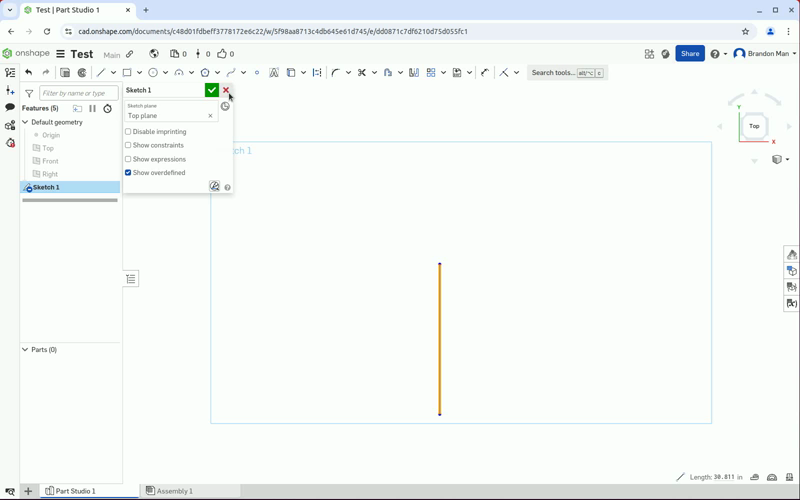
key(shift+h)
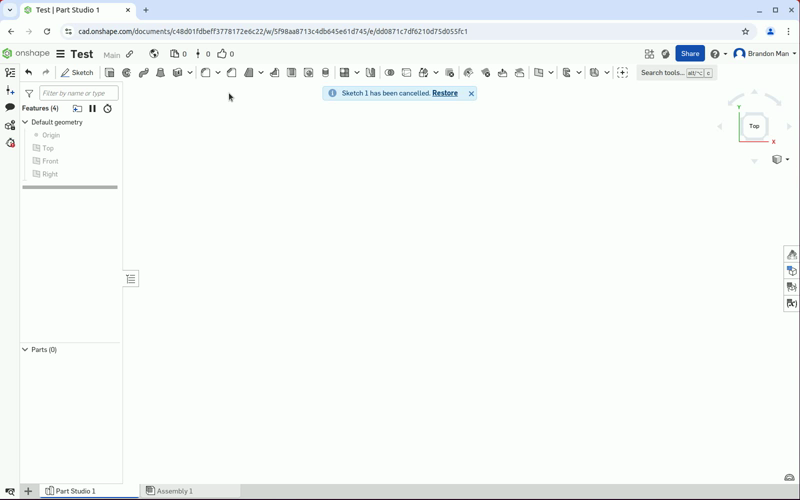
mouse_move(73, 352)
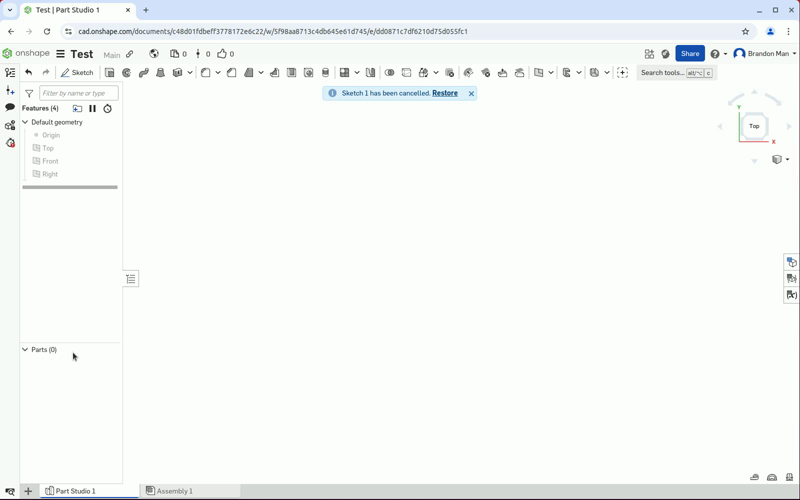
key(y)
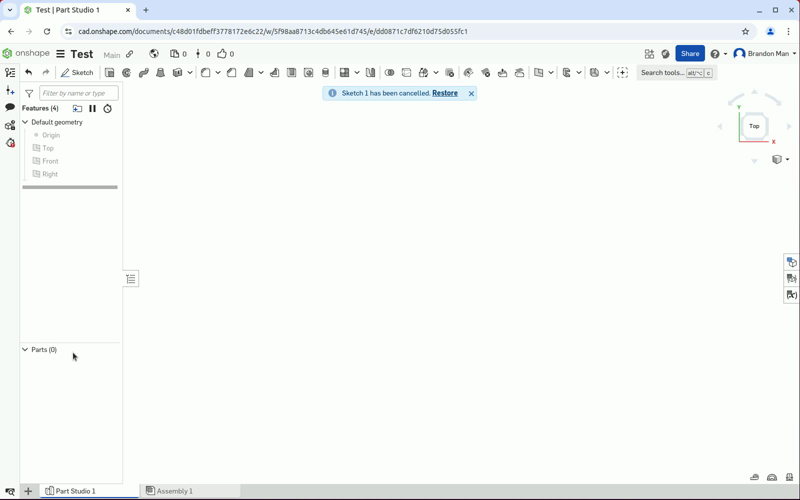
key(shift+p)
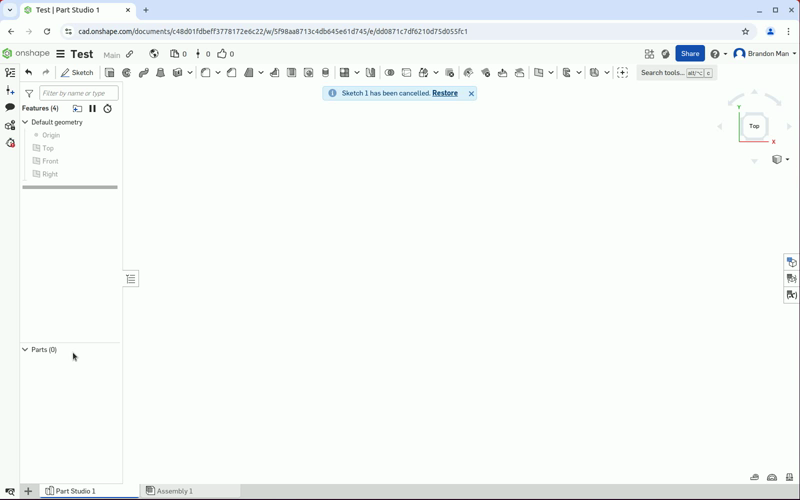
key(space)
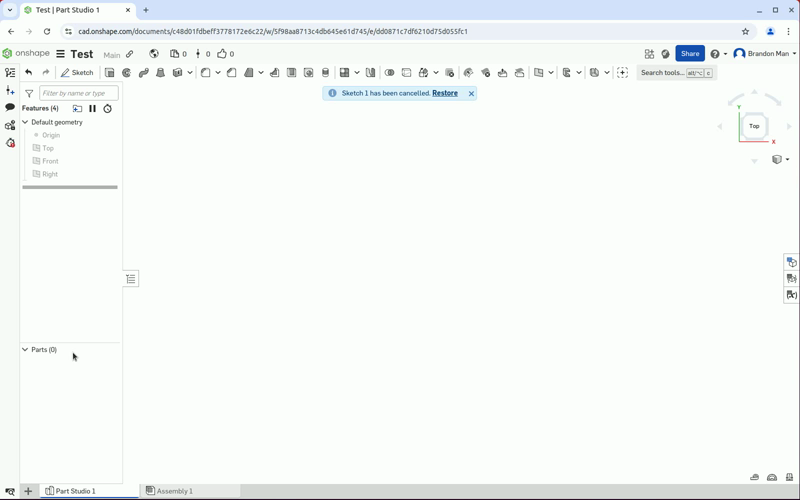
key_down(shift)
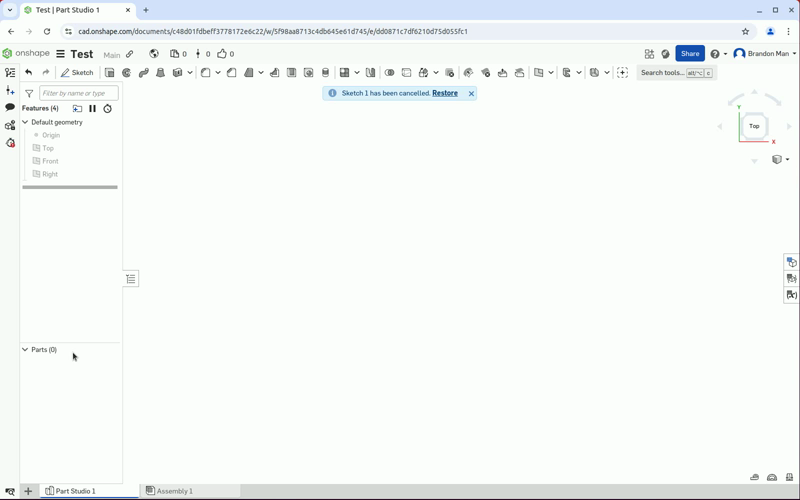
key(up)
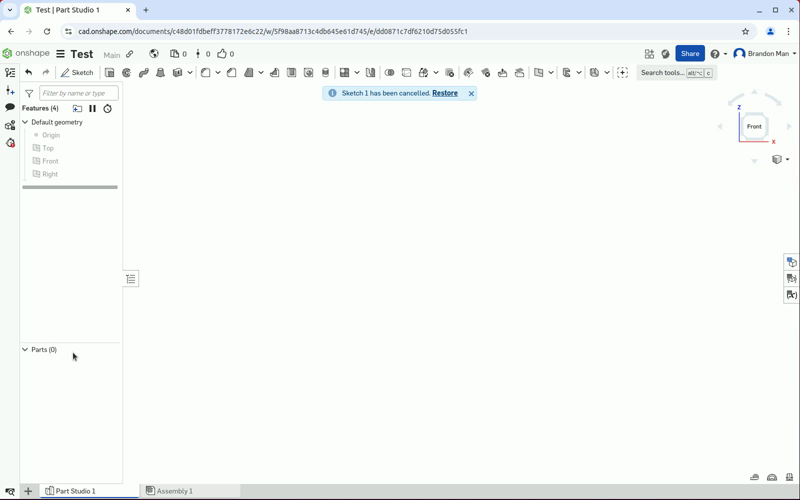
key_up(shift)
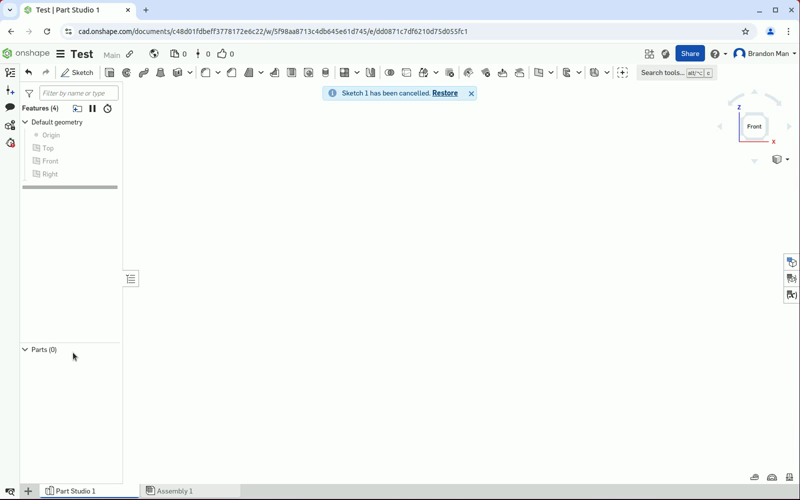
mouse_move(73, 352)
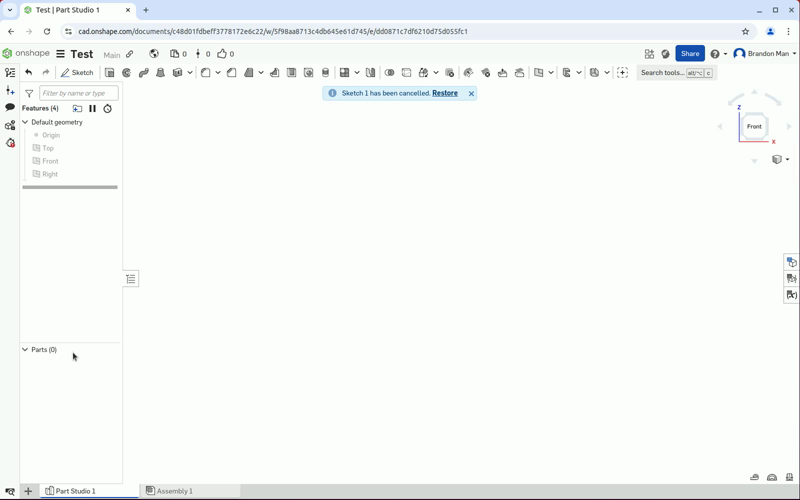
key(shift+y)
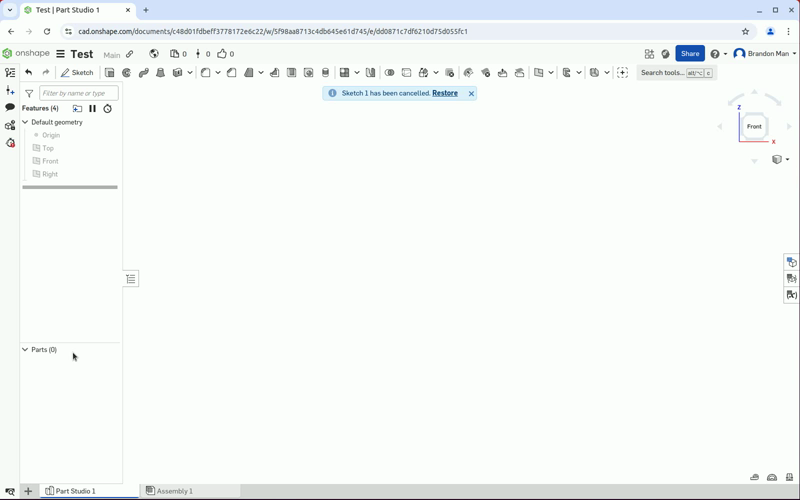
key(shift+s)
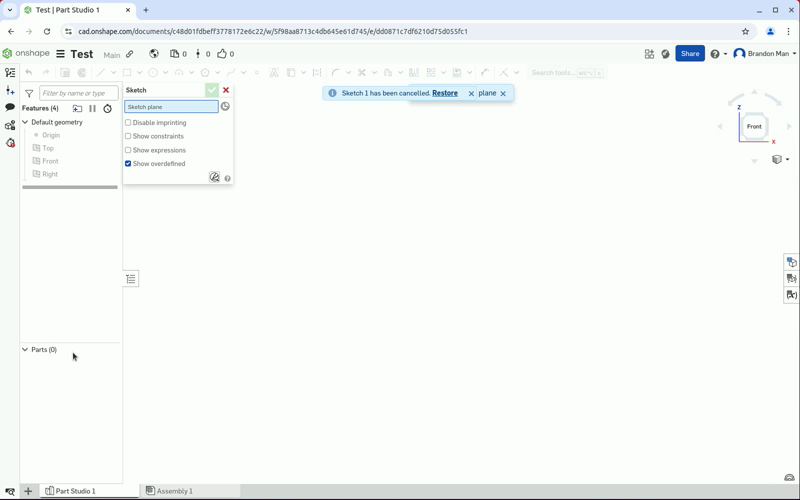
mouse_move(73, 163)
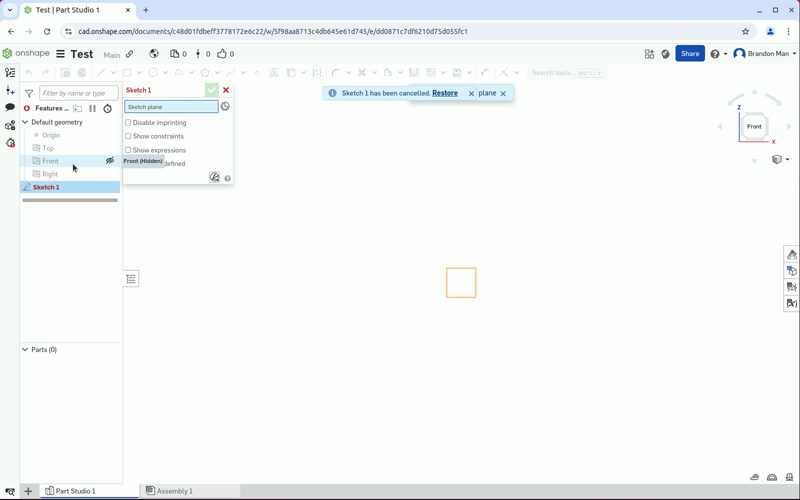
click(73, 163)
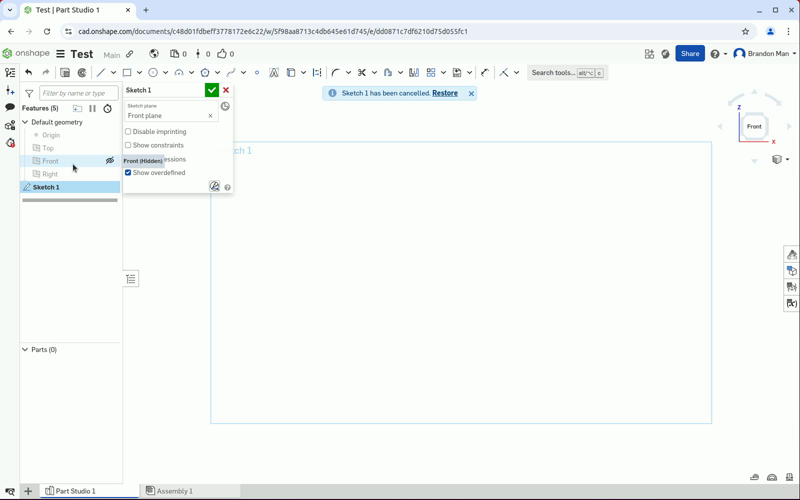
mouse_move(73, 352)
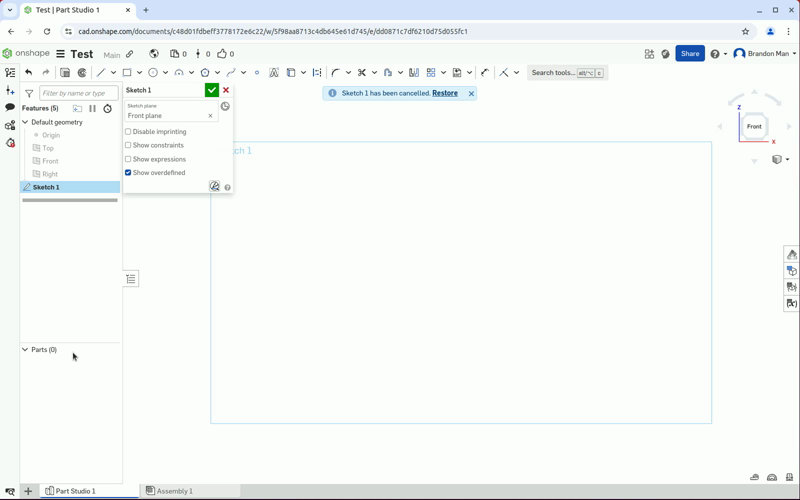
key(y)
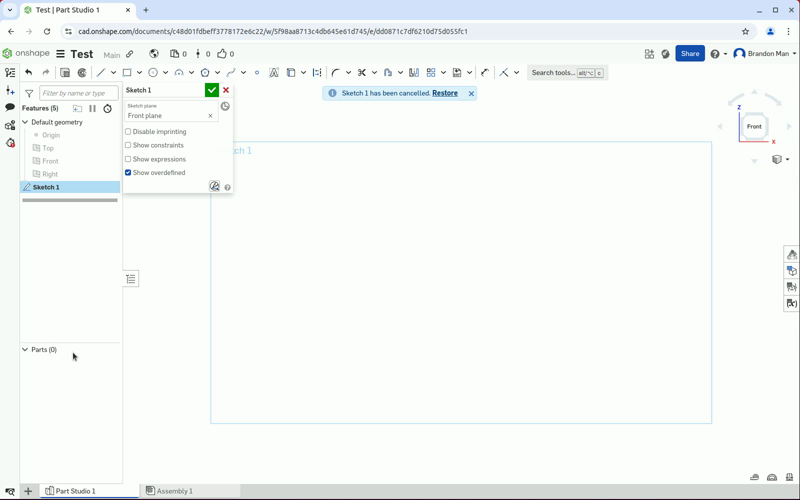
key(l)
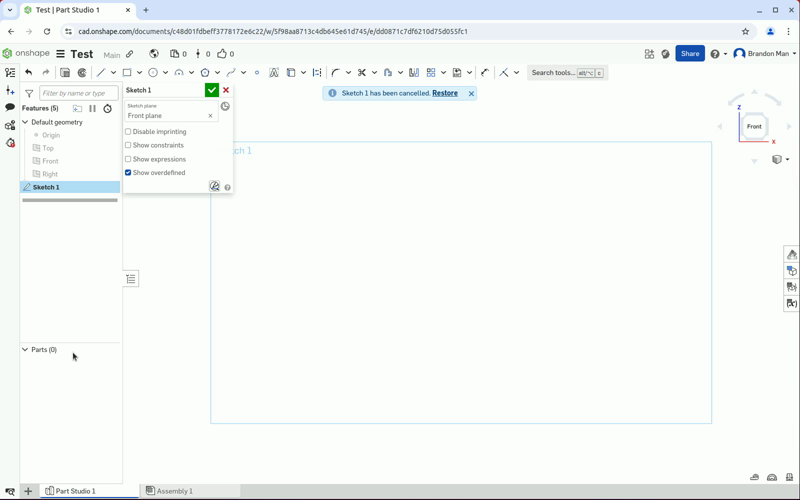
key_down(shift)
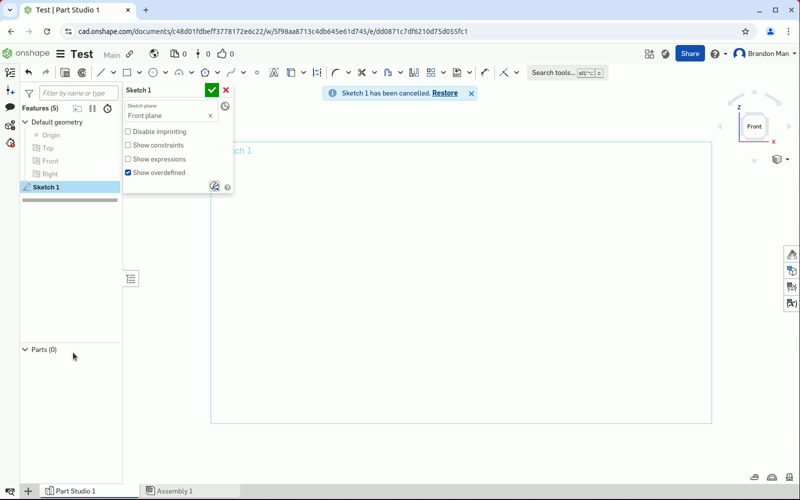
mouse_move(460, 282)
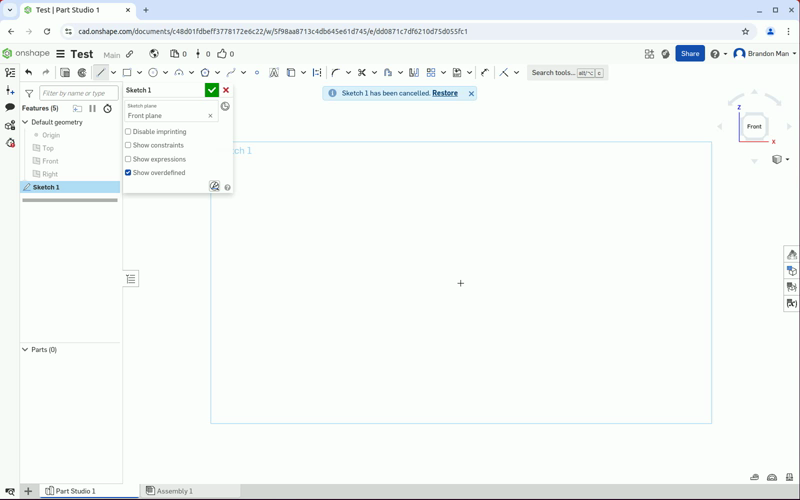
click(460, 282)
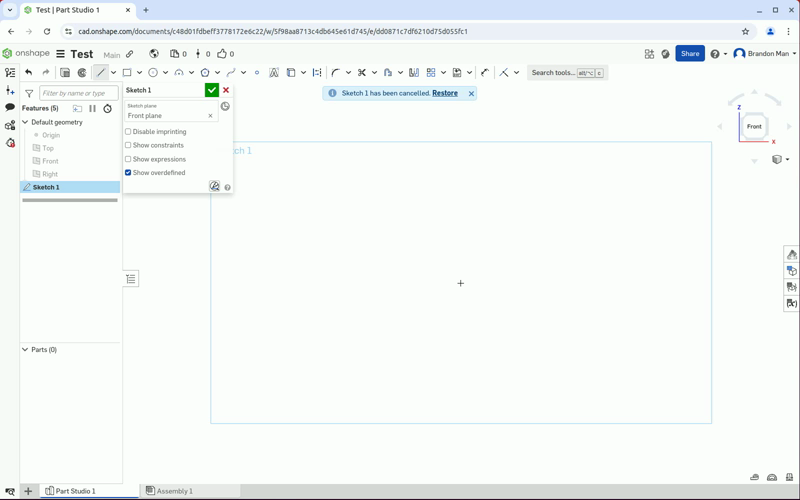
key_up(shift)
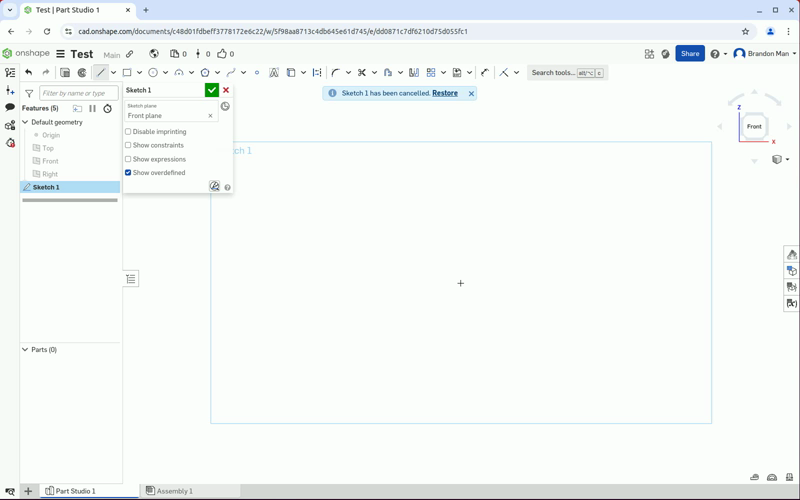
key_down(shift)
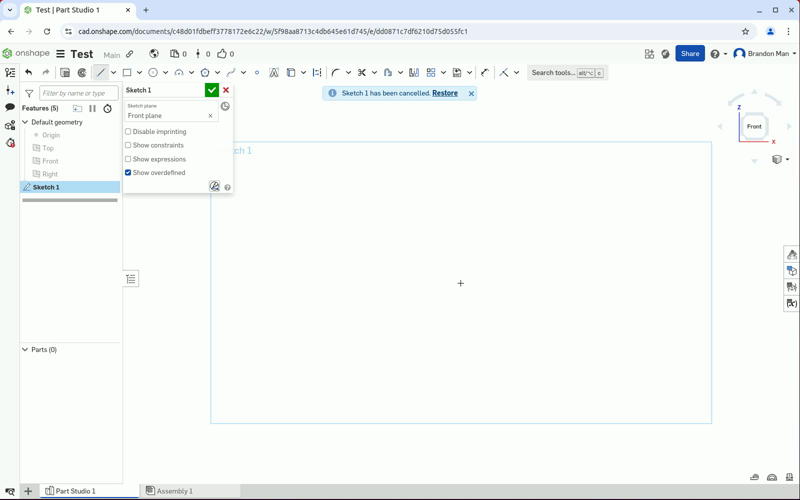
mouse_move(570, 282)
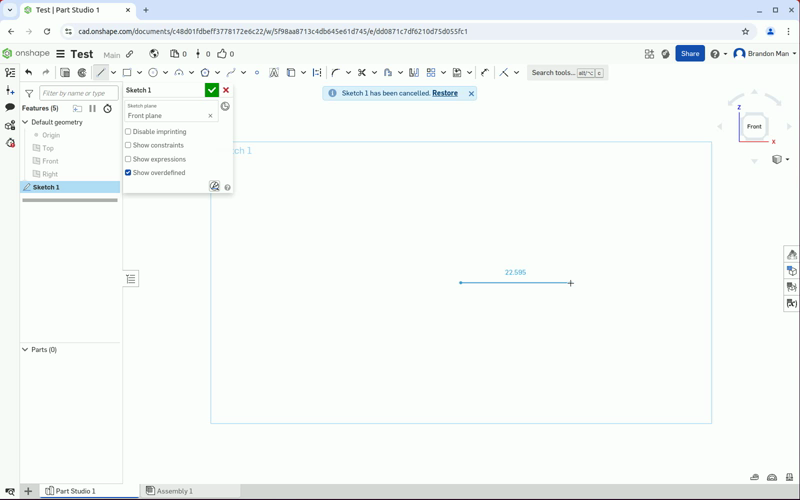
click(570, 282)
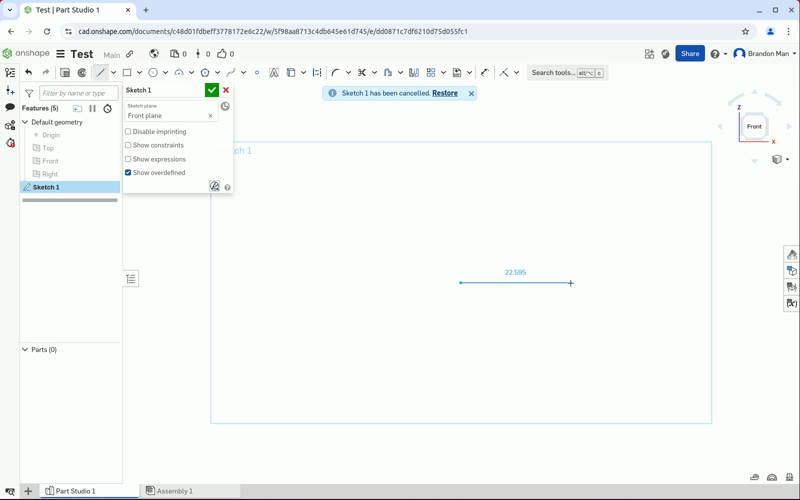
key_up(shift)
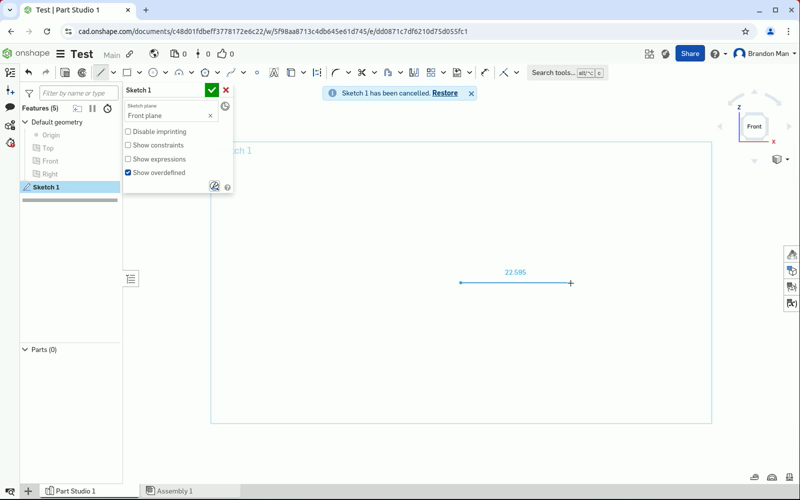
key_down(shift)
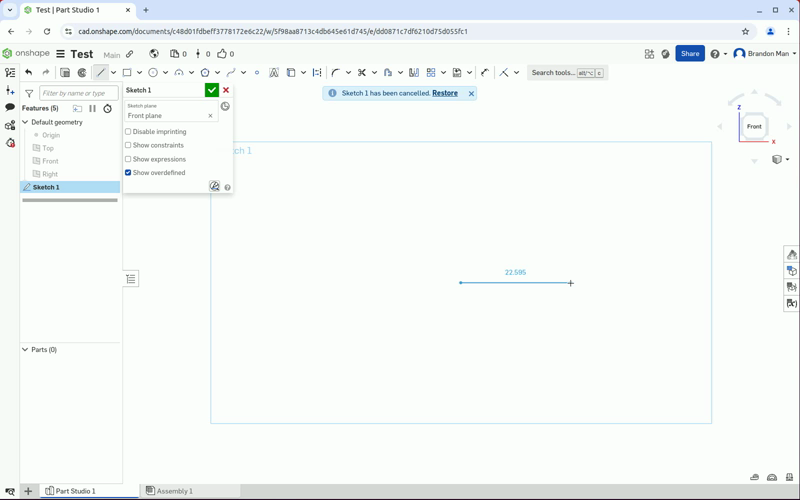
mouse_move(589, 282)
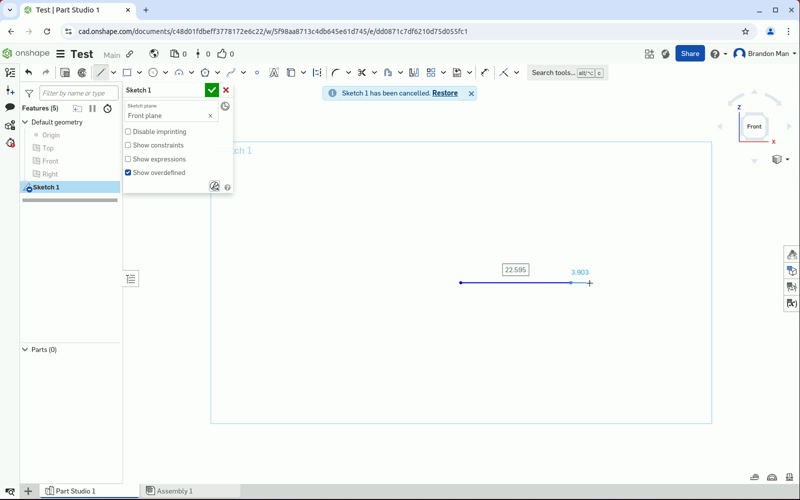
mouse_move(570, 281)
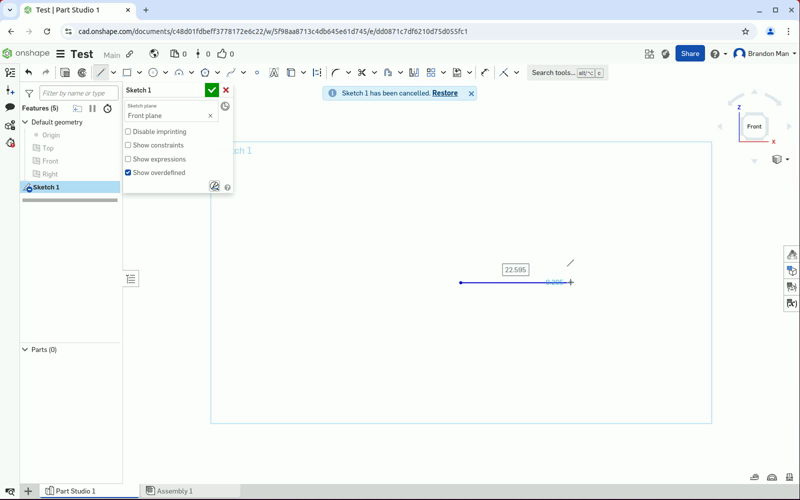
scroll(6)
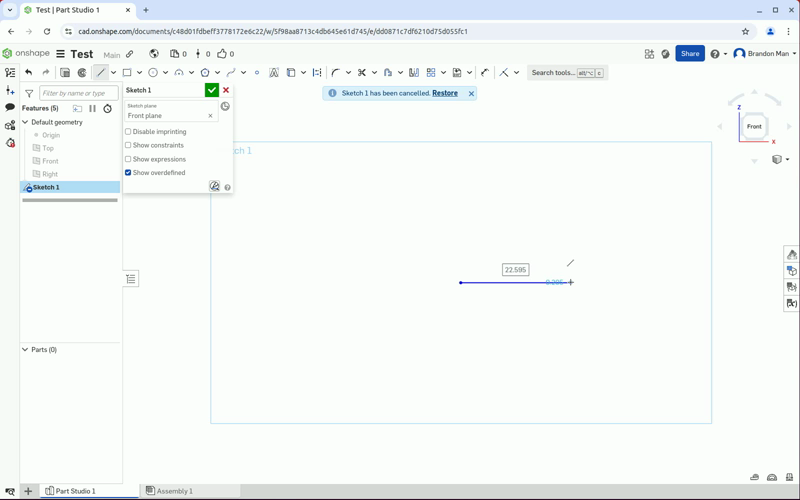
scroll(6)
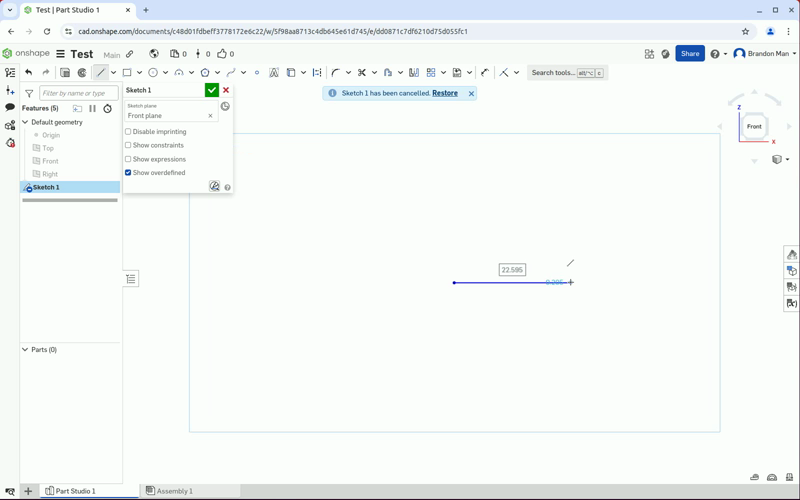
scroll(6)
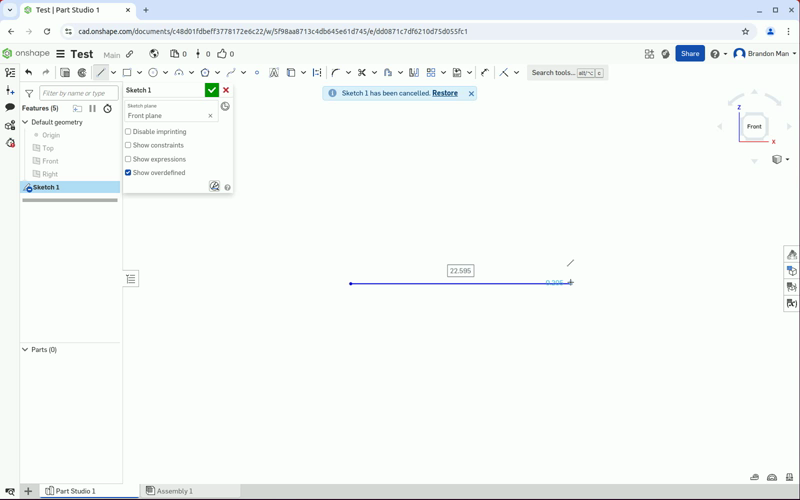
scroll(6)
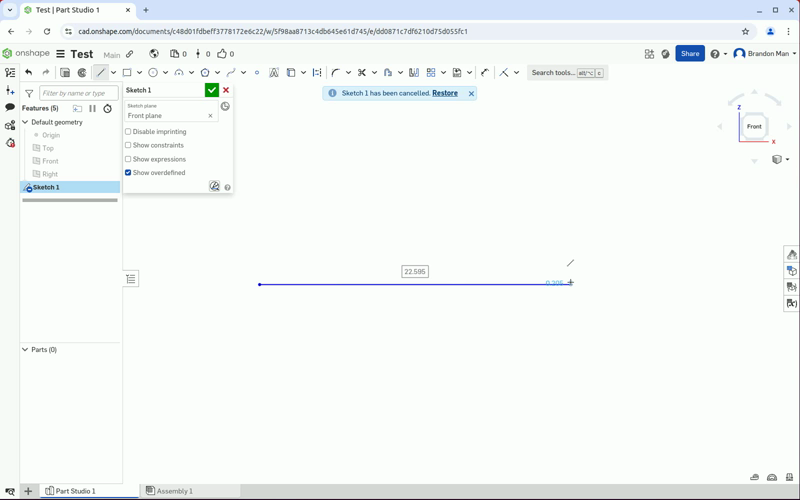
scroll(6)
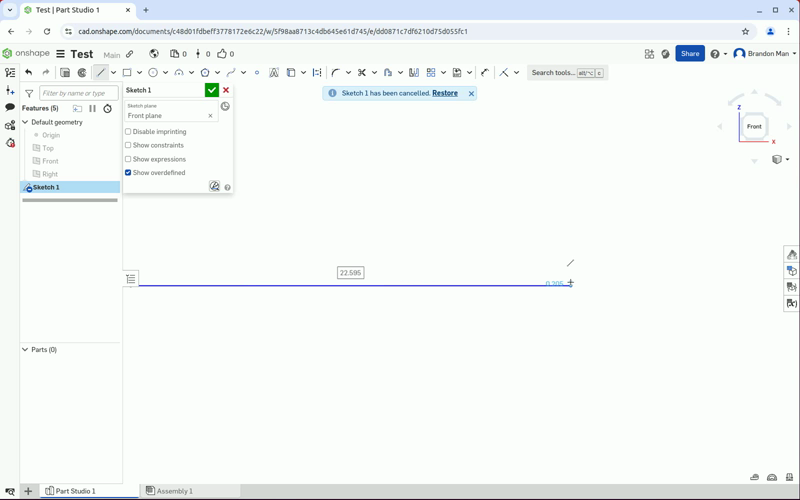
scroll(6)
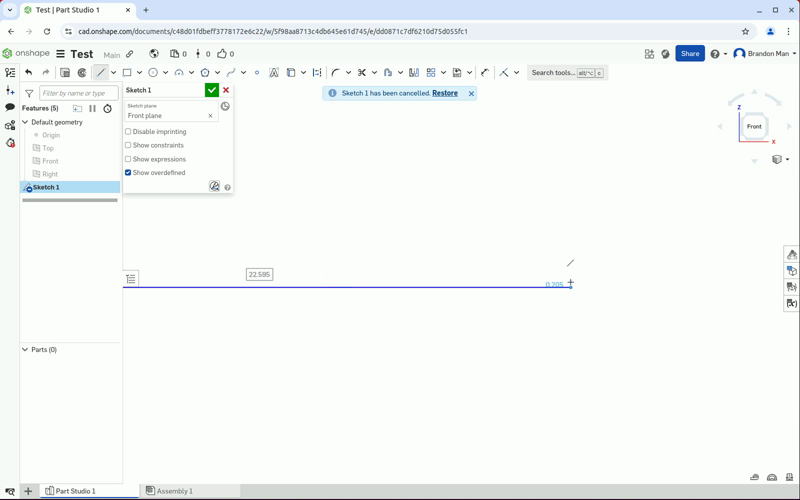
scroll(6)
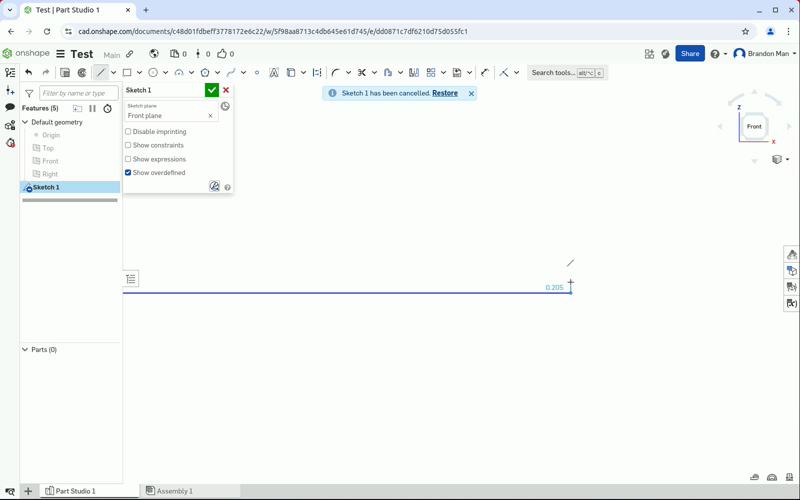
click(570, 281)
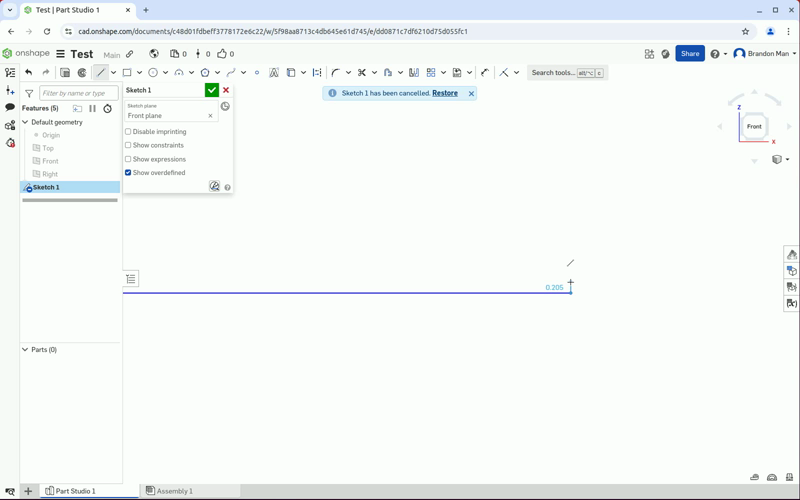
scroll(-6)
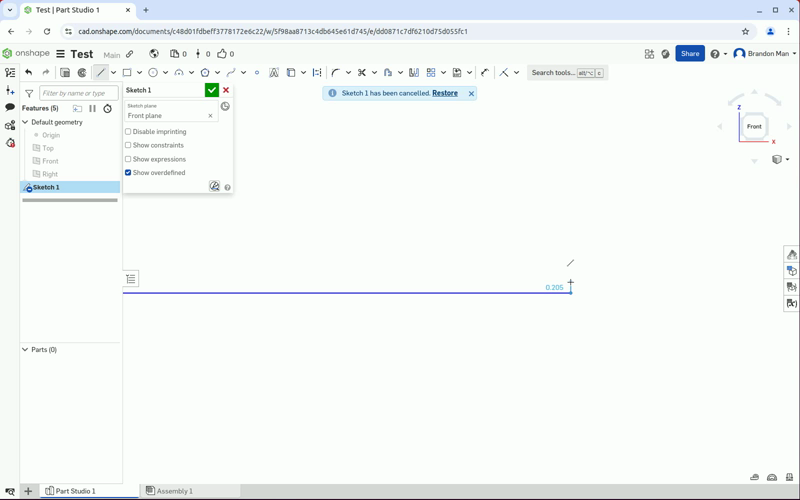
scroll(-6)
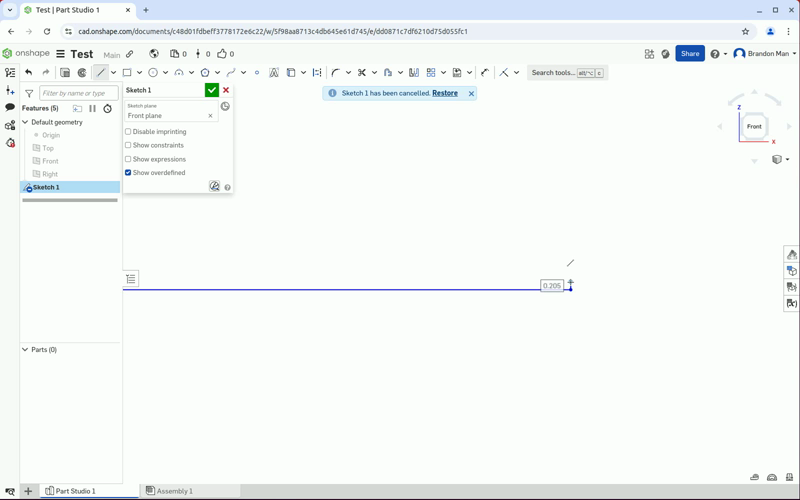
scroll(-6)
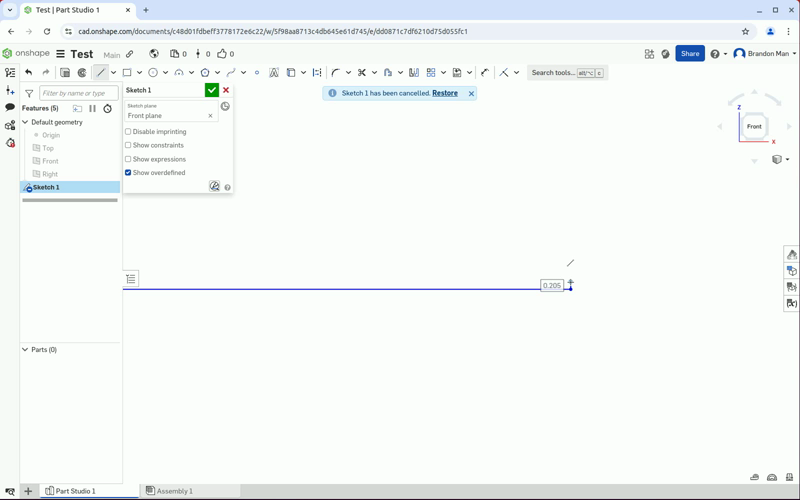
scroll(-6)
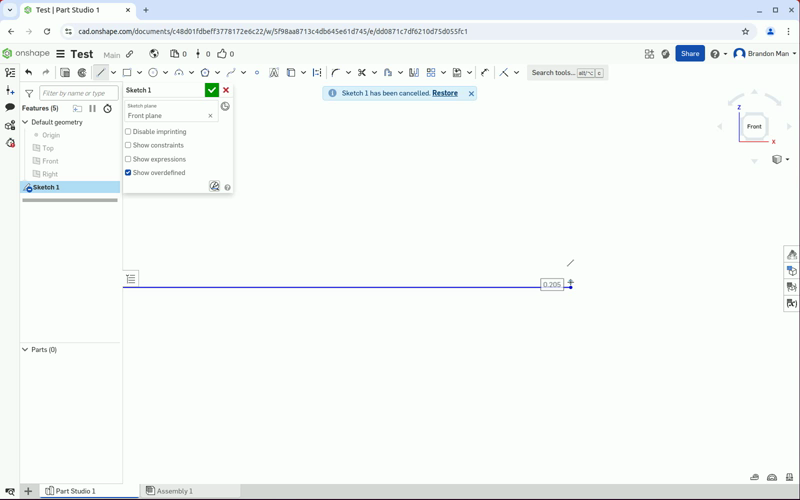
scroll(-6)
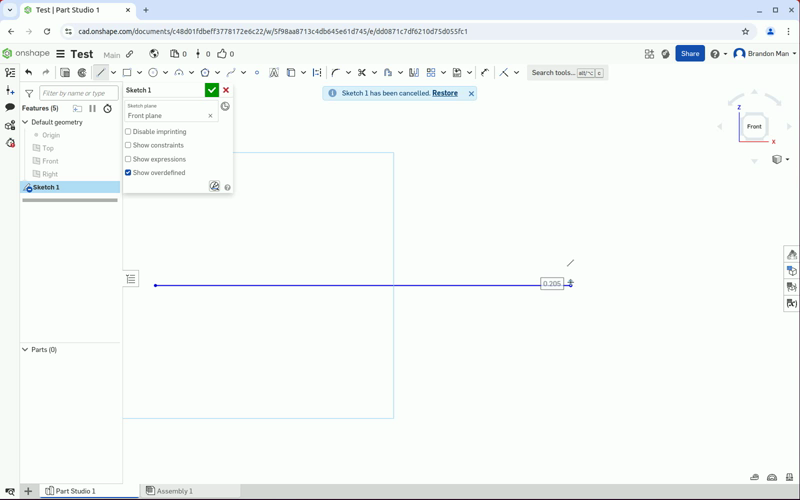
scroll(-6)
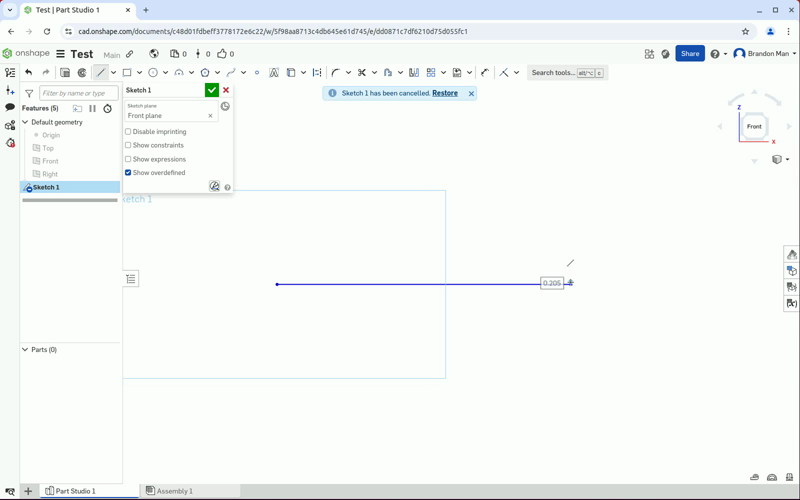
scroll(-6)
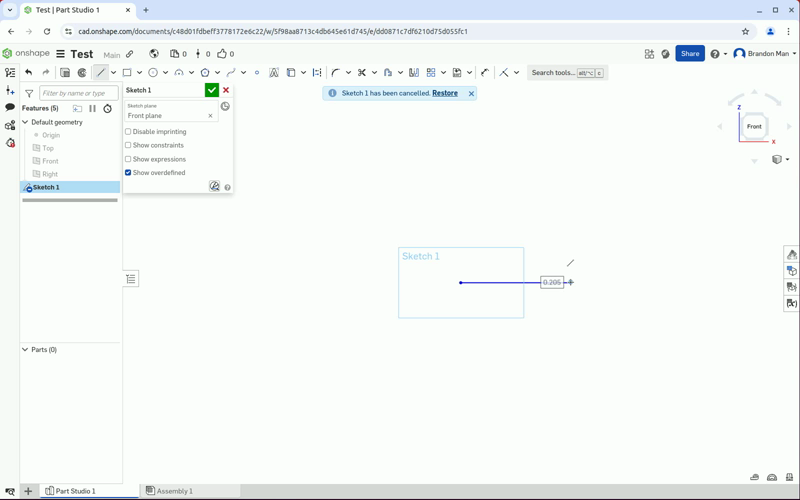
key_up(shift)
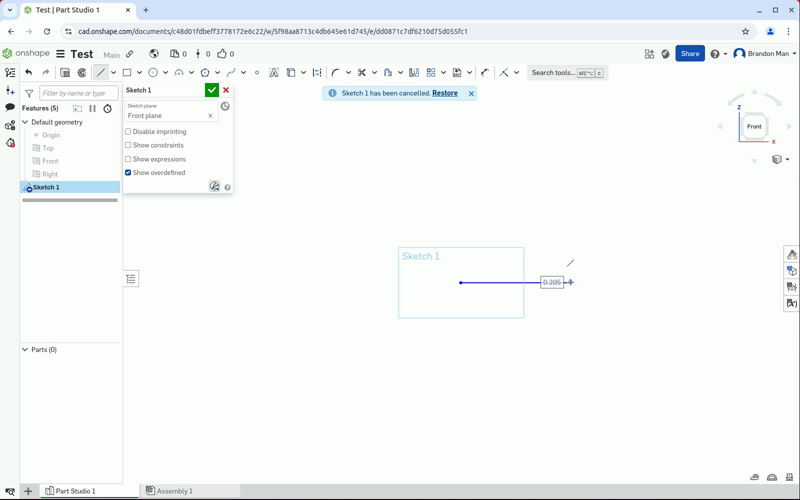
key_down(shift)
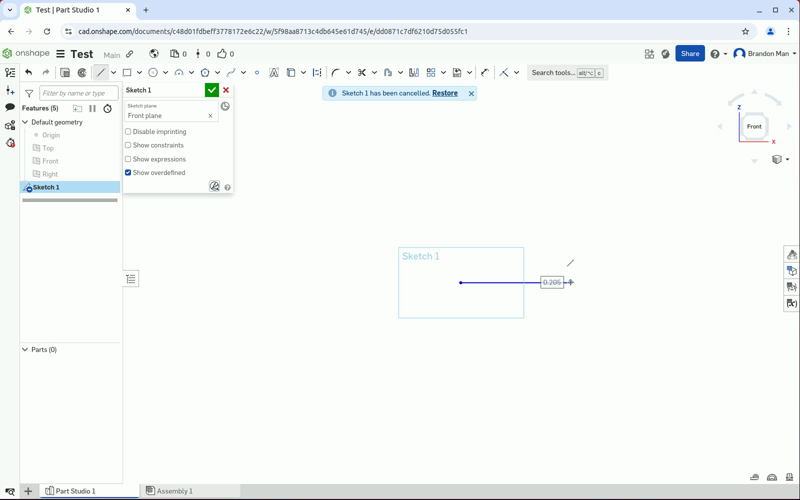
mouse_move(460, 281)
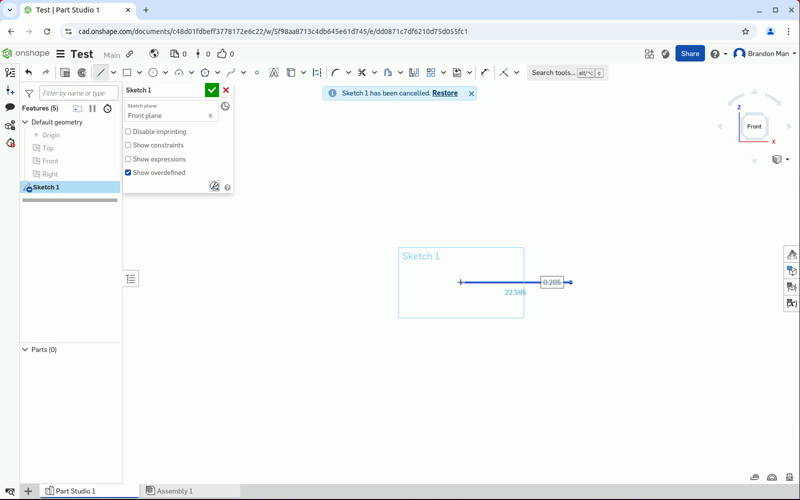
scroll(6)
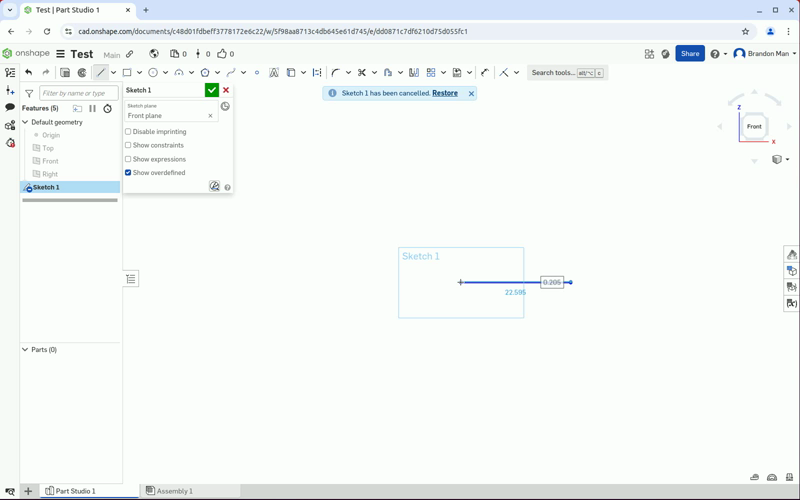
scroll(6)
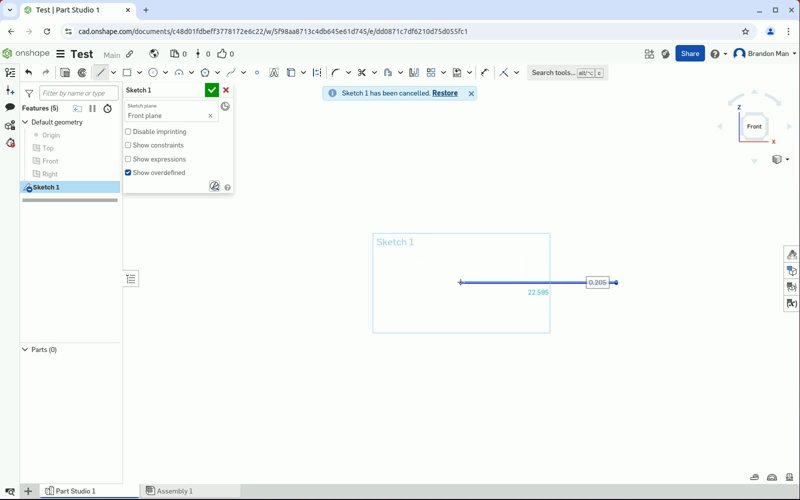
scroll(6)
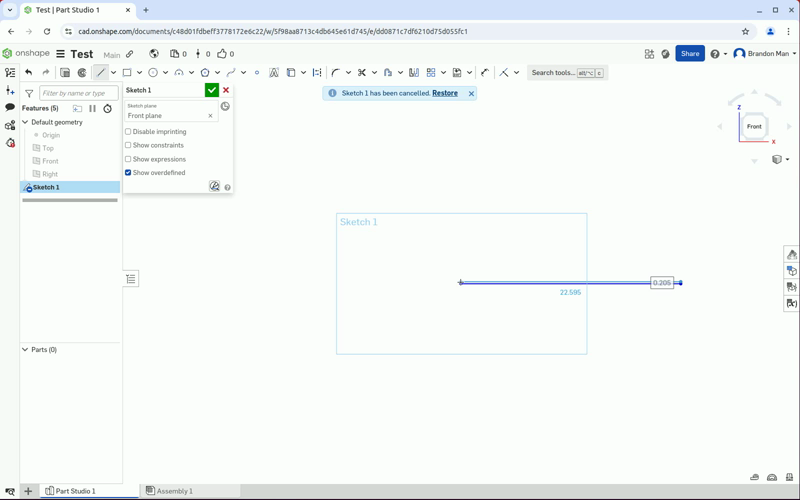
scroll(6)
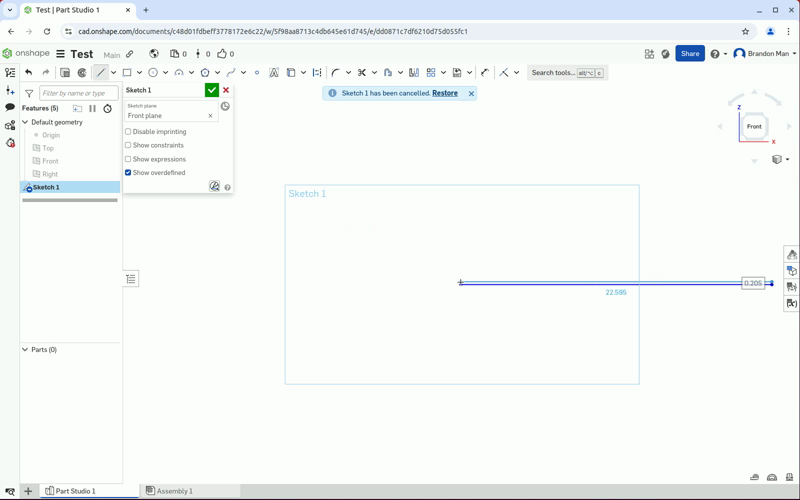
scroll(6)
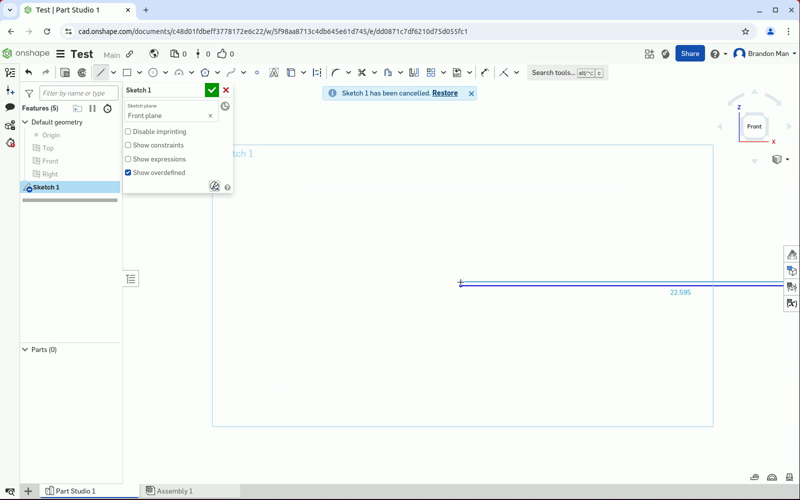
scroll(6)
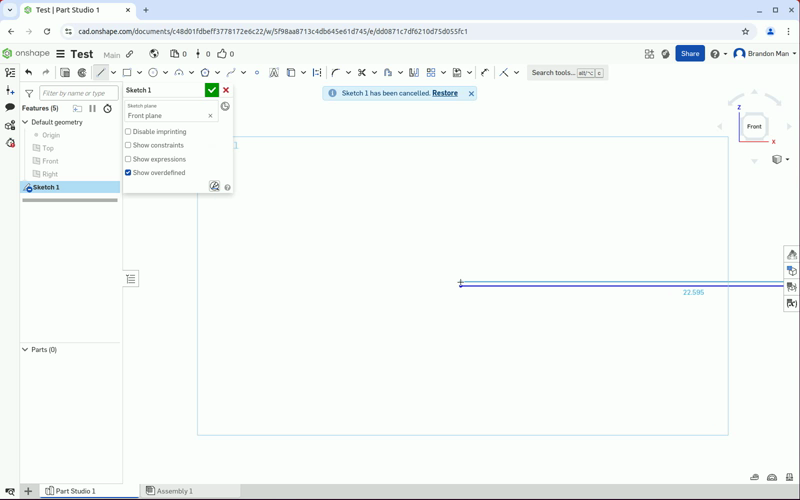
scroll(6)
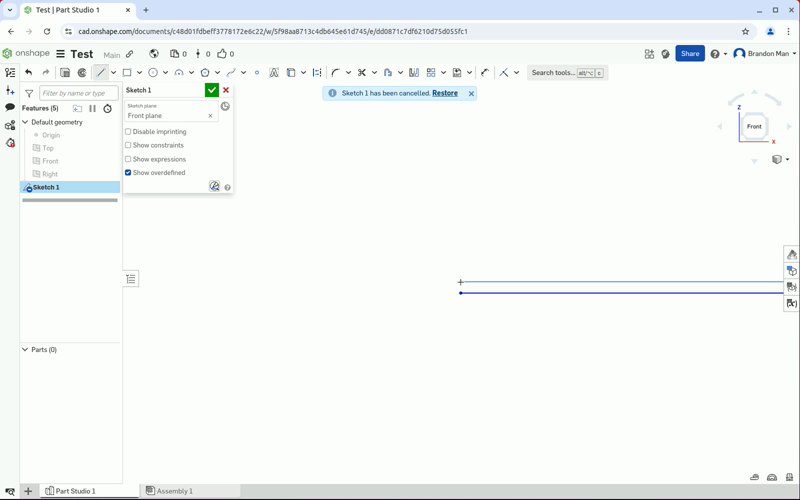
click(460, 281)
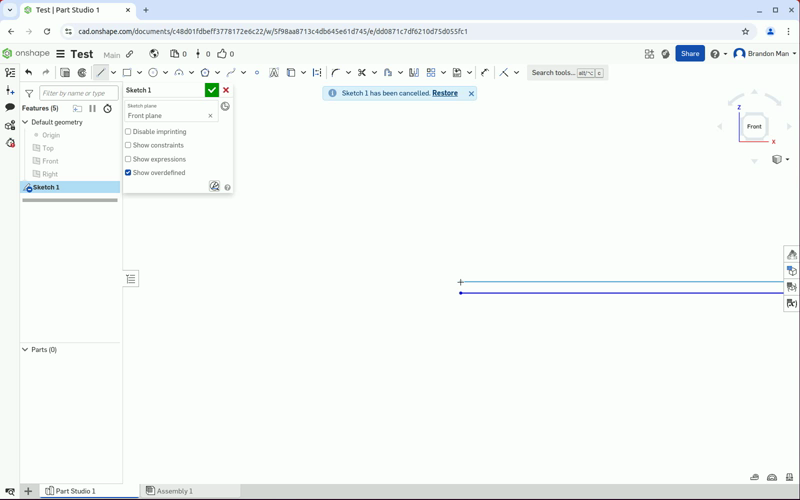
scroll(-6)
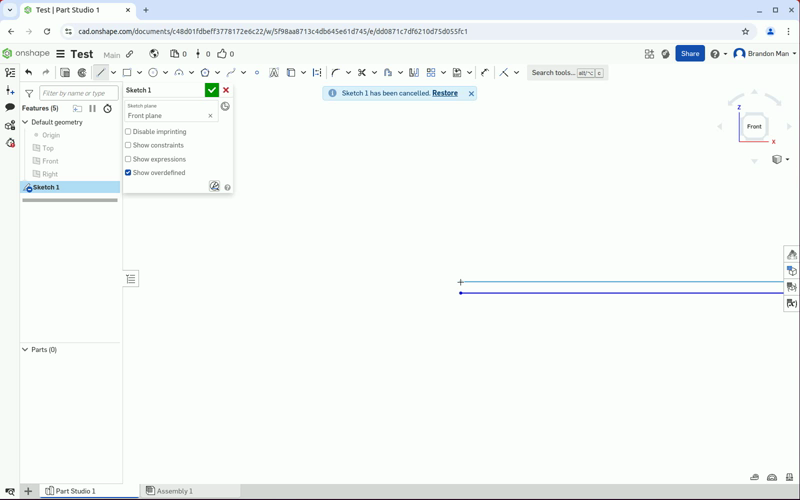
scroll(-6)
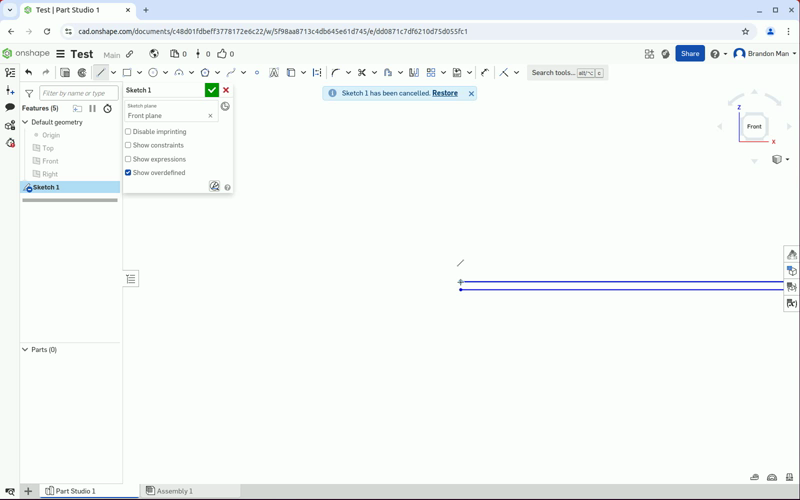
scroll(-6)
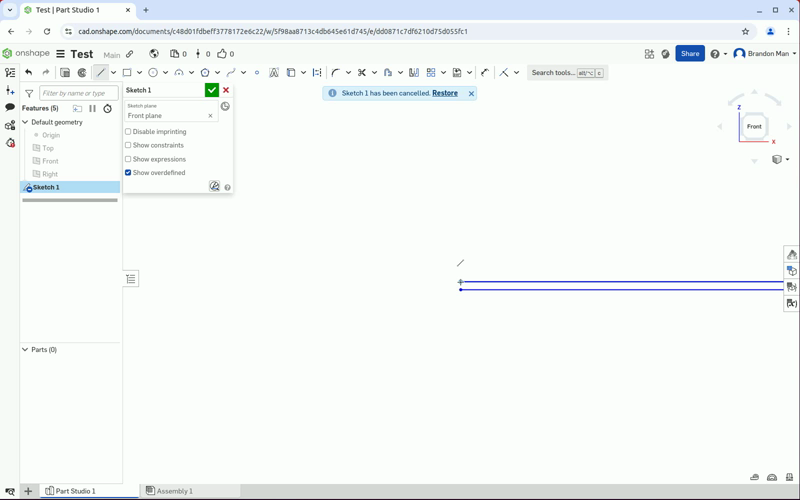
scroll(-6)
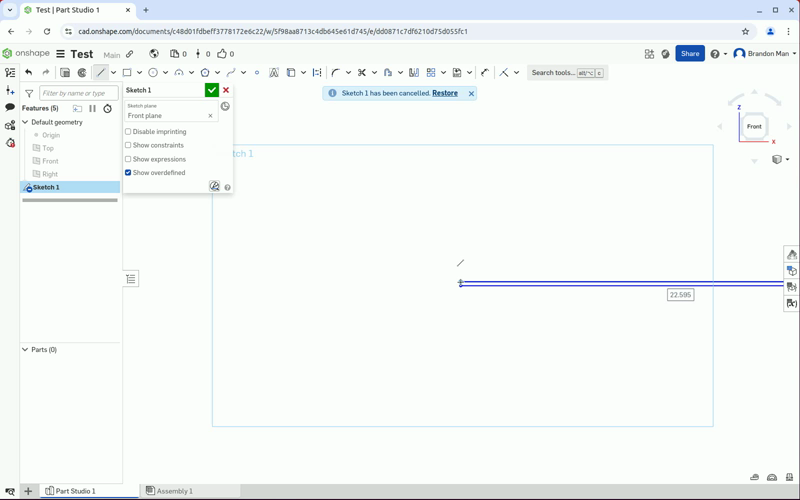
scroll(-6)
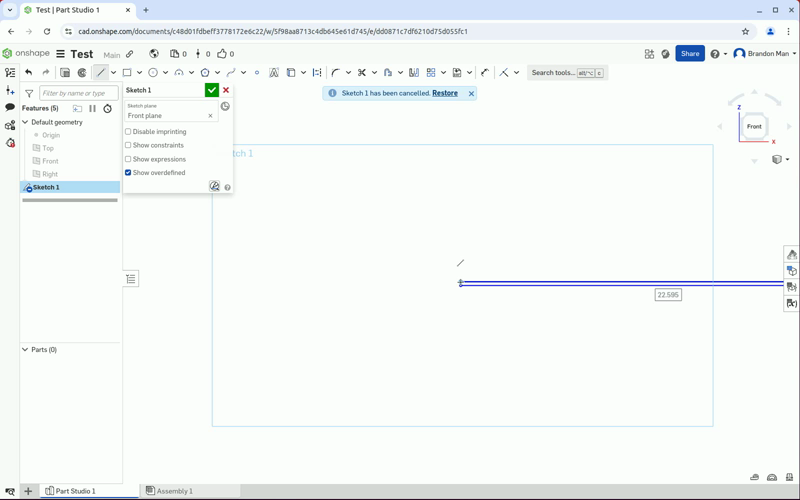
scroll(-6)
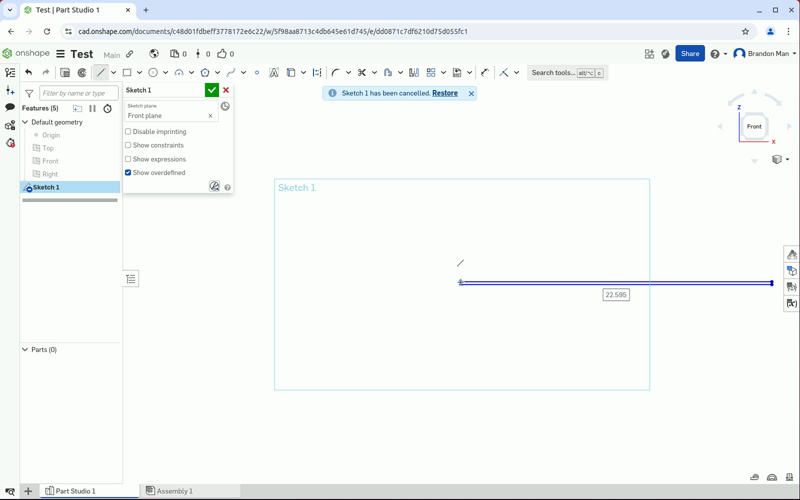
scroll(-6)
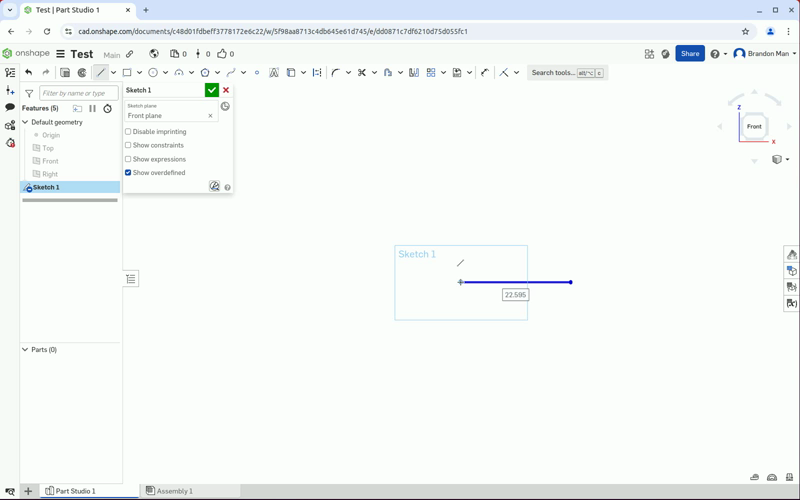
key_up(shift)
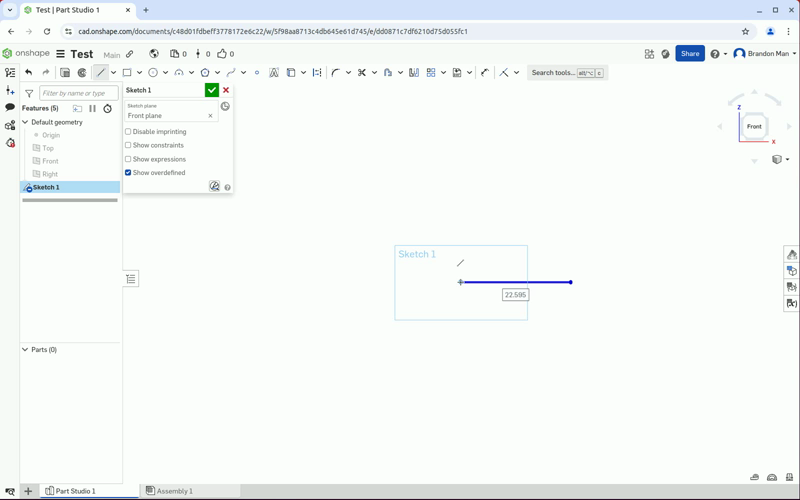
mouse_move(490, 281)
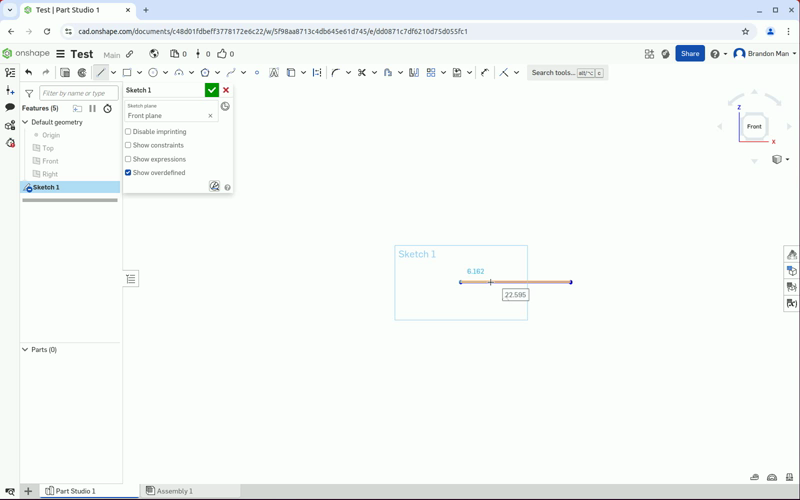
key_down(shift)
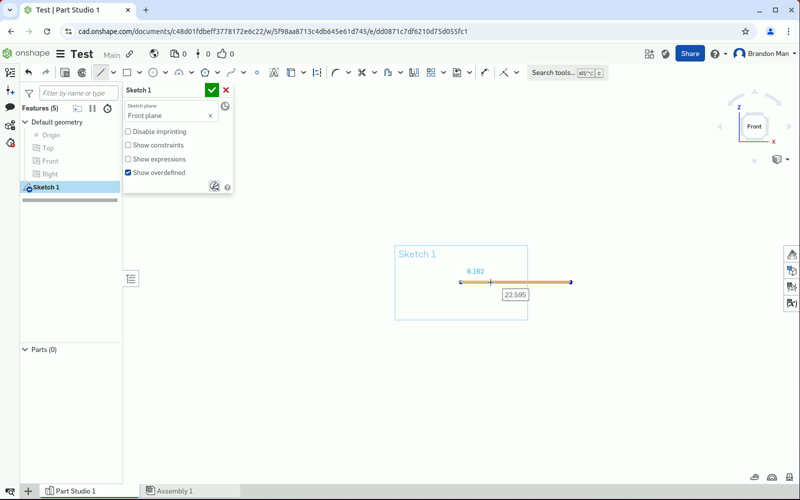
mouse_move(460, 282)
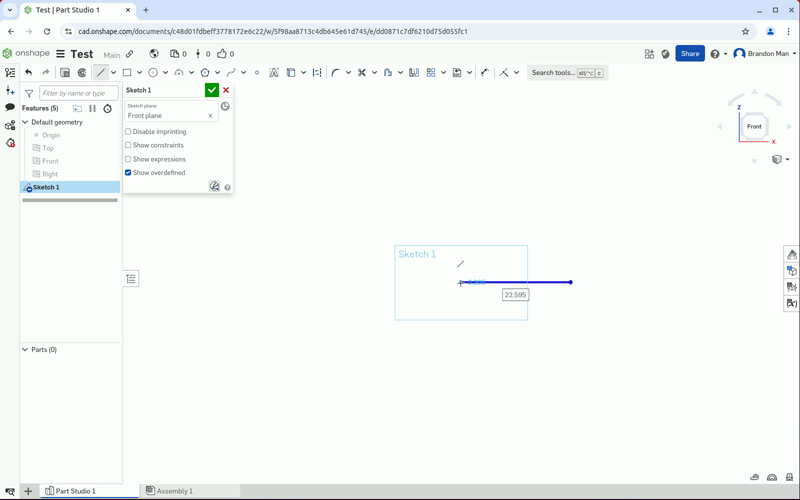
scroll(6)
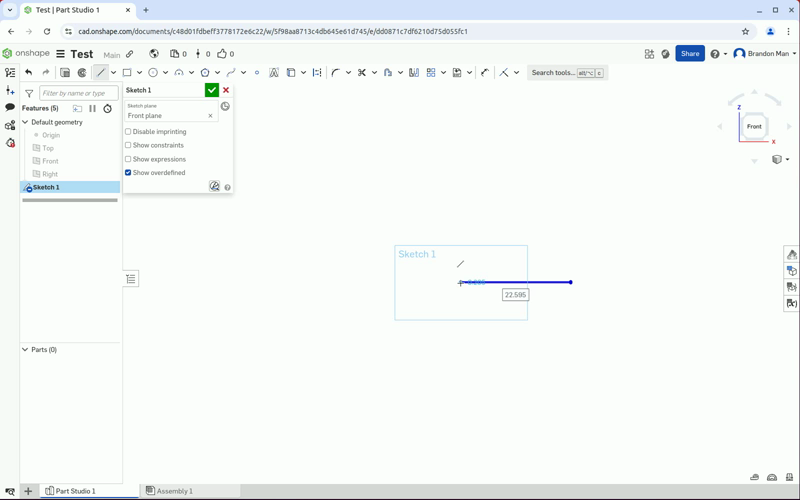
scroll(6)
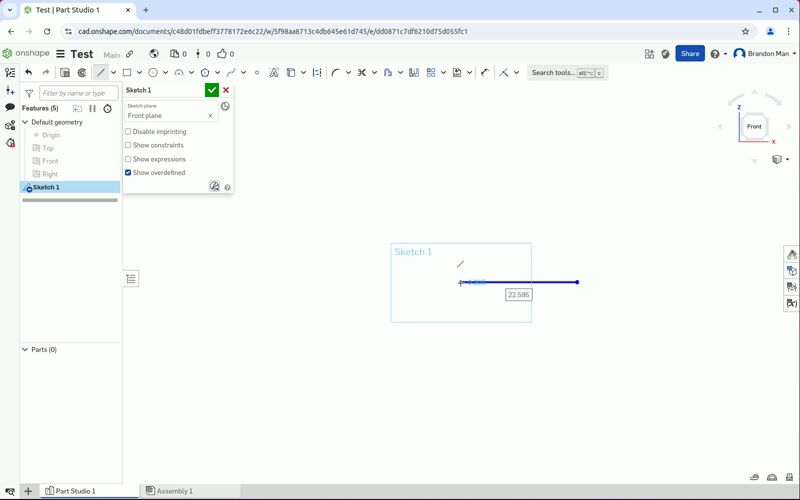
scroll(6)
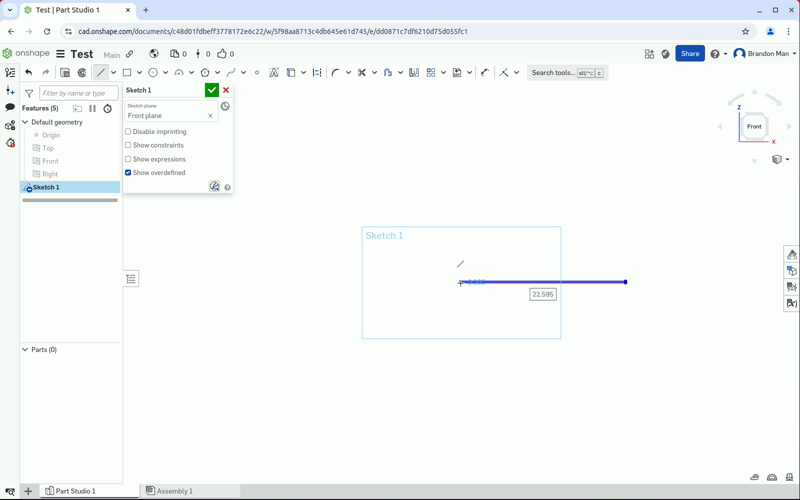
scroll(6)
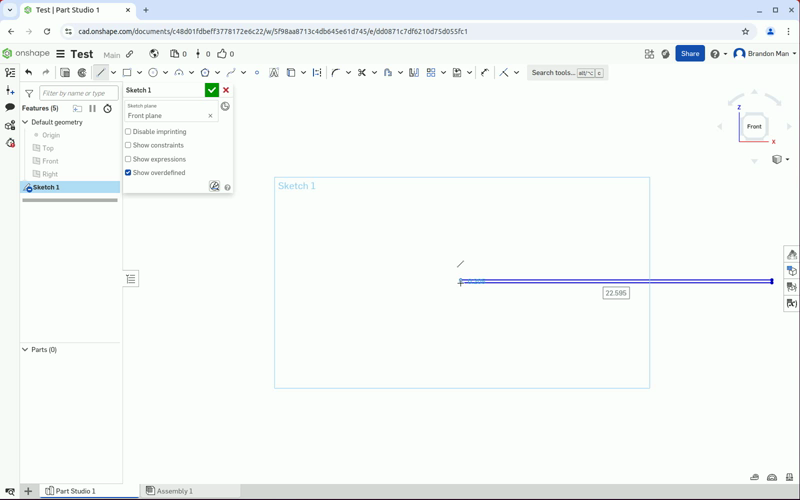
scroll(6)
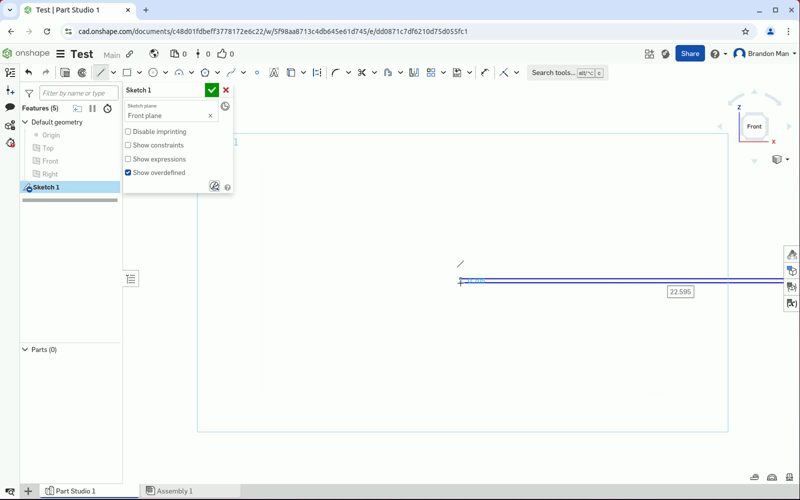
scroll(6)
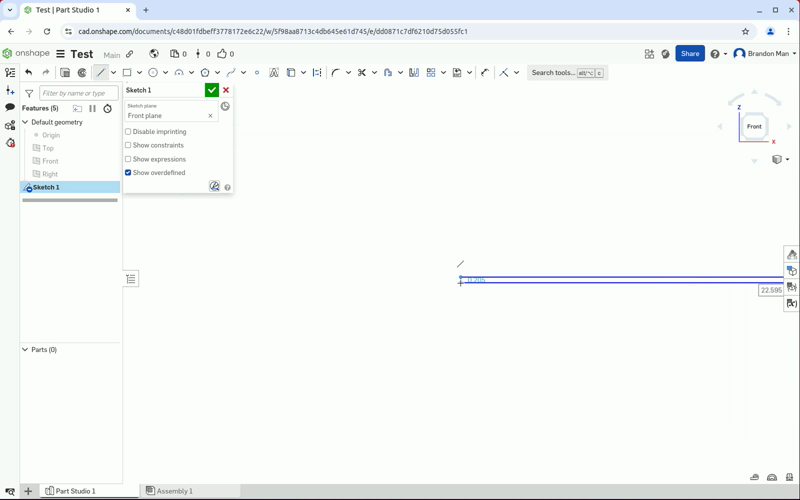
scroll(6)
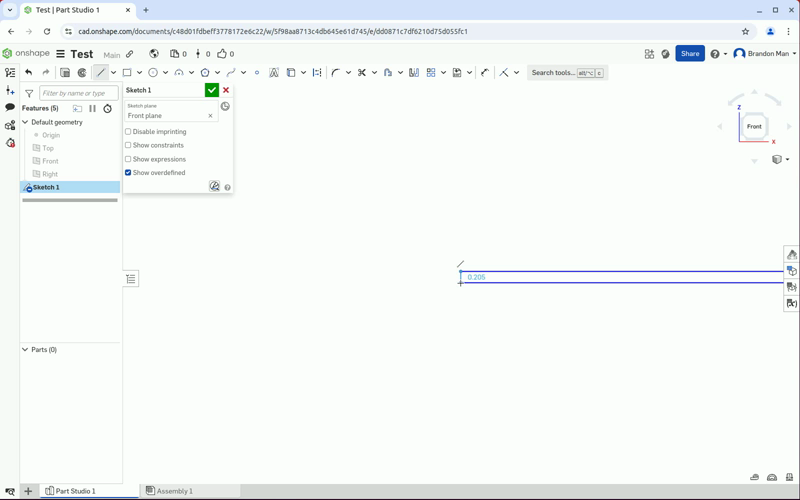
key_up(shift)
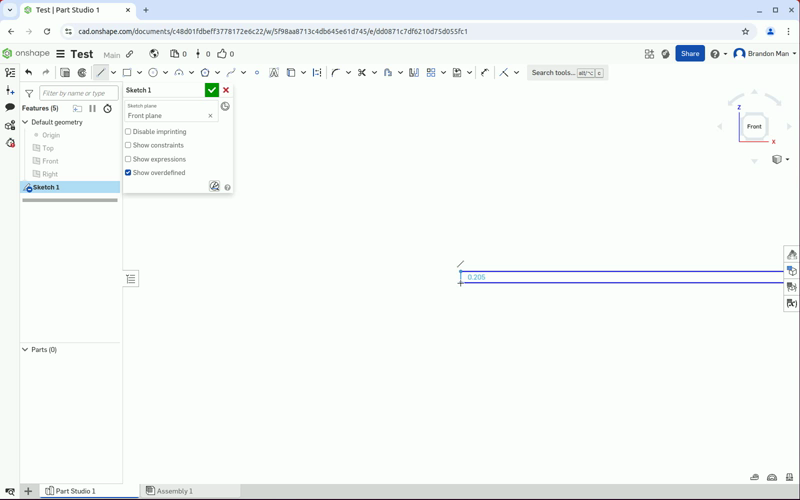
click(460, 282)
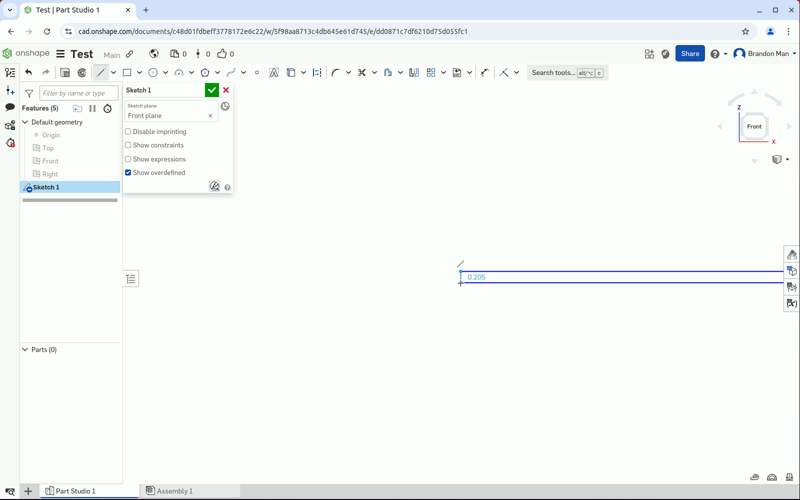
scroll(-6)
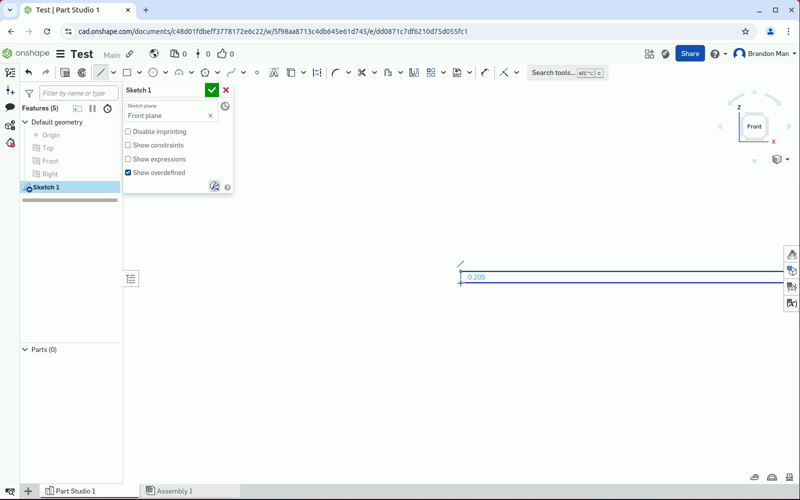
scroll(-6)
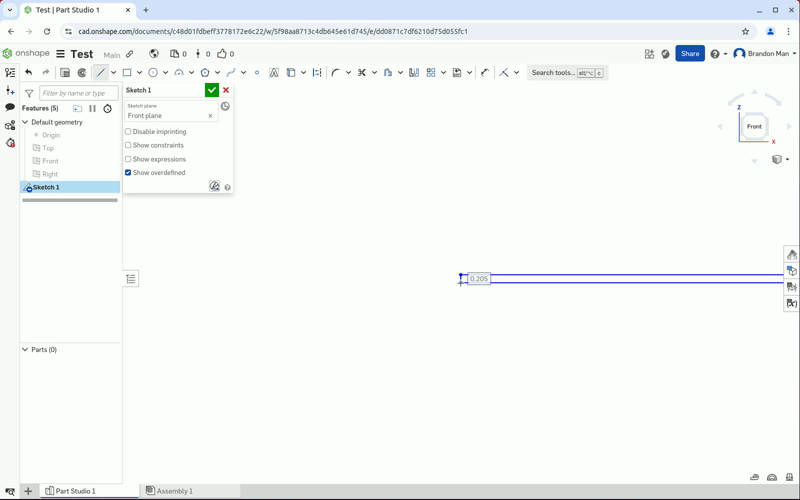
scroll(-6)
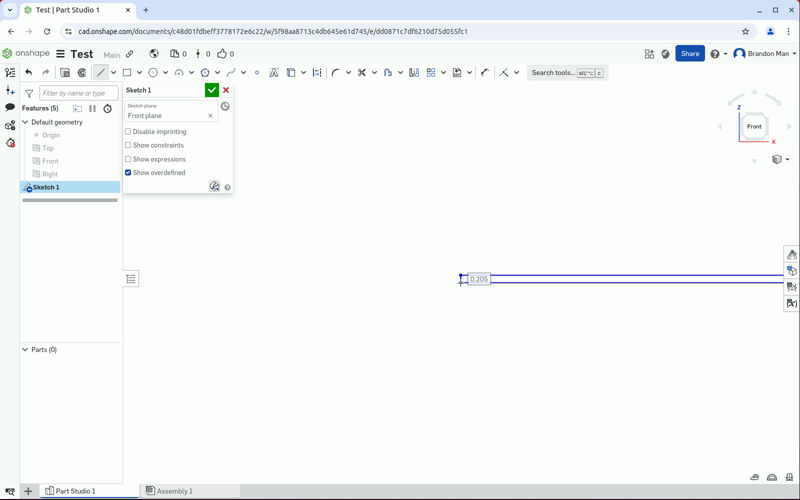
scroll(-6)
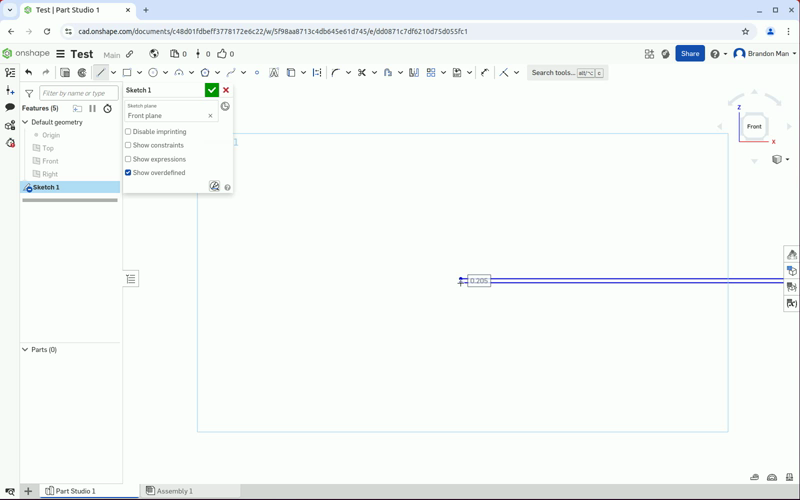
scroll(-6)
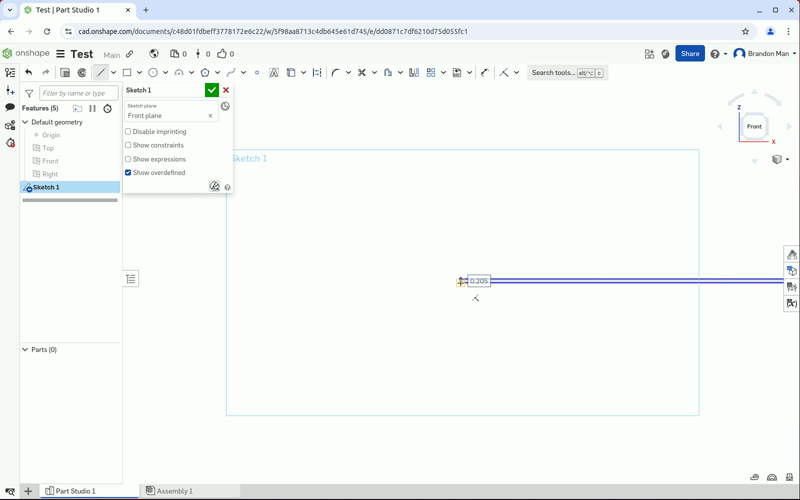
scroll(-6)
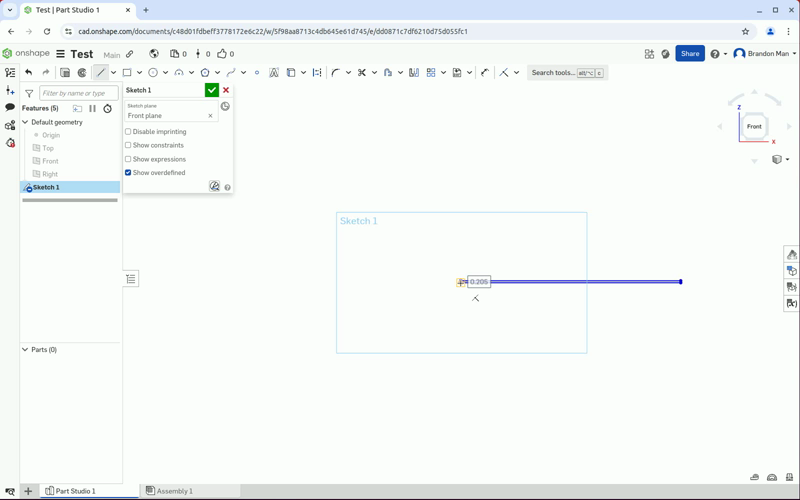
scroll(-6)
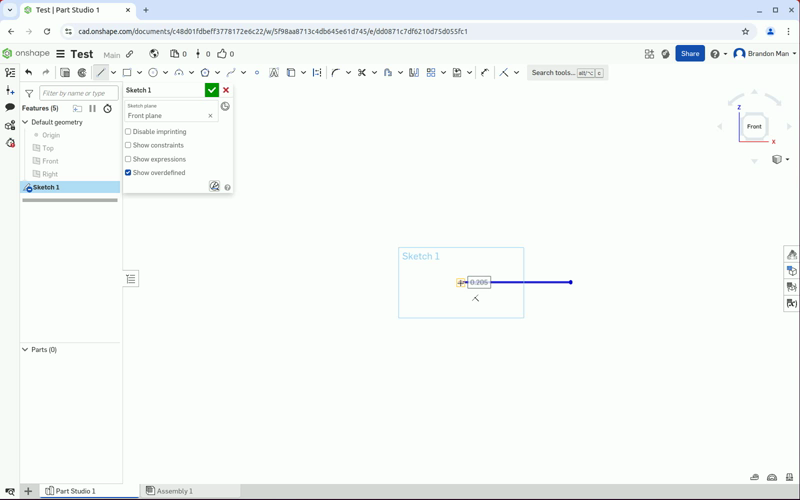
key(esc)
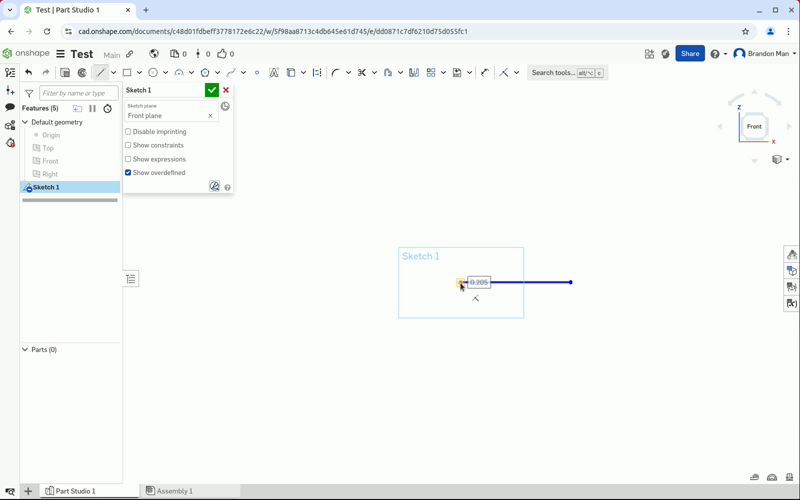
mouse_move(464, 282)
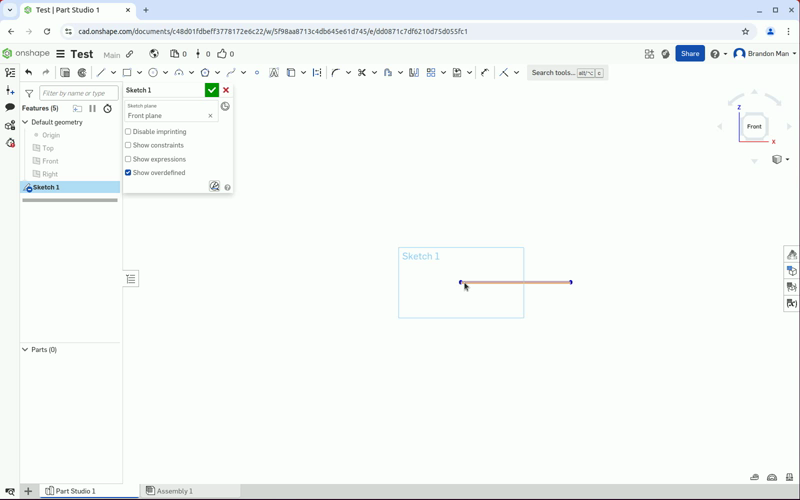
scroll(6)
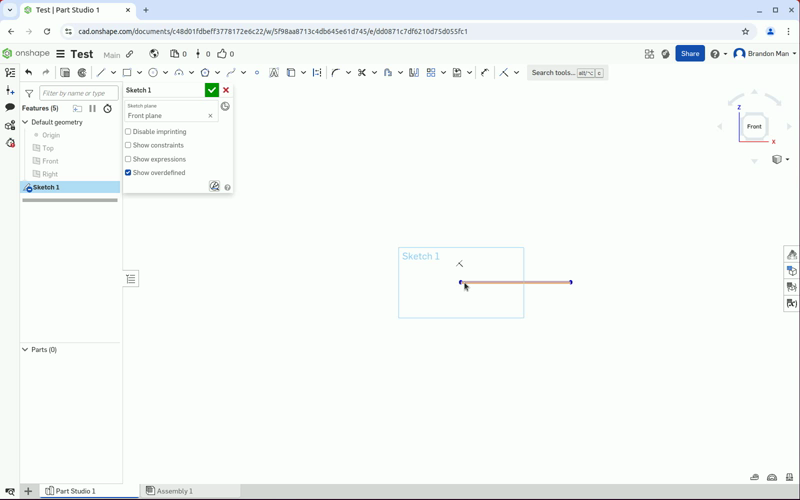
scroll(6)
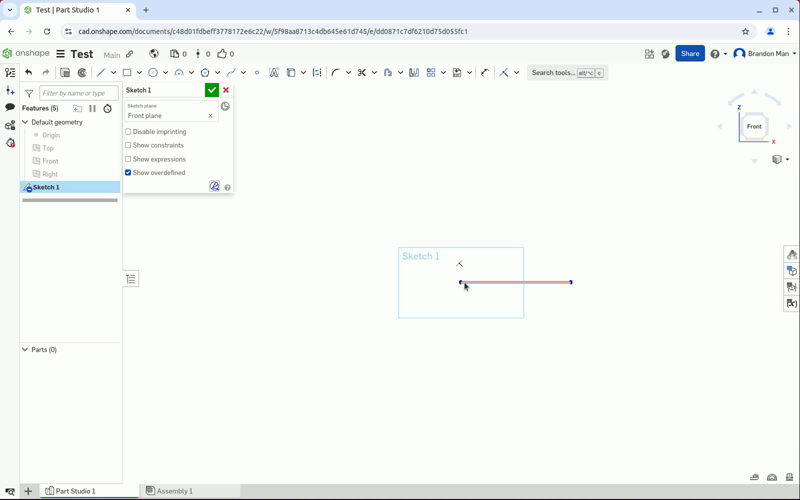
scroll(6)
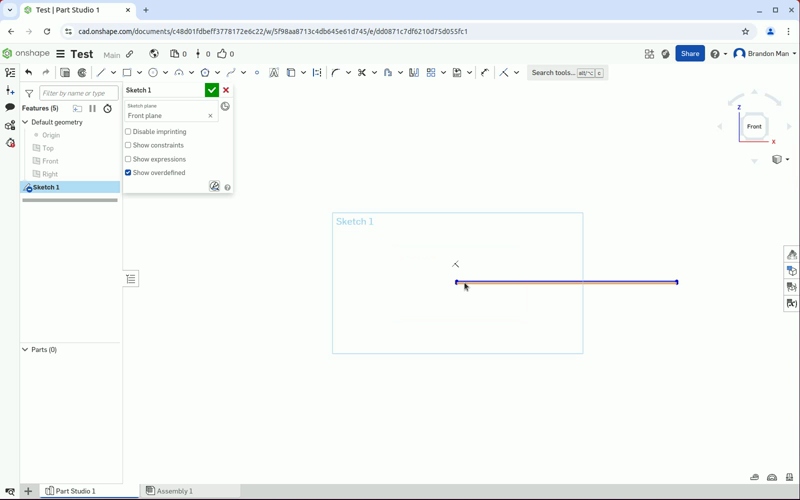
scroll(6)
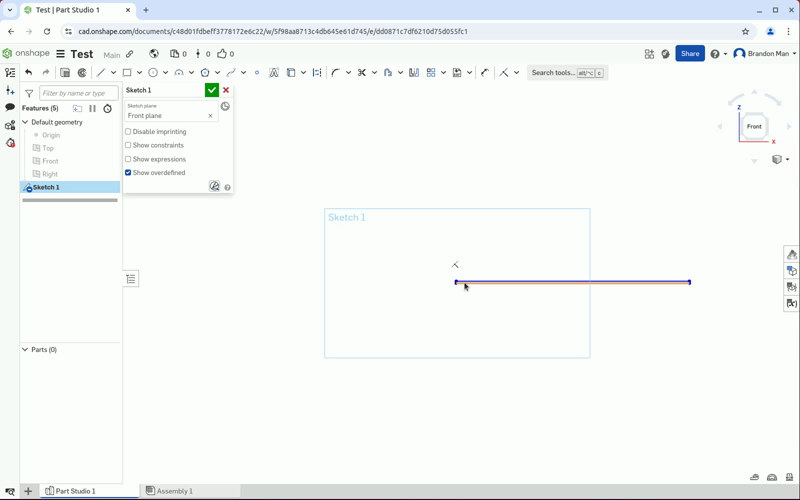
scroll(6)
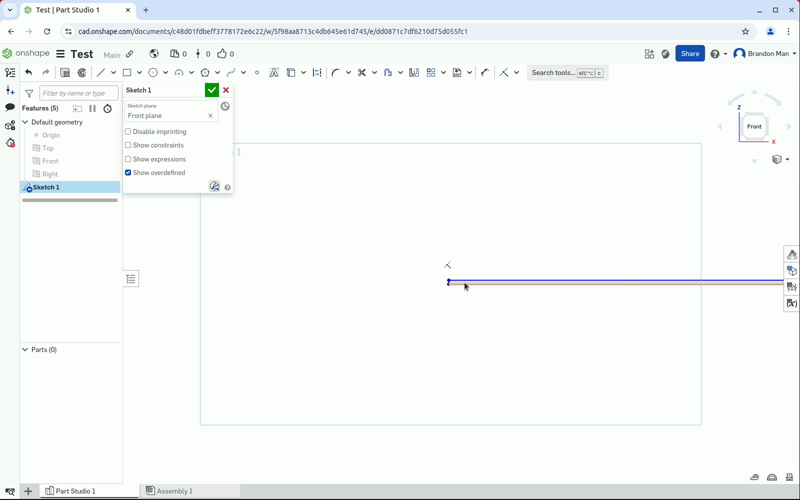
scroll(6)
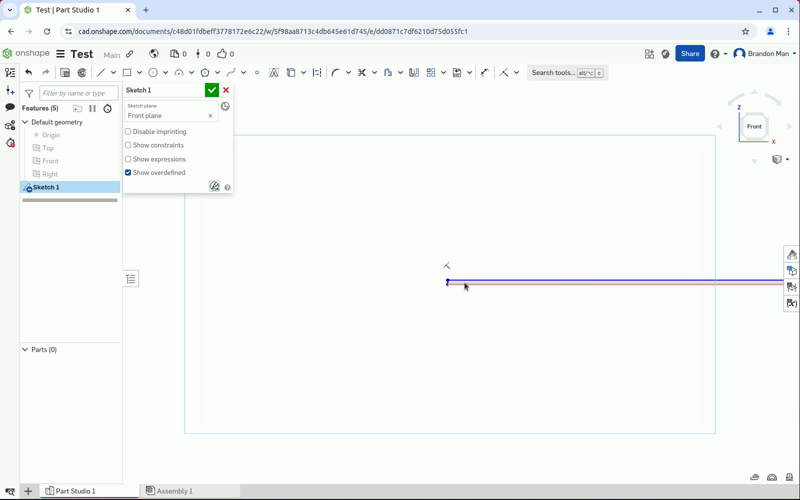
scroll(6)
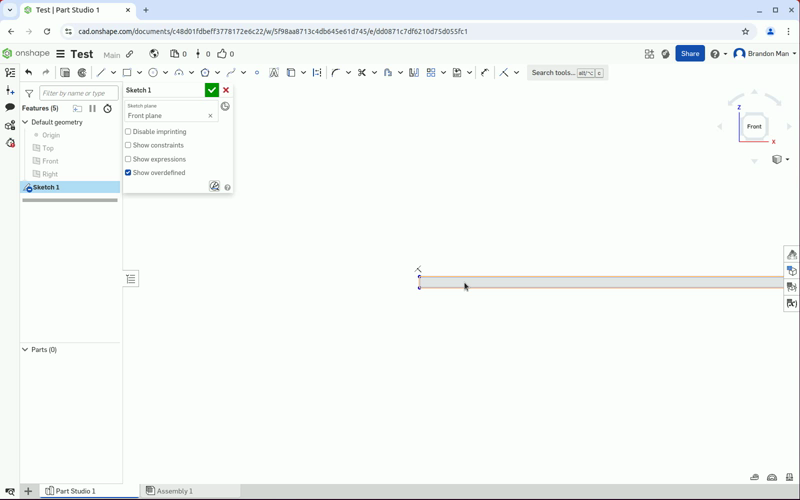
click(464, 282)
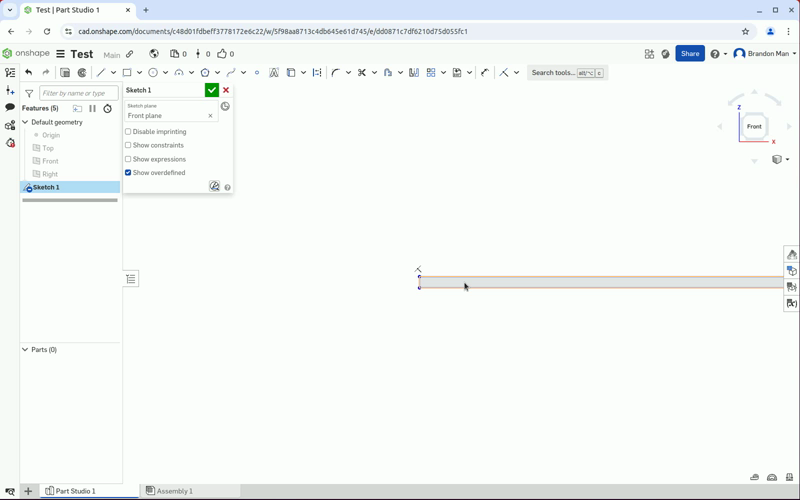
scroll(-6)
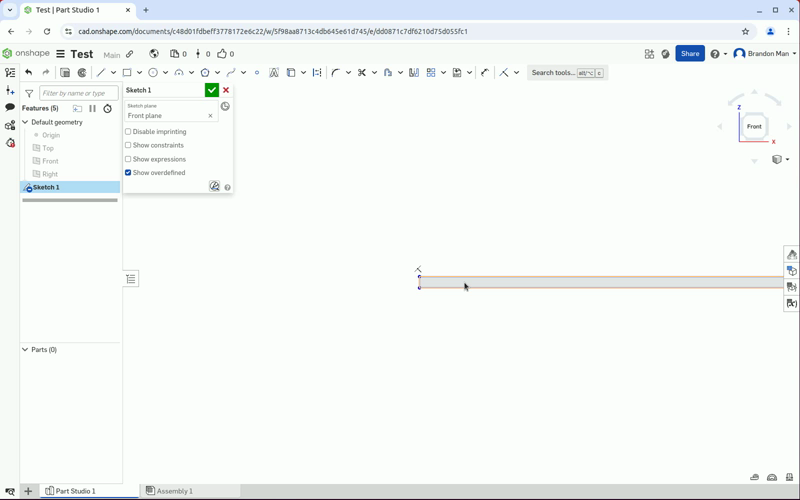
scroll(-6)
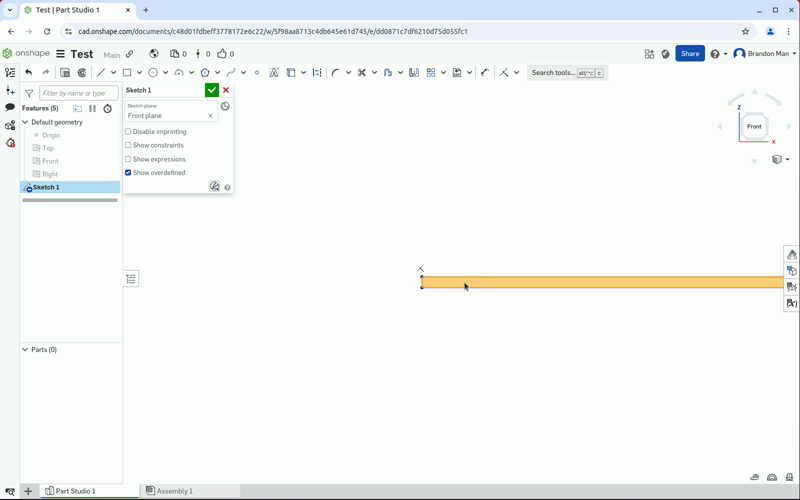
scroll(-6)
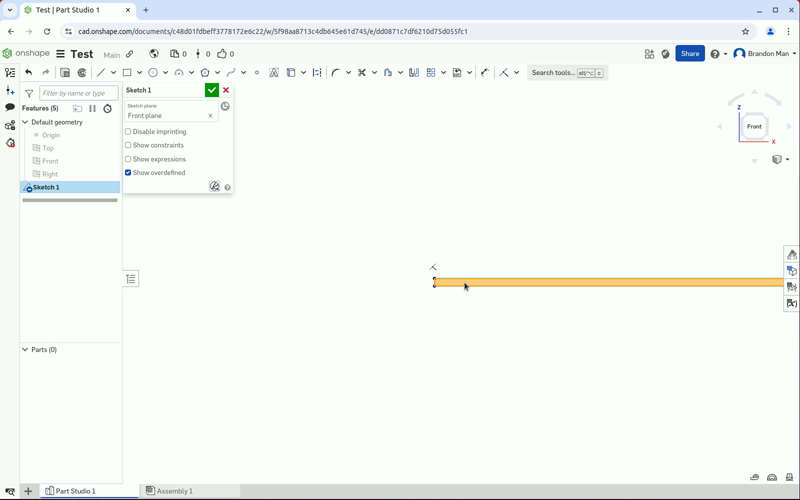
scroll(-6)
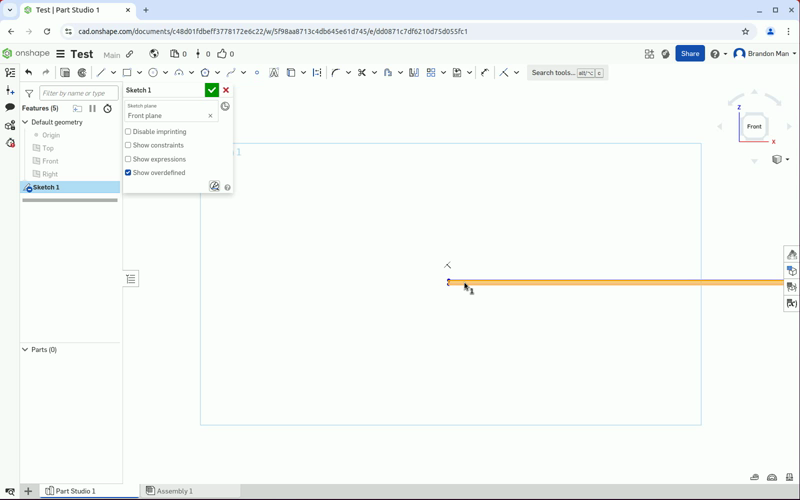
scroll(-6)
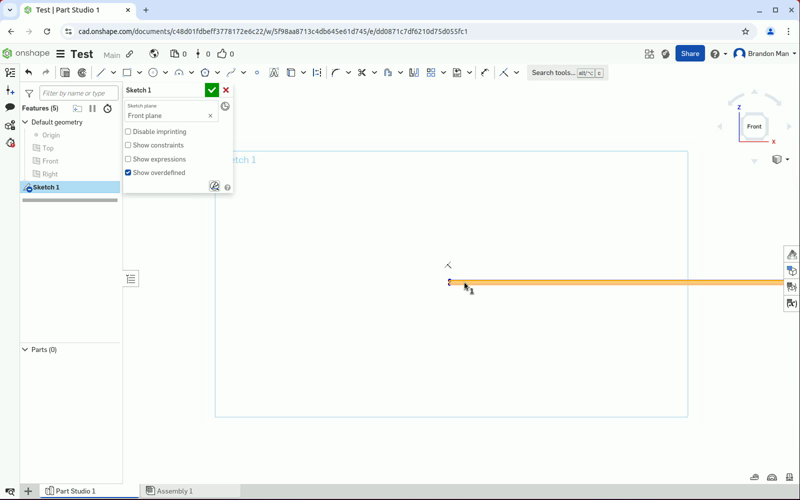
scroll(-6)
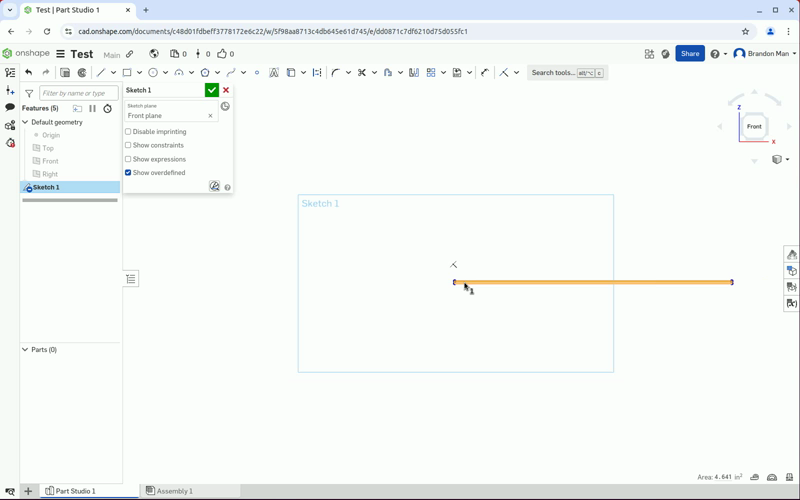
scroll(-6)
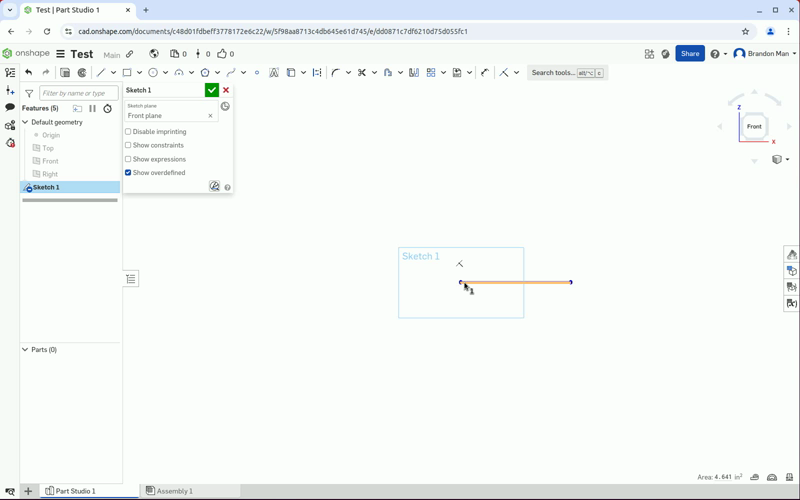
mouse_move(73, 352)
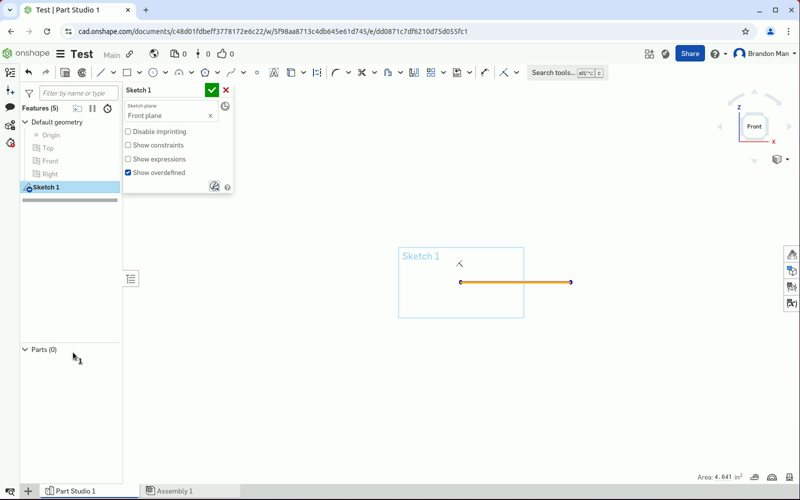
key(shift+y)
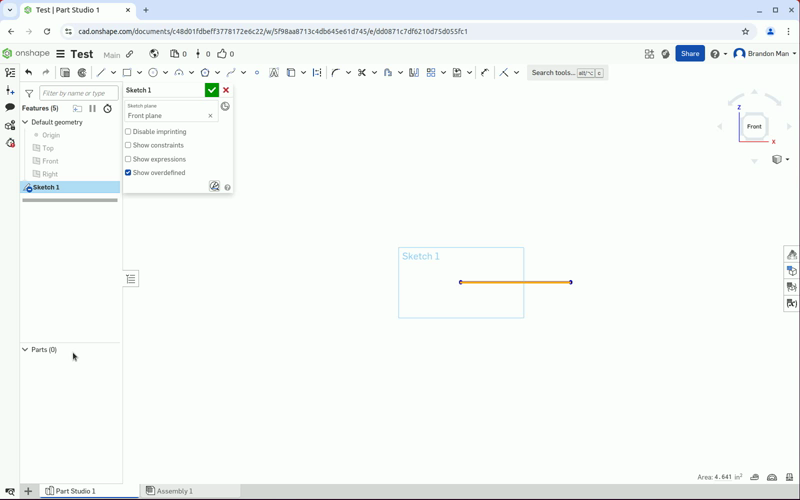
key(shift+e)
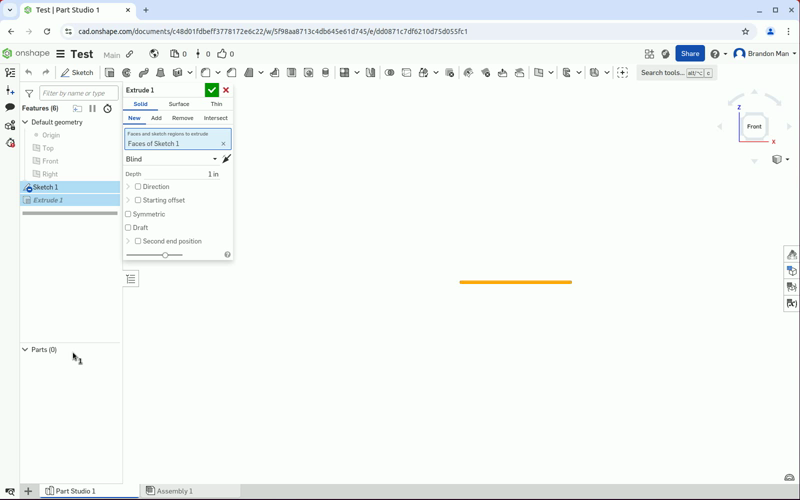
mouse_move(143, 106)
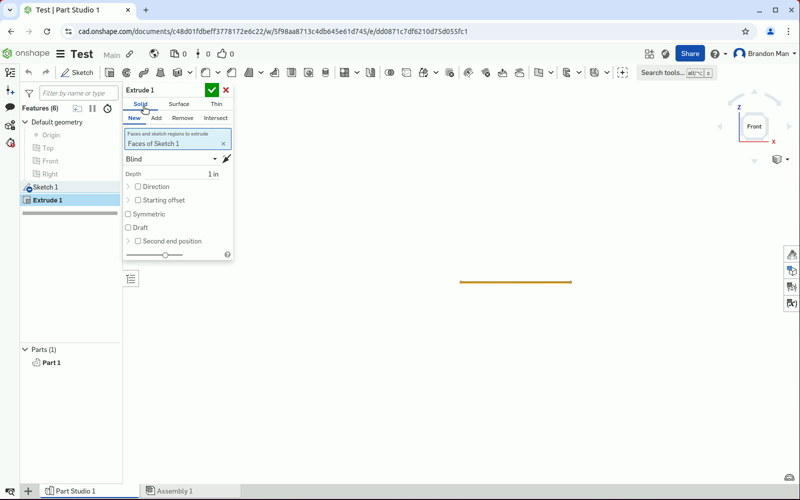
click(143, 106)
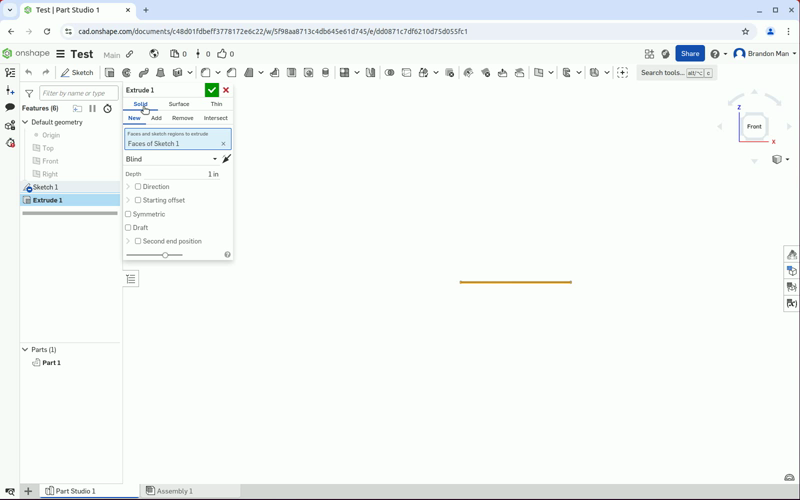
mouse_move(137, 120)
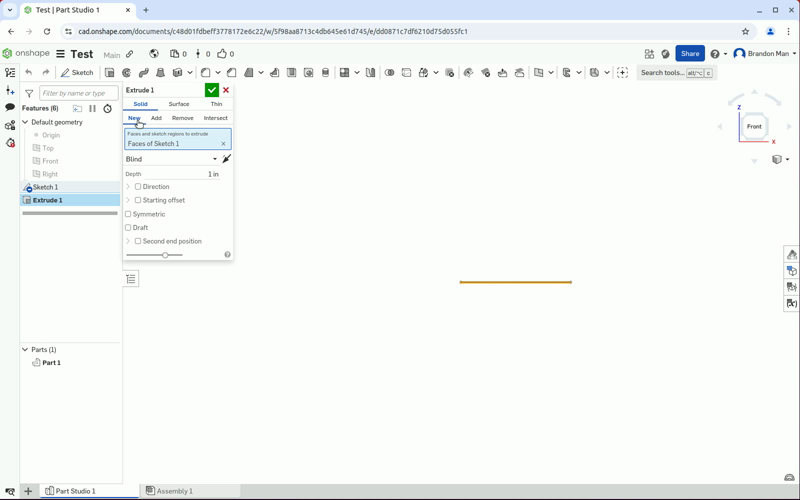
click(137, 120)
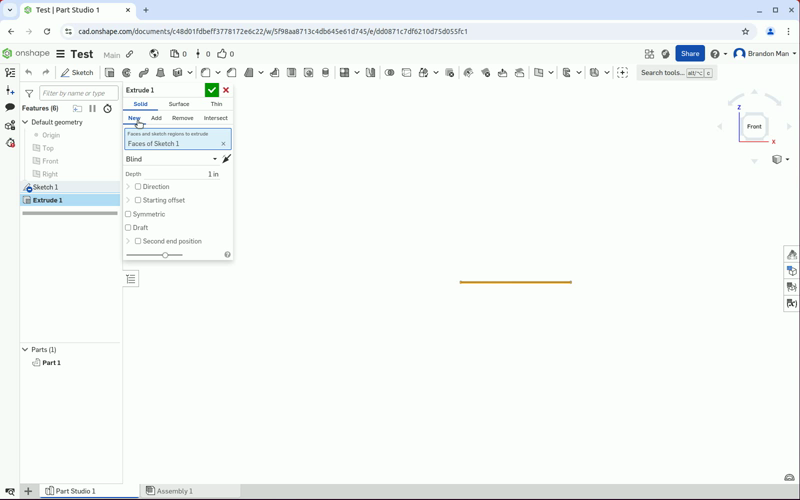
key(tab, 4)
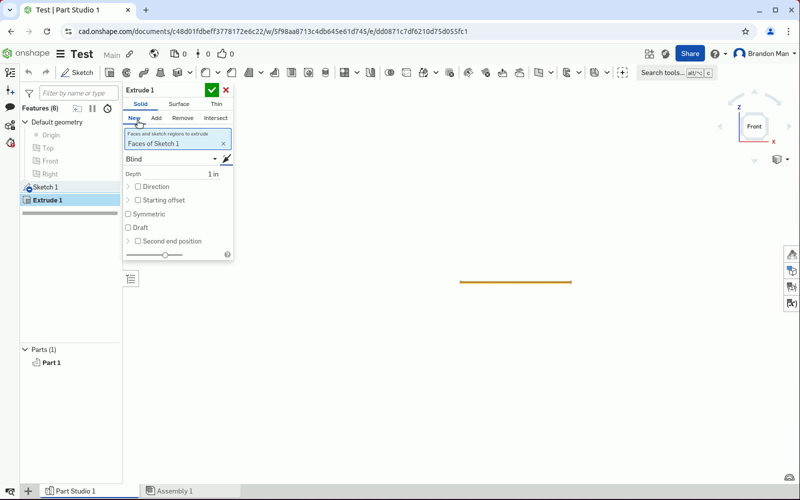
text(0.241)
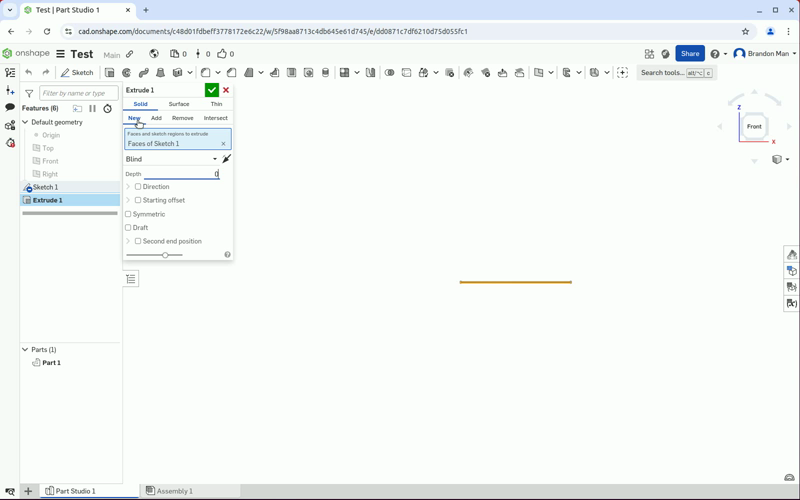
key(enter)
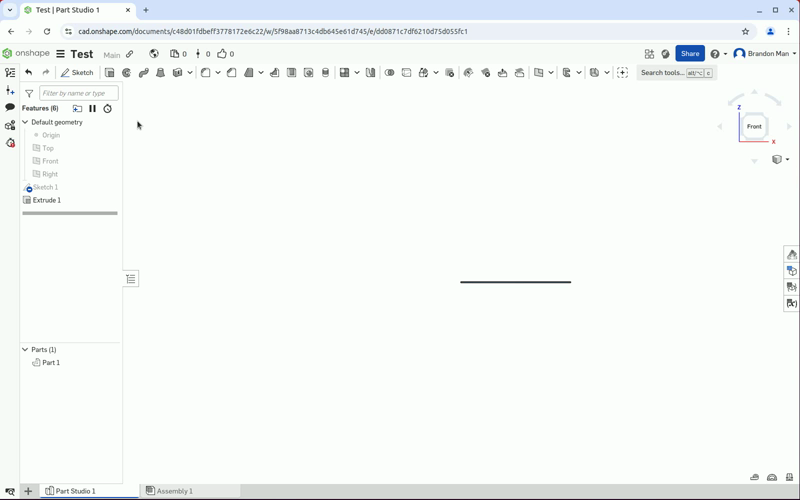
key(shift+h)
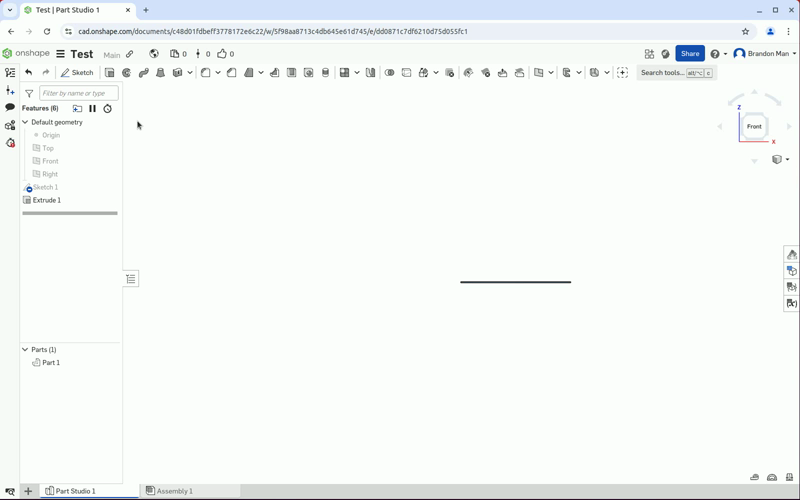
key(shift+h)
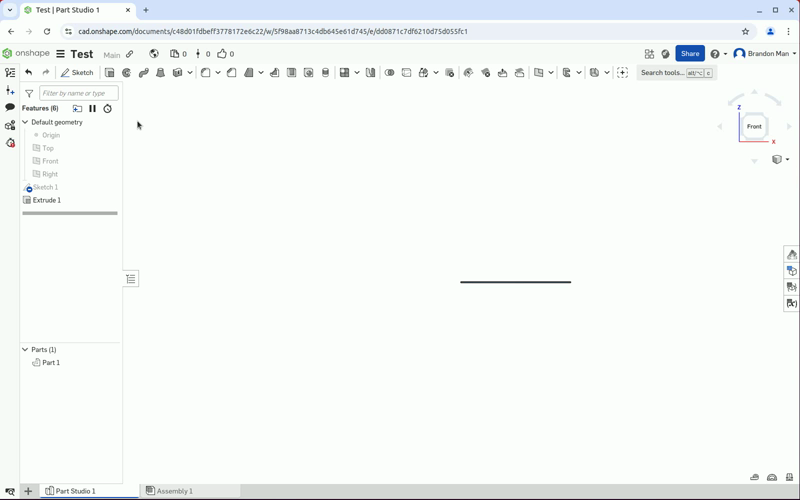
mouse_move(73, 189)
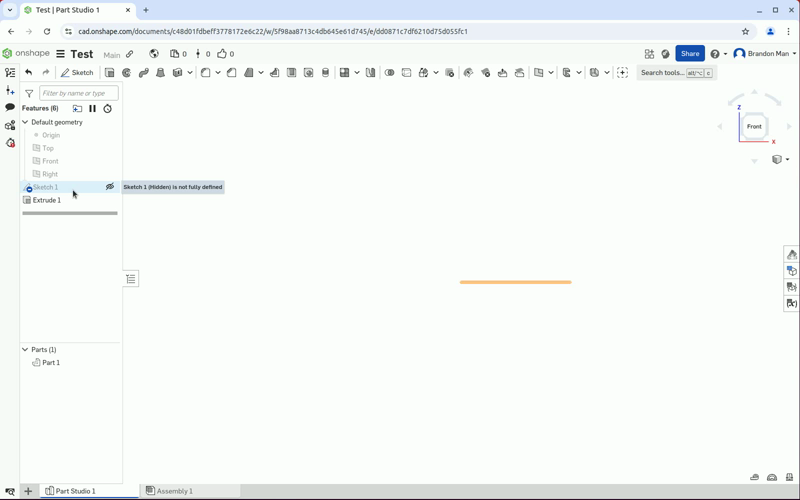
click(73, 189)
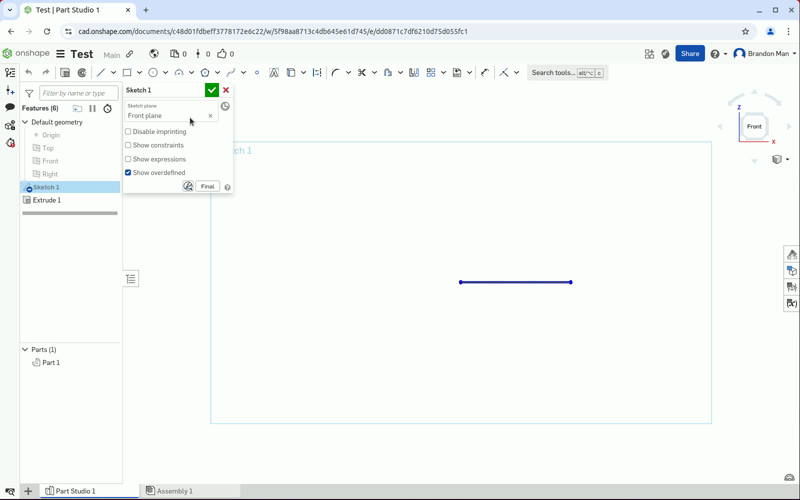
mouse_move(229, 92)
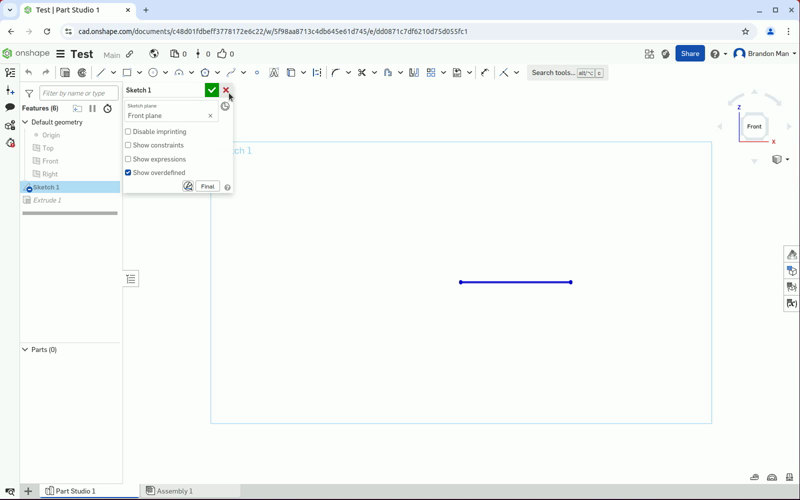
click(229, 92)
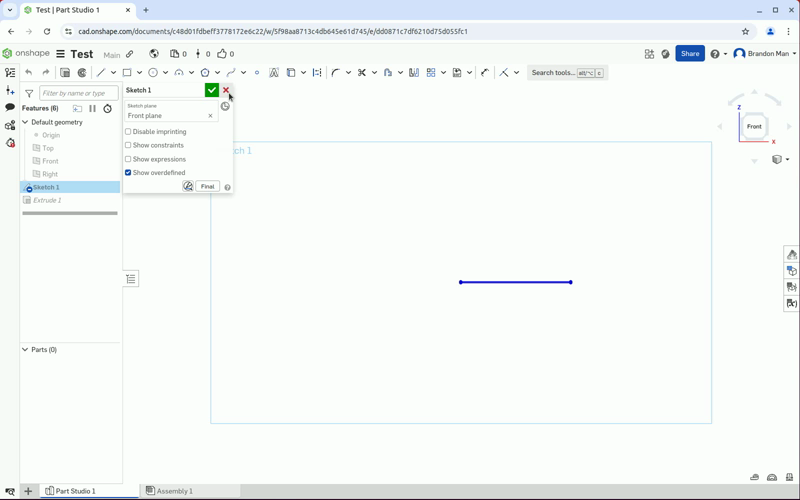
key(shift+s)
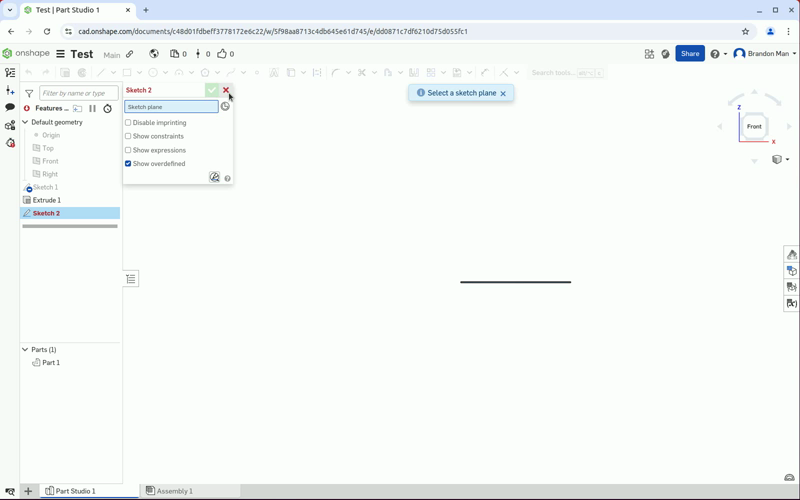
mouse_move(73, 163)
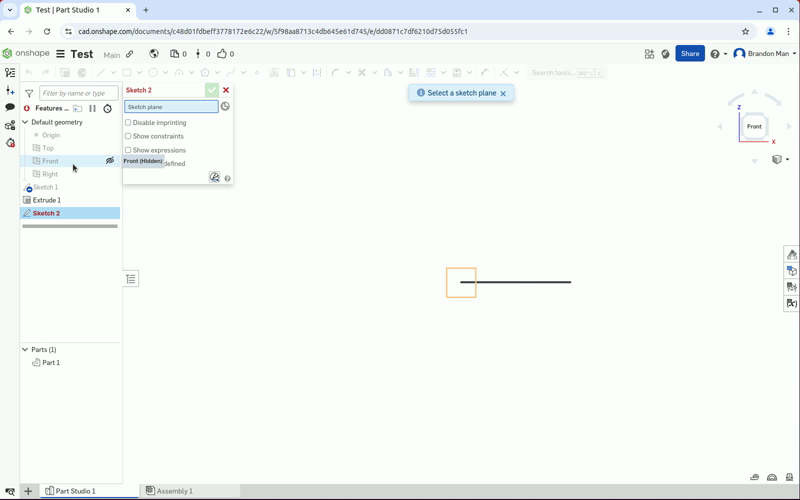
click(73, 163)
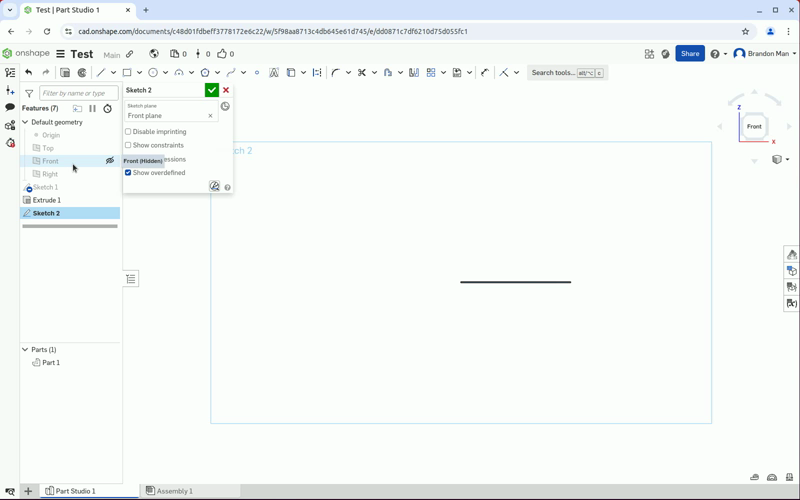
mouse_move(73, 352)
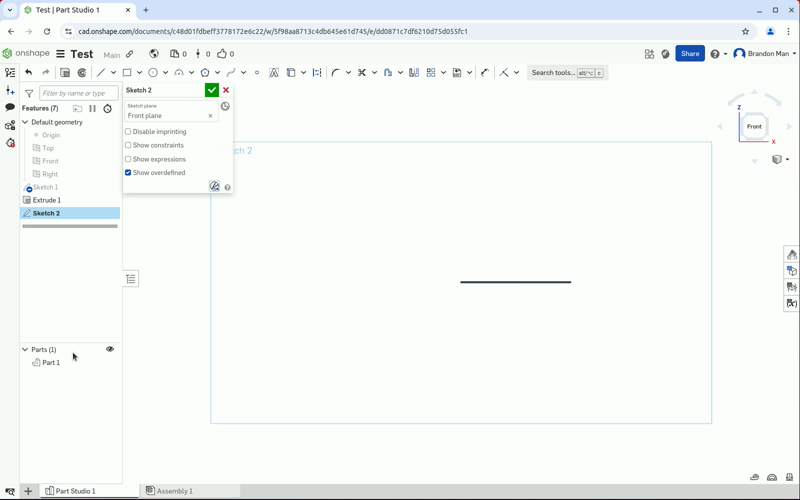
key(y)
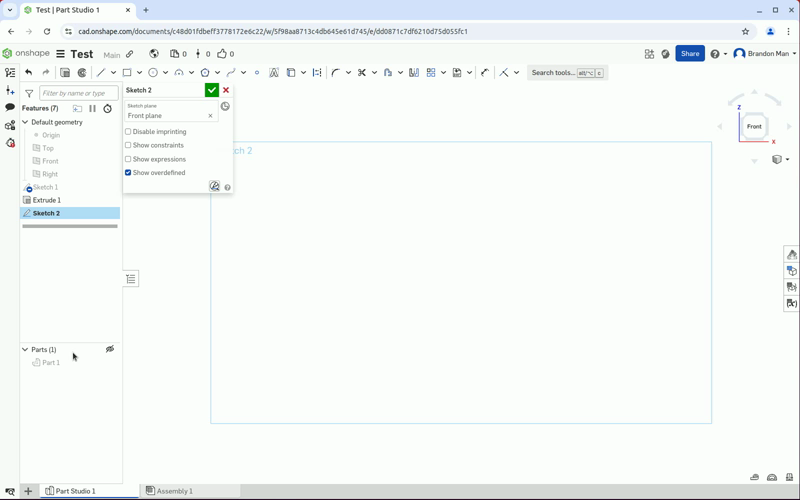
key(l)
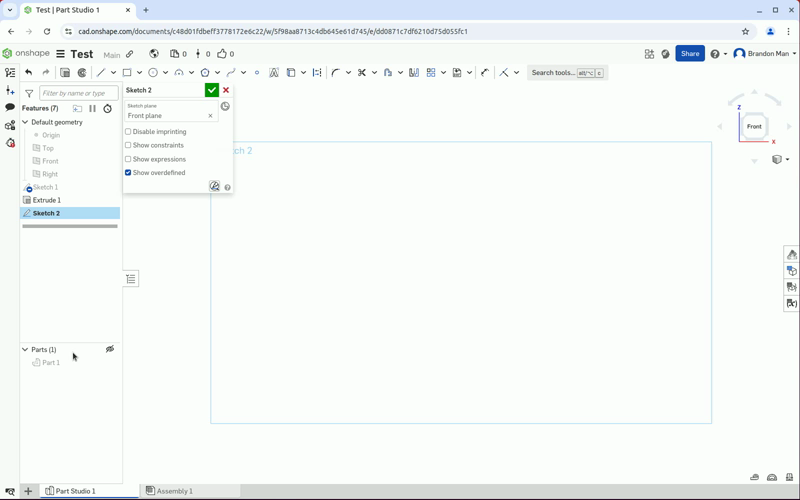
key_down(shift)
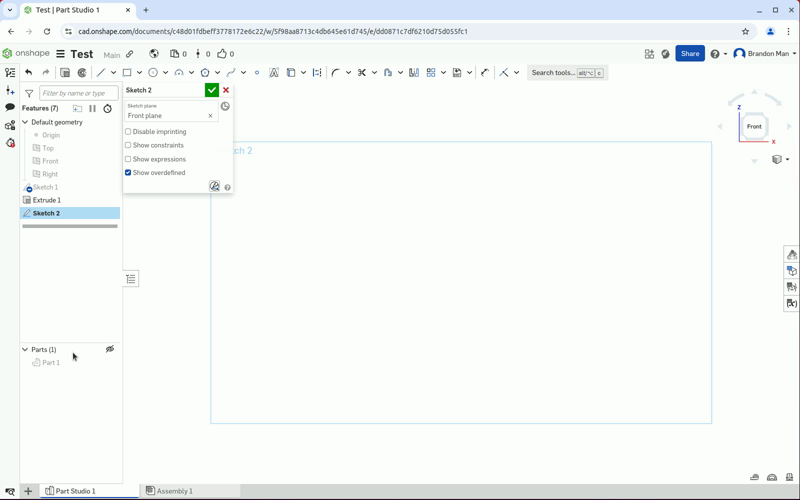
mouse_move(460, 282)
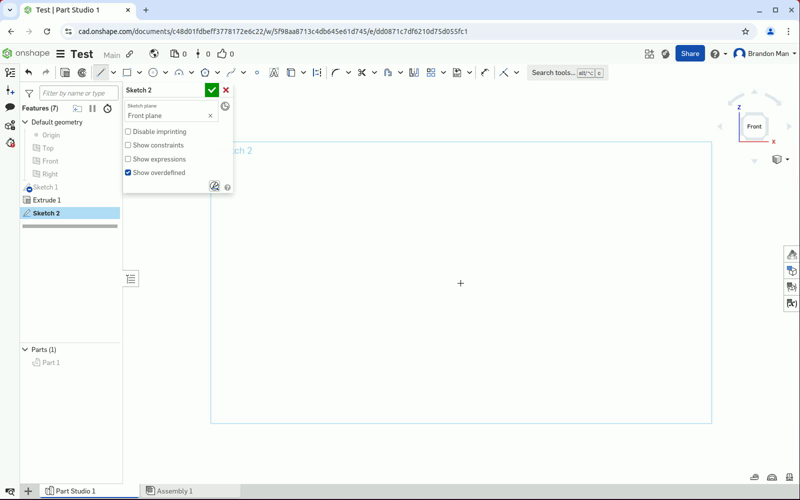
click(460, 282)
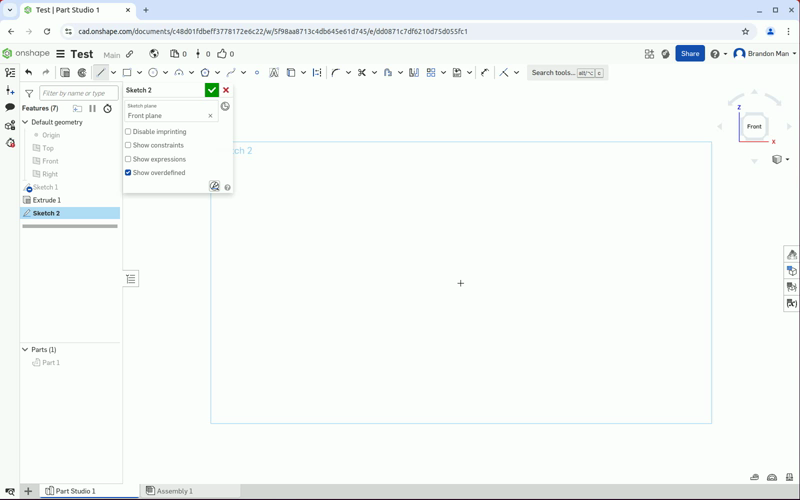
key_up(shift)
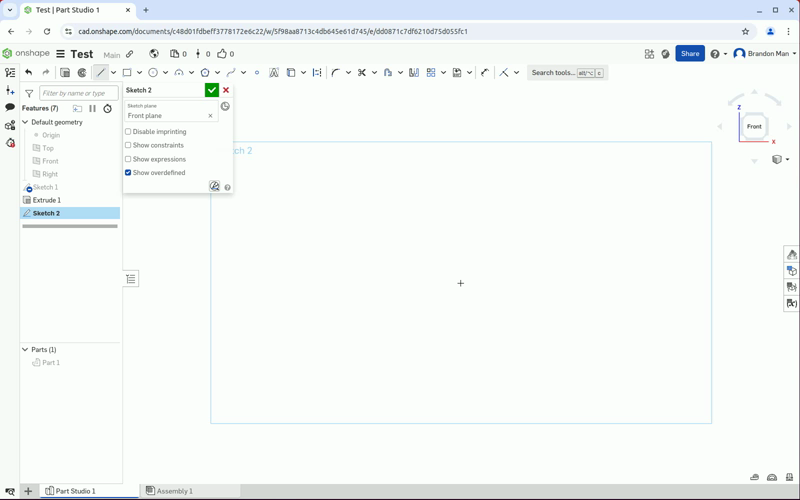
key_down(shift)
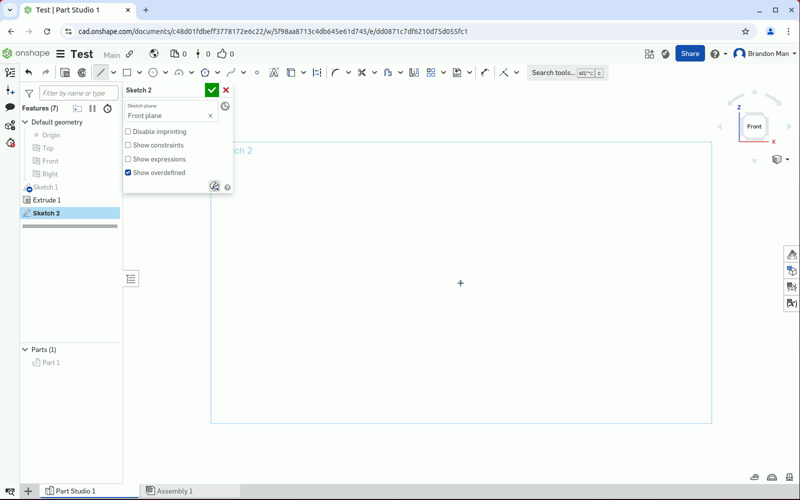
mouse_move(490, 282)
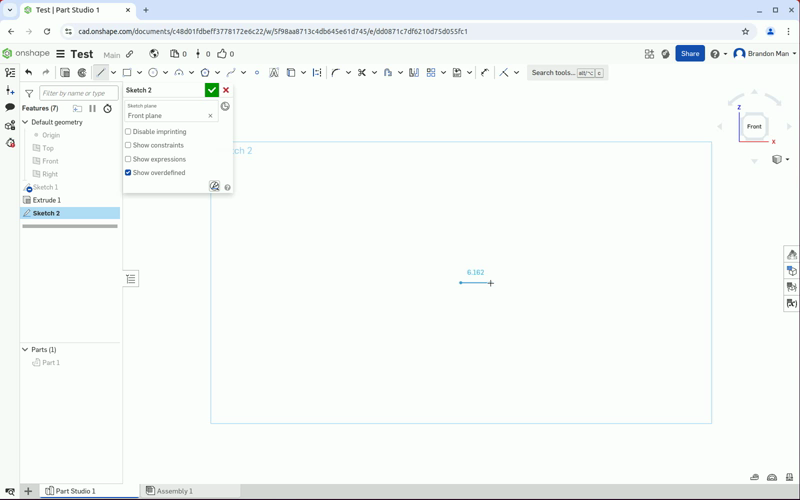
mouse_move(460, 281)
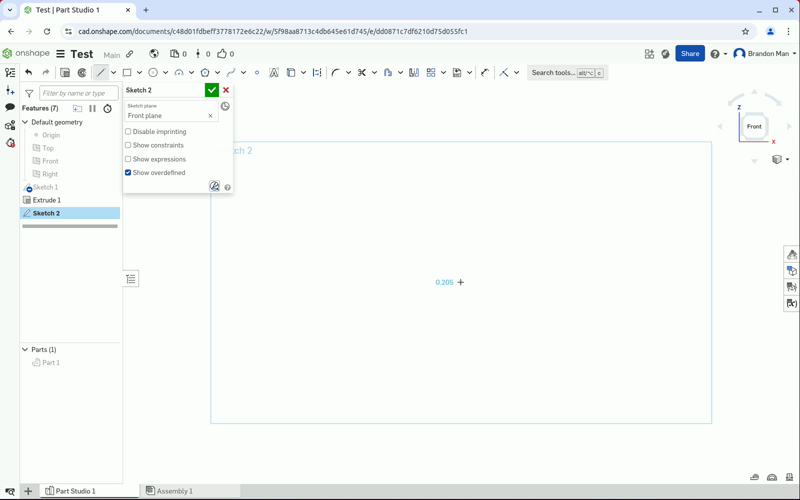
scroll(6)
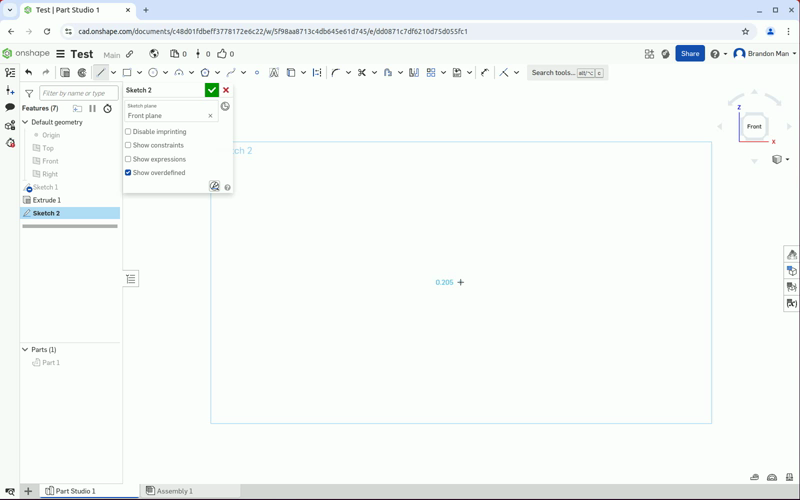
scroll(6)
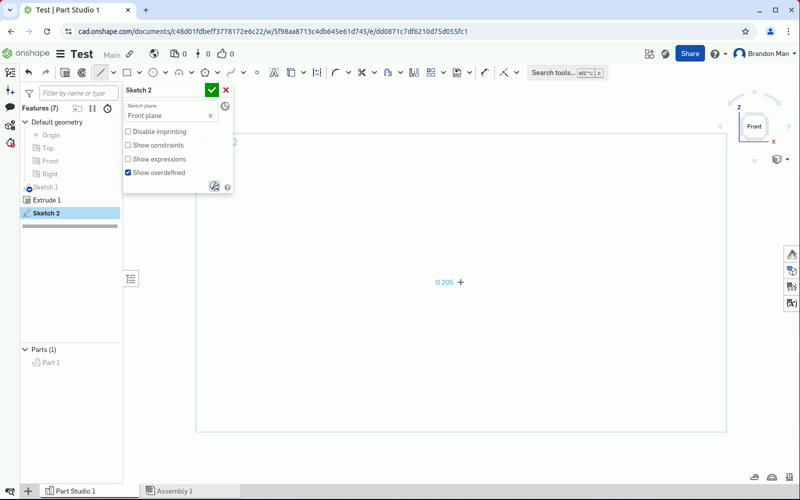
scroll(6)
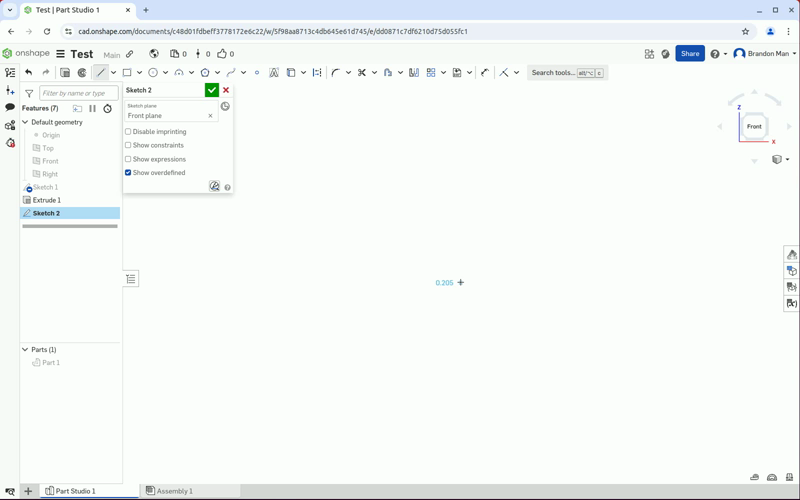
scroll(6)
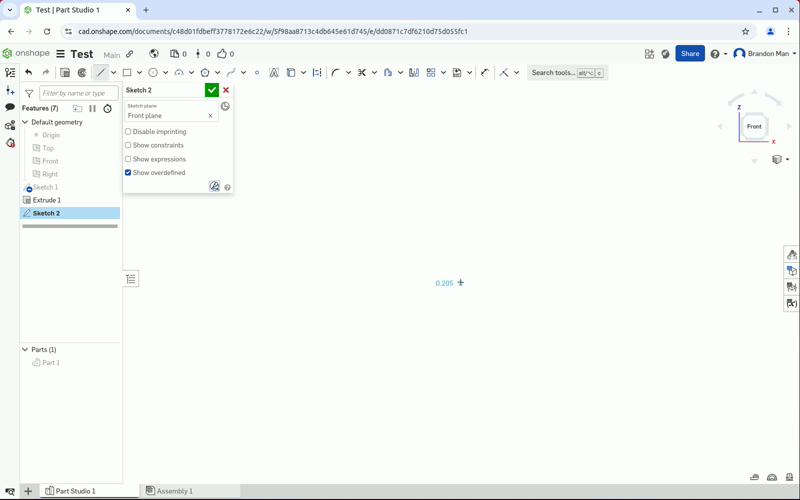
scroll(6)
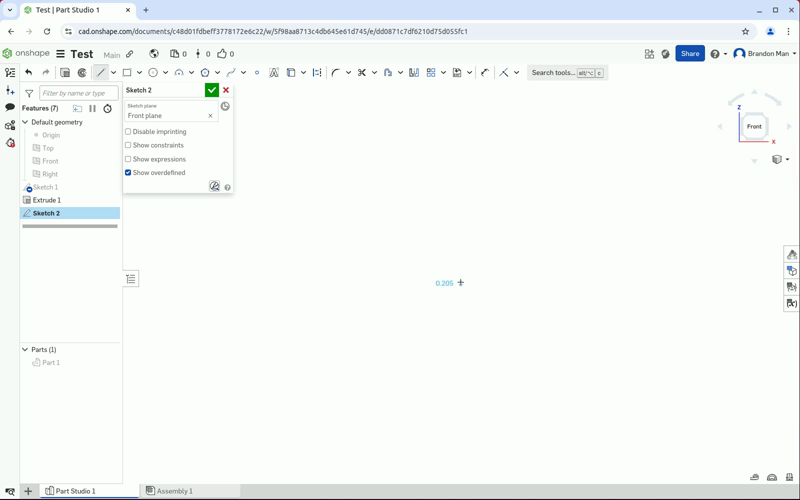
scroll(6)
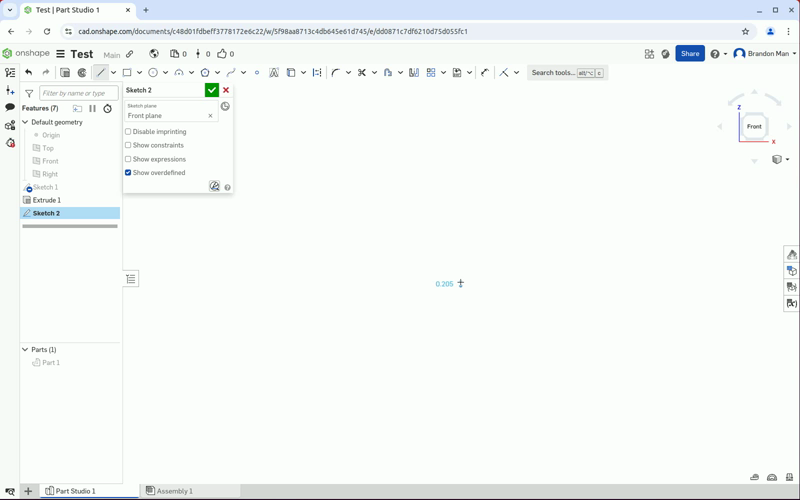
scroll(6)
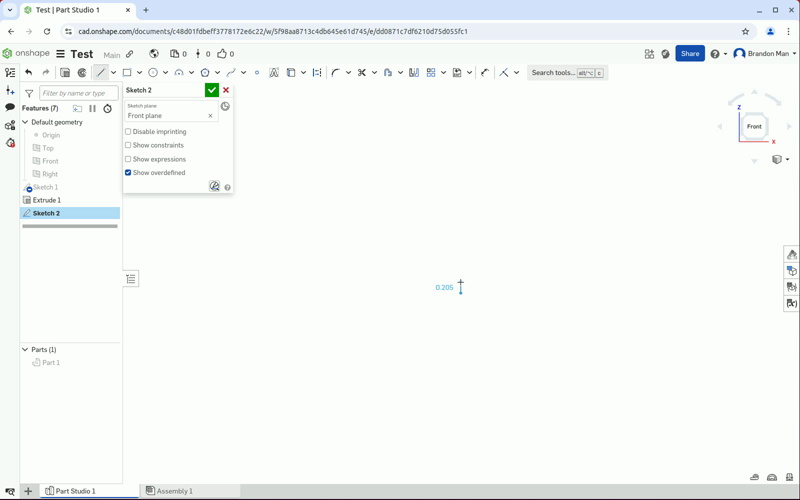
click(460, 281)
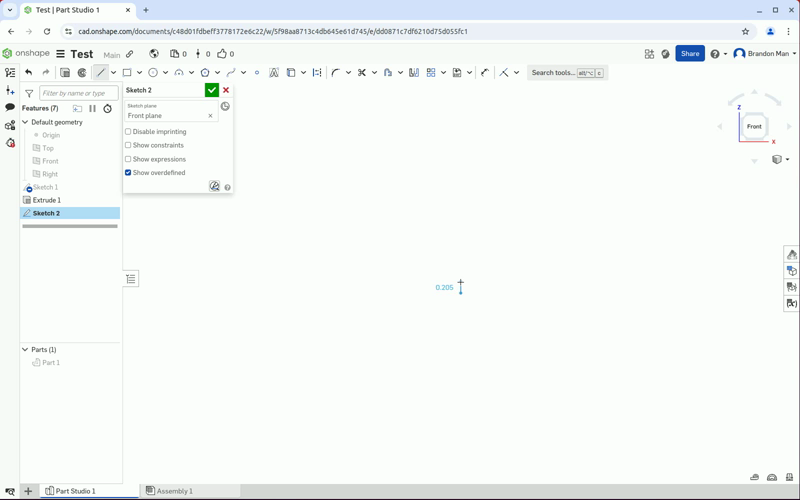
scroll(-6)
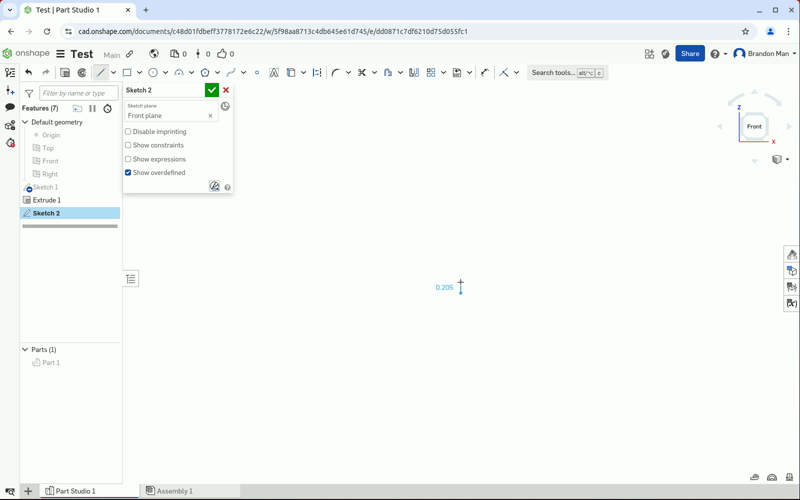
scroll(-6)
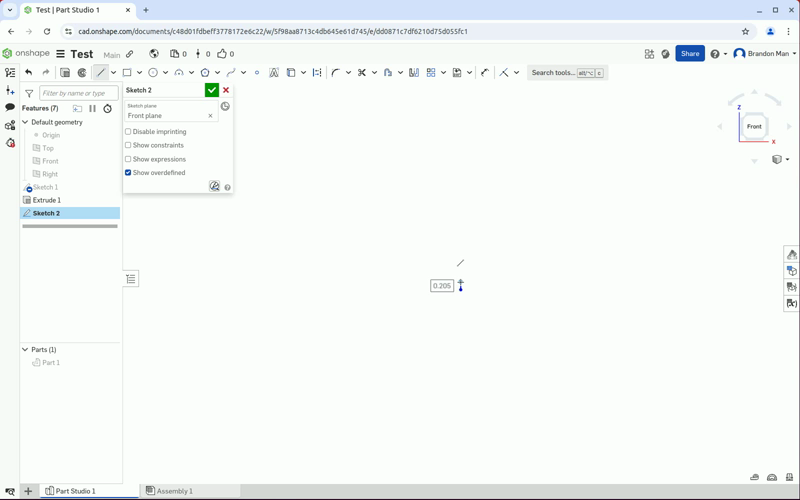
scroll(-6)
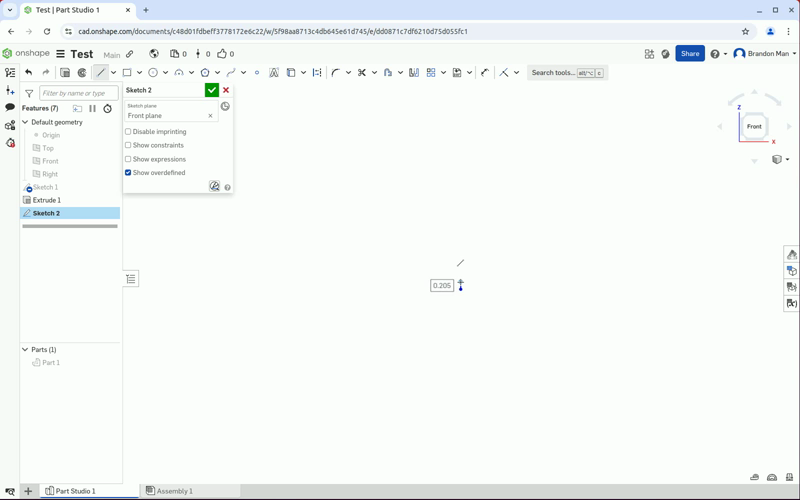
scroll(-6)
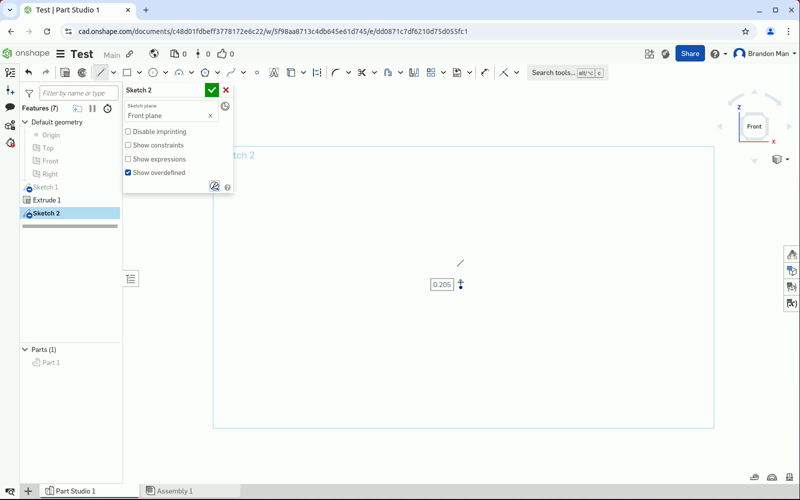
scroll(-6)
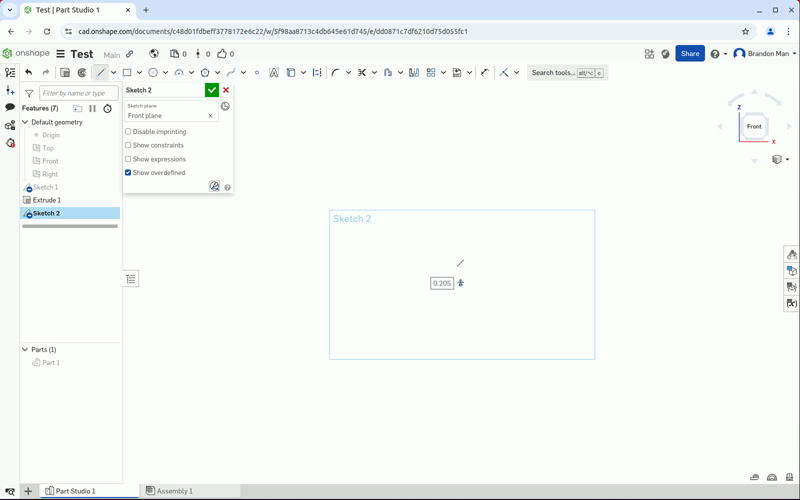
scroll(-6)
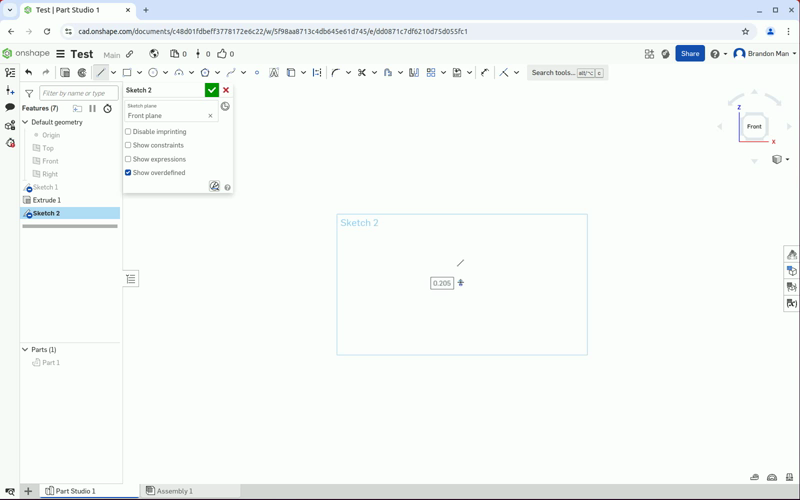
scroll(-6)
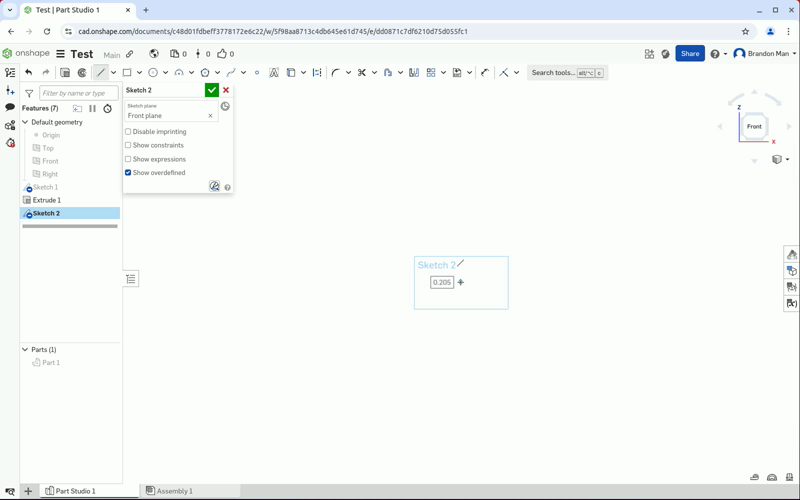
key_up(shift)
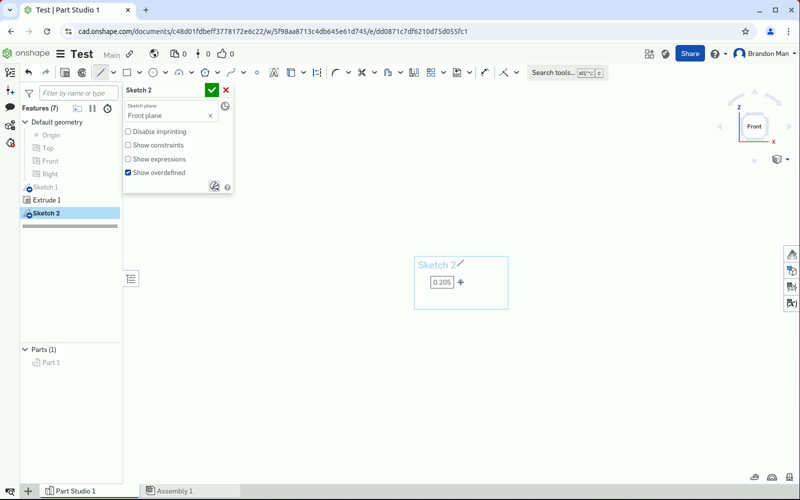
key(esc)
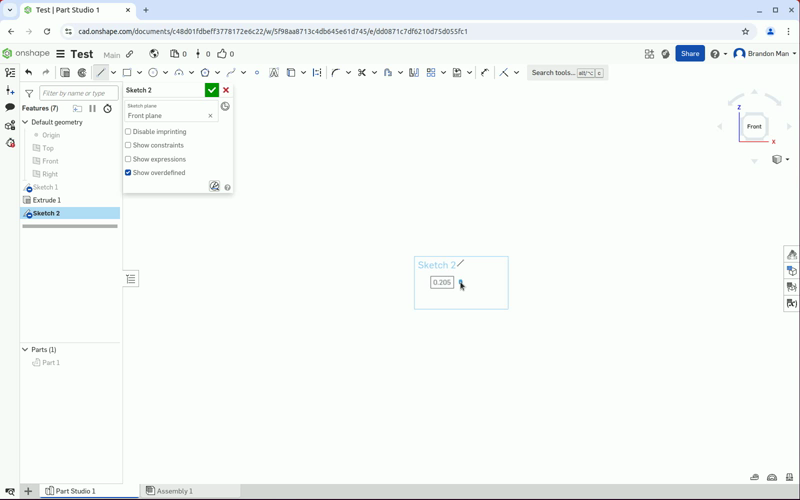
key(a)
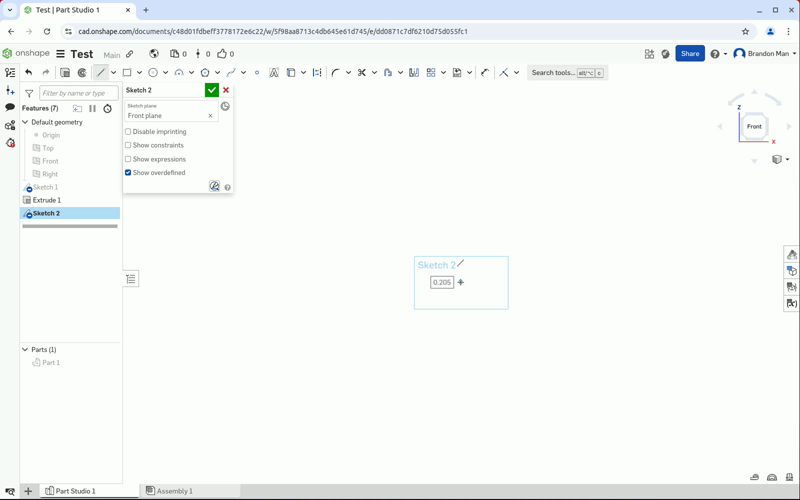
mouse_move(460, 281)
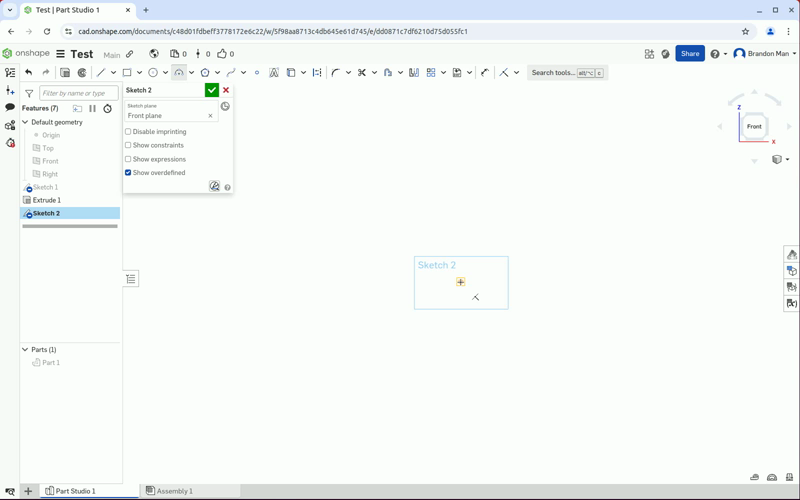
scroll(6)
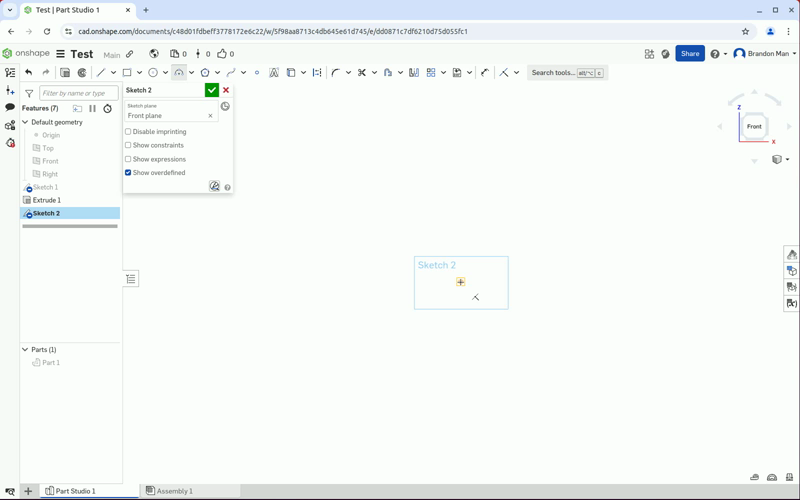
scroll(6)
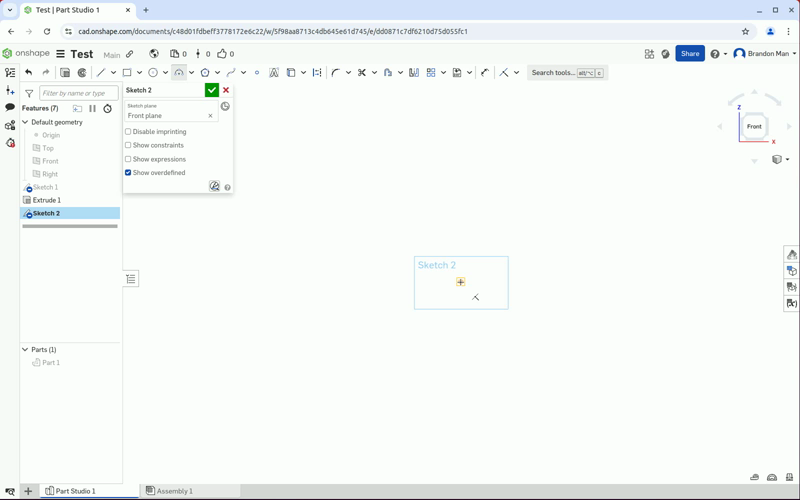
scroll(6)
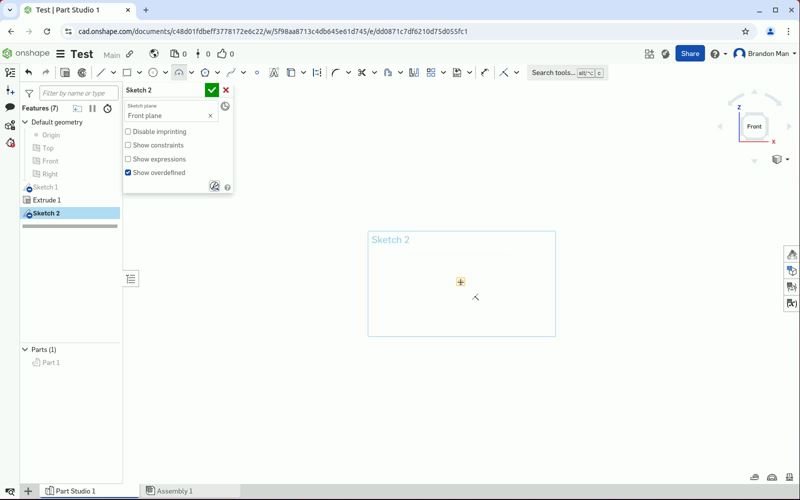
scroll(6)
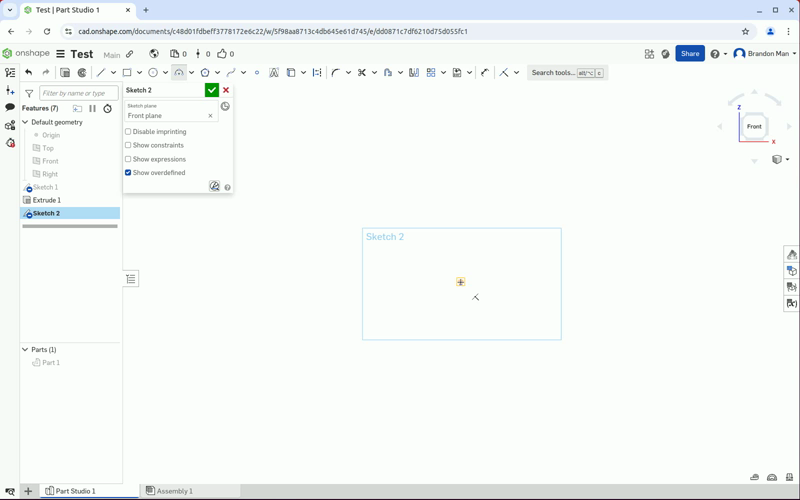
scroll(6)
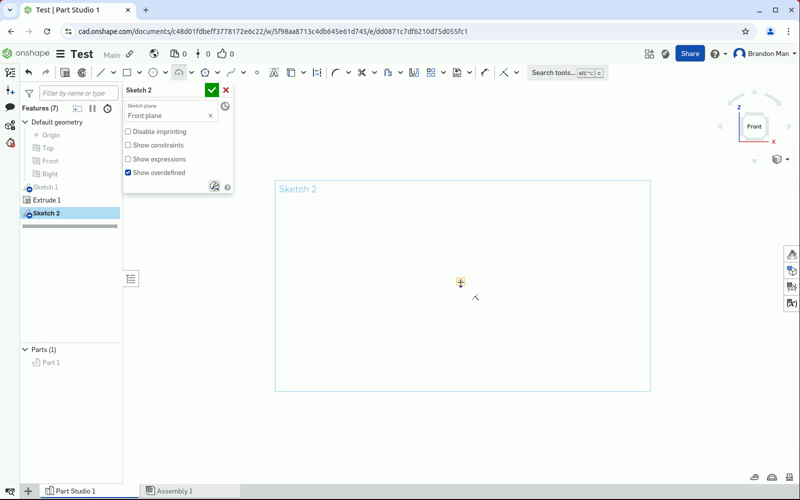
scroll(6)
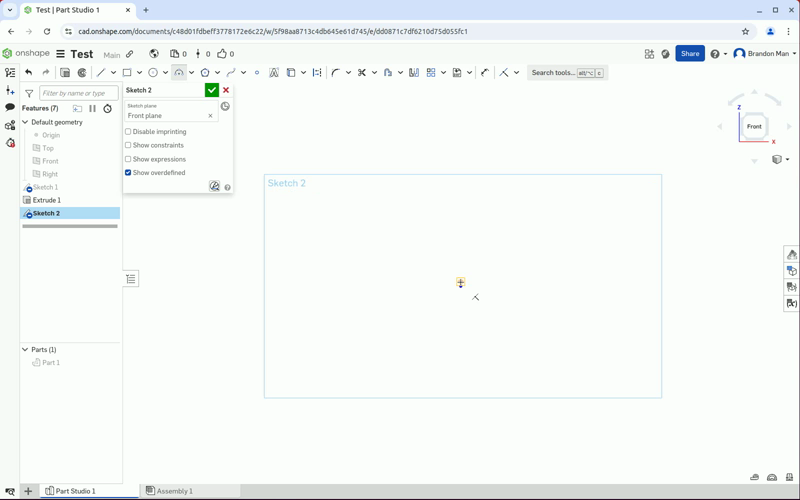
scroll(6)
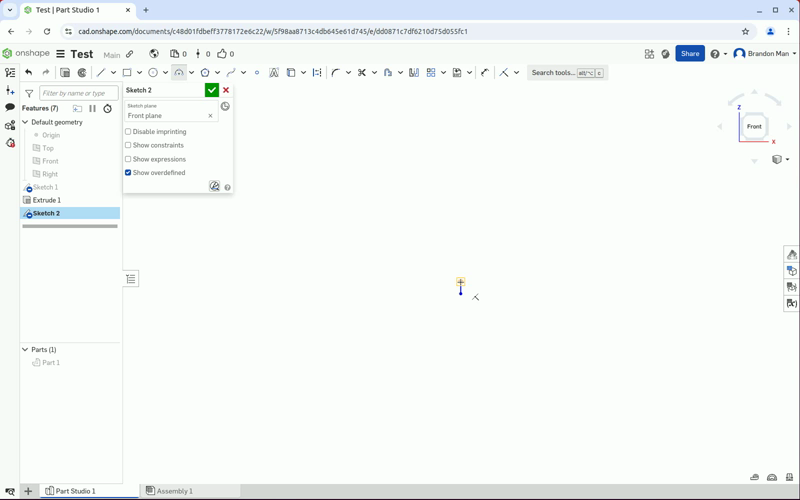
click(460, 281)
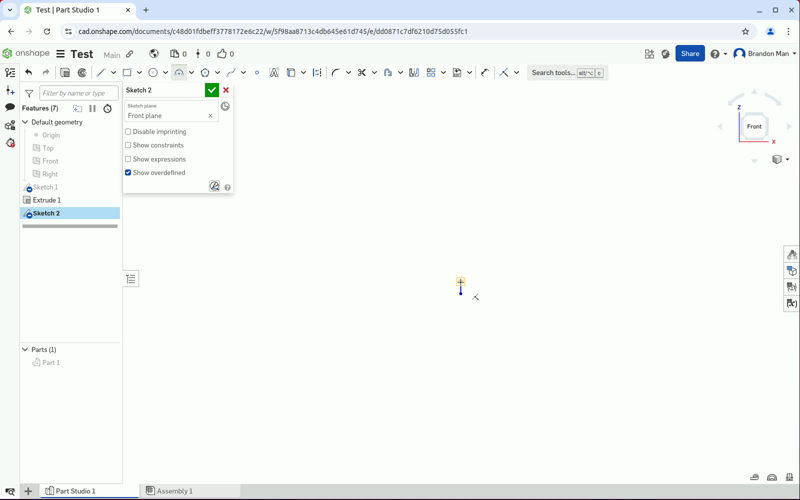
scroll(-6)
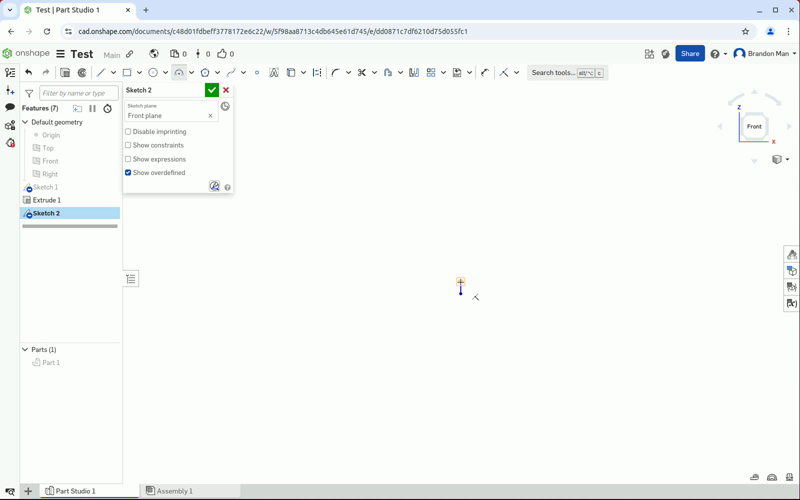
scroll(-6)
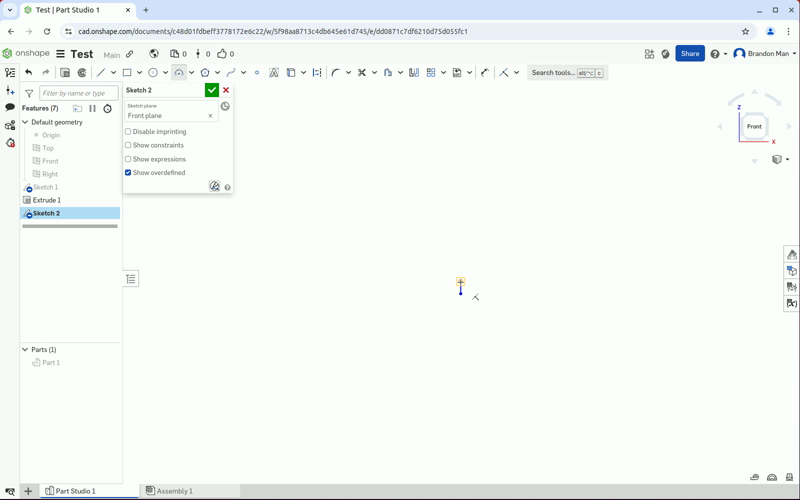
scroll(-6)
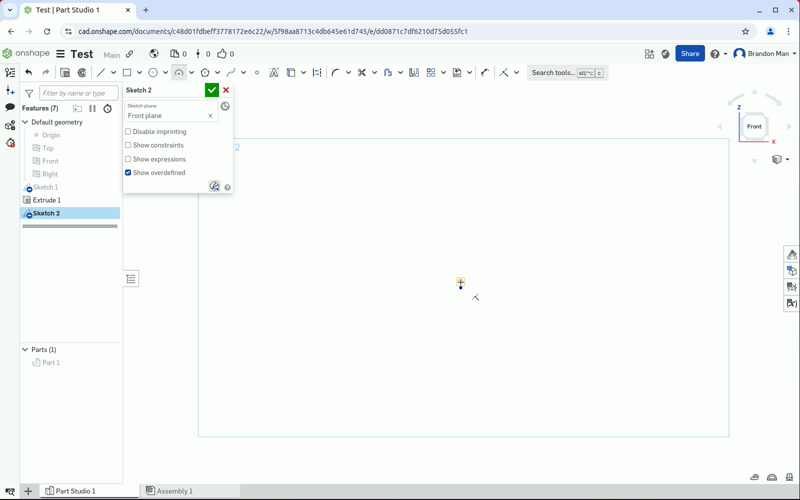
scroll(-6)
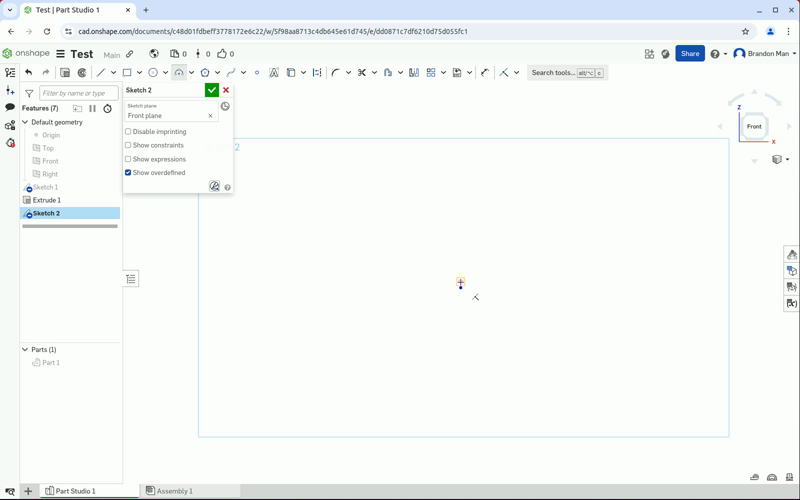
scroll(-6)
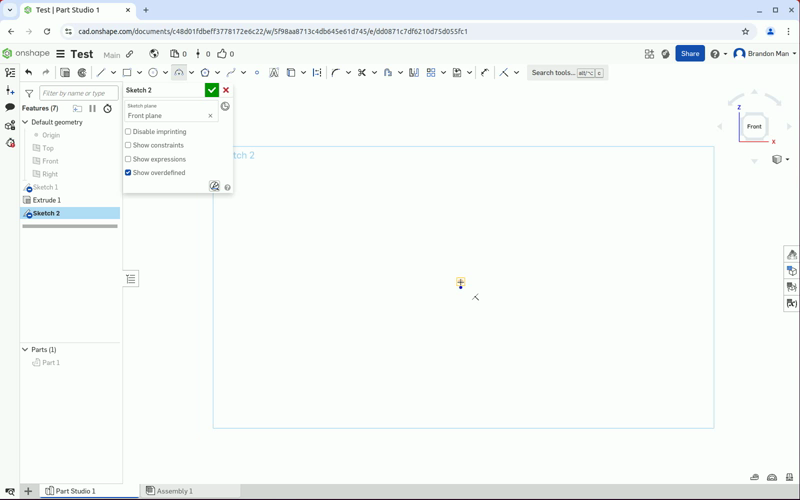
scroll(-6)
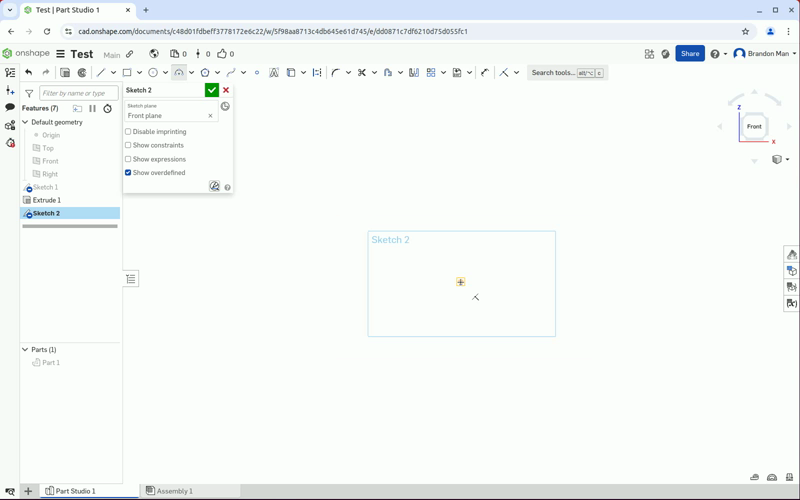
scroll(-6)
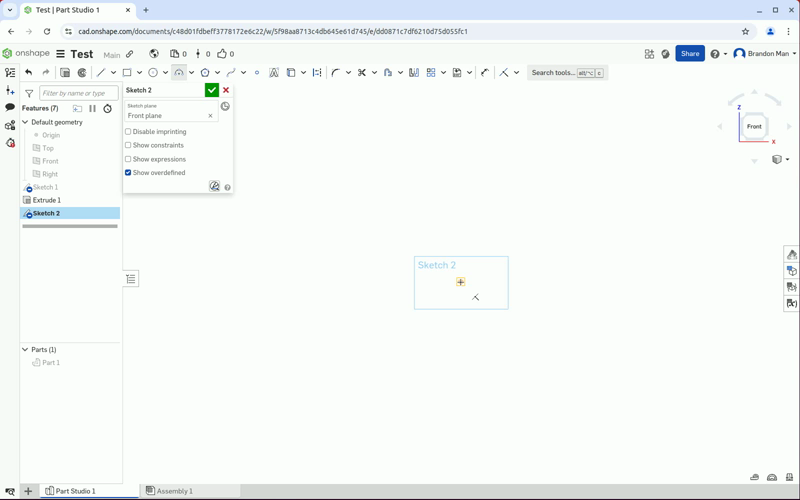
mouse_move(460, 282)
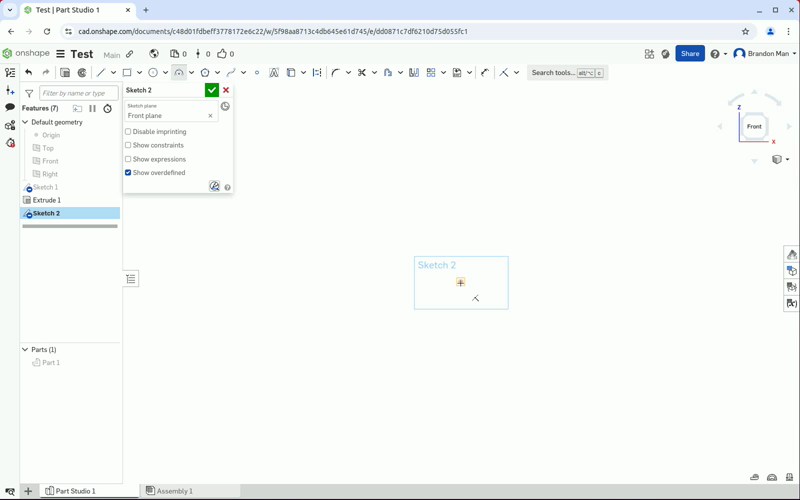
scroll(6)
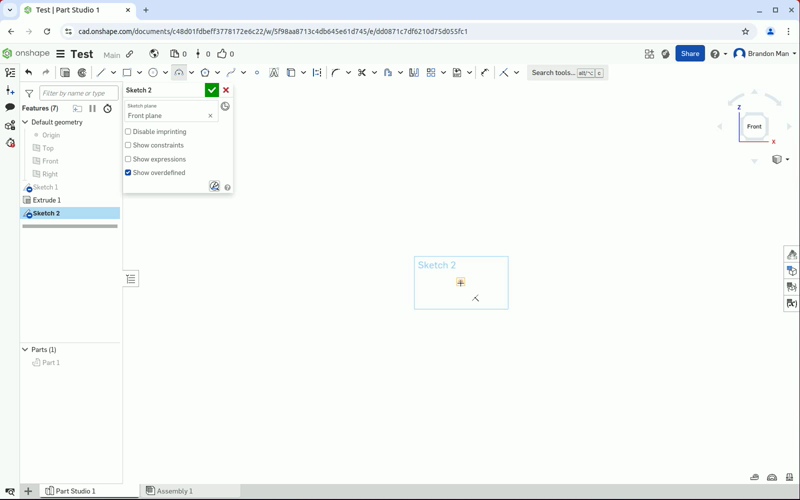
scroll(6)
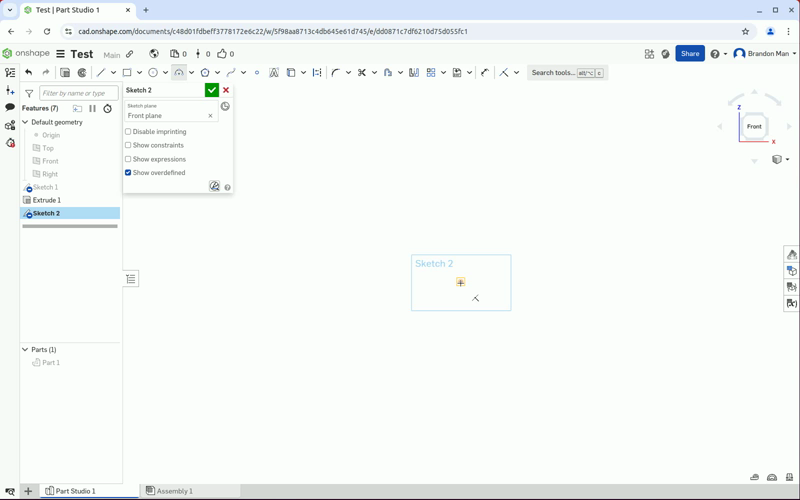
scroll(6)
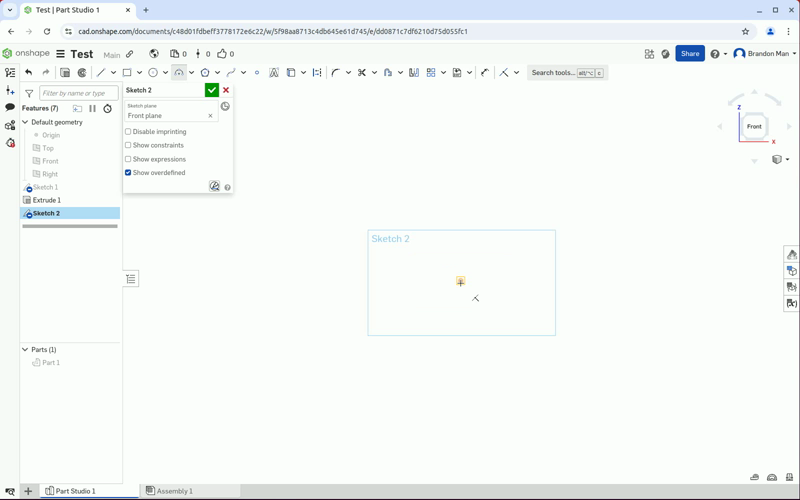
scroll(6)
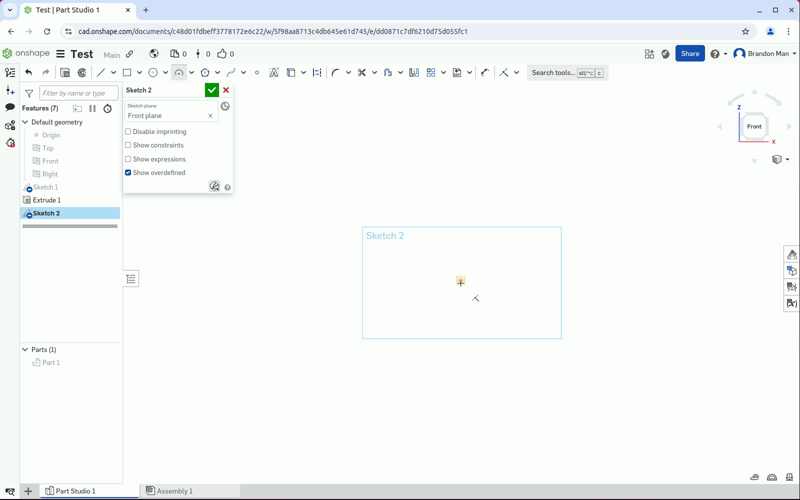
scroll(6)
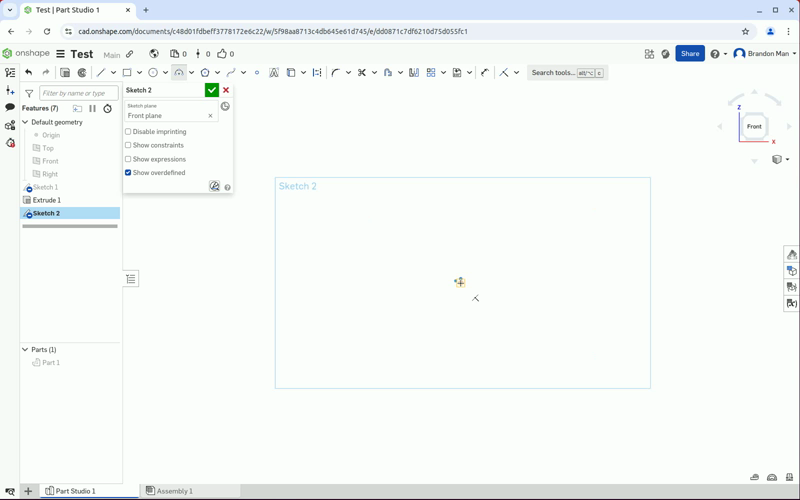
scroll(6)
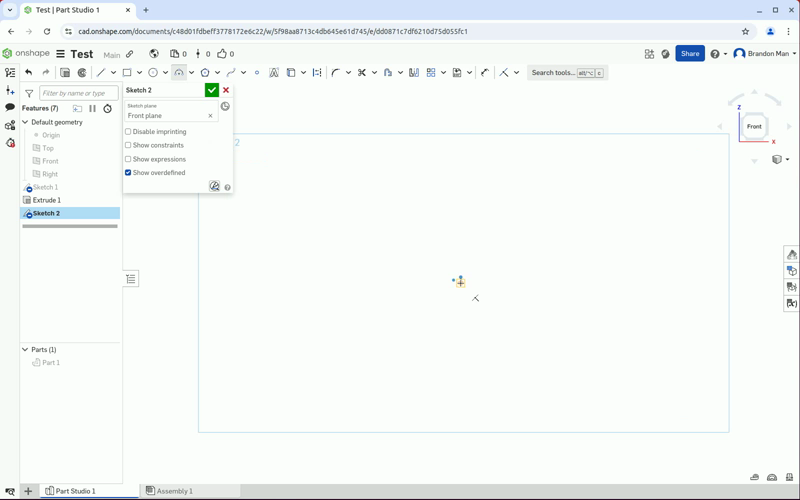
scroll(6)
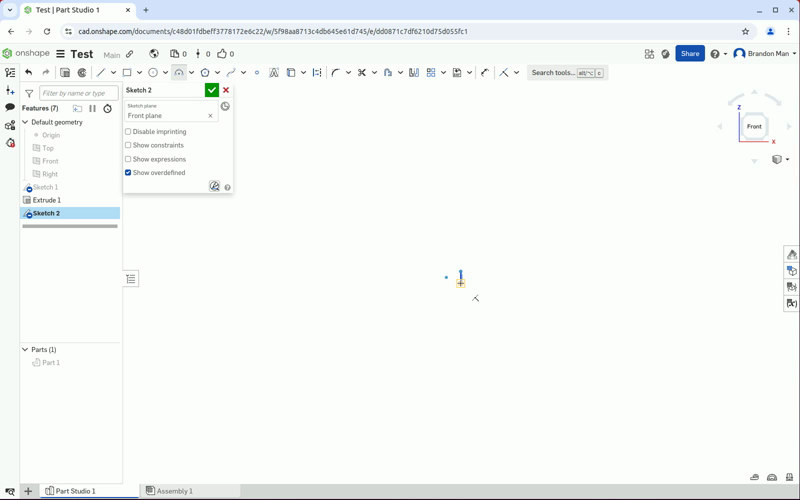
click(460, 282)
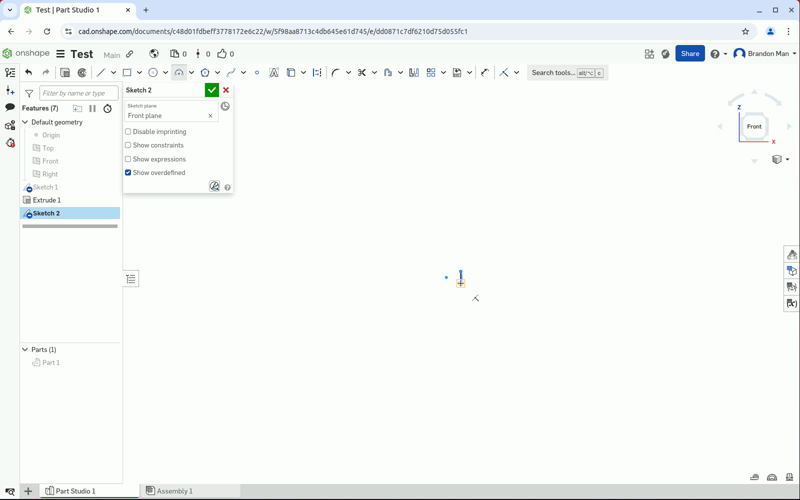
scroll(-6)
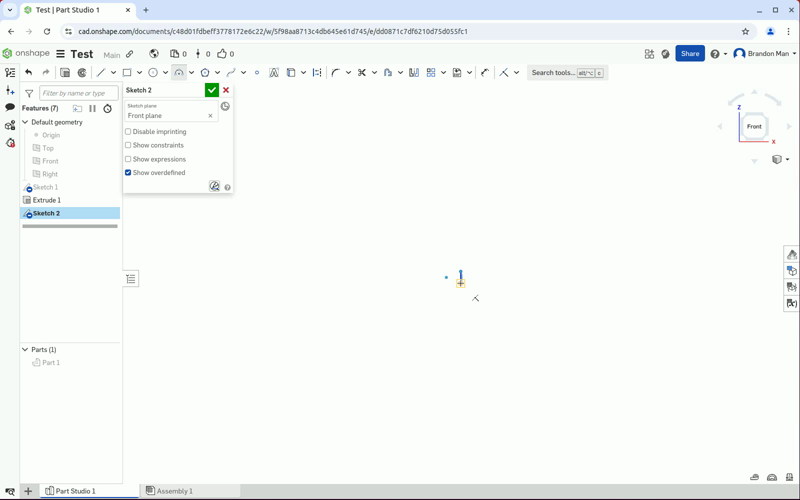
scroll(-6)
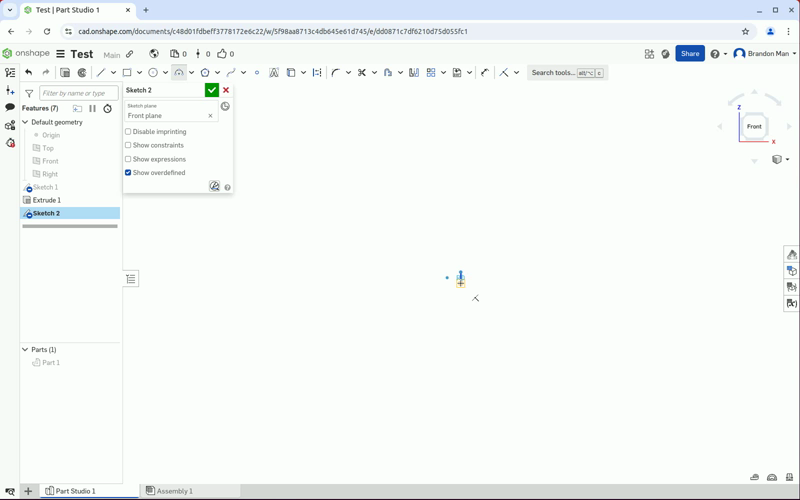
scroll(-6)
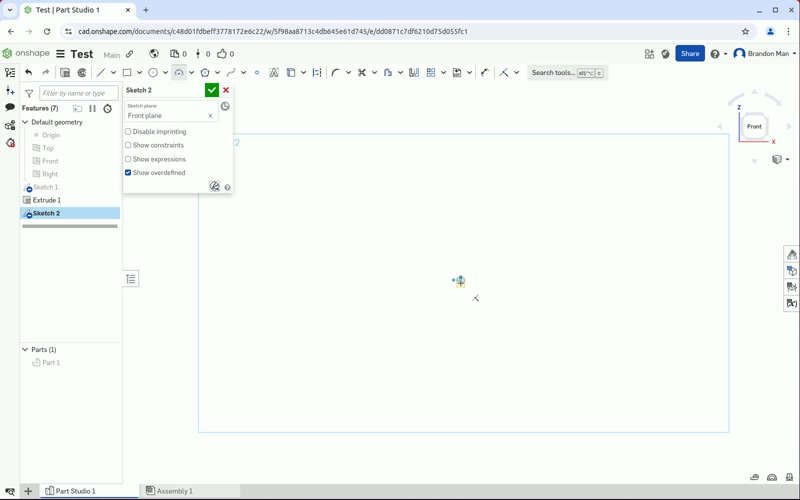
scroll(-6)
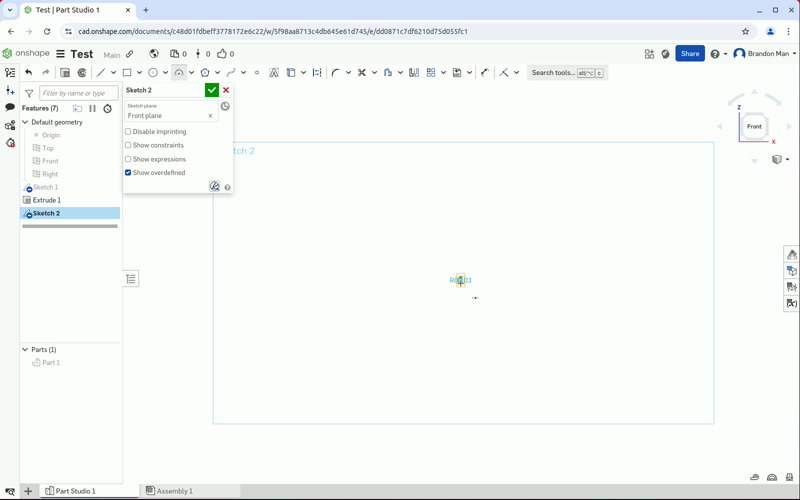
scroll(-6)
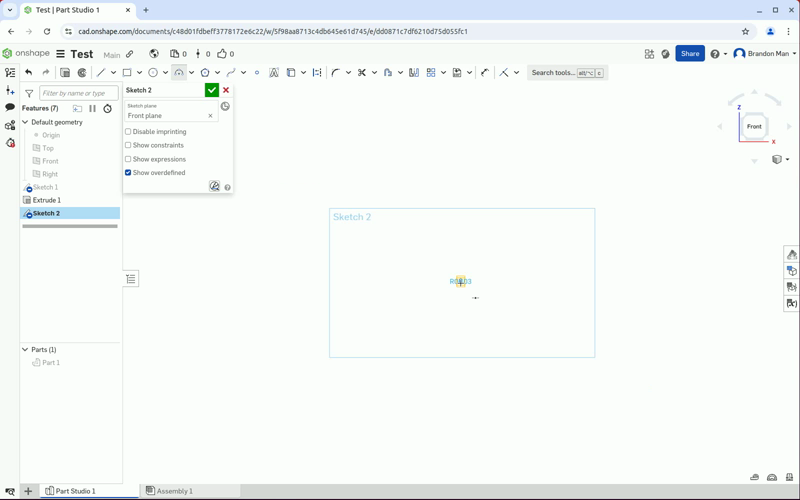
scroll(-6)
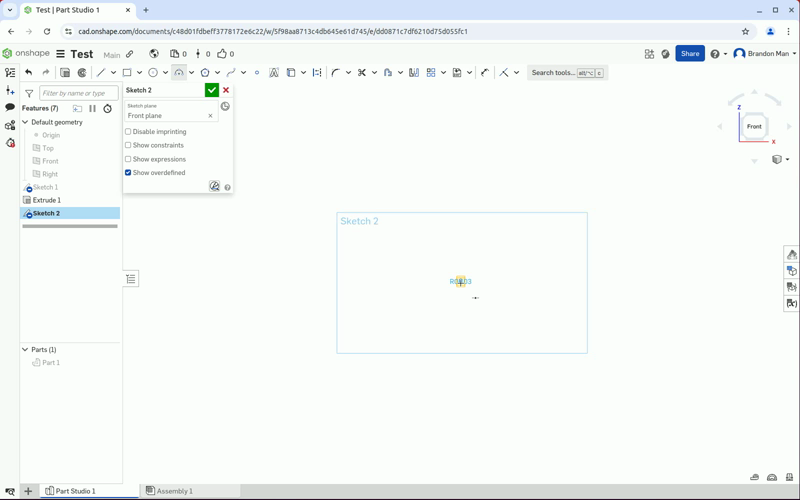
scroll(-6)
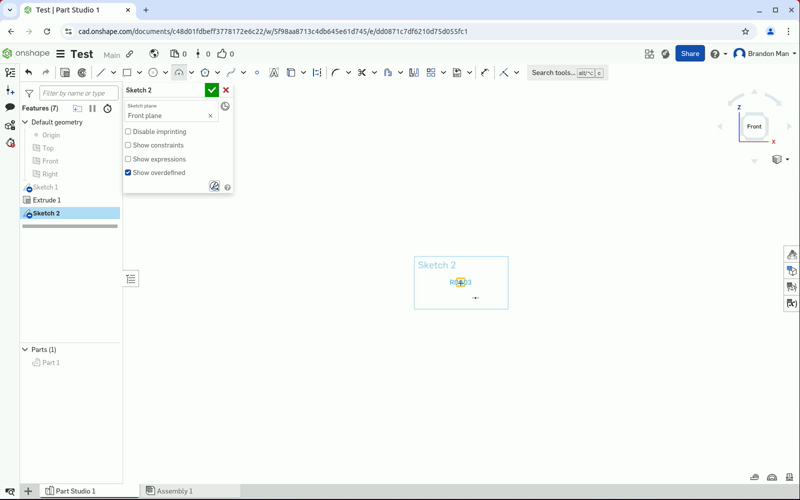
key_down(shift)
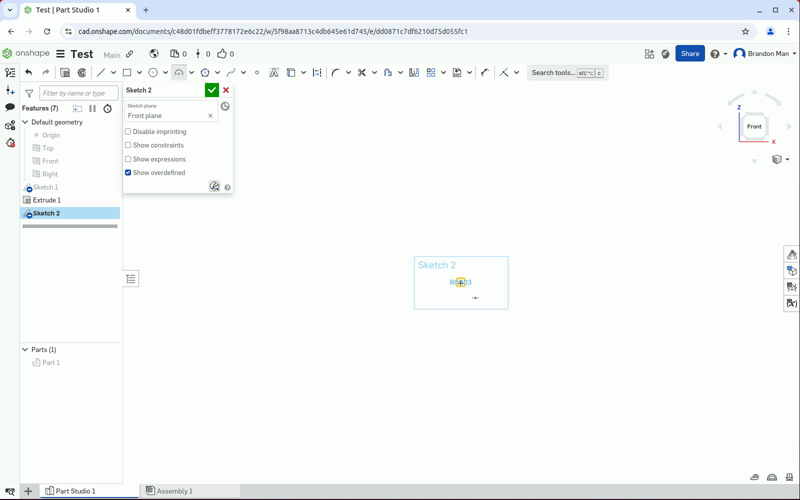
mouse_move(457, 282)
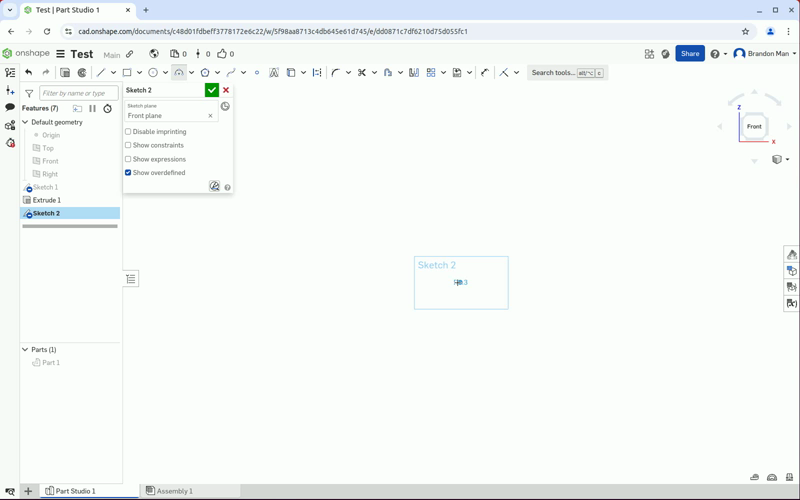
scroll(6)
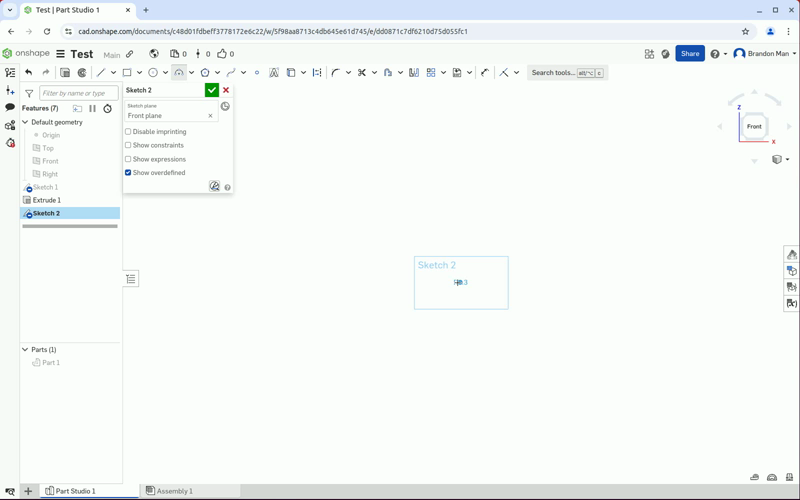
scroll(6)
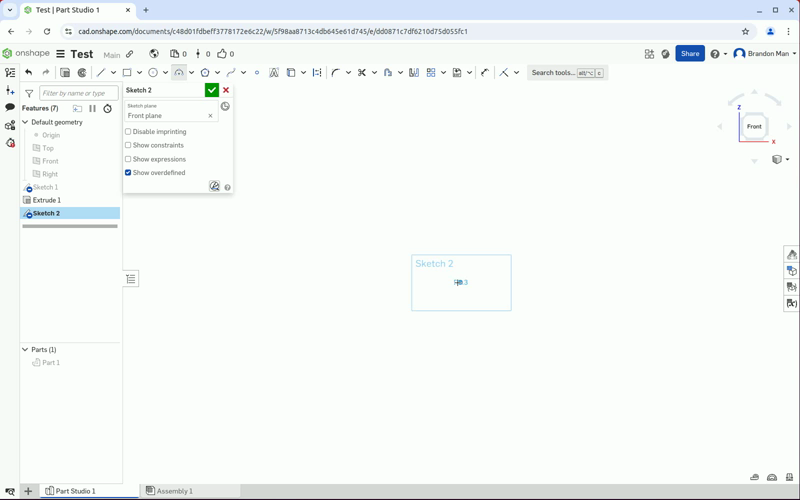
scroll(6)
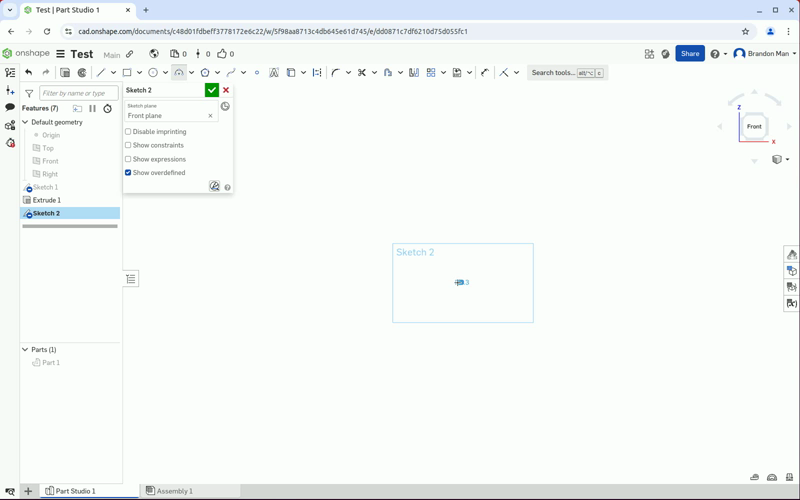
scroll(6)
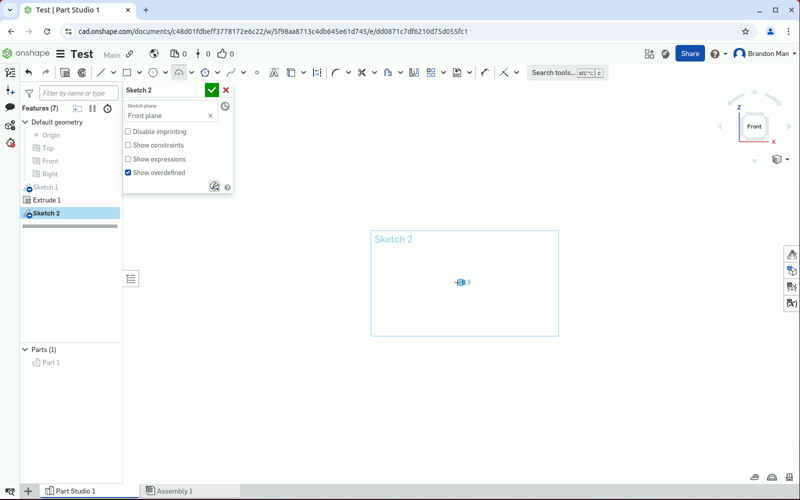
scroll(6)
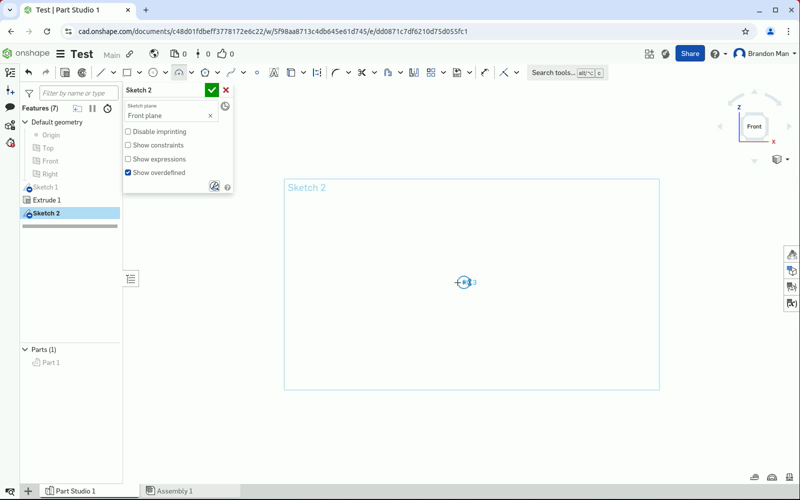
scroll(6)
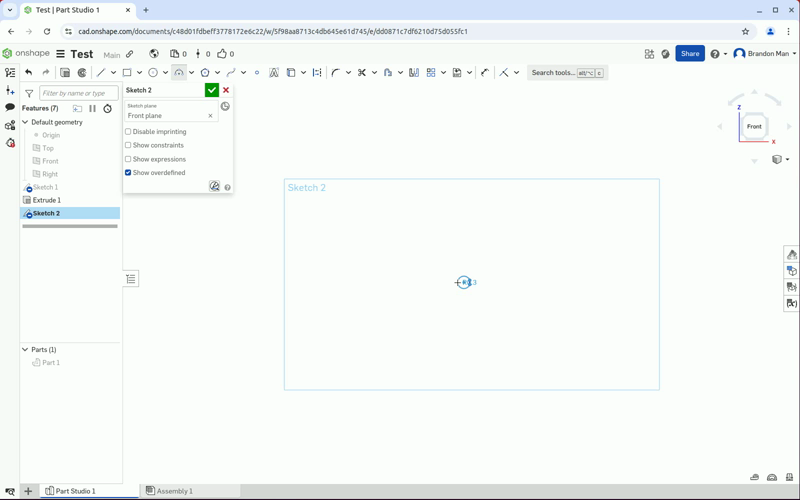
scroll(6)
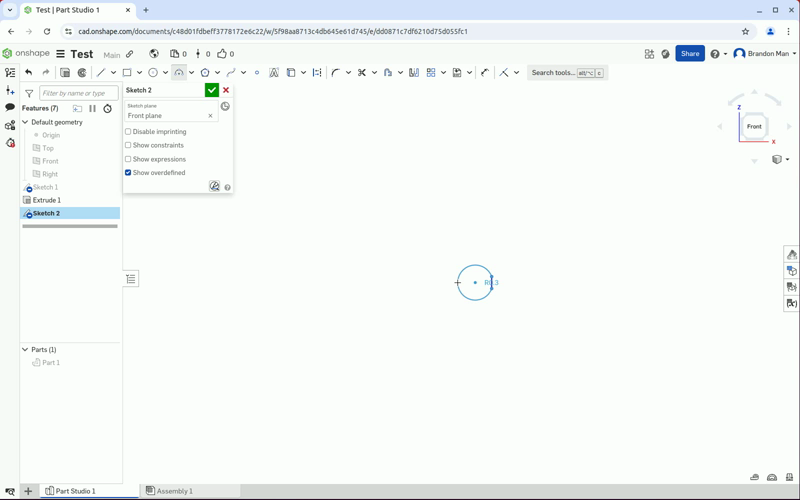
click(457, 282)
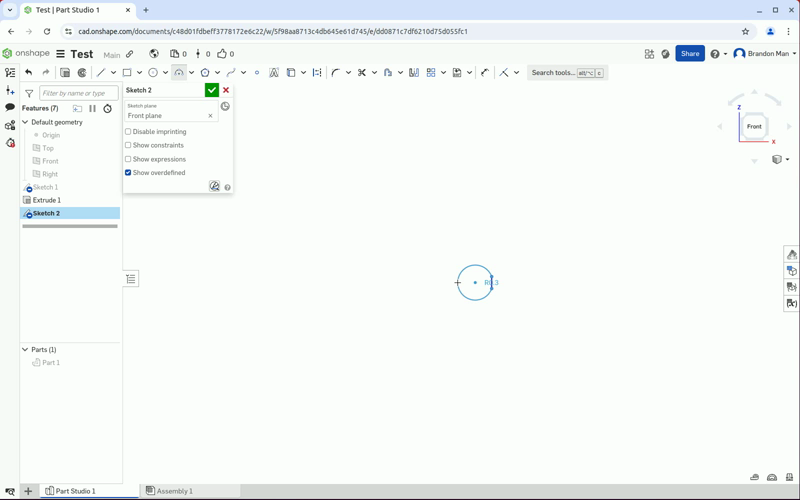
scroll(-6)
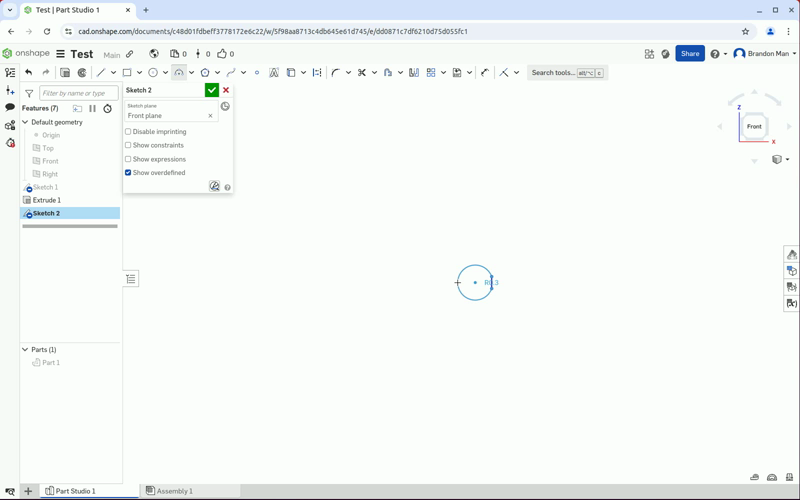
scroll(-6)
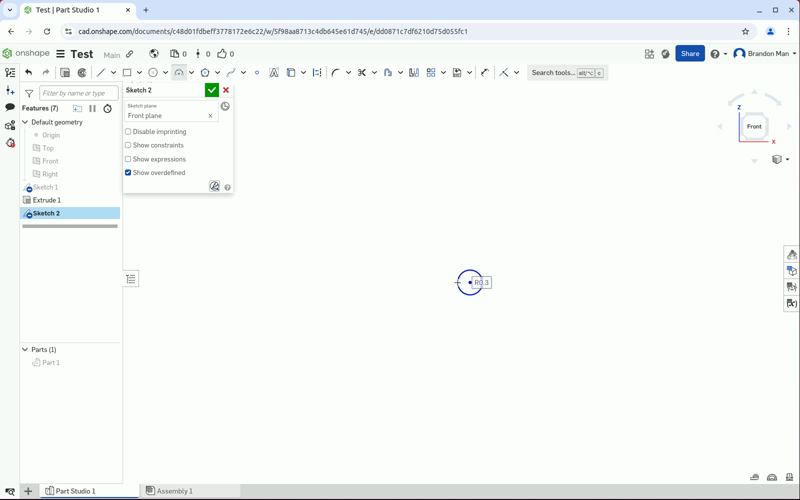
scroll(-6)
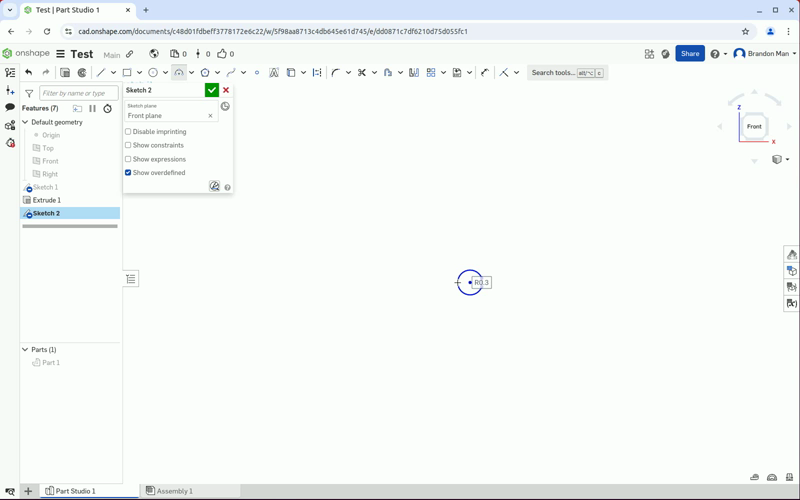
scroll(-6)
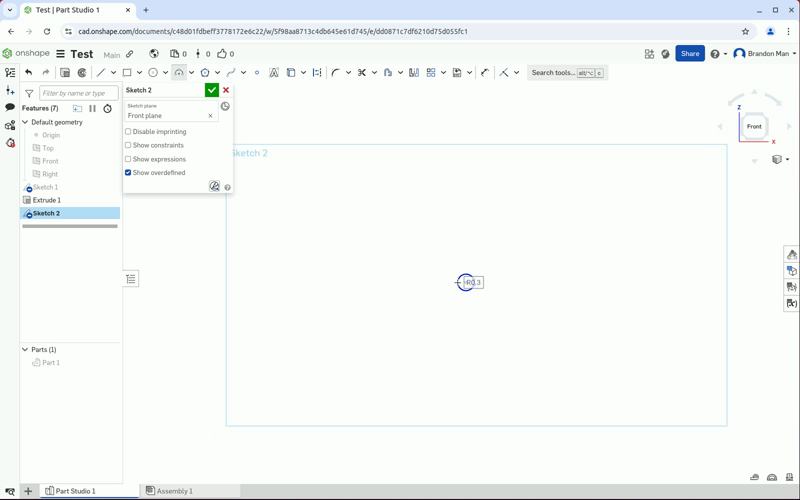
scroll(-6)
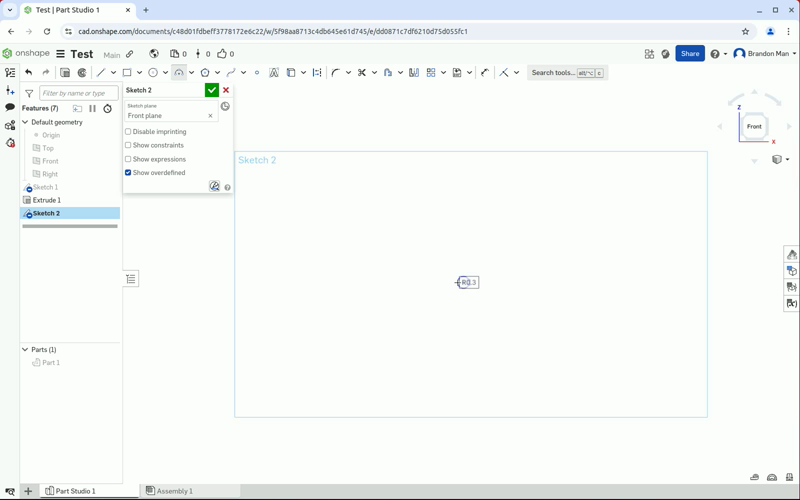
scroll(-6)
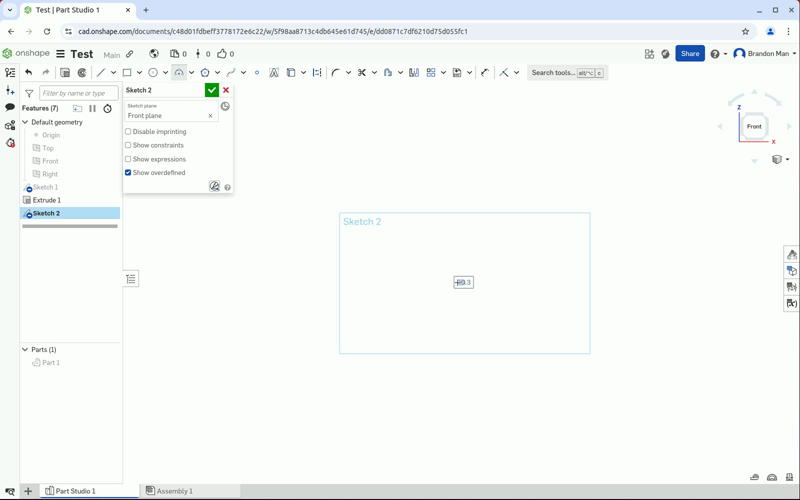
scroll(-6)
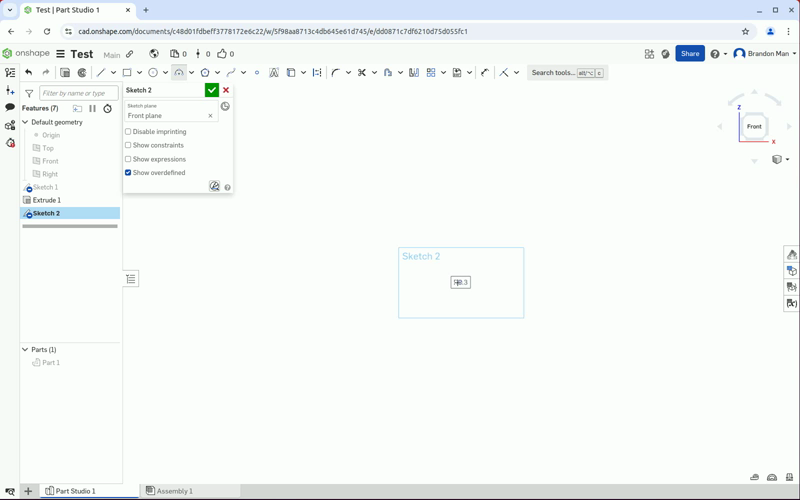
key_up(shift)
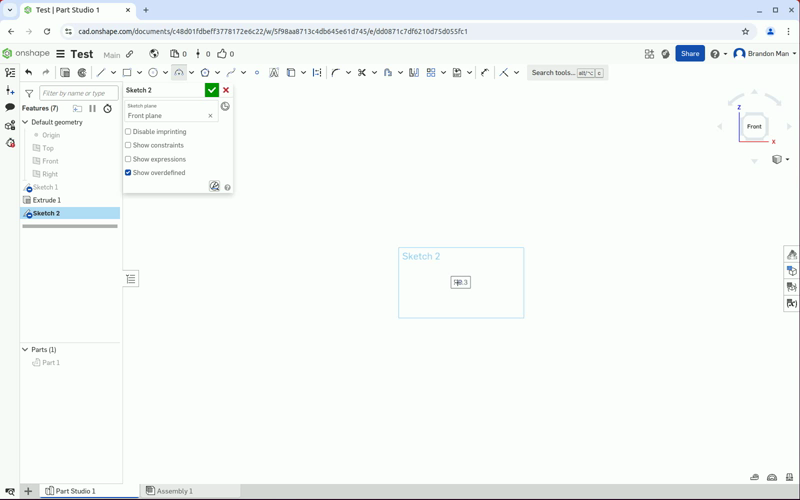
key(esc)
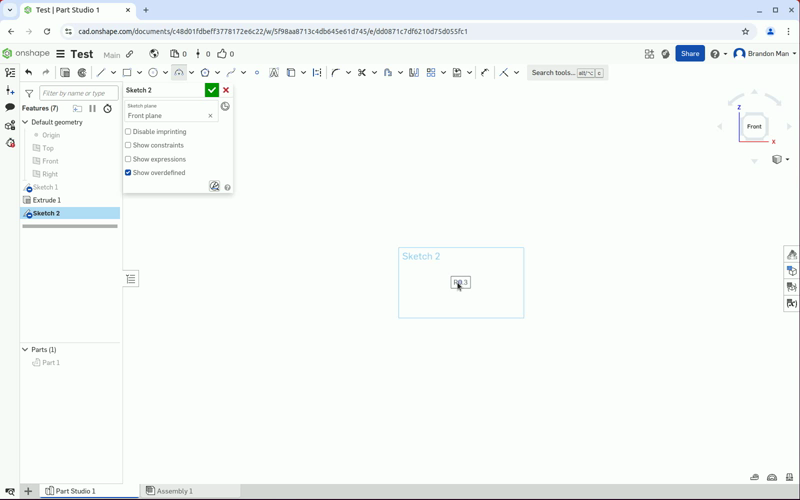
key(c)
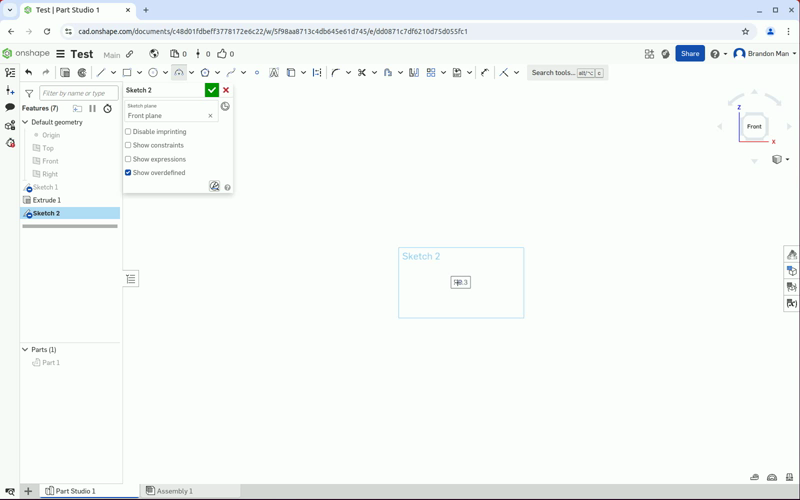
key_down(shift)
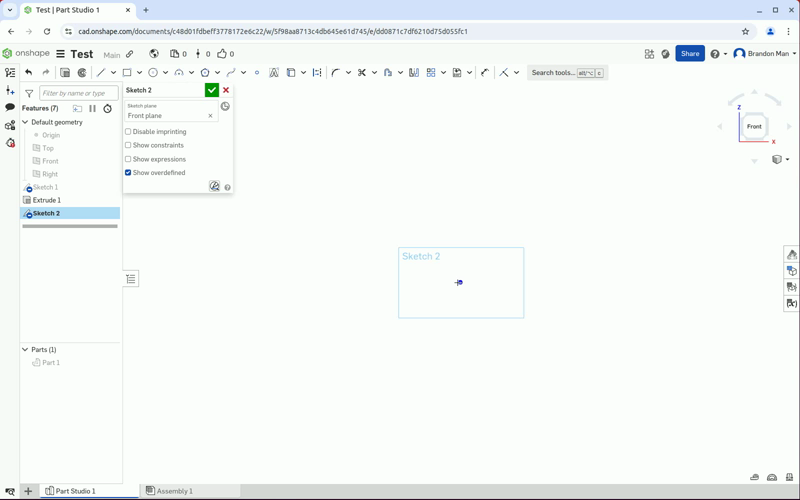
mouse_move(458, 282)
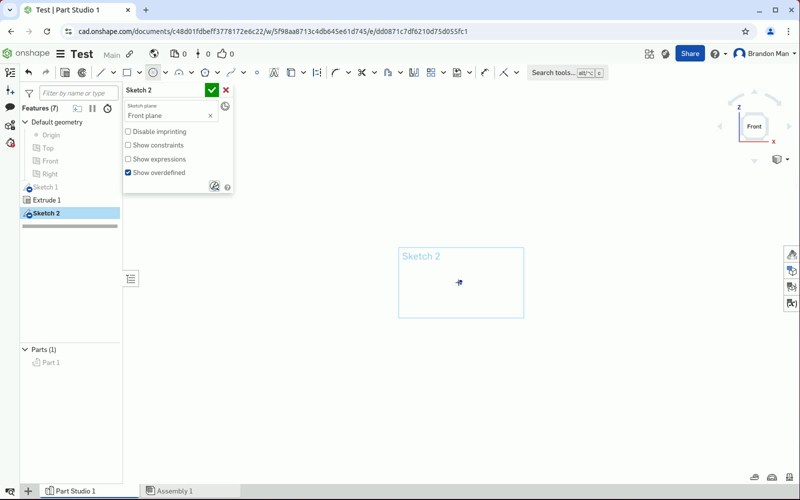
scroll(6)
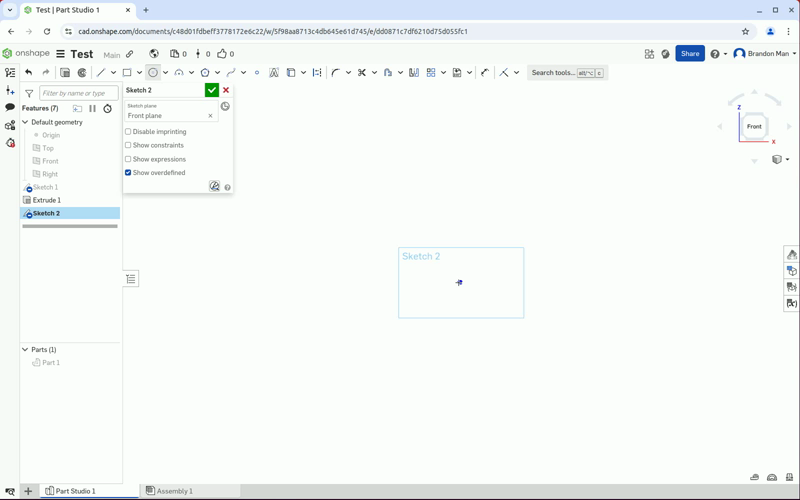
scroll(6)
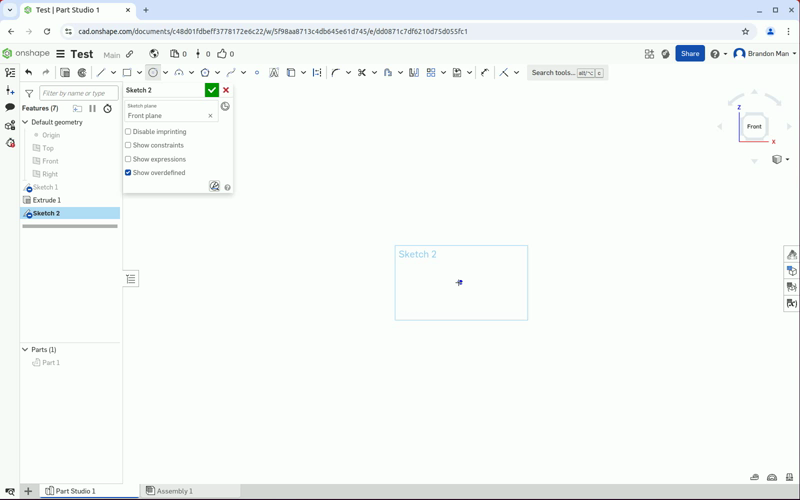
scroll(6)
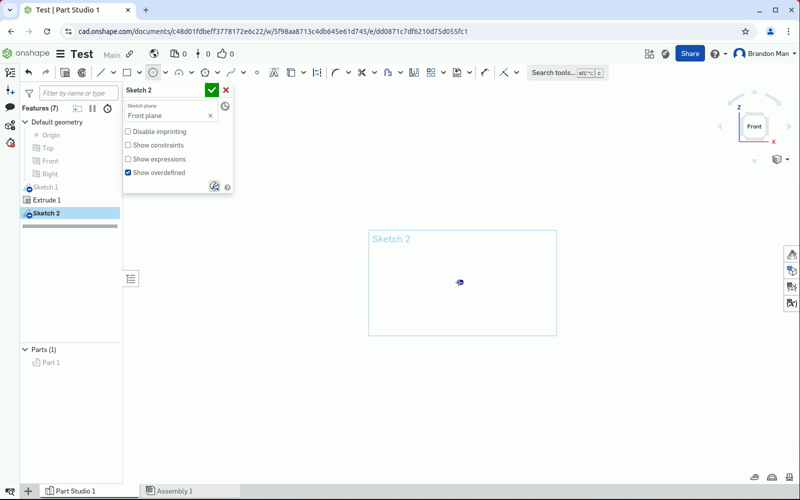
scroll(6)
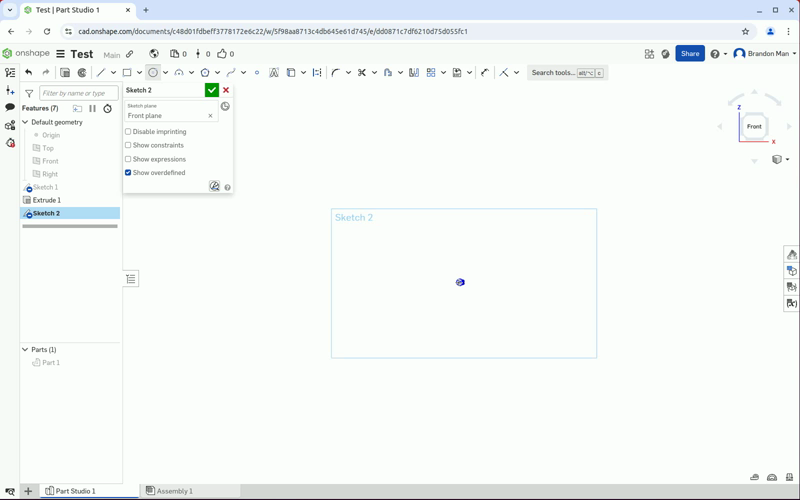
scroll(6)
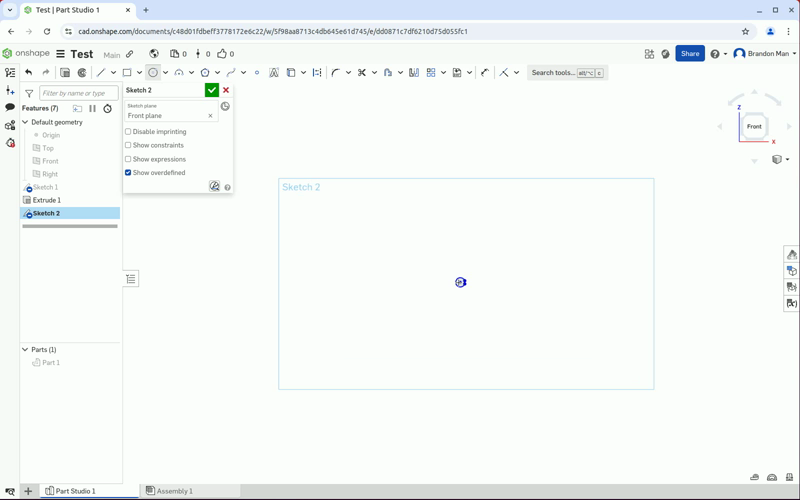
scroll(6)
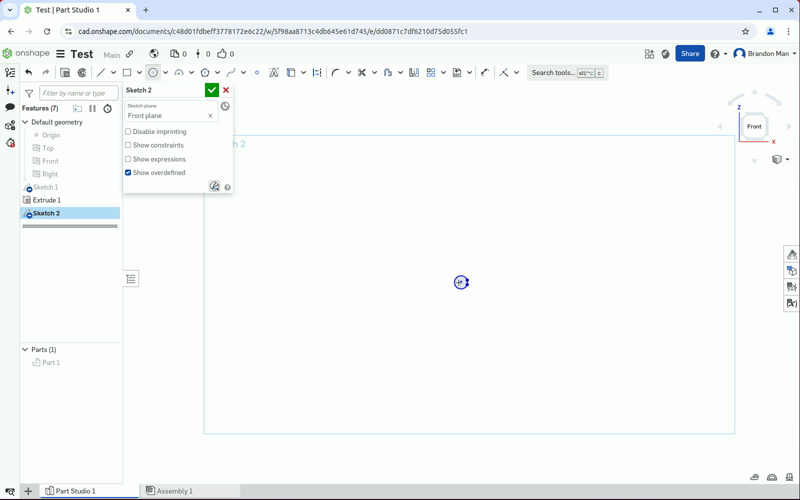
scroll(6)
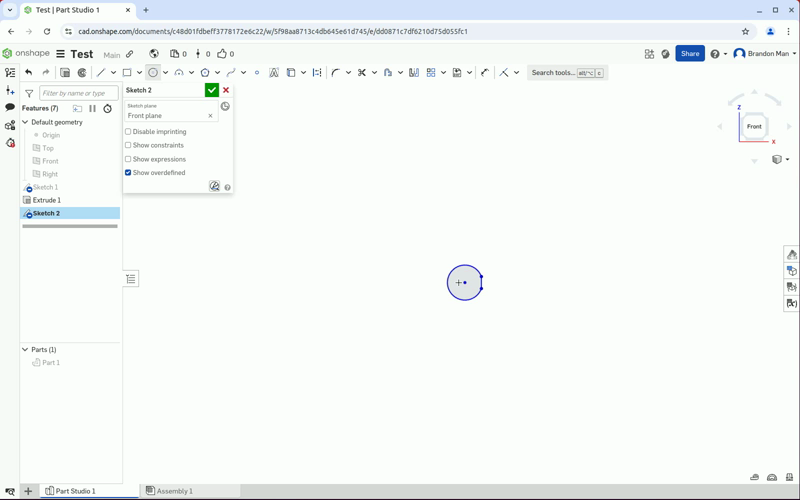
click(458, 282)
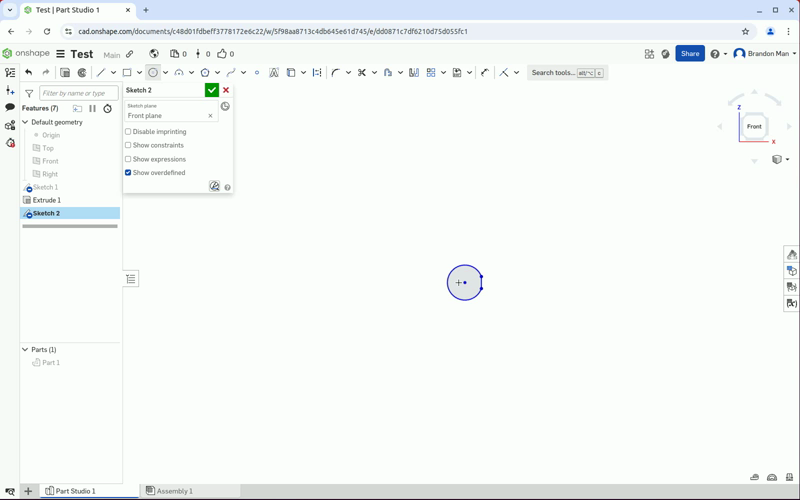
scroll(-6)
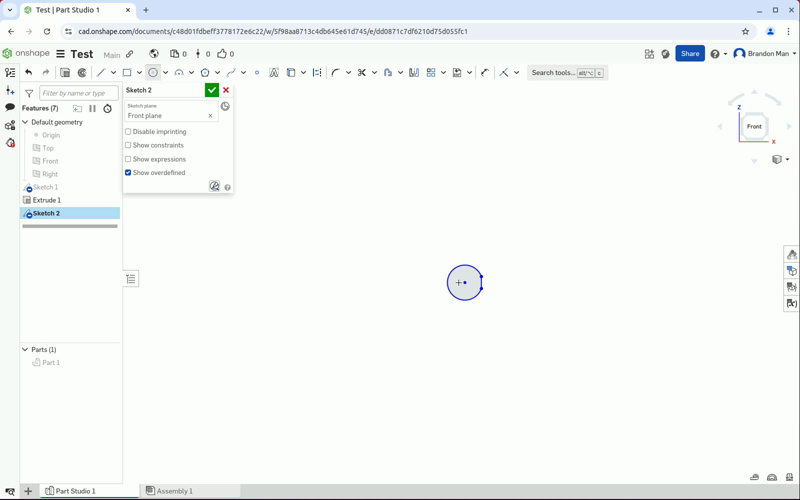
scroll(-6)
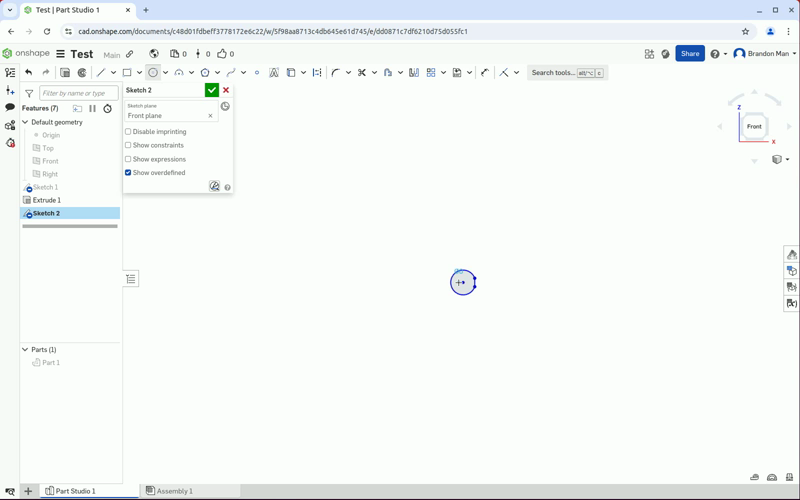
scroll(-6)
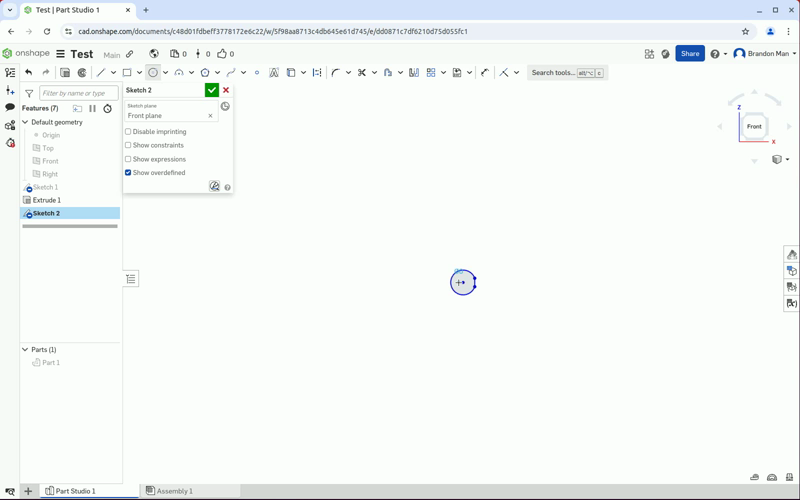
scroll(-6)
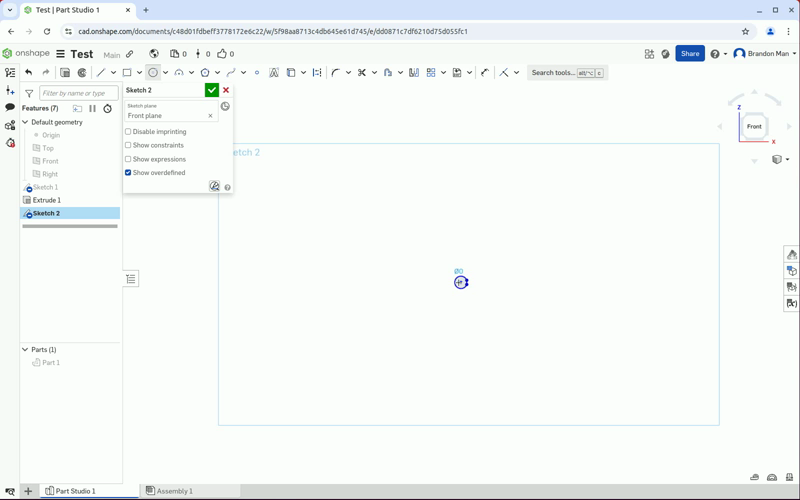
scroll(-6)
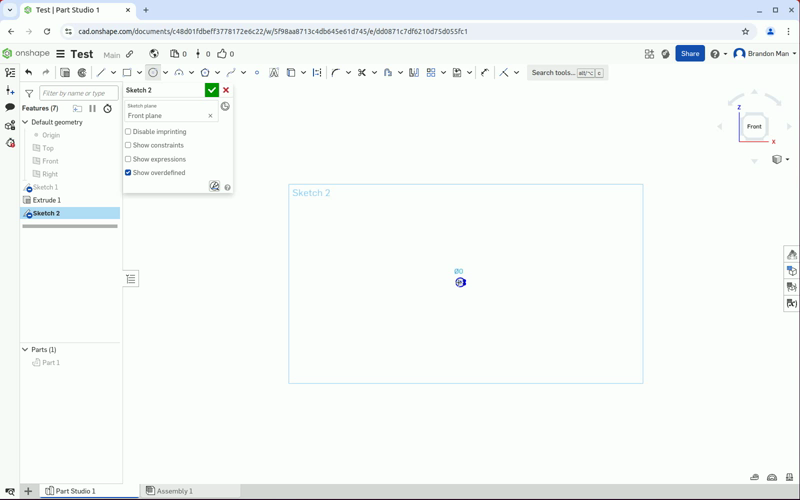
scroll(-6)
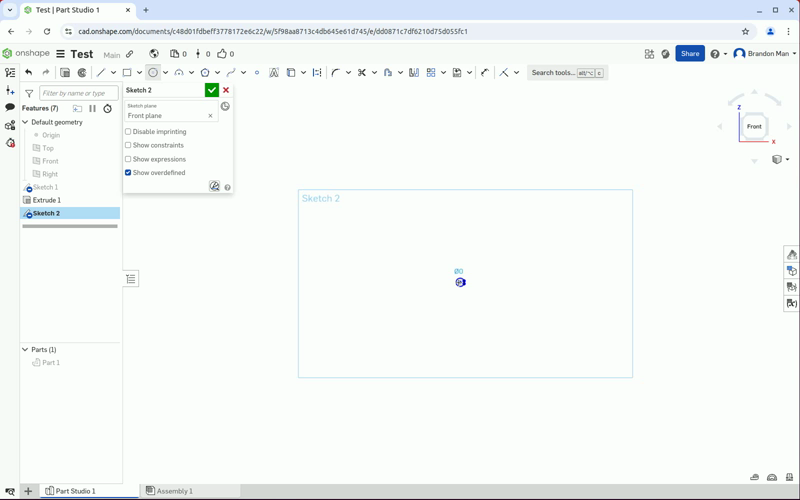
scroll(-6)
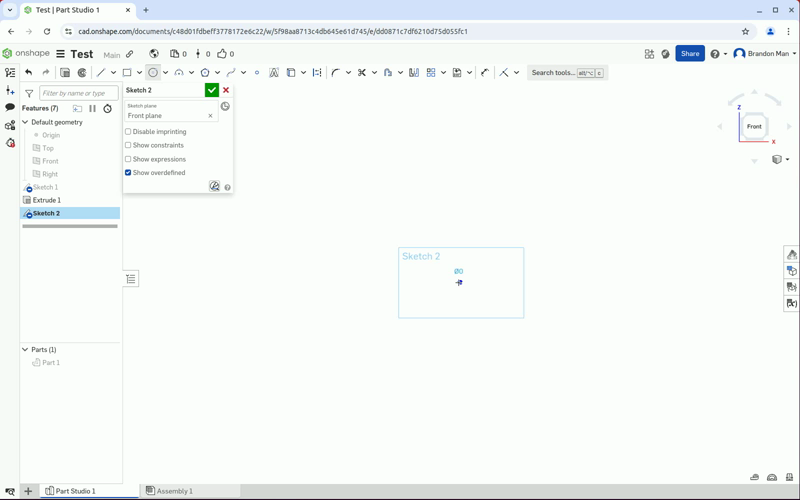
key_up(shift)
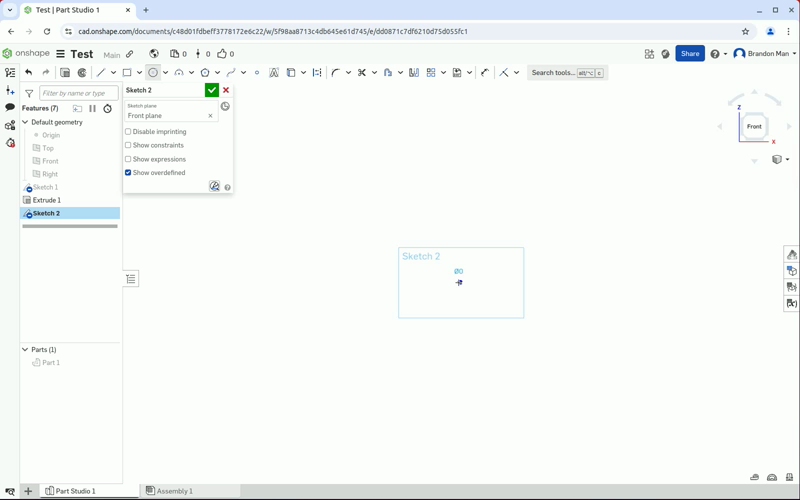
mouse_move(460, 282)
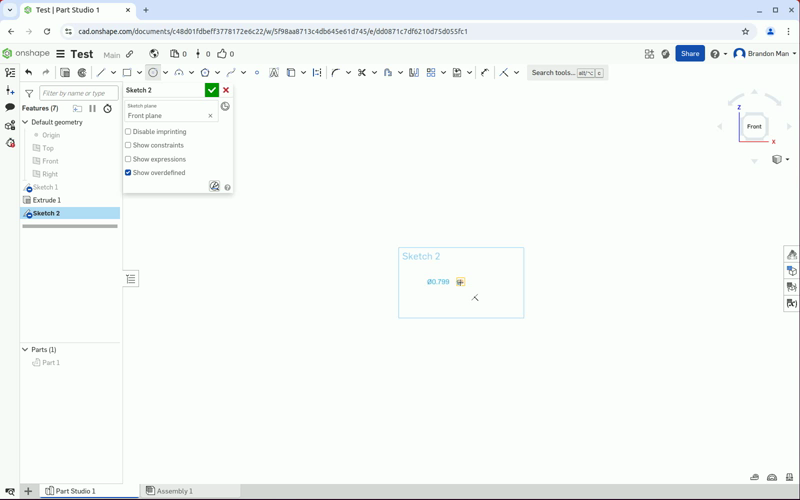
scroll(6)
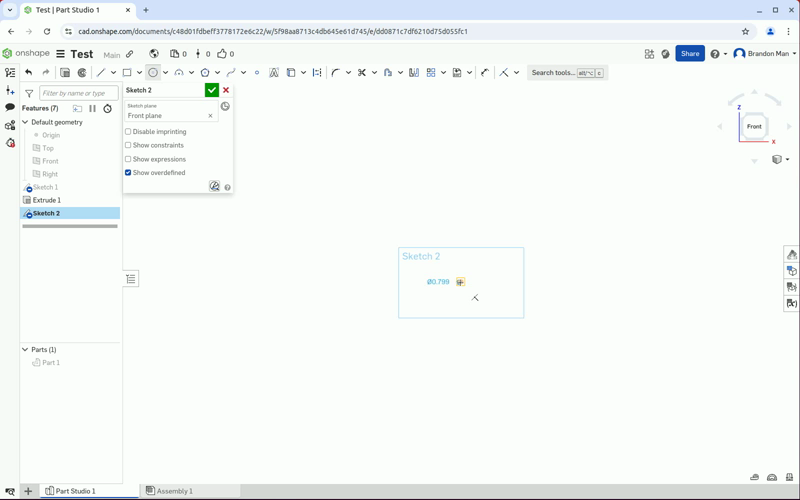
scroll(6)
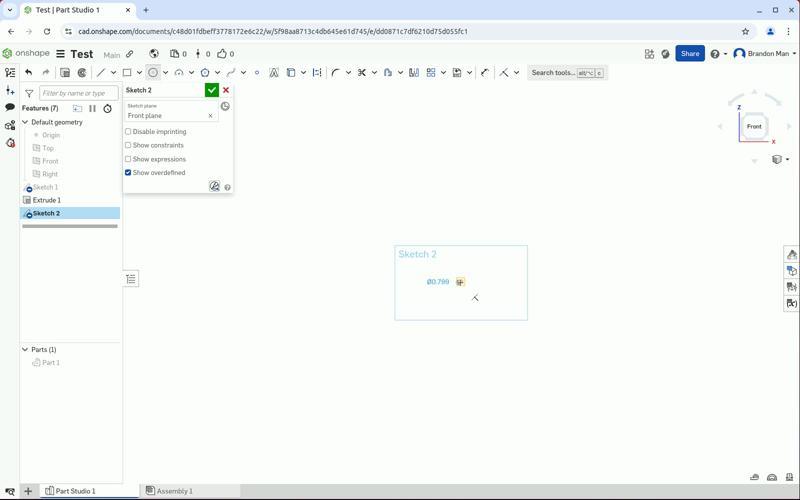
scroll(6)
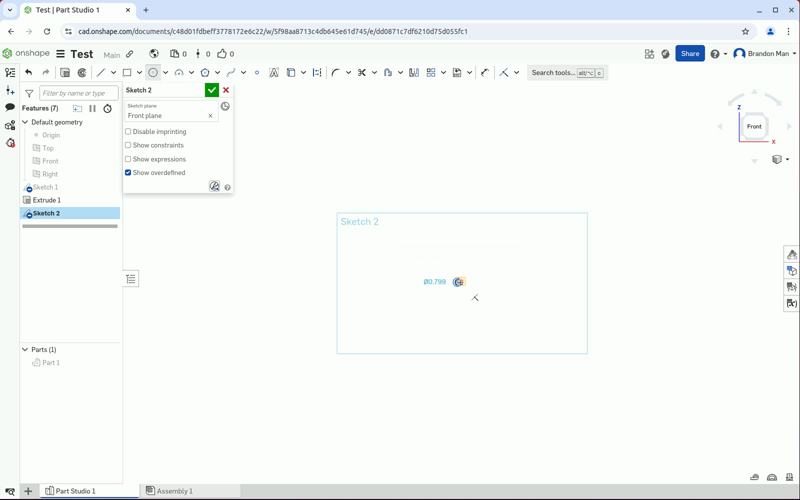
scroll(6)
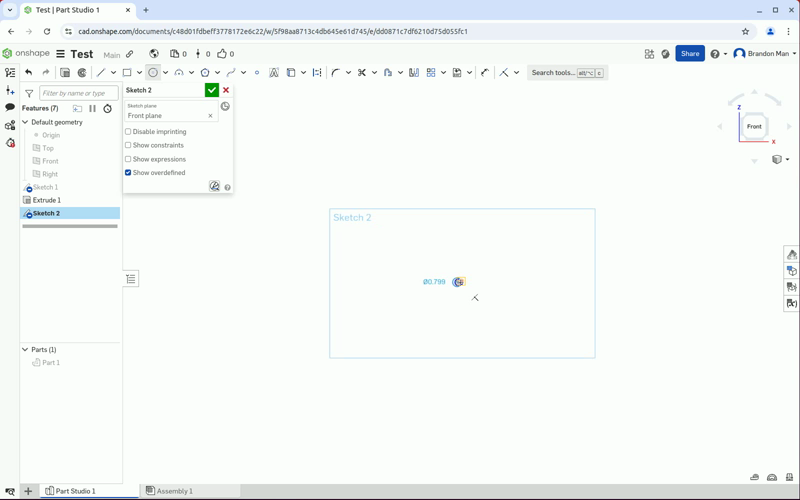
scroll(6)
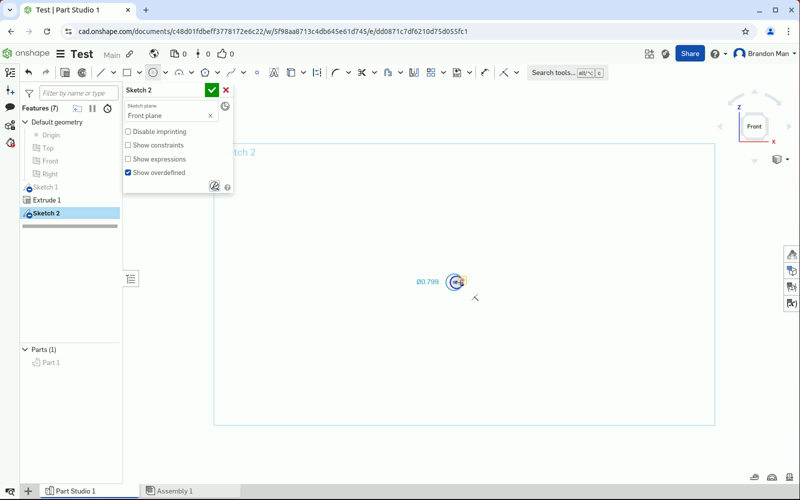
scroll(6)
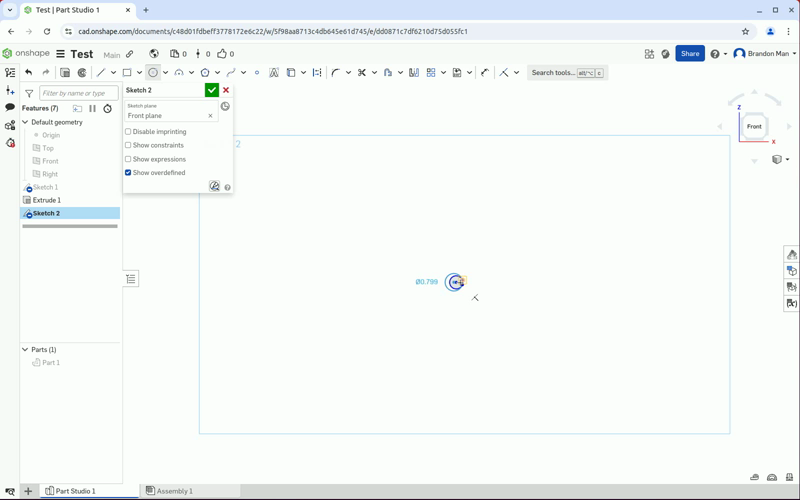
scroll(6)
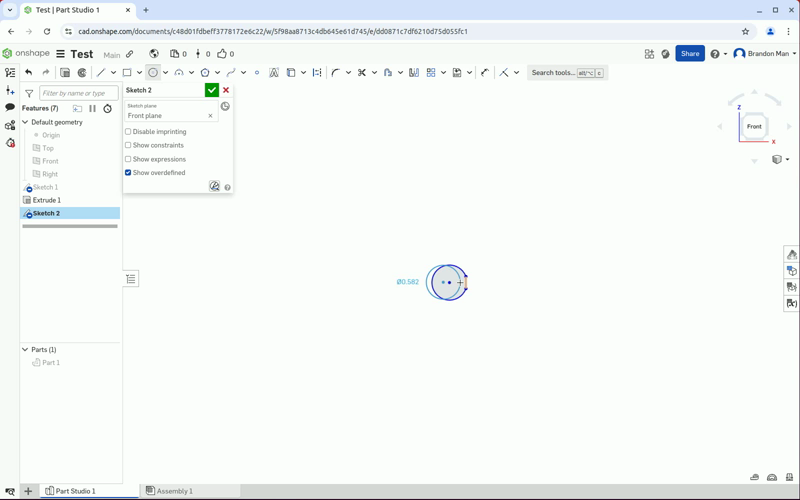
click(460, 282)
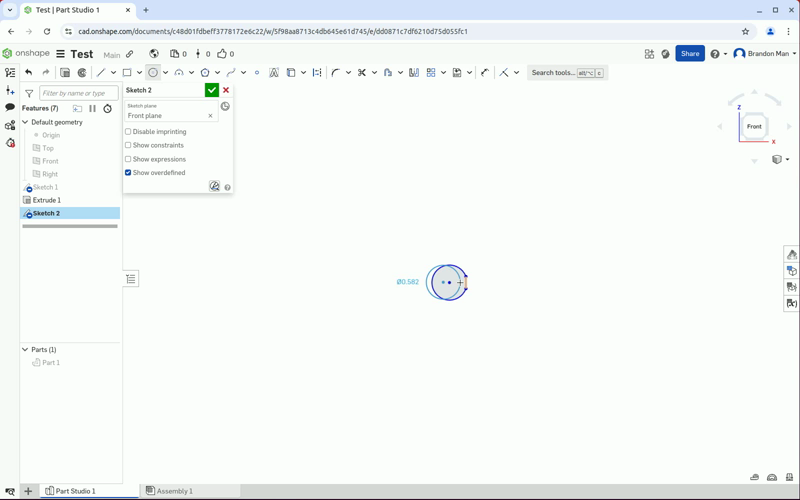
scroll(-6)
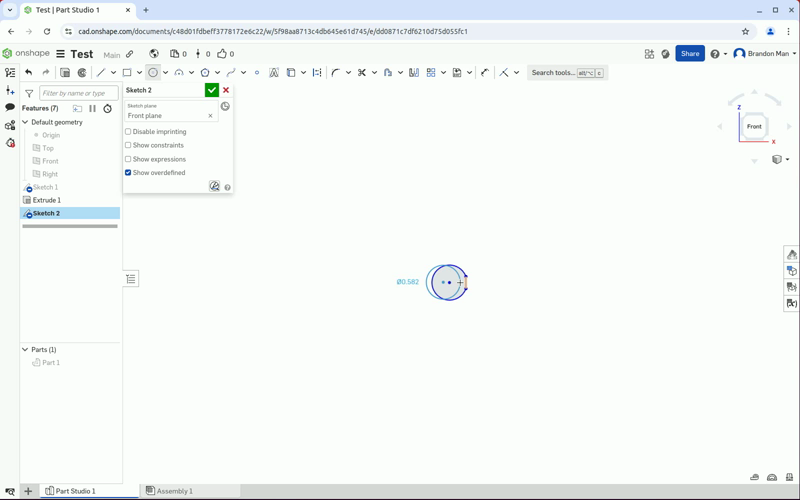
scroll(-6)
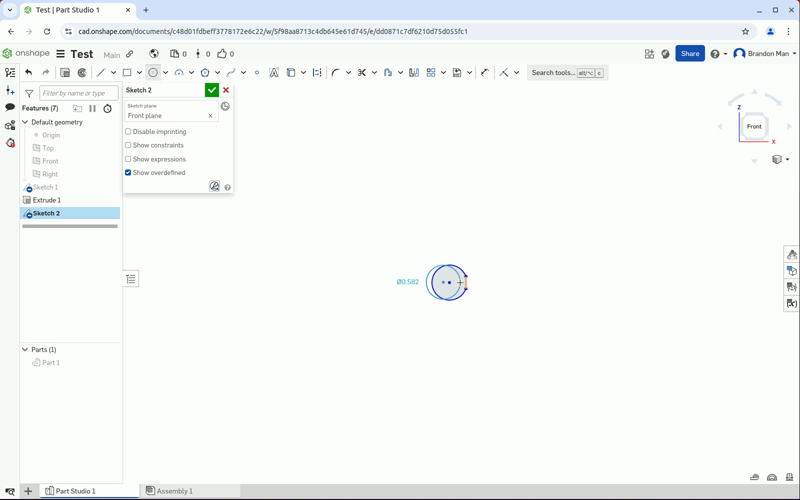
scroll(-6)
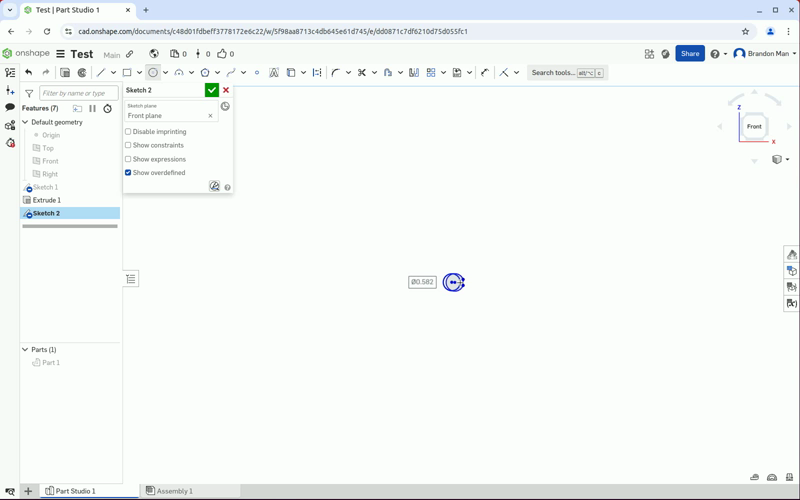
scroll(-6)
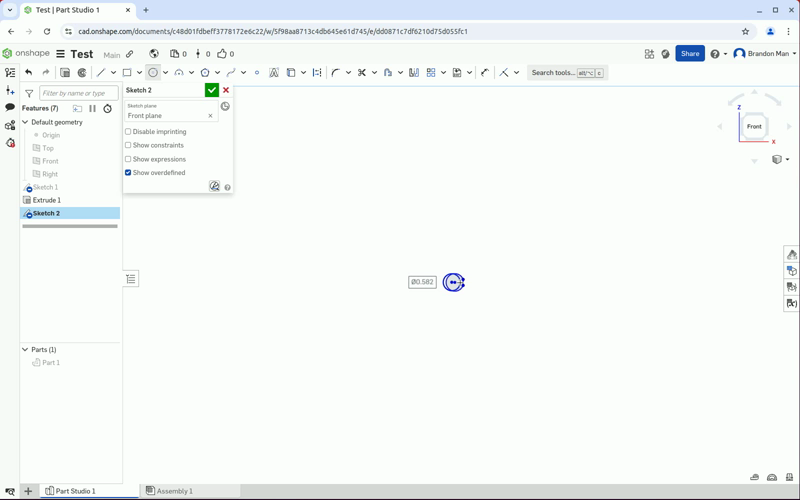
scroll(-6)
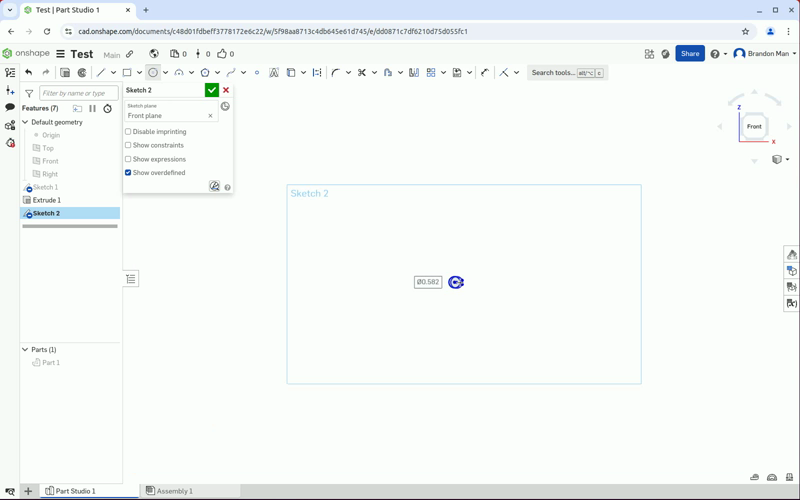
scroll(-6)
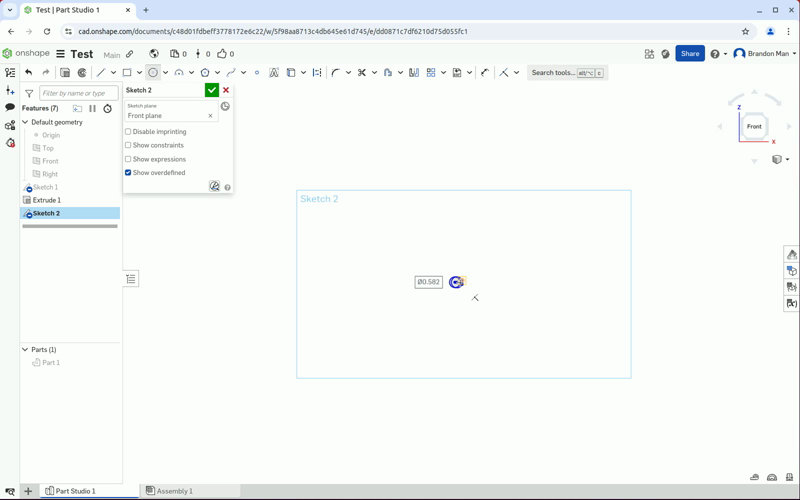
scroll(-6)
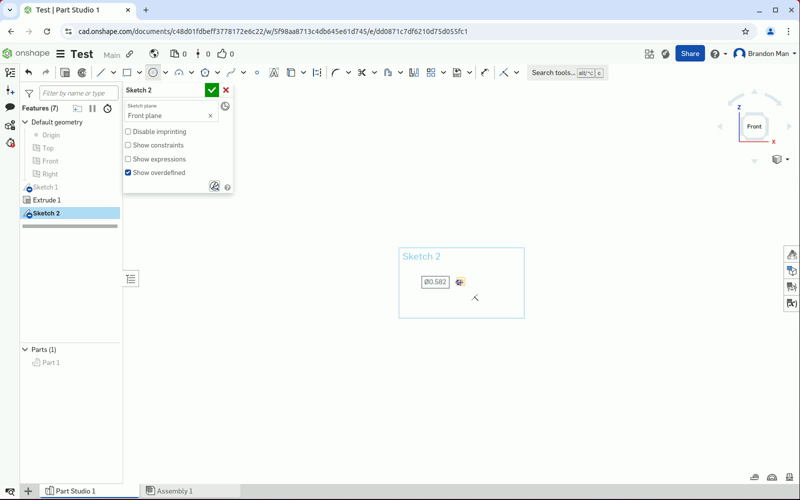
key(esc)
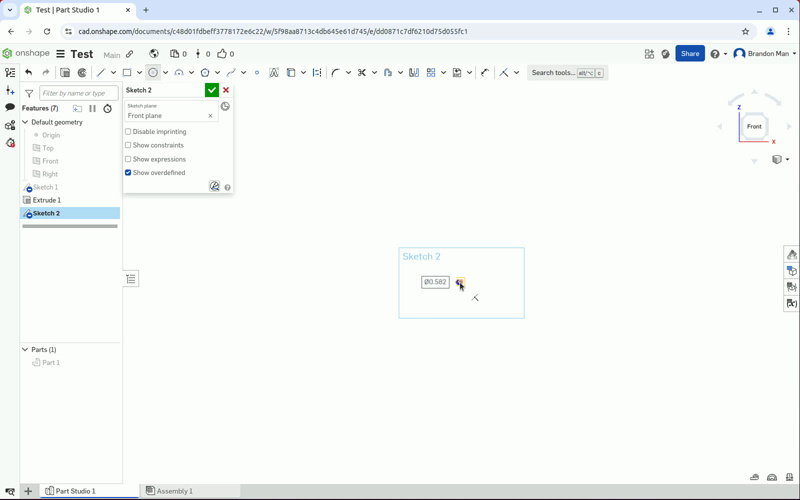
mouse_move(460, 283)
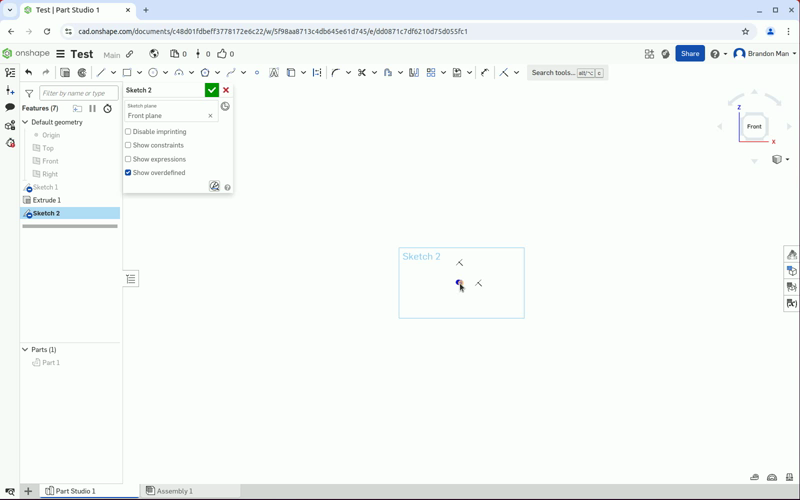
scroll(6)
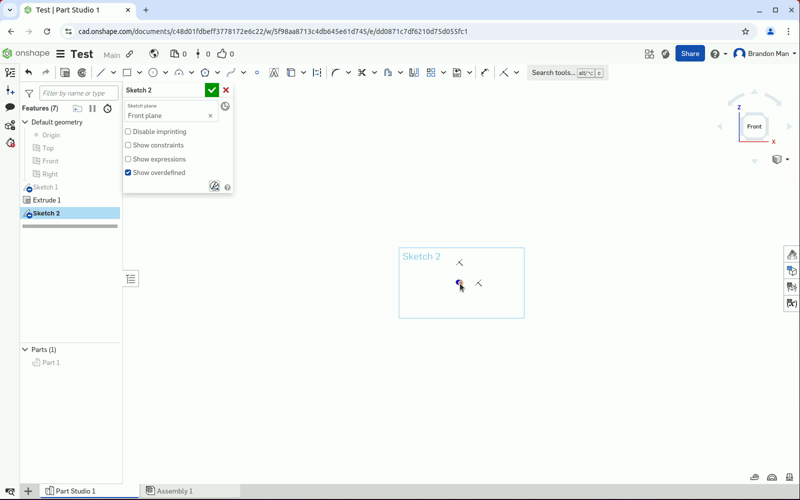
scroll(6)
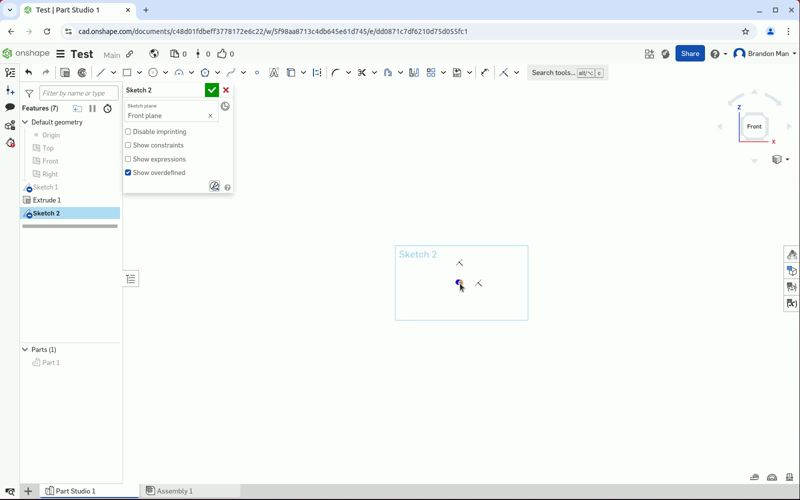
scroll(6)
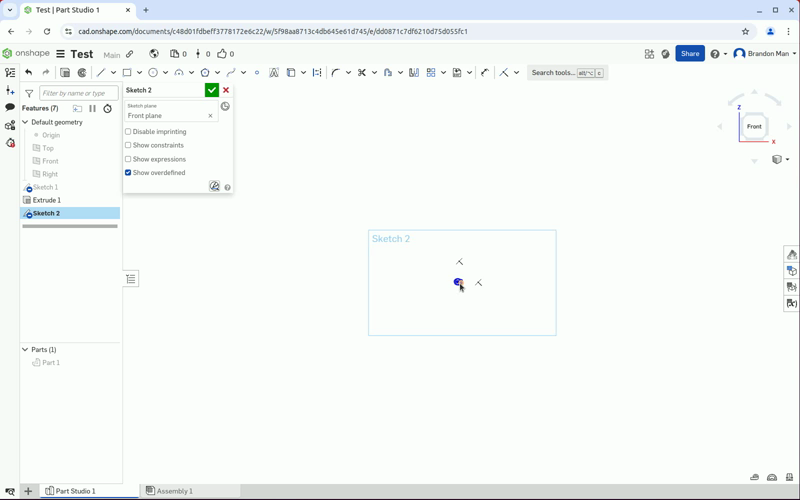
scroll(6)
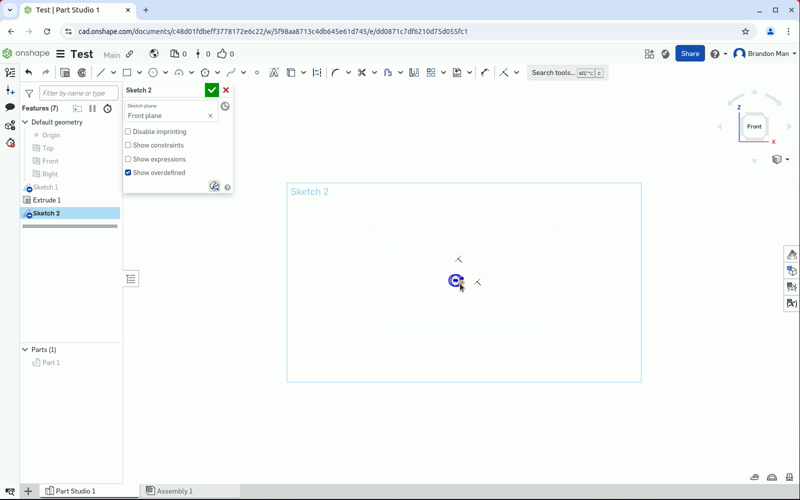
scroll(6)
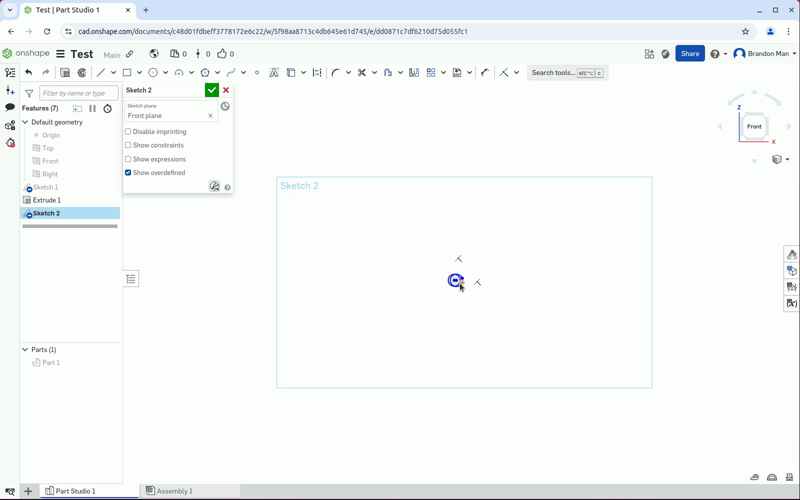
scroll(6)
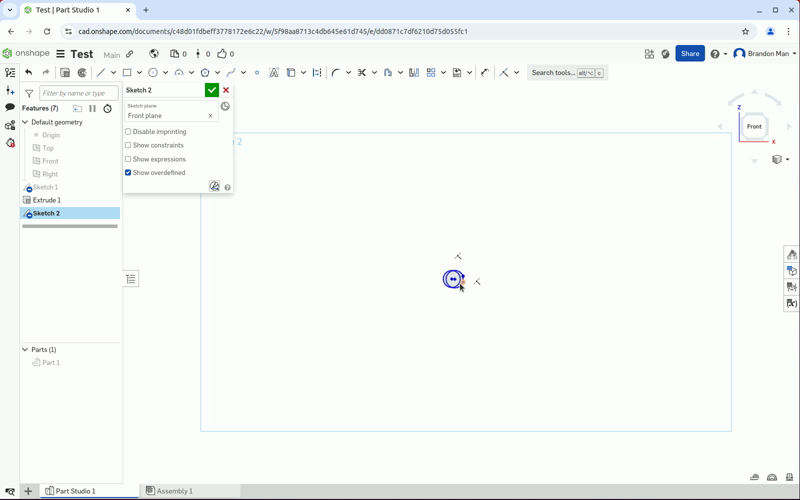
scroll(6)
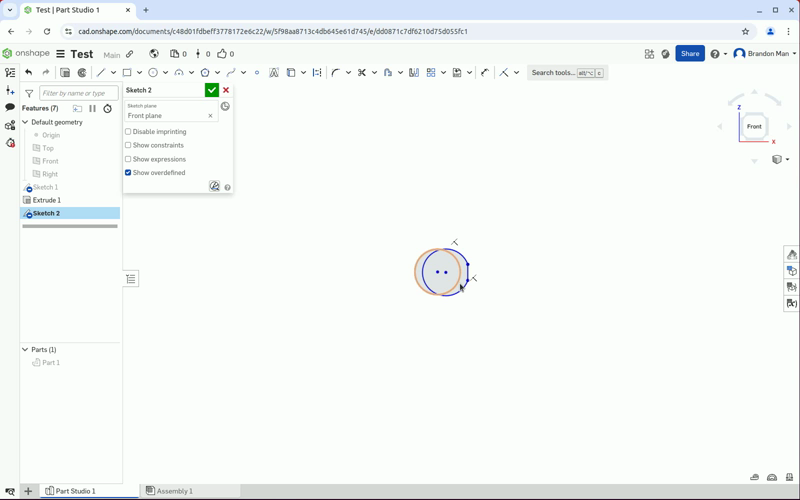
click(460, 283)
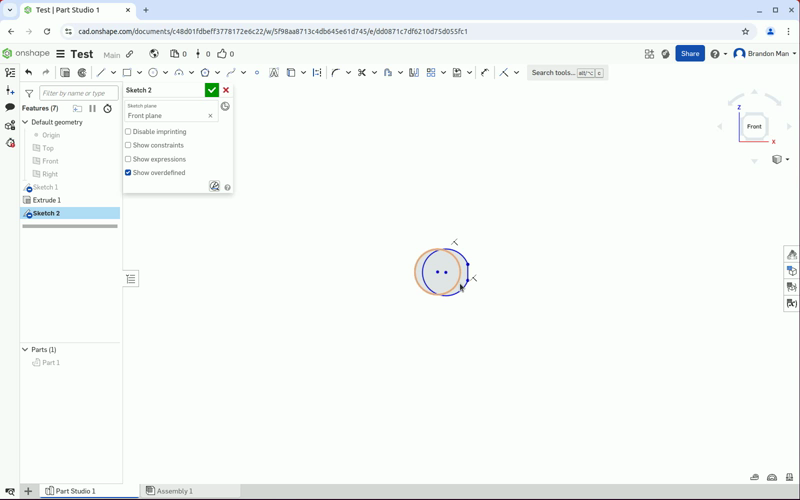
scroll(-6)
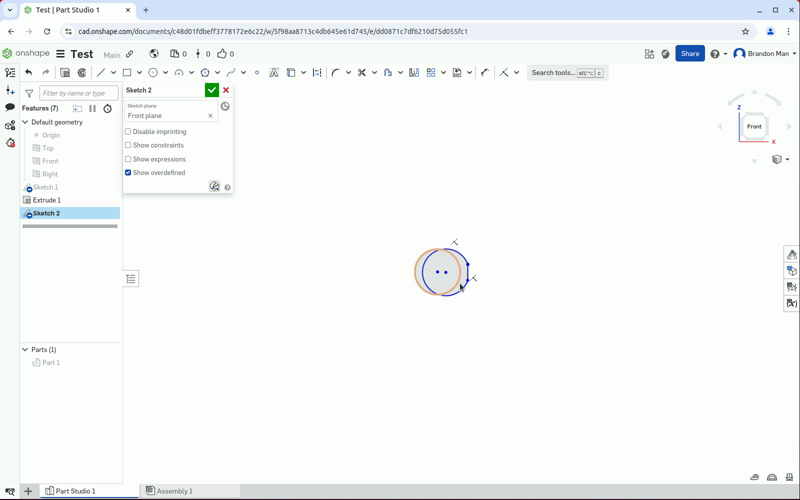
scroll(-6)
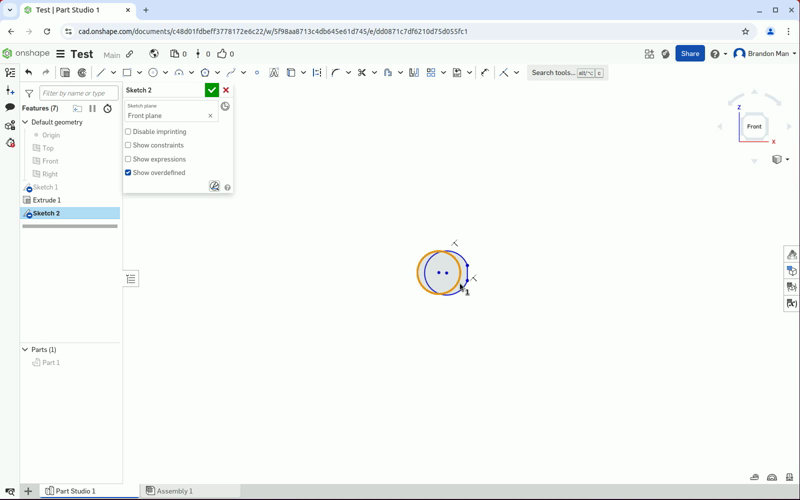
scroll(-6)
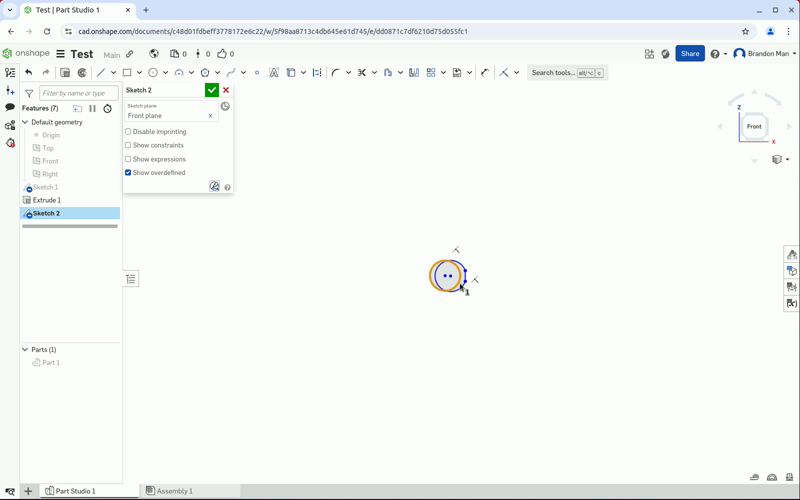
scroll(-6)
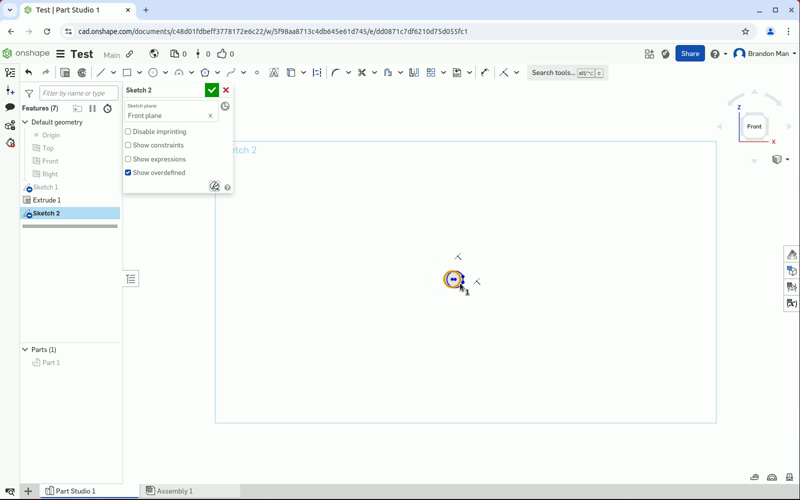
scroll(-6)
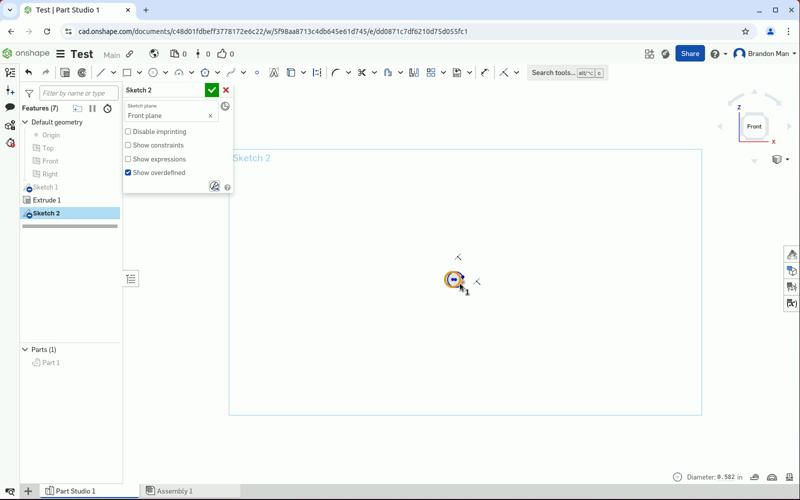
scroll(-6)
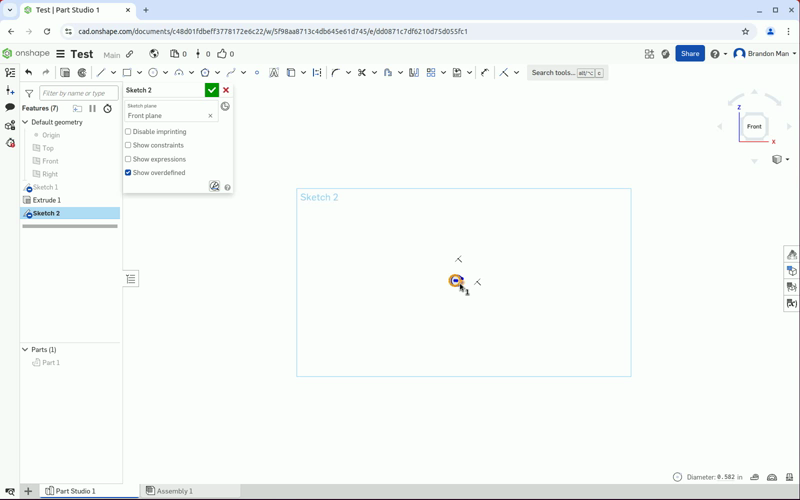
scroll(-6)
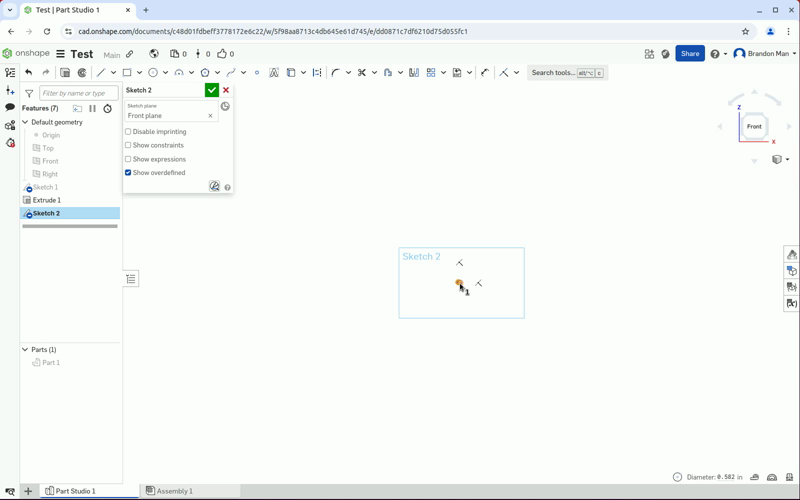
mouse_move(73, 352)
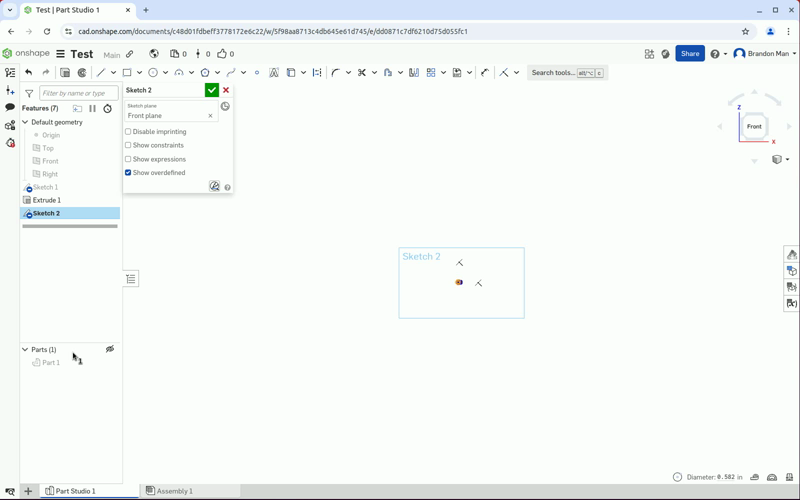
key(shift+y)
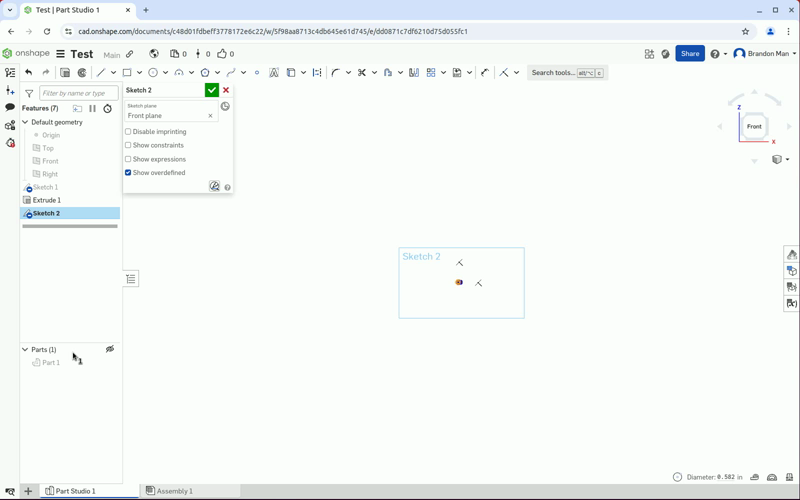
key(shift+e)
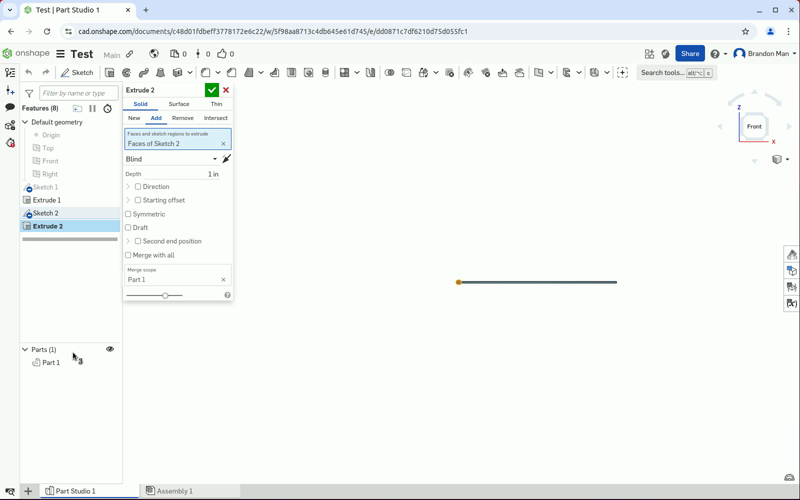
mouse_move(143, 106)
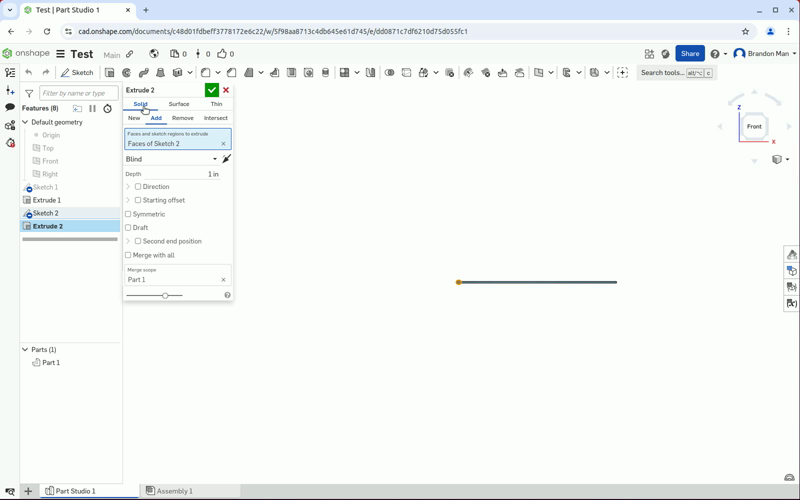
click(143, 106)
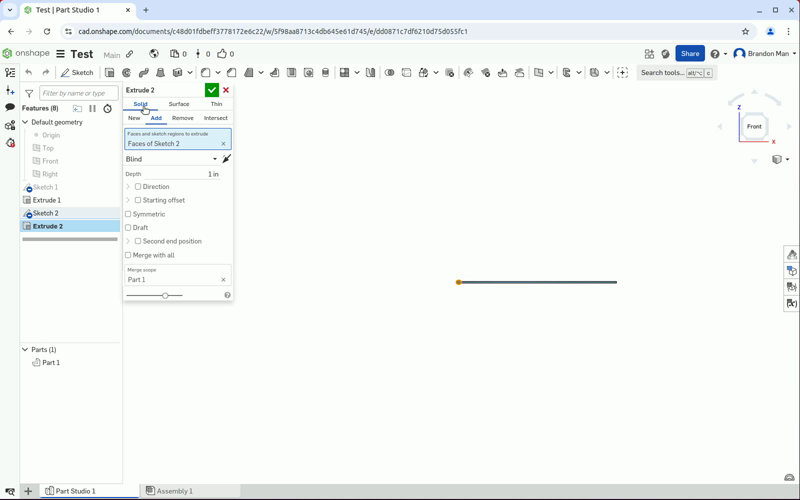
mouse_move(137, 120)
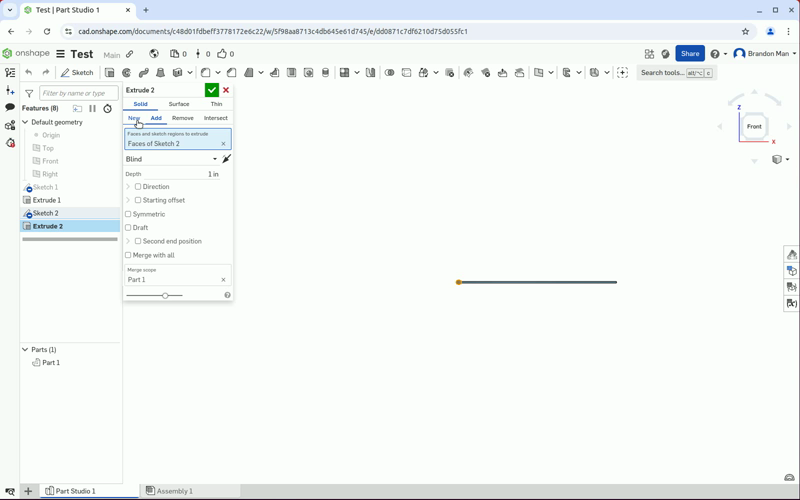
click(137, 120)
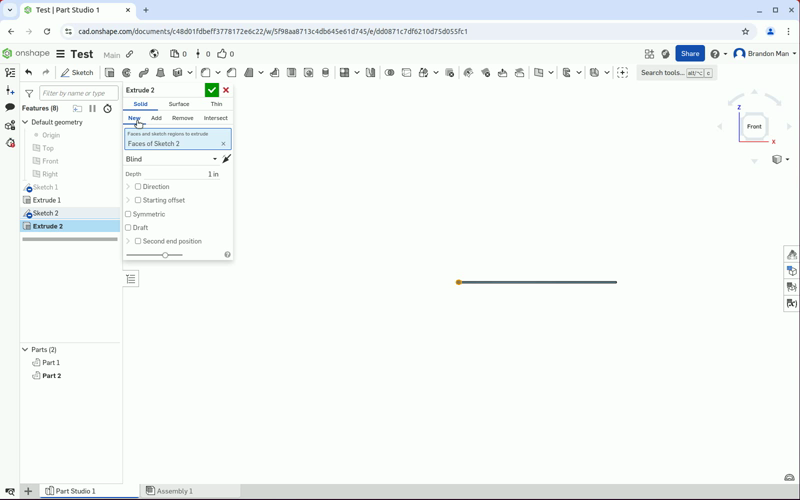
key(tab, 4)
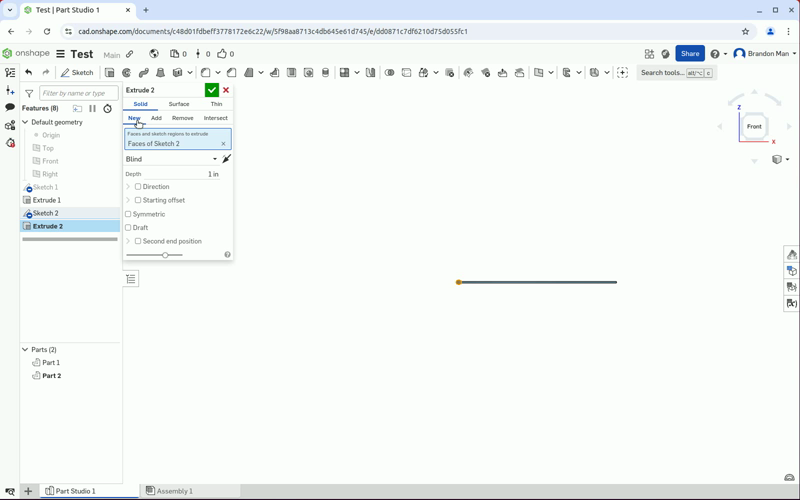
text(0.241)
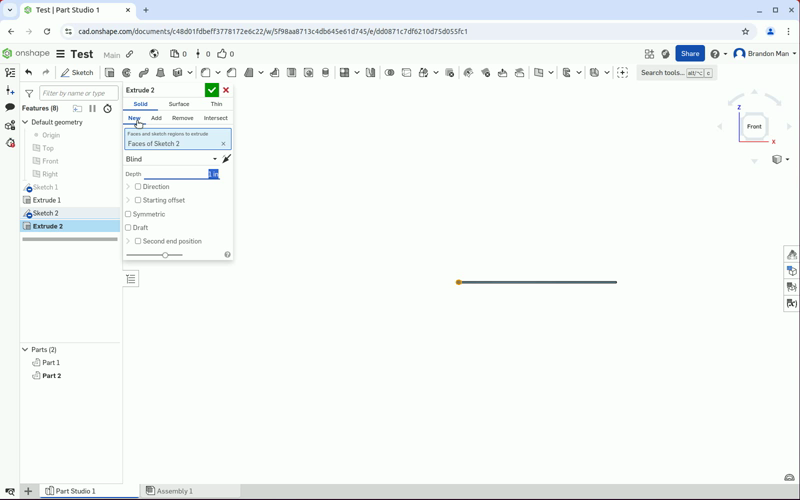
key(enter)
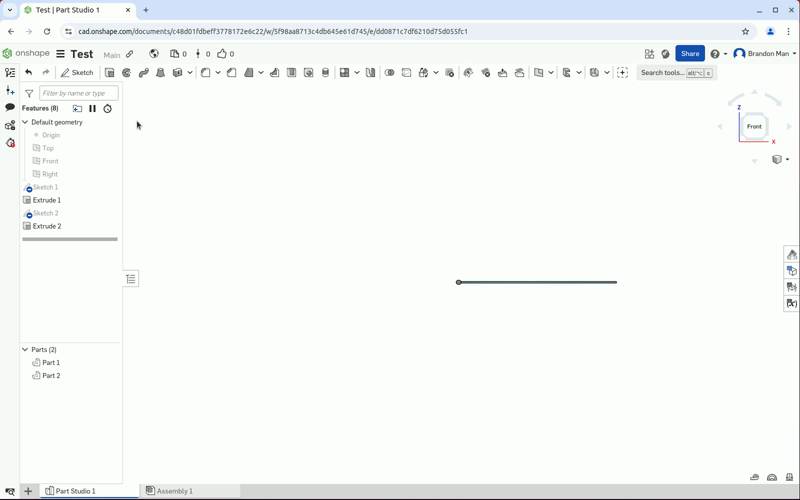
key(shift+h)
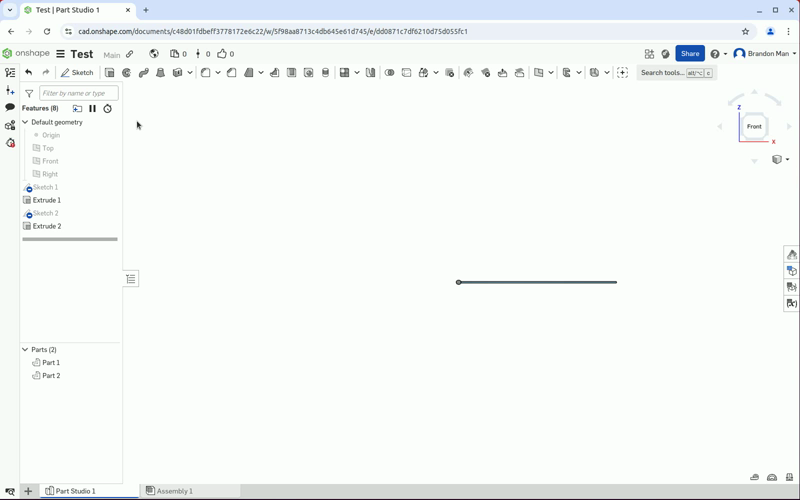
key(shift+h)
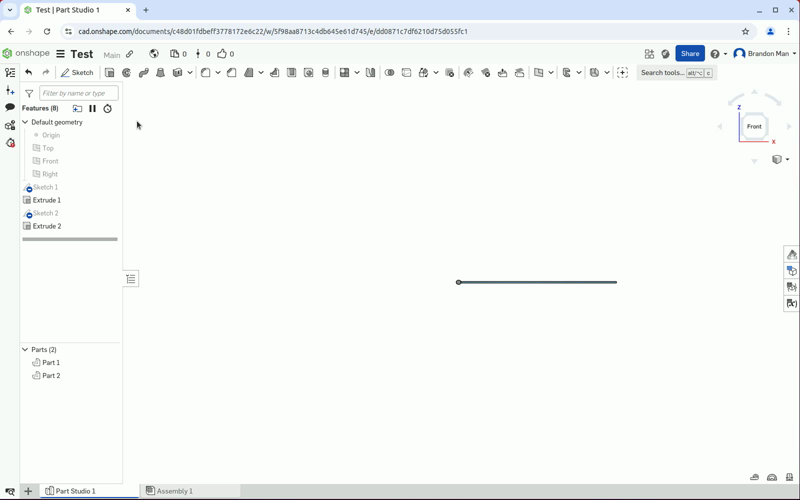
mouse_move(73, 189)
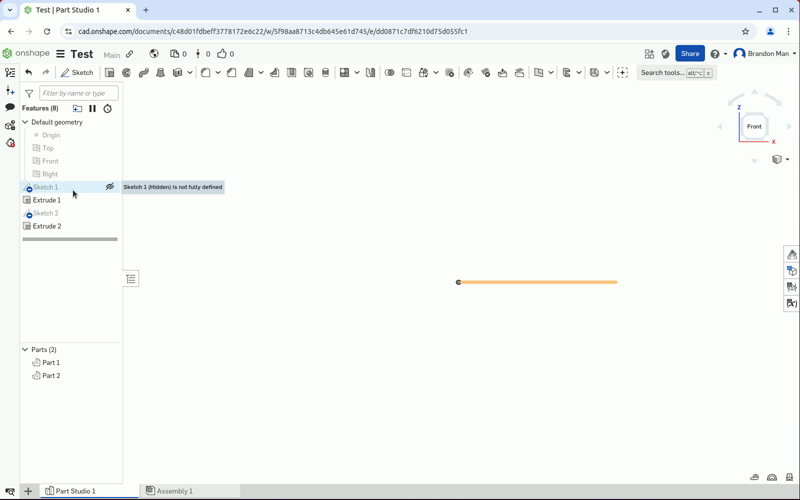
click(73, 189)
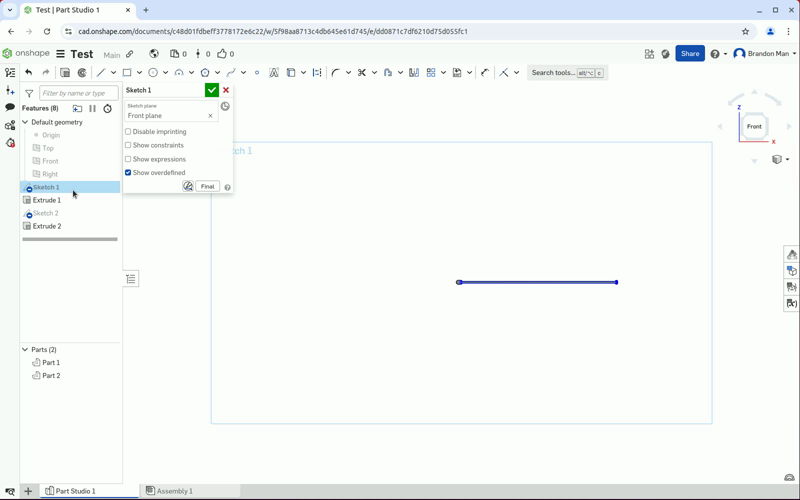
mouse_move(229, 92)
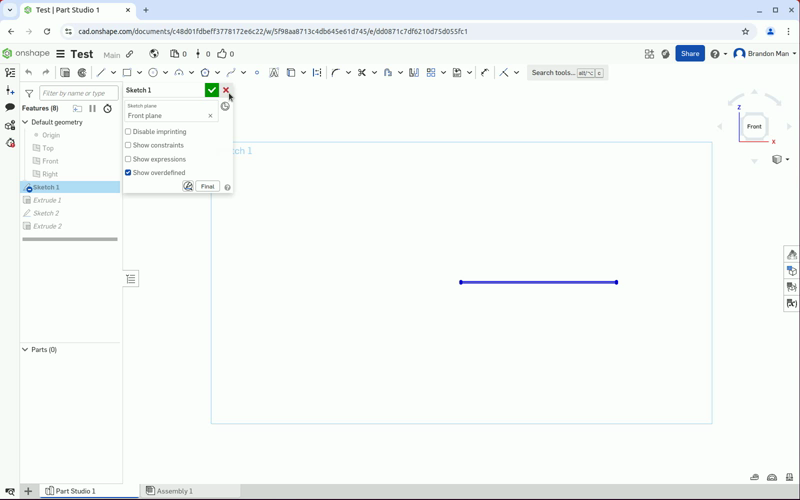
click(229, 92)
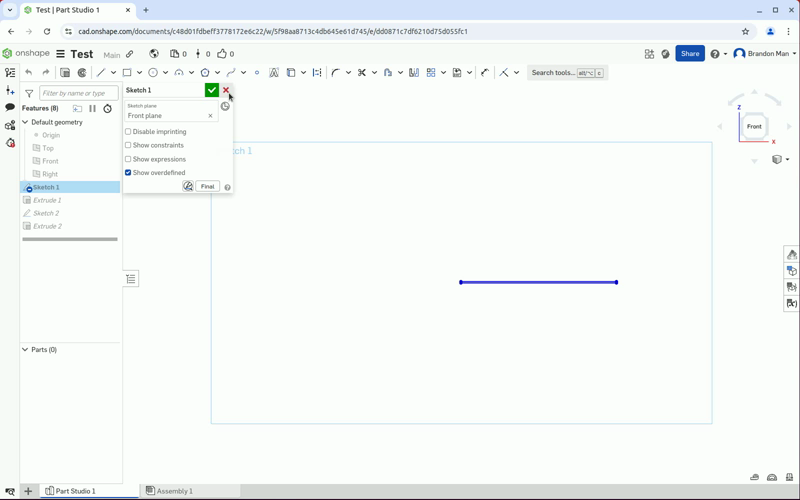
key(shift+s)
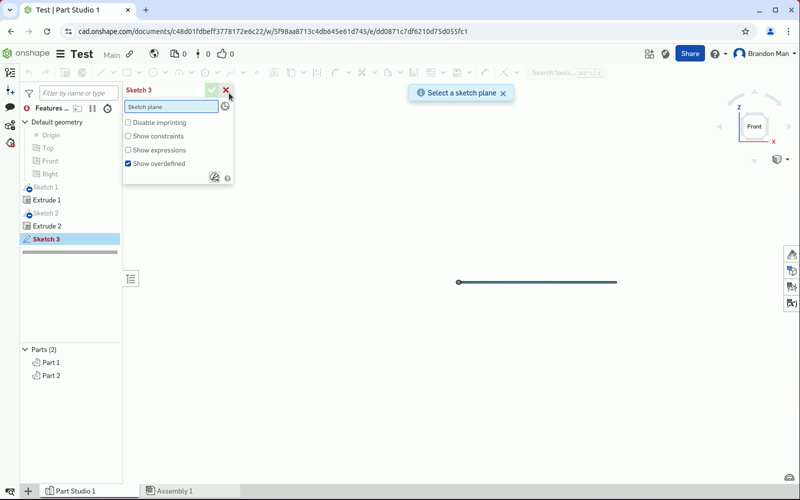
mouse_move(73, 163)
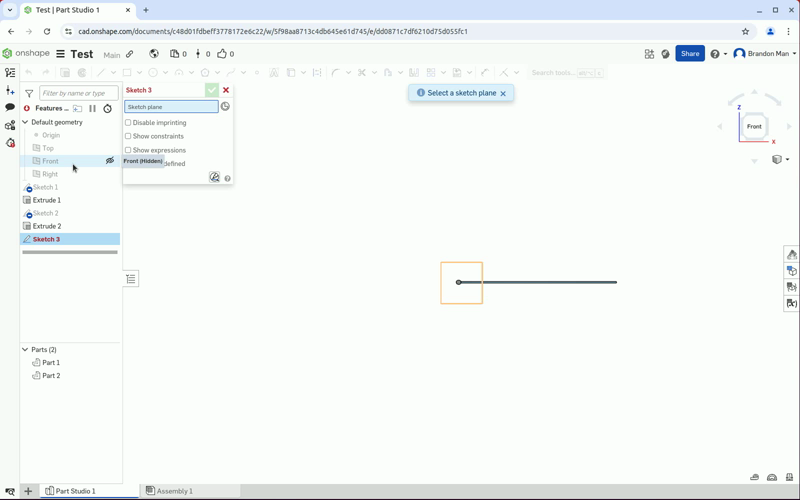
click(73, 163)
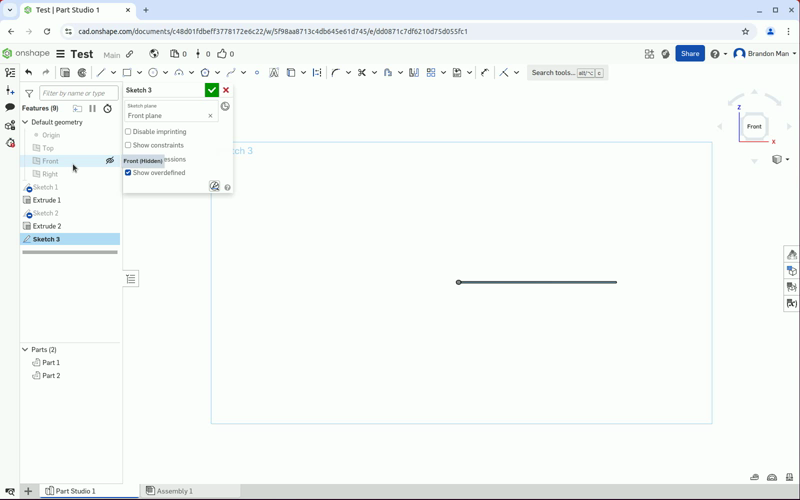
mouse_move(73, 352)
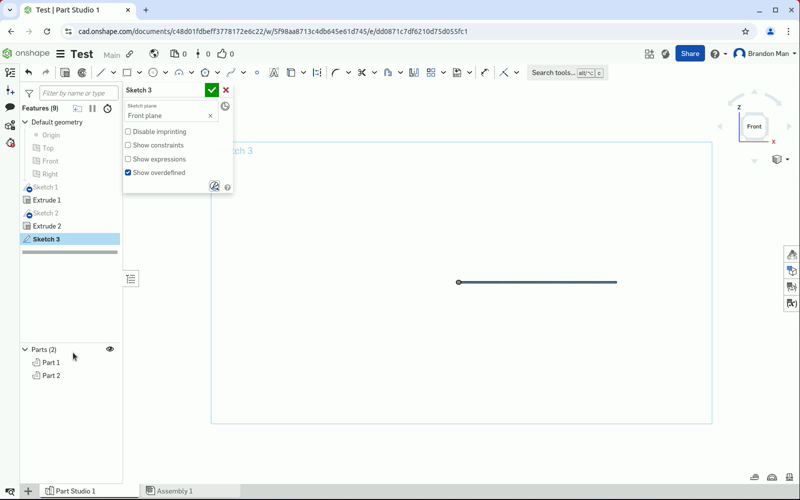
key(y)
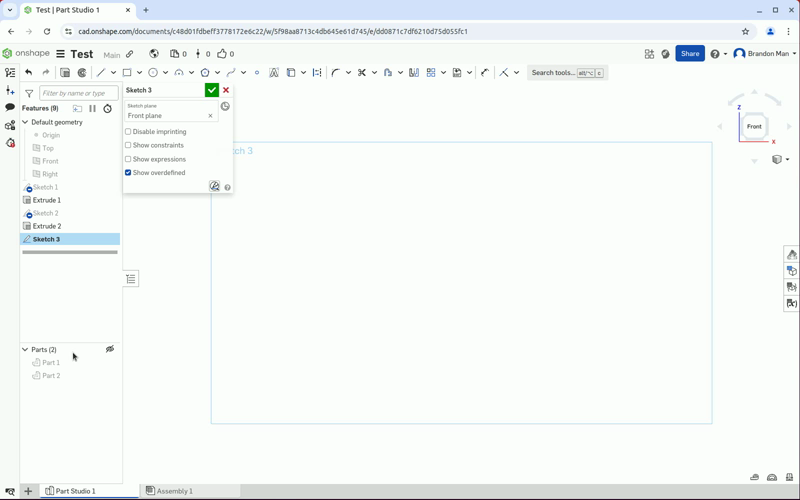
key(a)
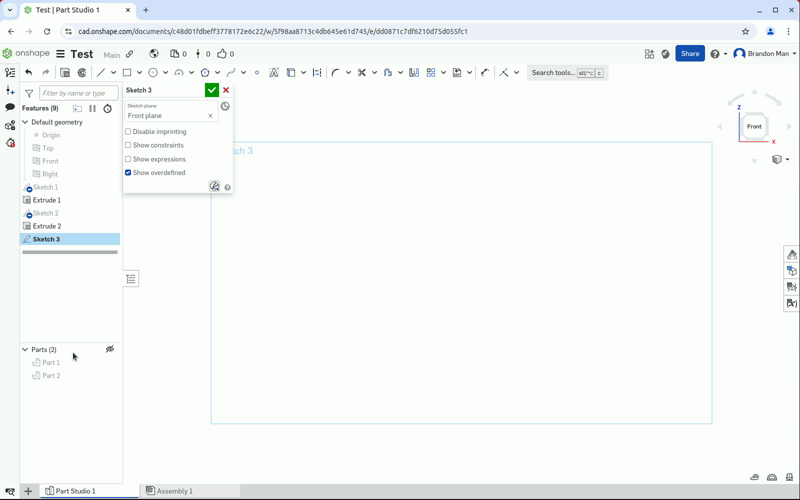
key_down(shift)
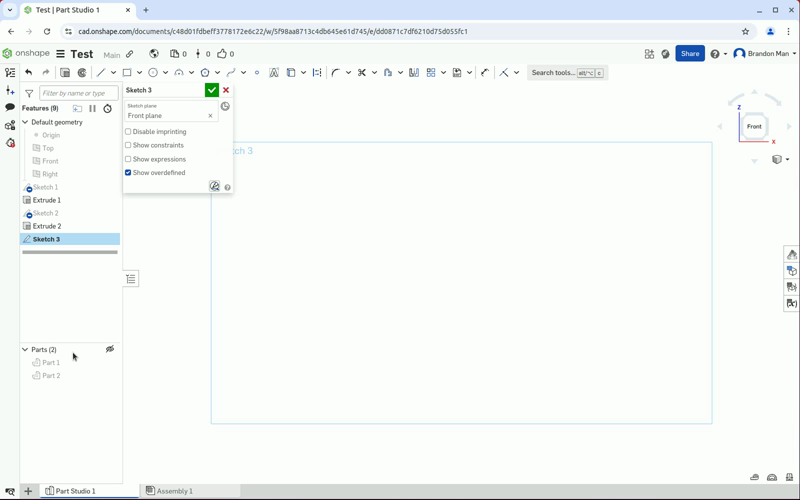
mouse_move(570, 282)
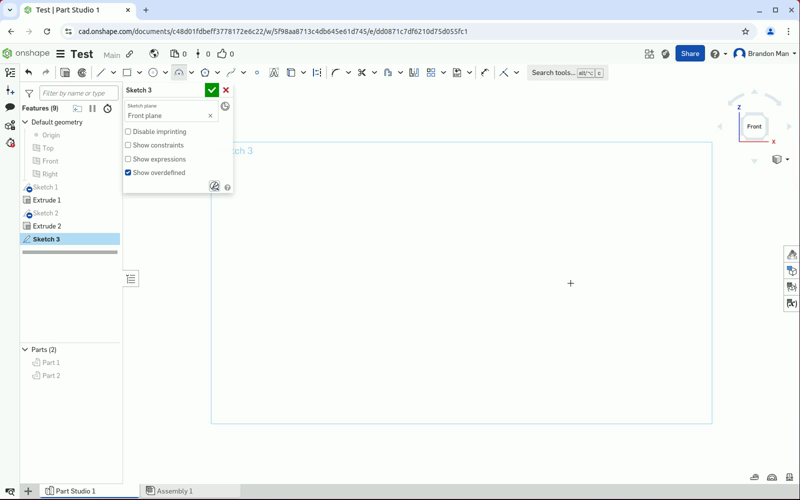
click(570, 282)
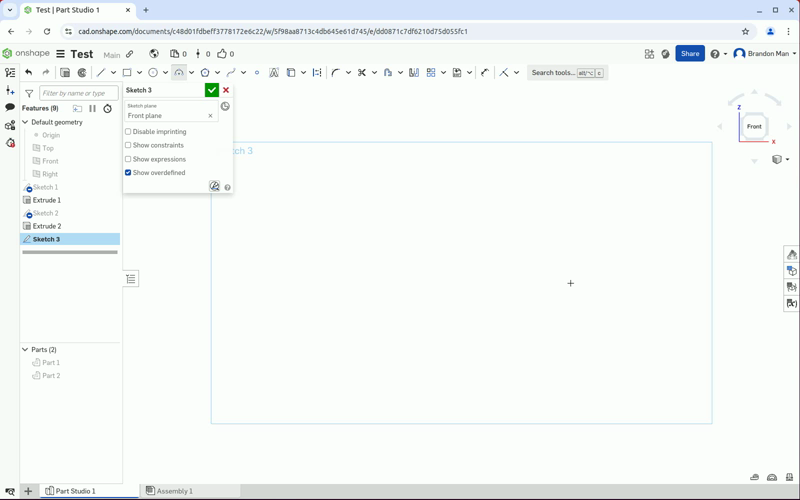
key_up(shift)
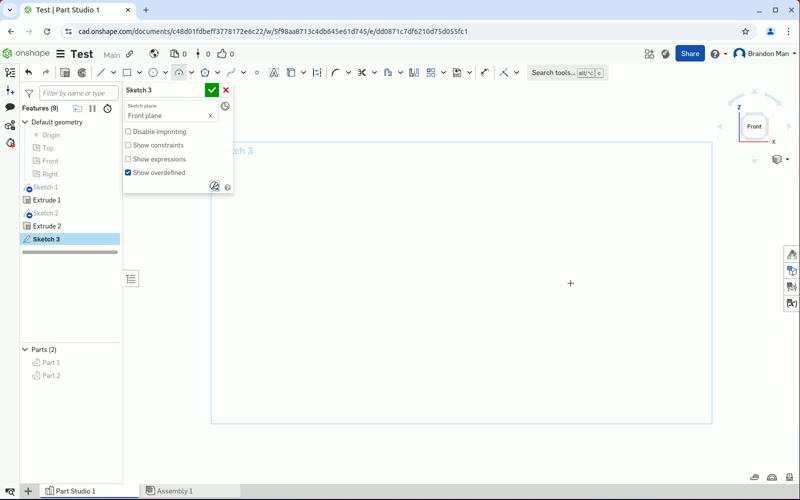
key_down(shift)
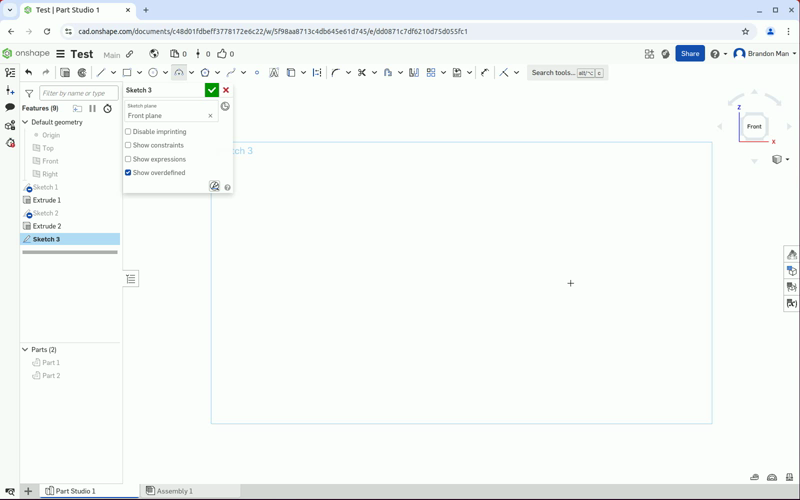
mouse_move(570, 281)
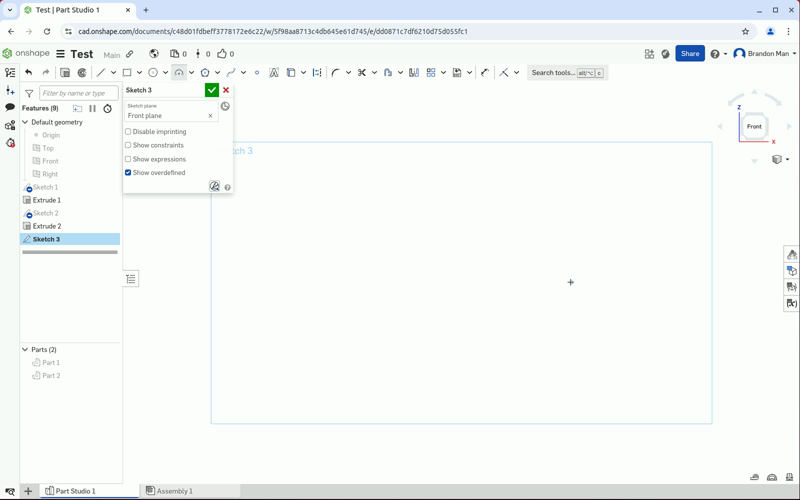
scroll(6)
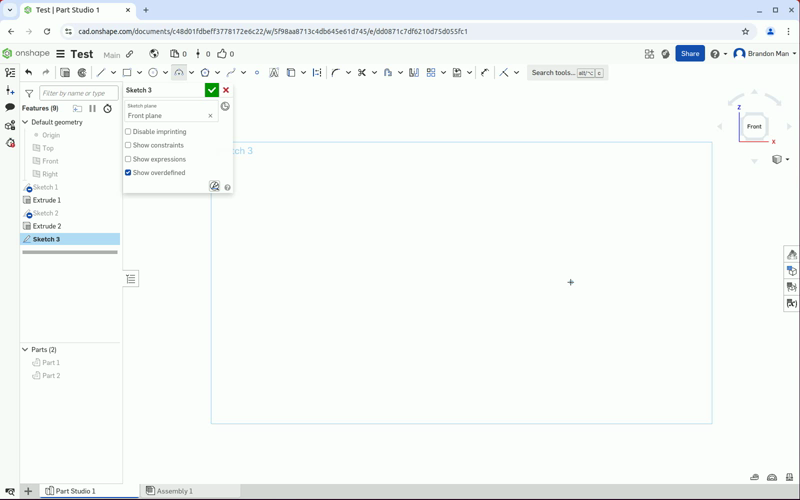
scroll(6)
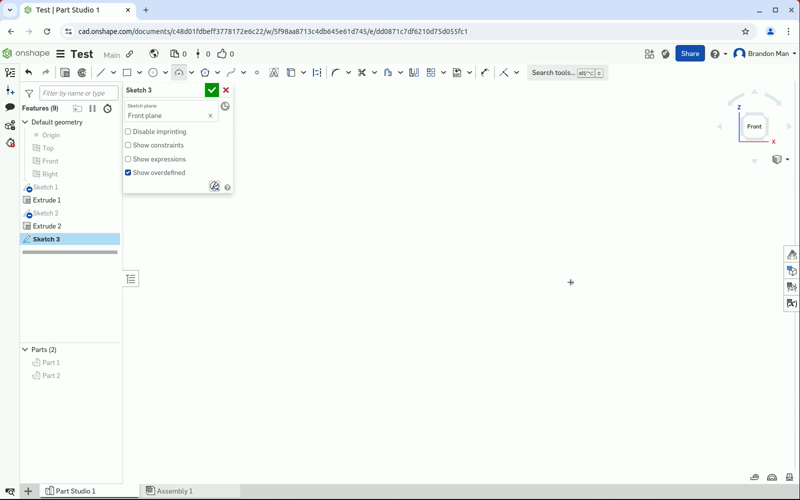
scroll(6)
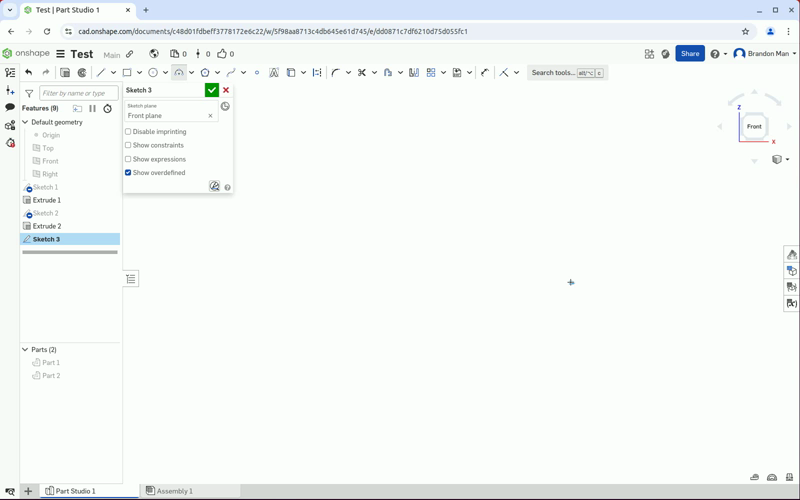
scroll(6)
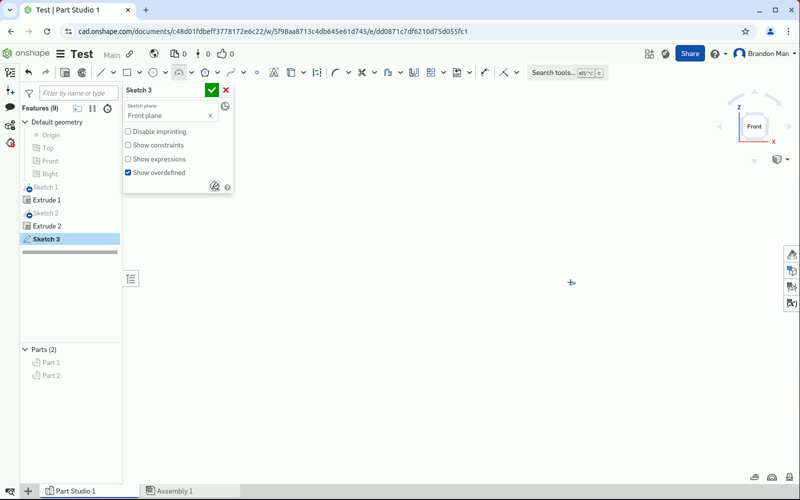
scroll(6)
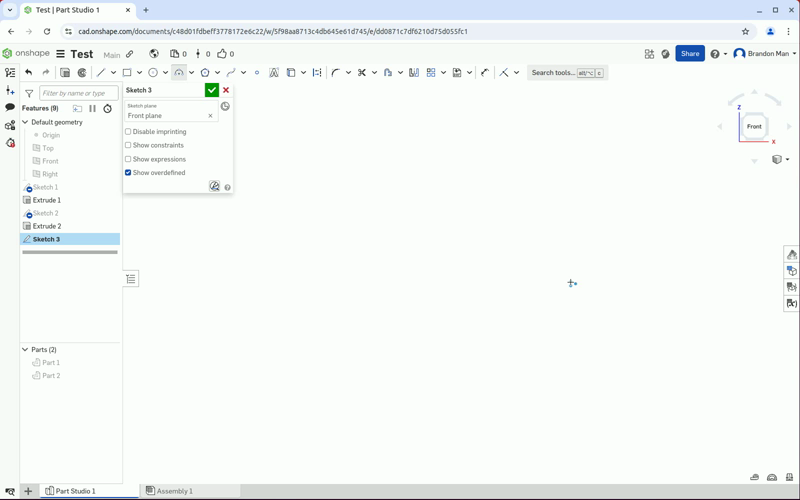
scroll(6)
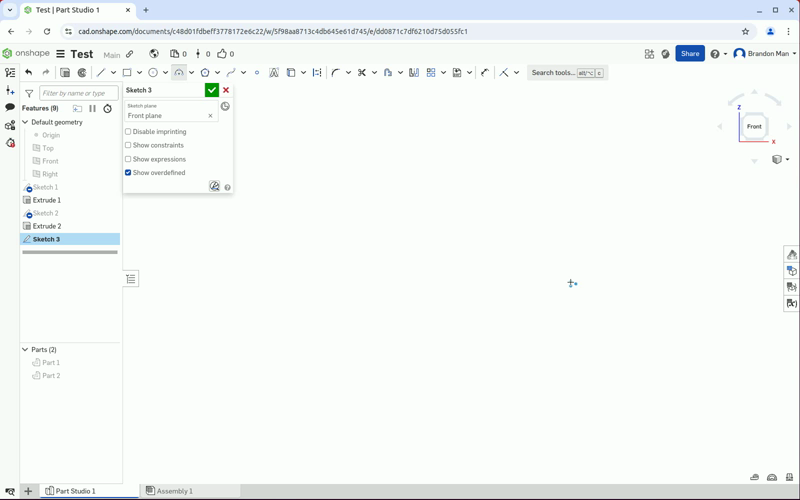
scroll(6)
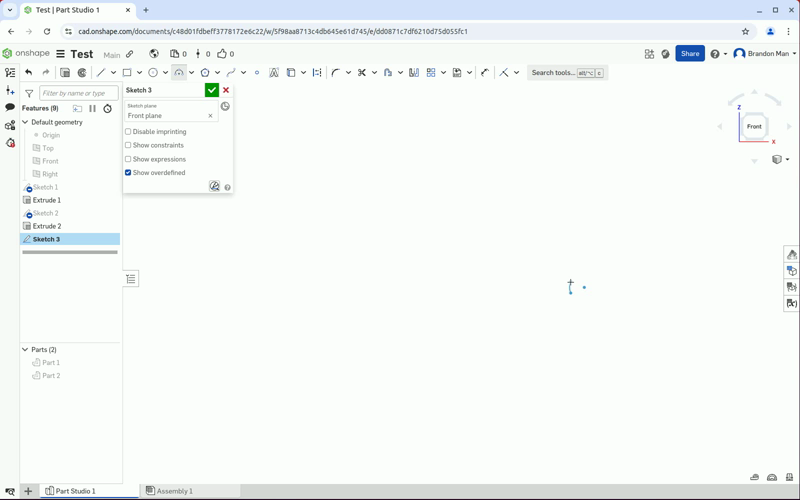
click(570, 281)
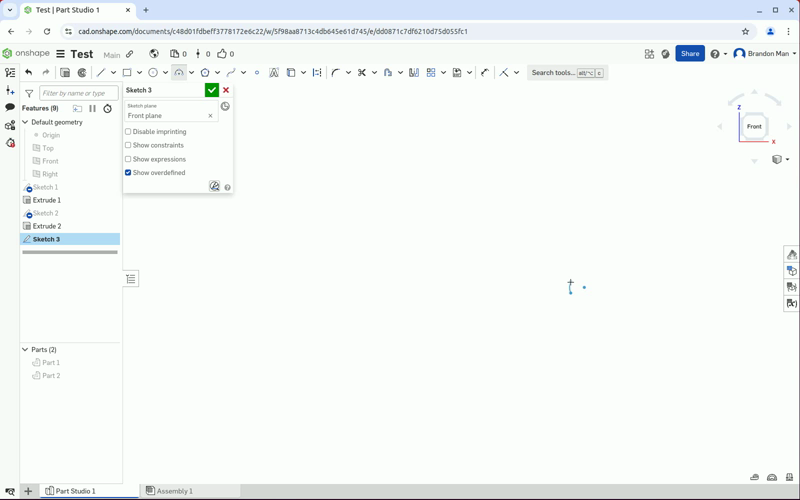
scroll(-6)
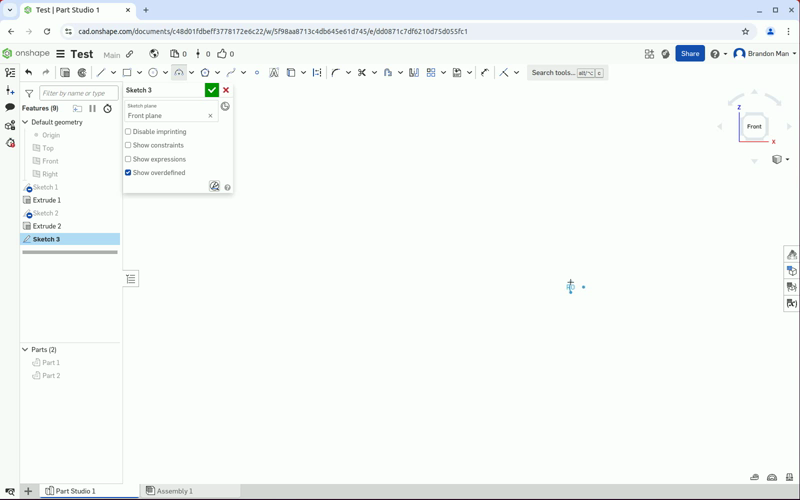
scroll(-6)
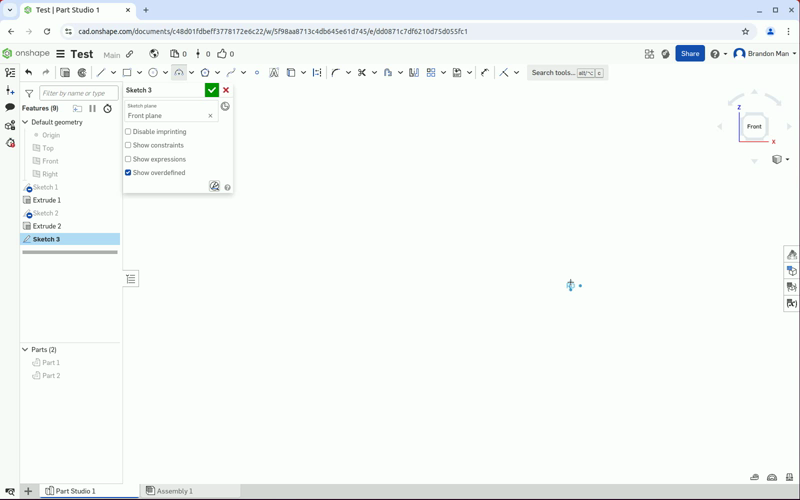
scroll(-6)
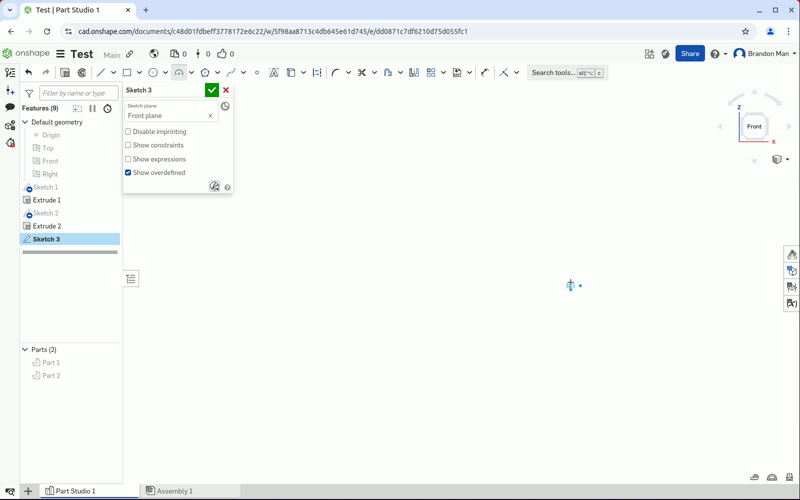
scroll(-6)
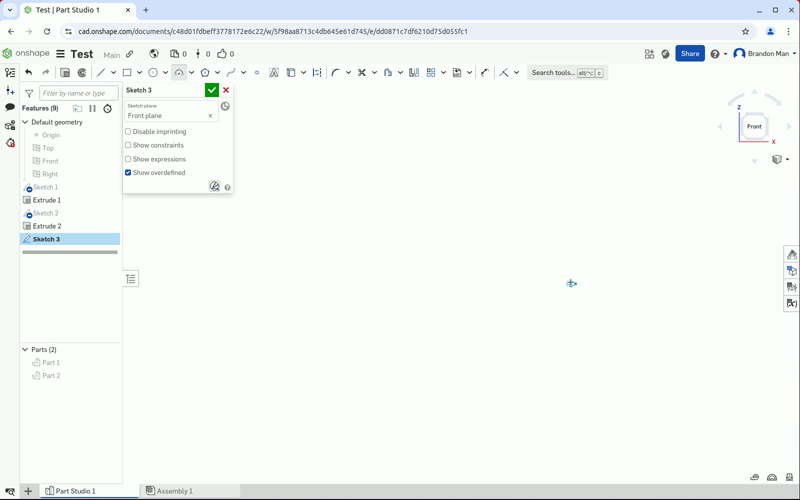
scroll(-6)
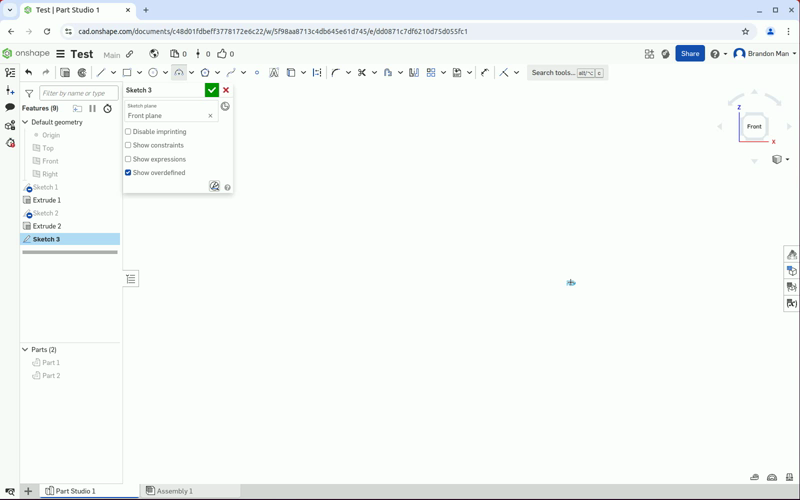
scroll(-6)
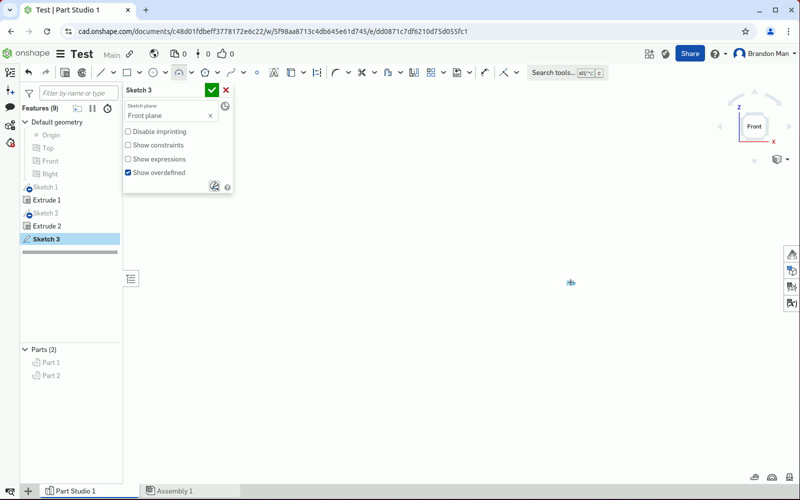
scroll(-6)
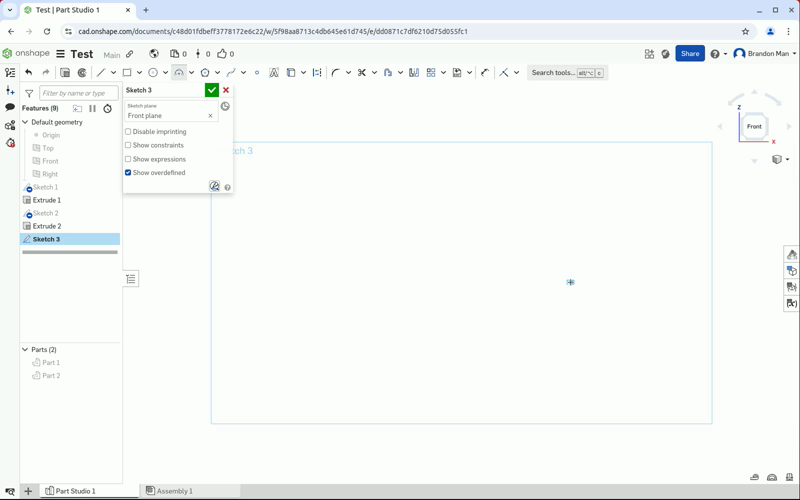
mouse_move(574, 282)
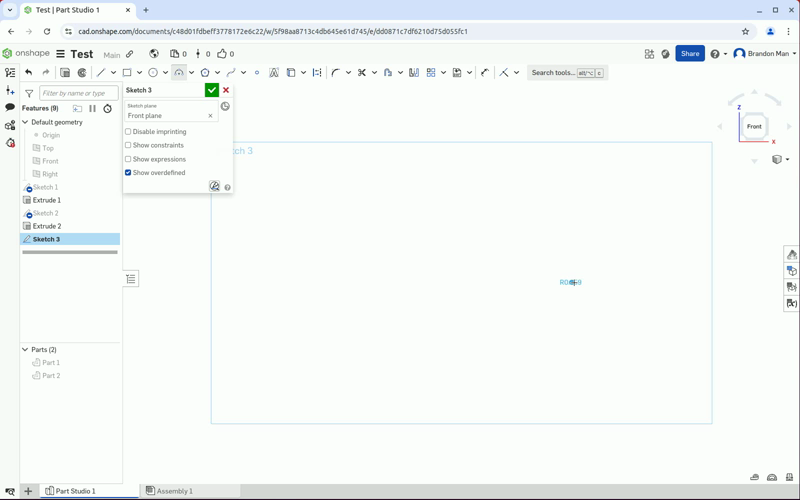
scroll(6)
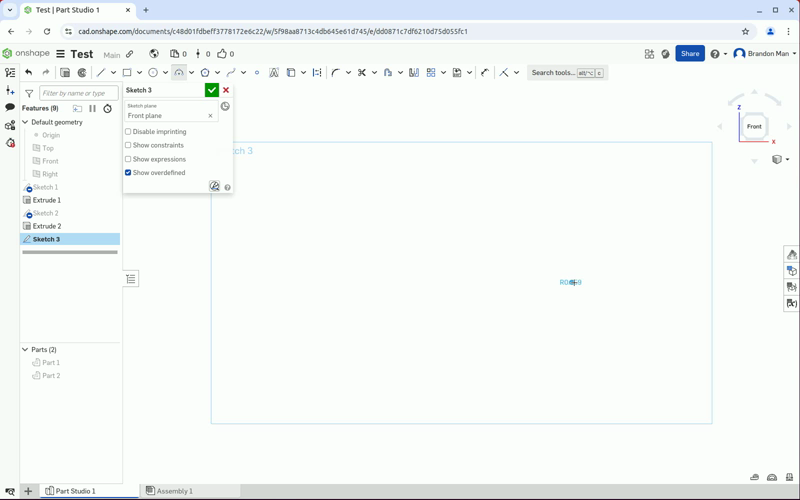
scroll(6)
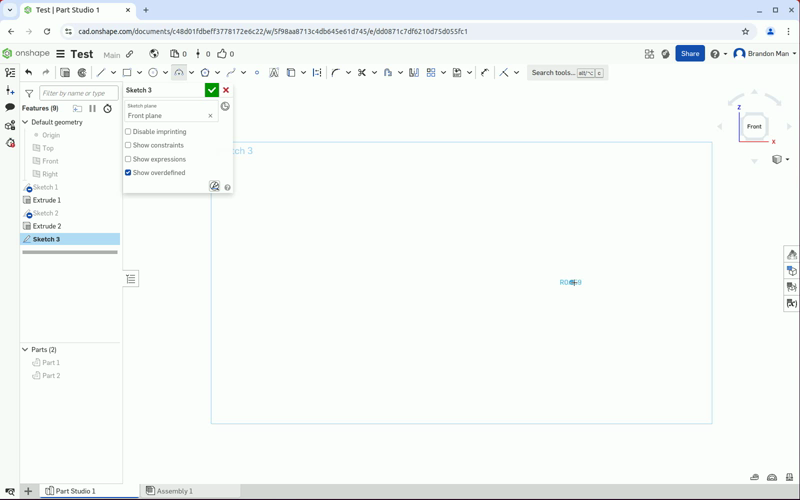
scroll(6)
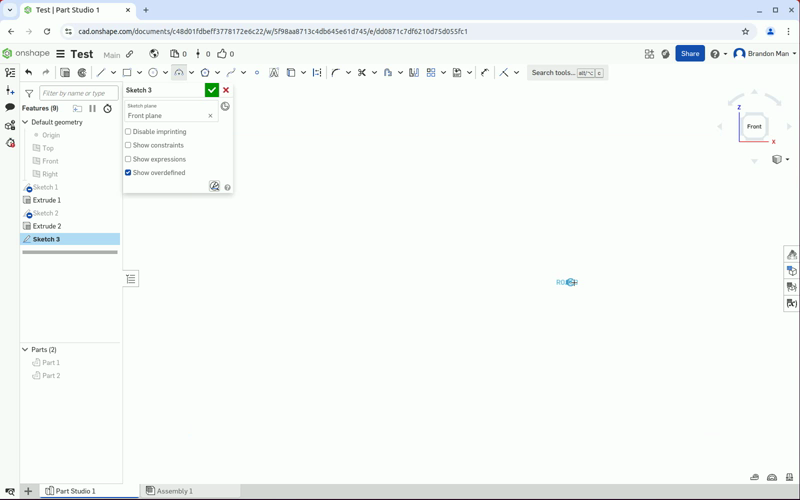
scroll(6)
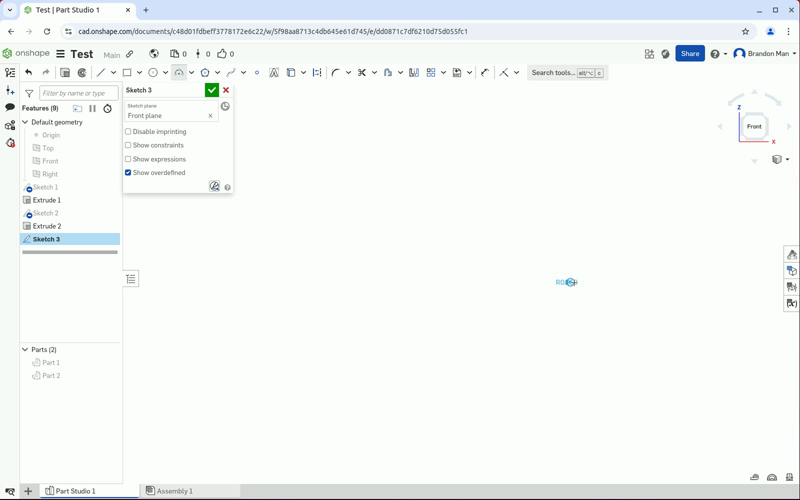
scroll(6)
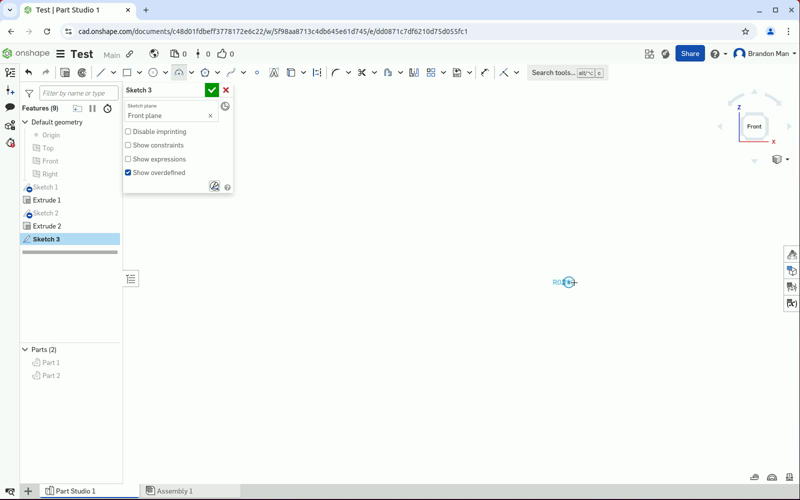
scroll(6)
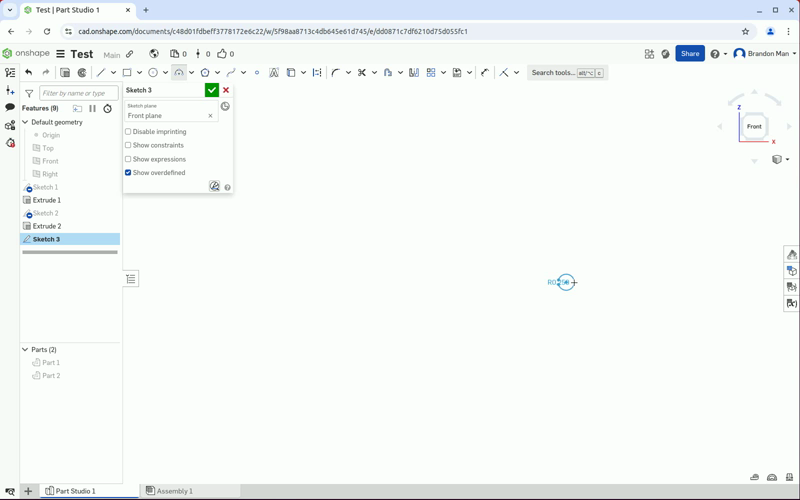
scroll(6)
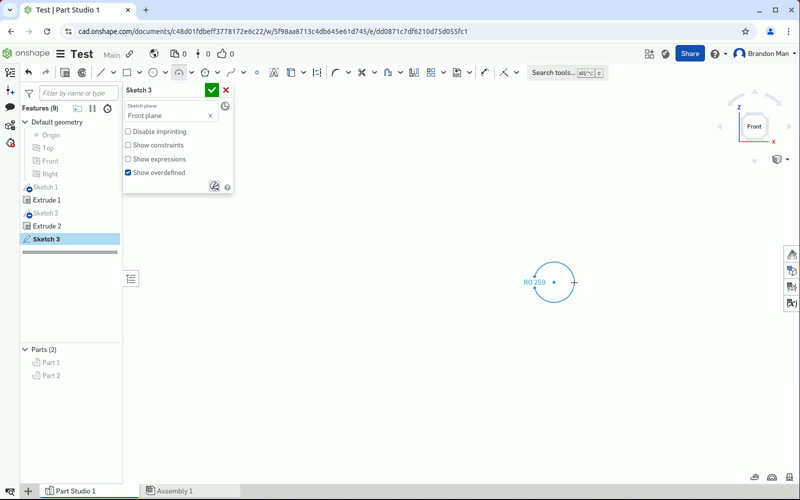
click(574, 282)
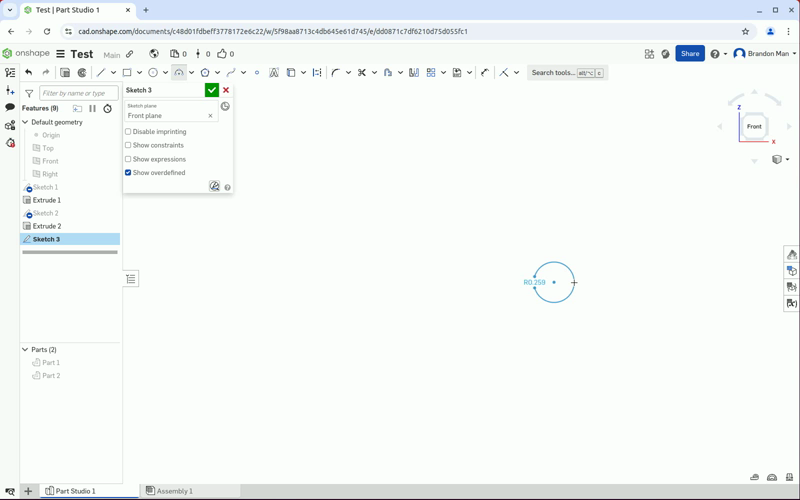
scroll(-6)
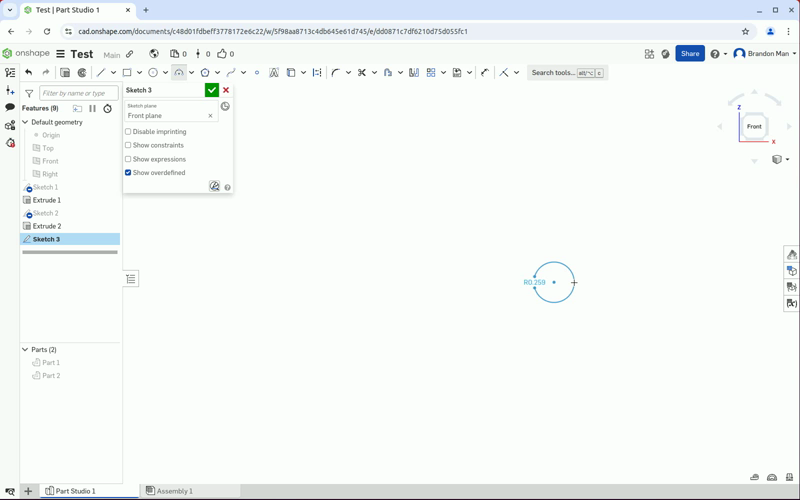
scroll(-6)
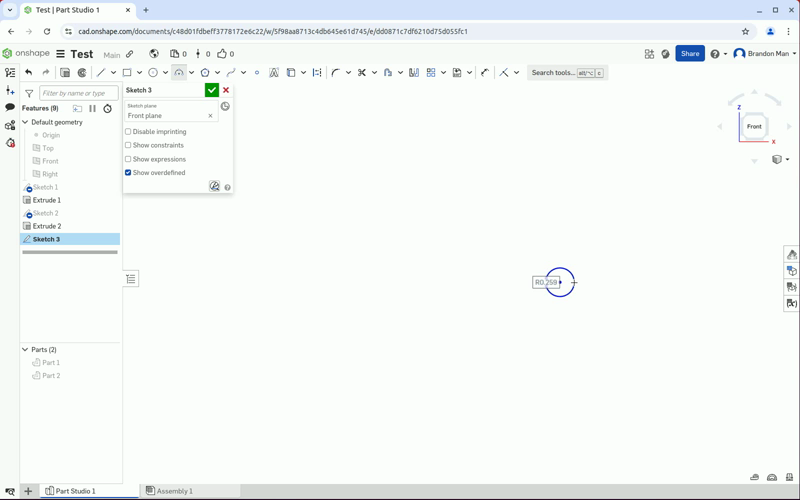
scroll(-6)
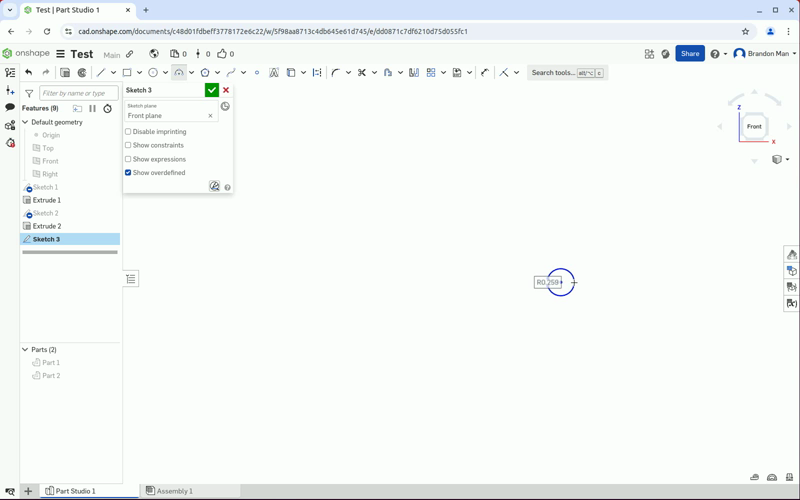
scroll(-6)
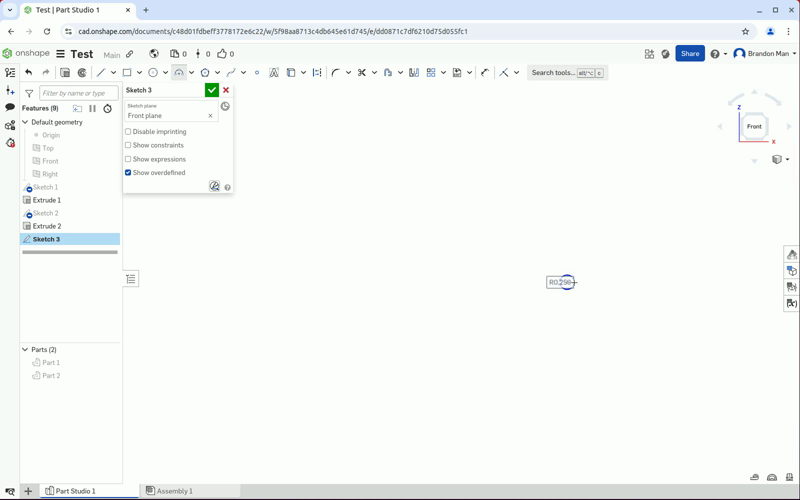
scroll(-6)
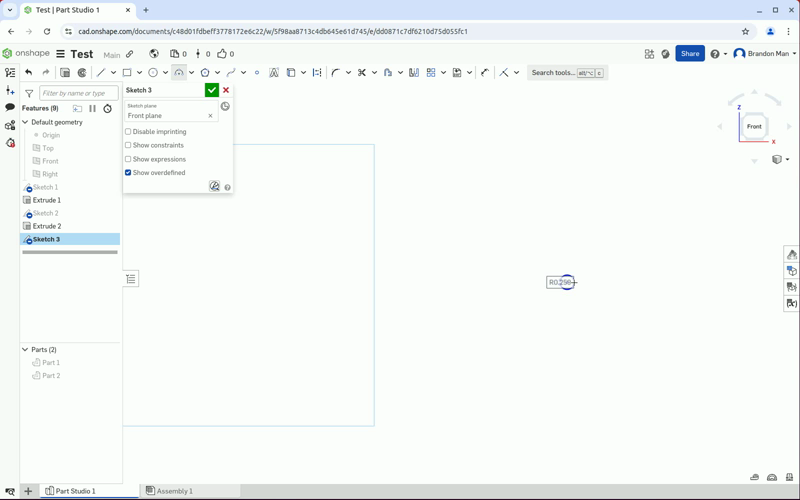
scroll(-6)
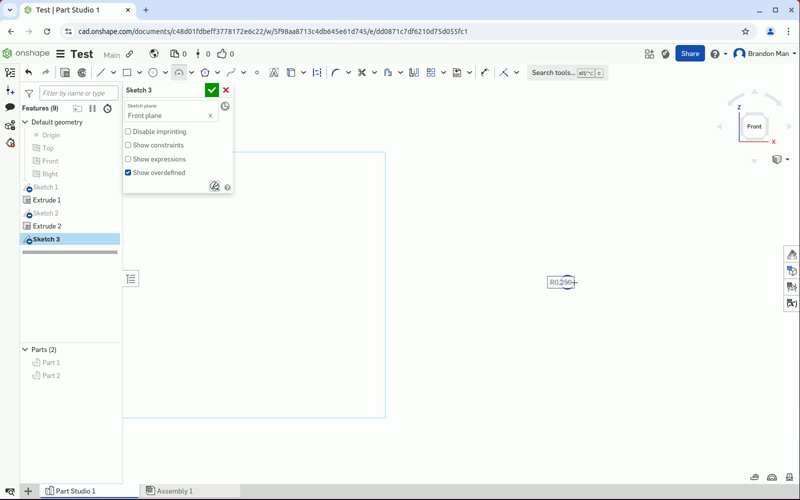
scroll(-6)
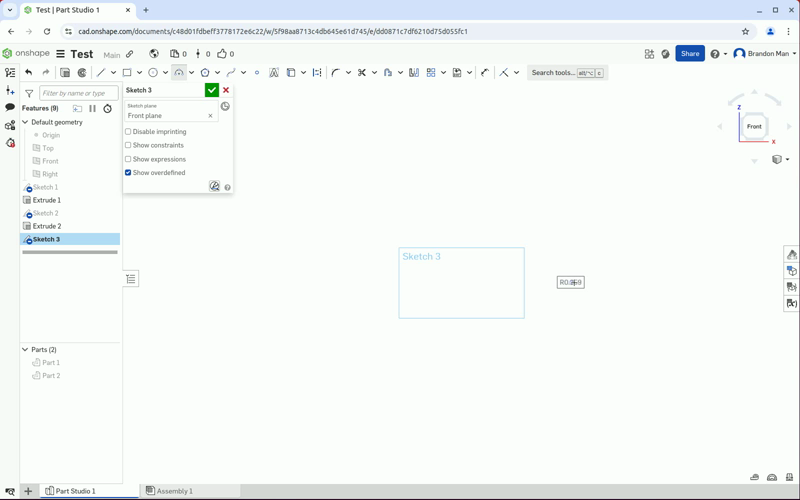
key_up(shift)
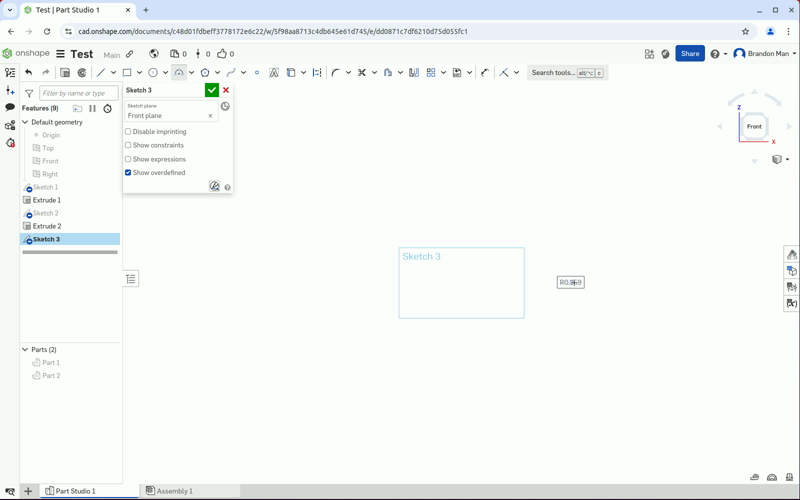
key(esc)
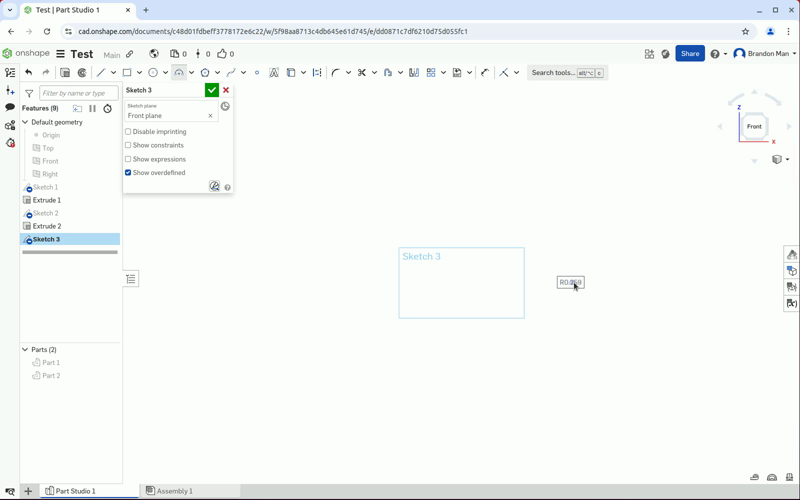
key(l)
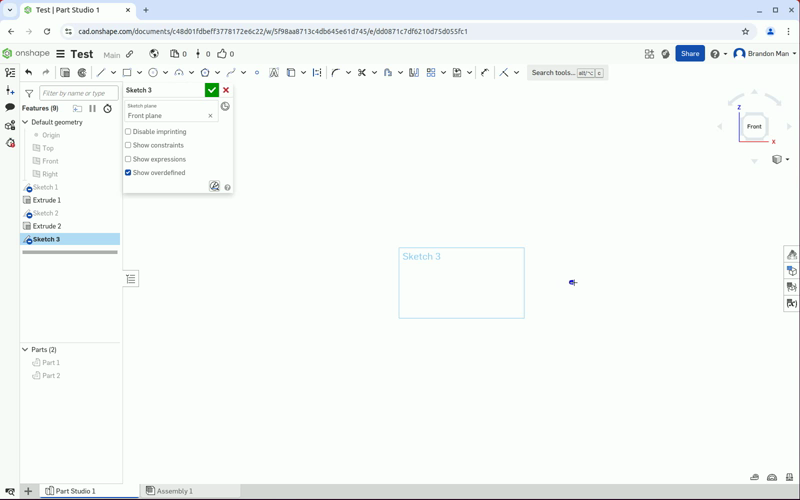
mouse_move(570, 281)
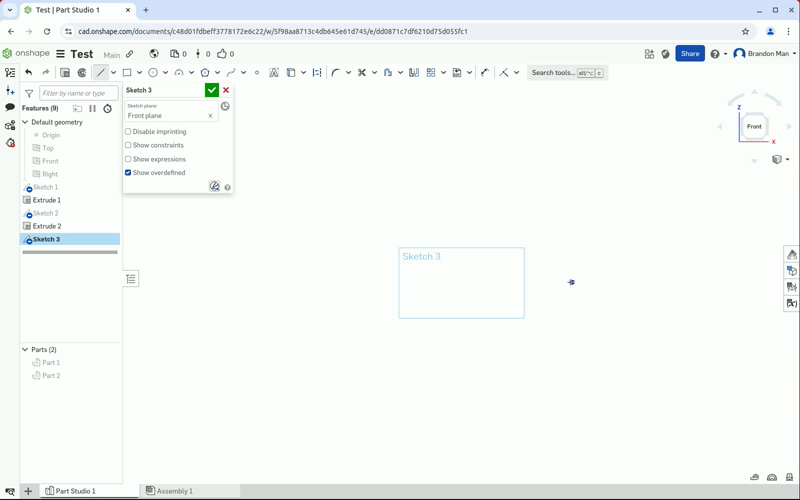
scroll(6)
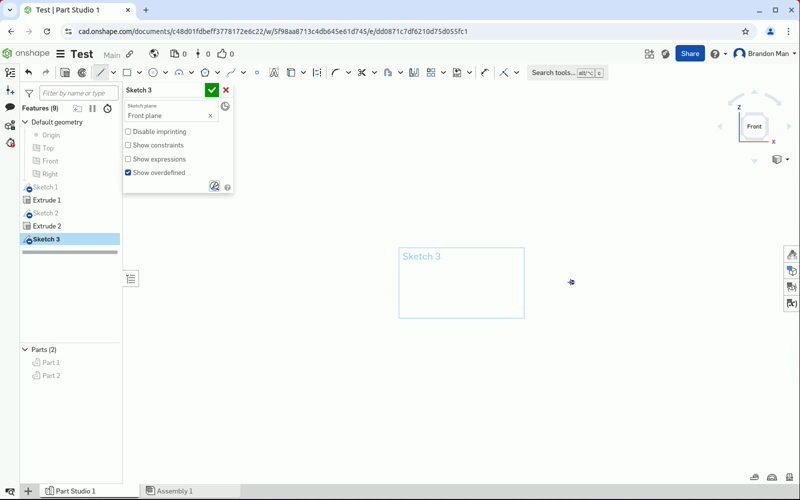
scroll(6)
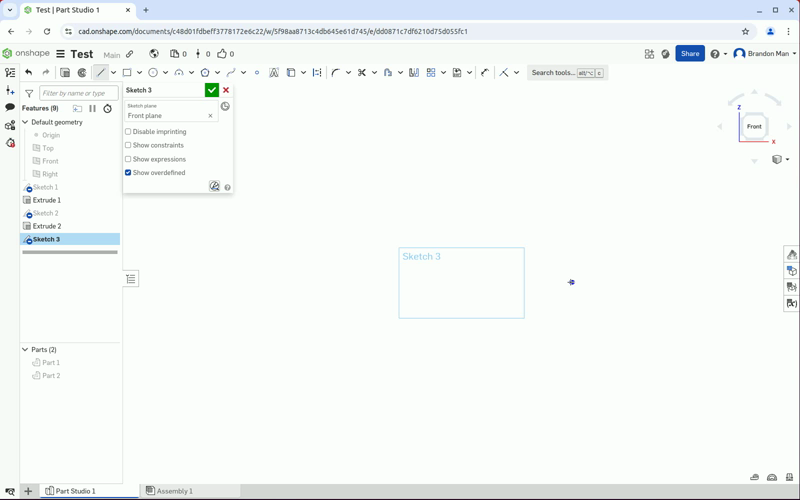
scroll(6)
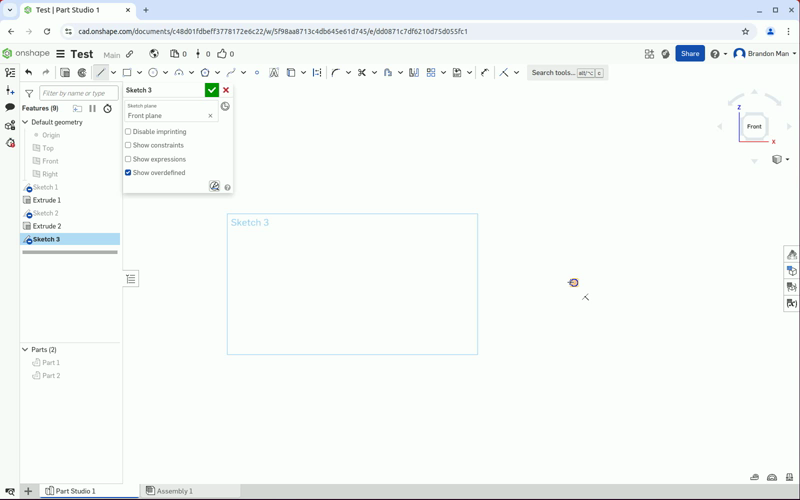
scroll(6)
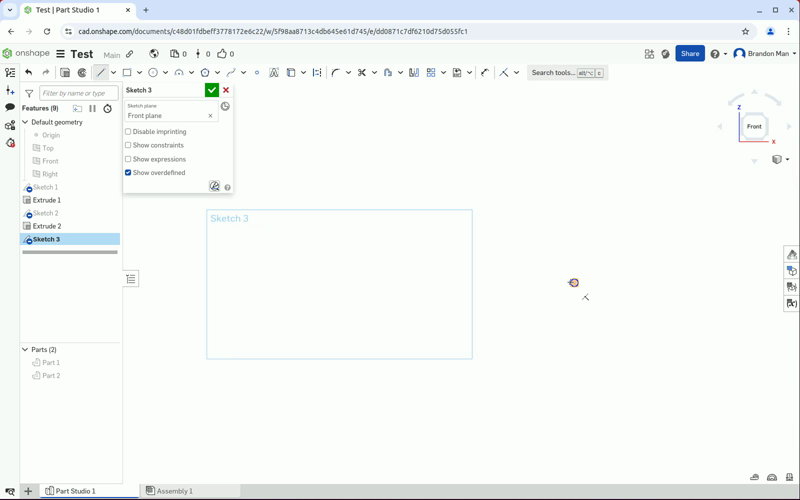
scroll(6)
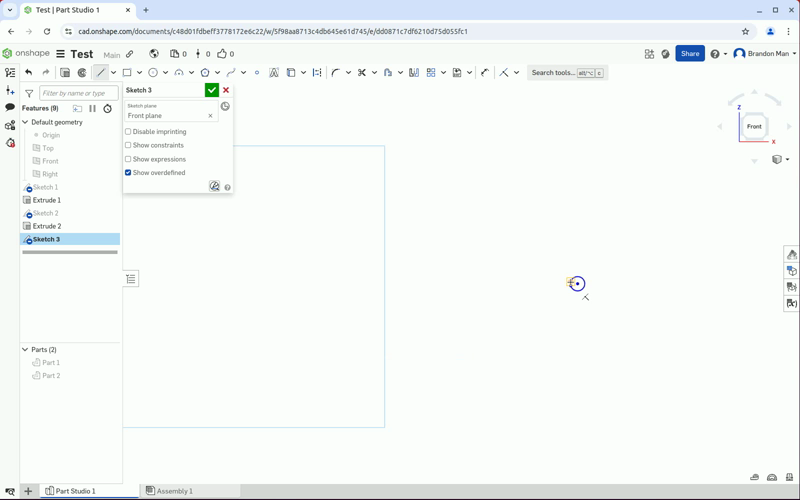
scroll(6)
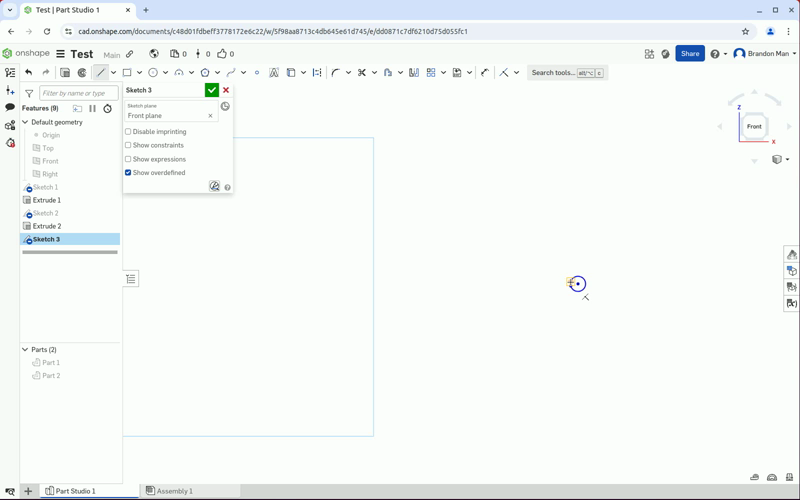
scroll(6)
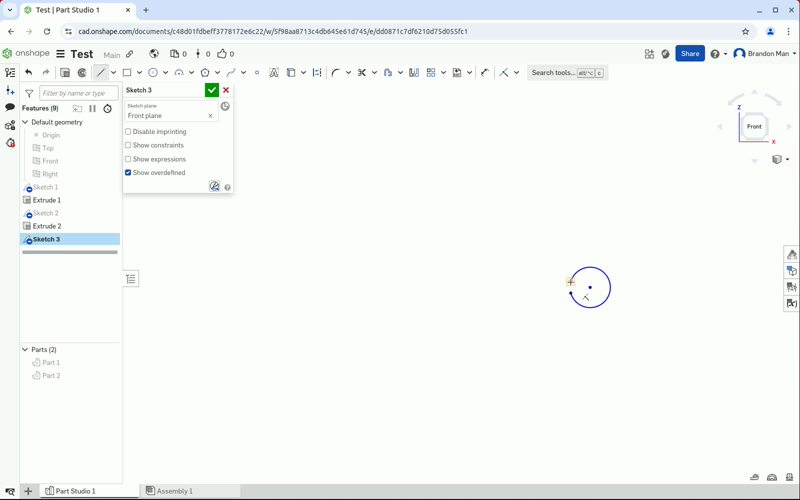
click(570, 281)
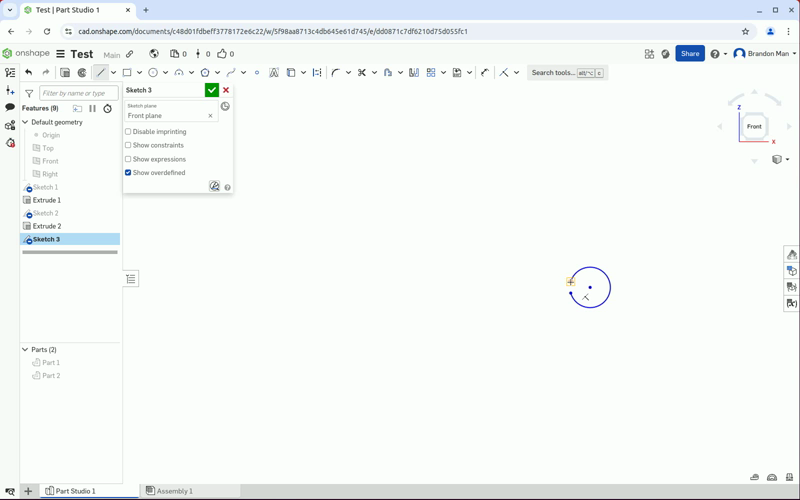
scroll(-6)
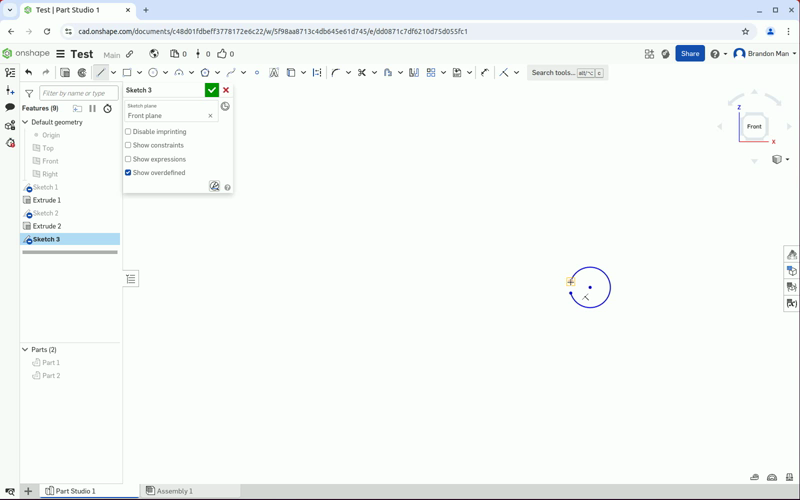
scroll(-6)
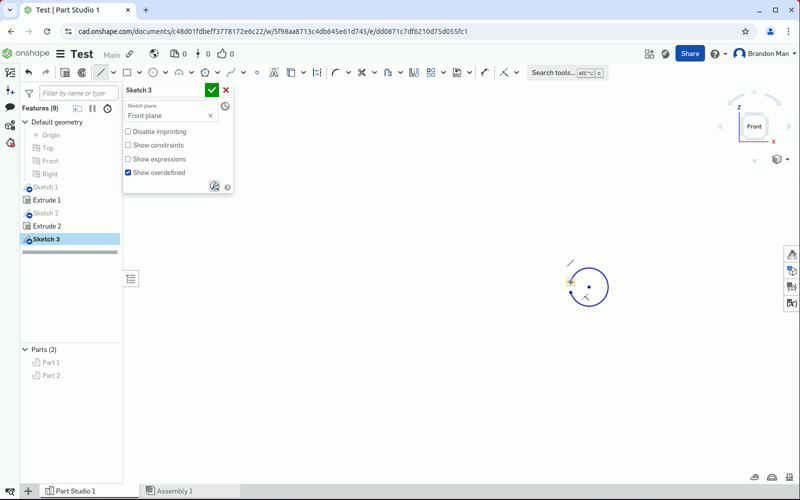
scroll(-6)
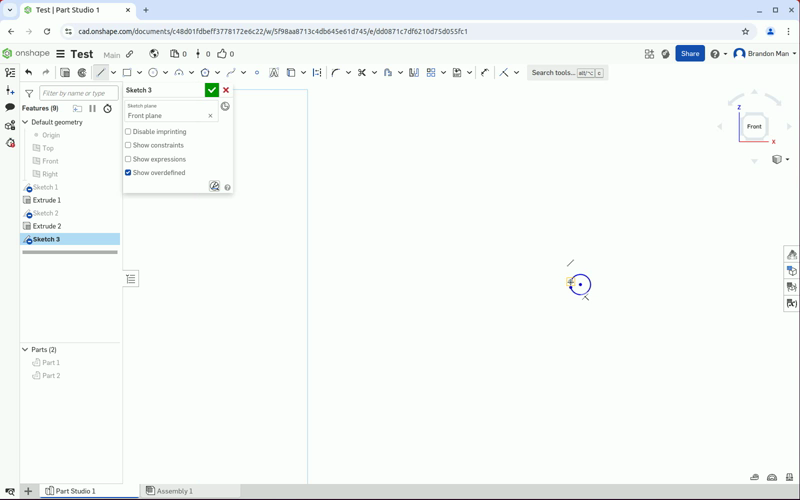
scroll(-6)
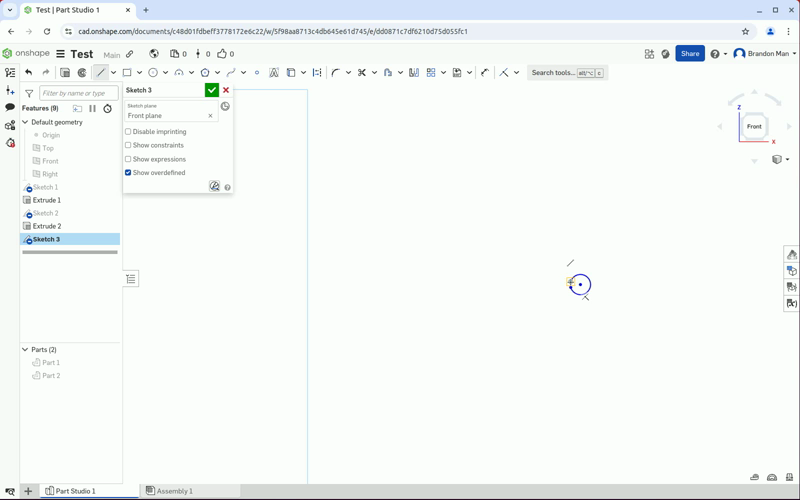
scroll(-6)
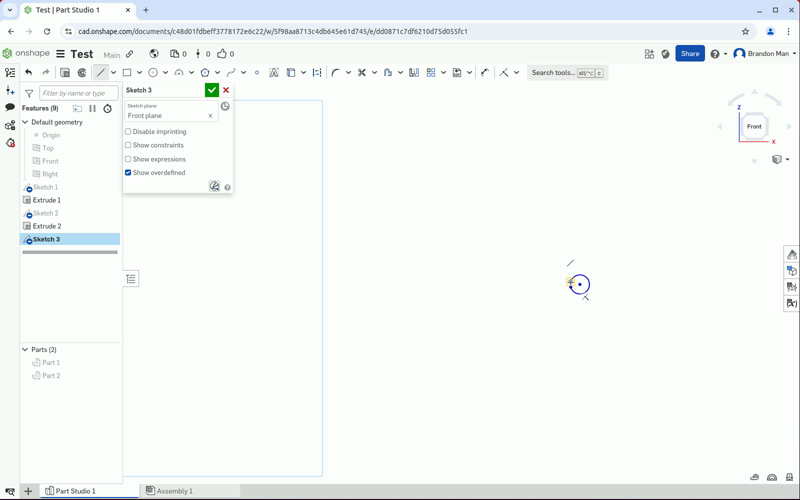
scroll(-6)
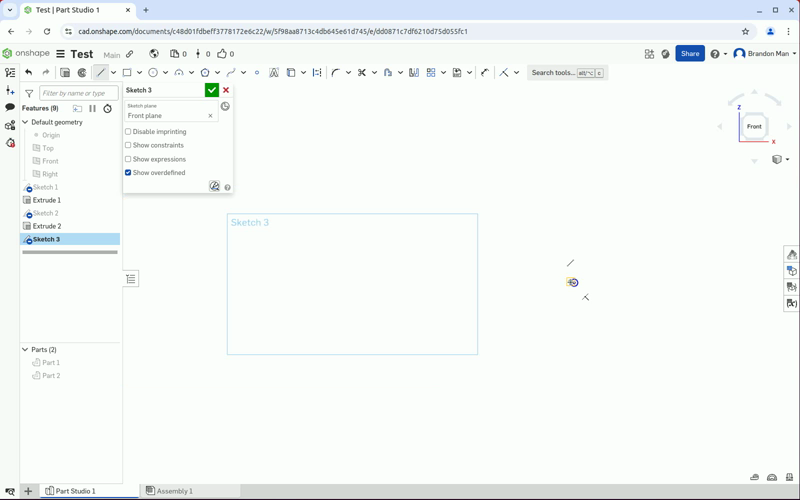
scroll(-6)
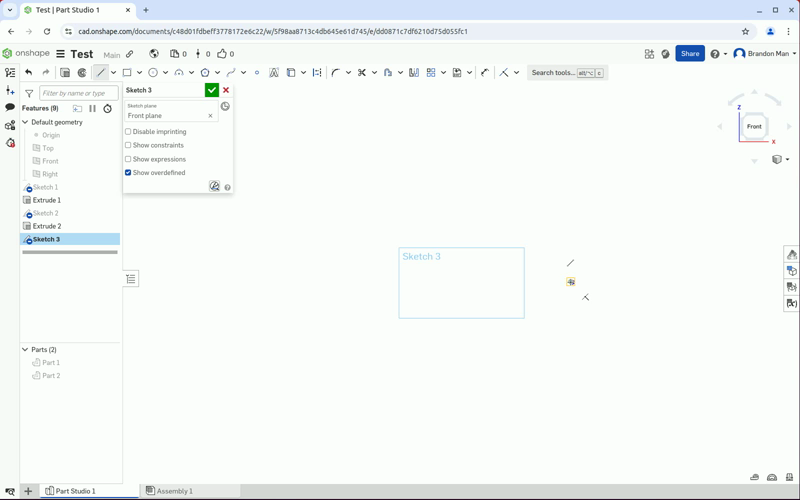
mouse_move(589, 281)
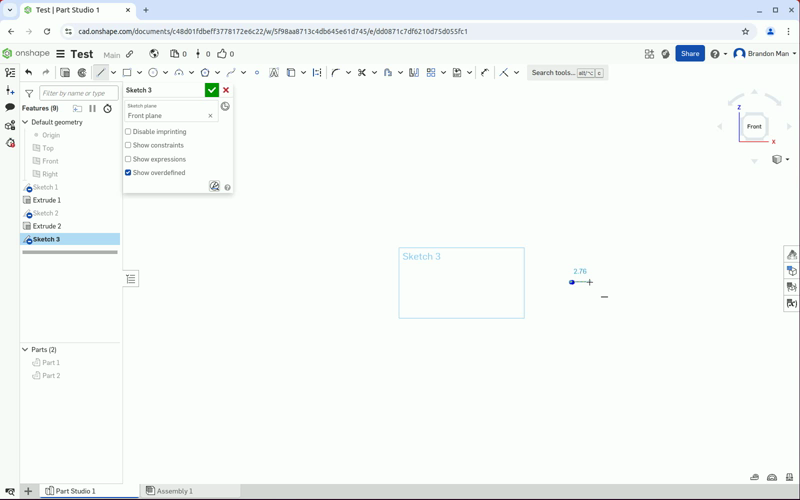
key_down(shift)
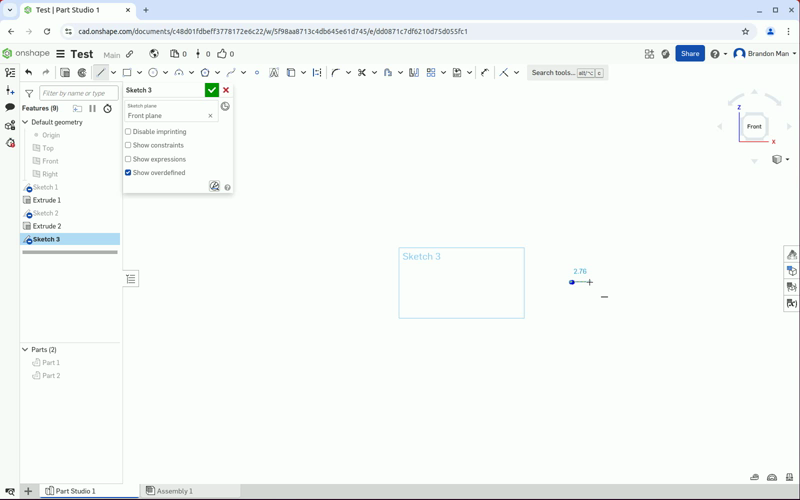
mouse_move(570, 282)
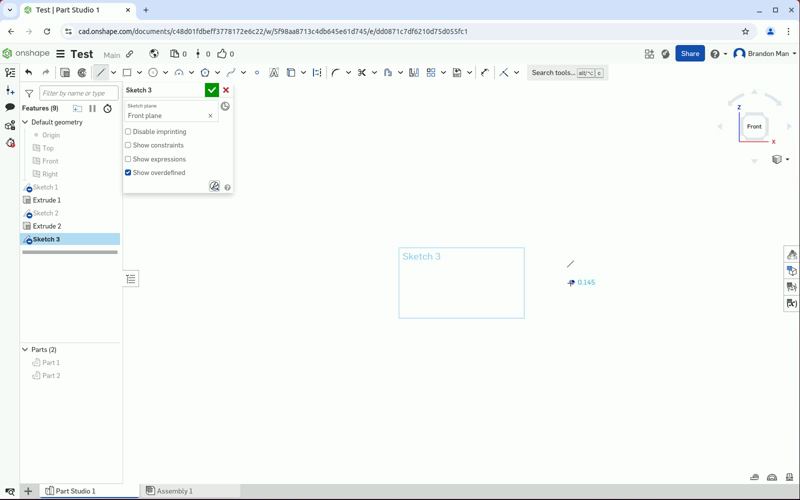
scroll(6)
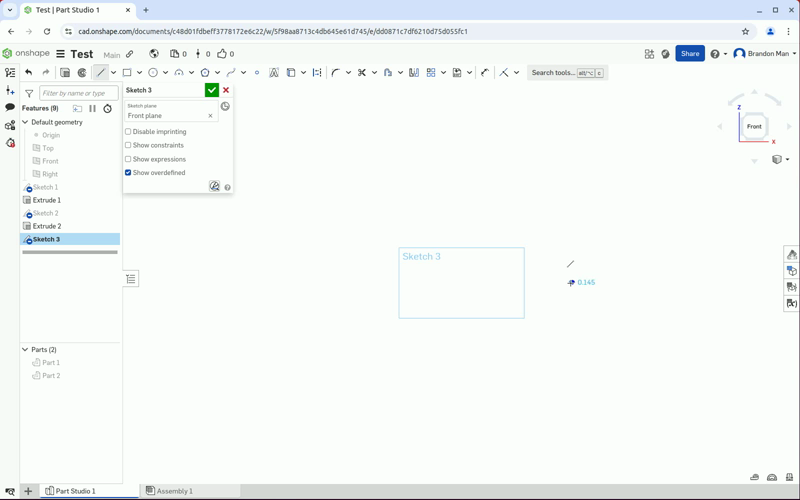
scroll(6)
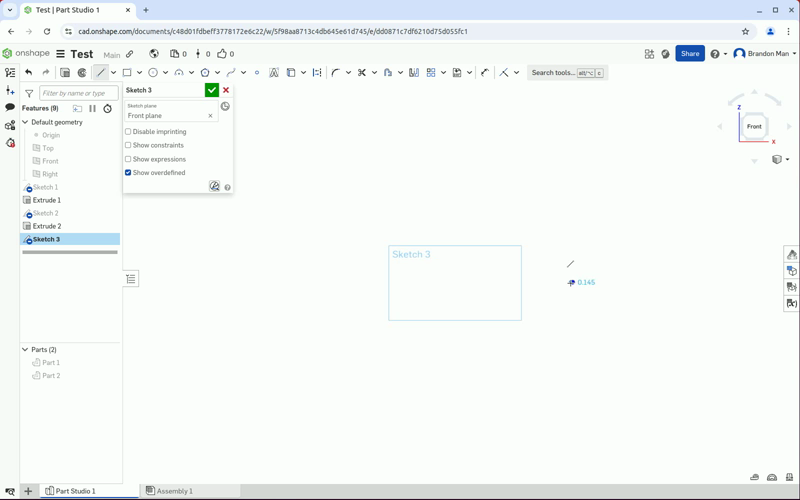
scroll(6)
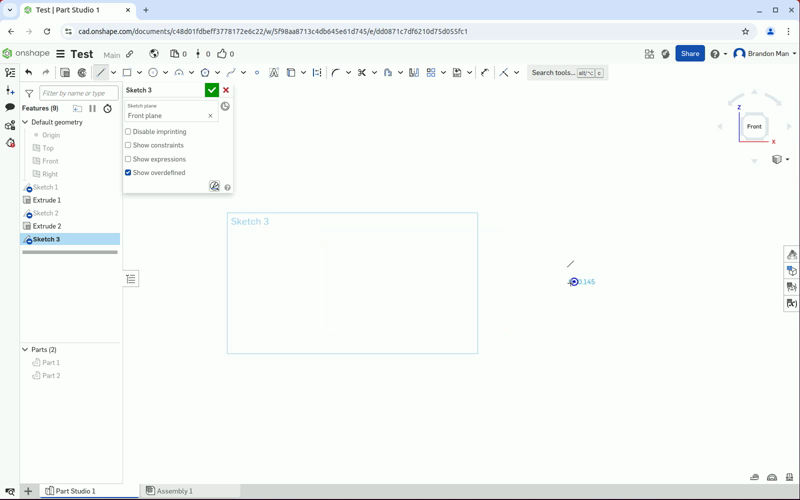
scroll(6)
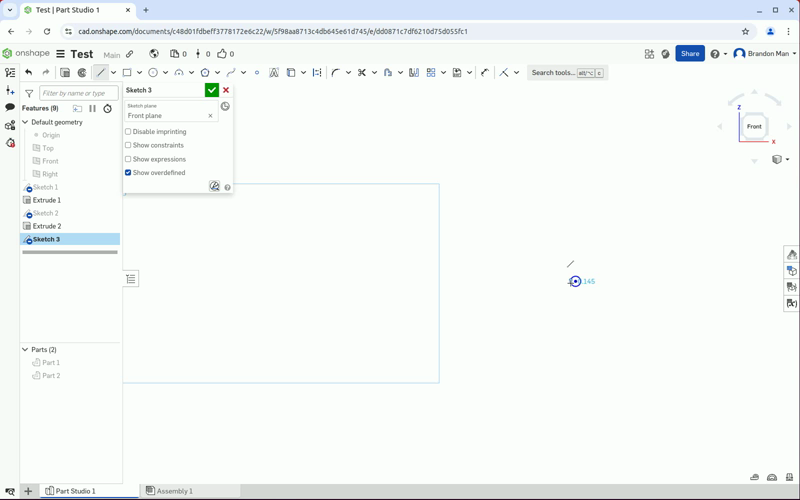
scroll(6)
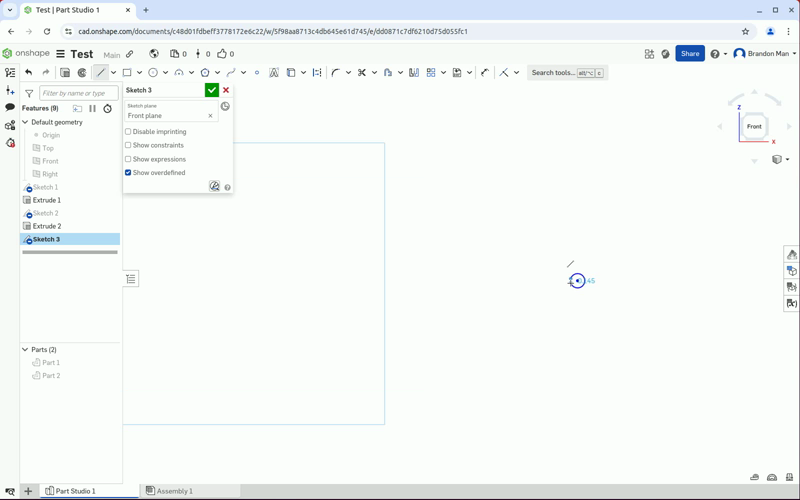
scroll(6)
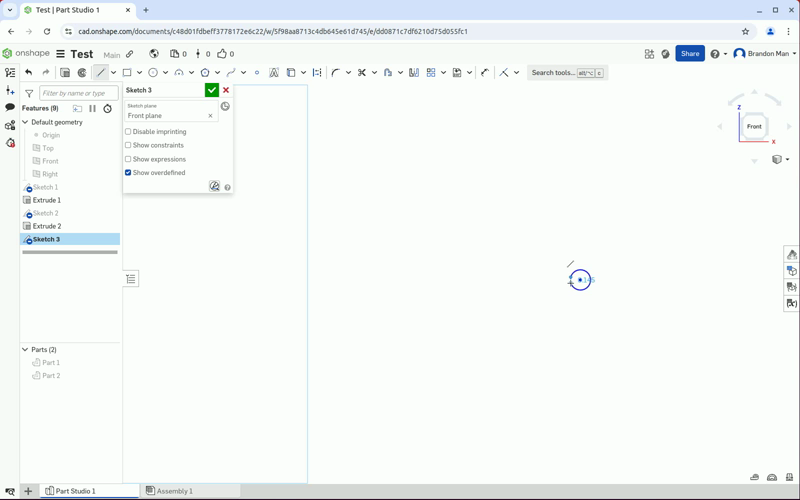
scroll(6)
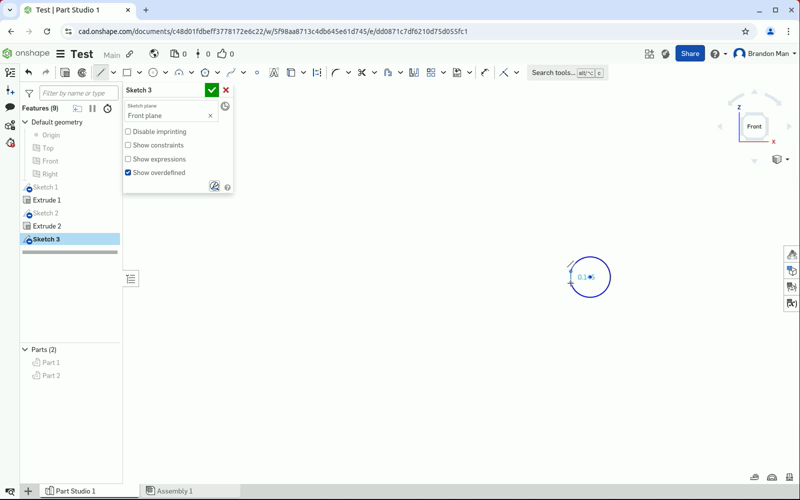
key_up(shift)
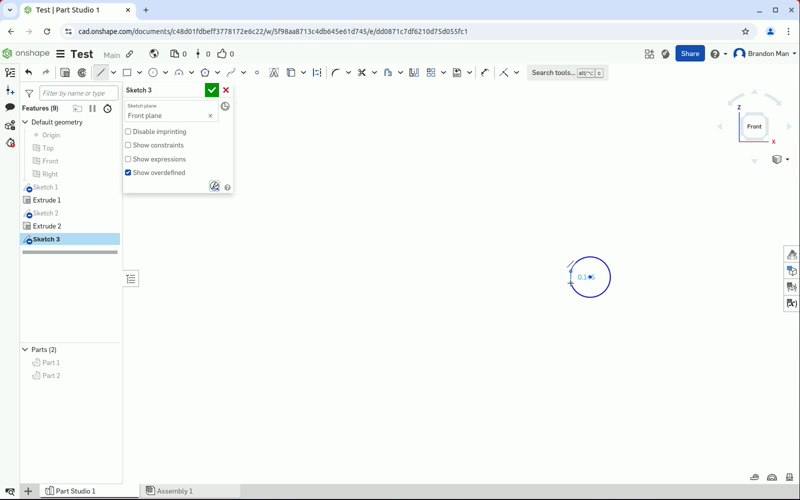
click(570, 282)
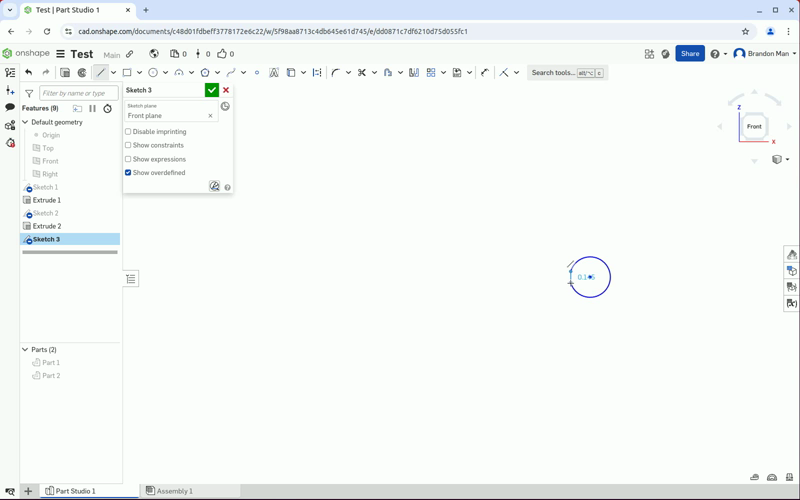
scroll(-6)
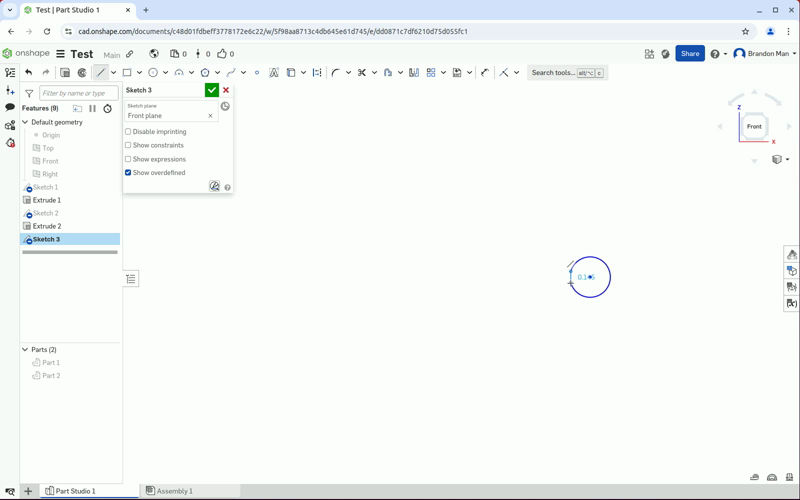
scroll(-6)
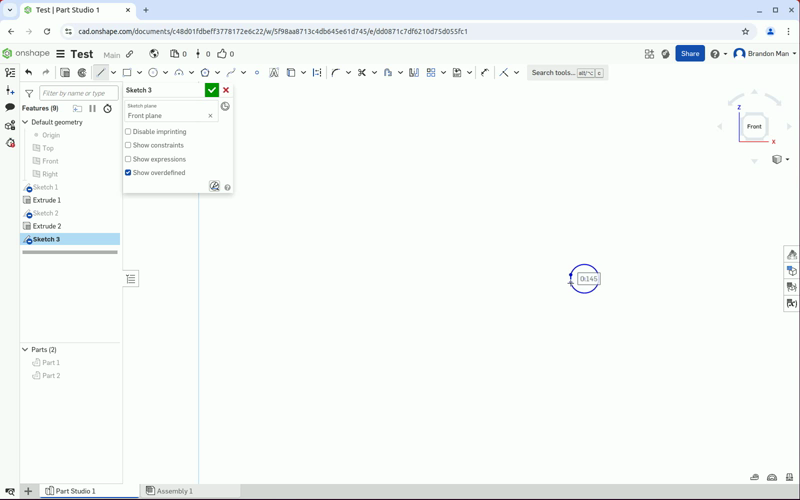
scroll(-6)
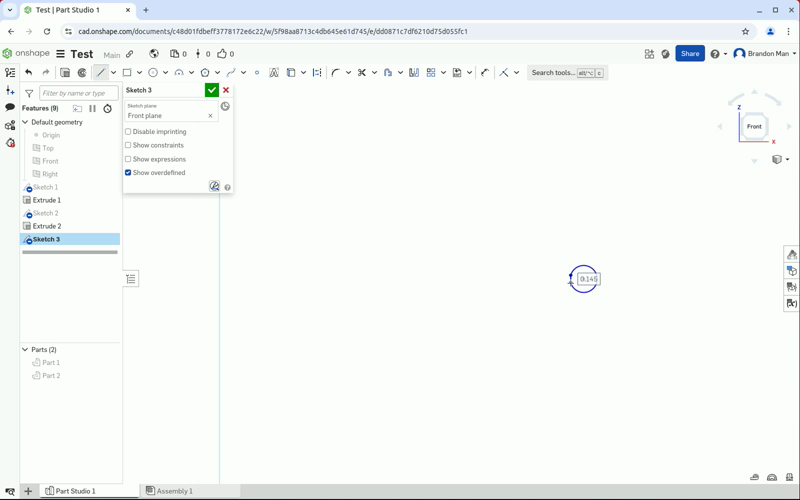
scroll(-6)
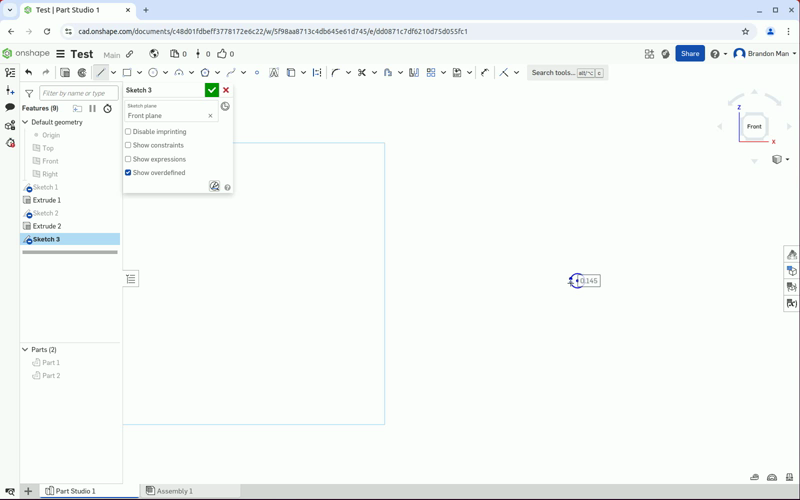
scroll(-6)
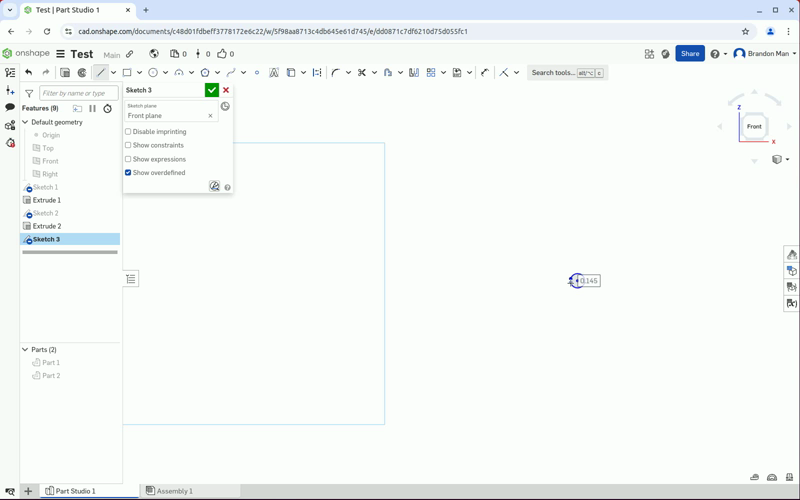
scroll(-6)
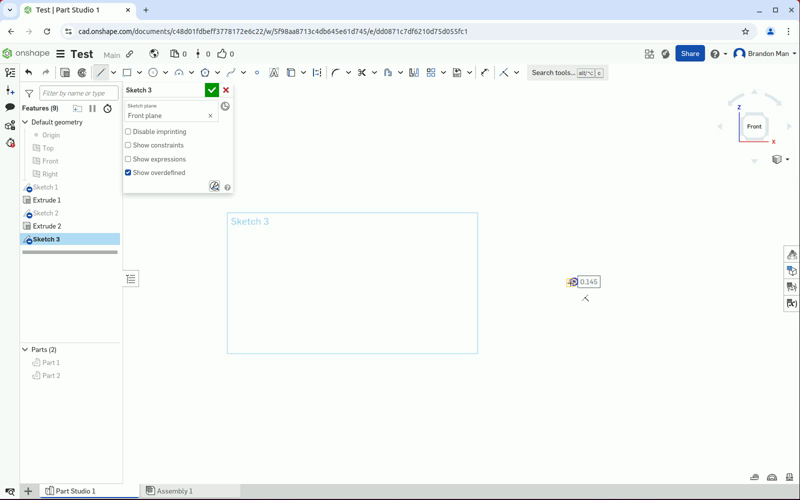
scroll(-6)
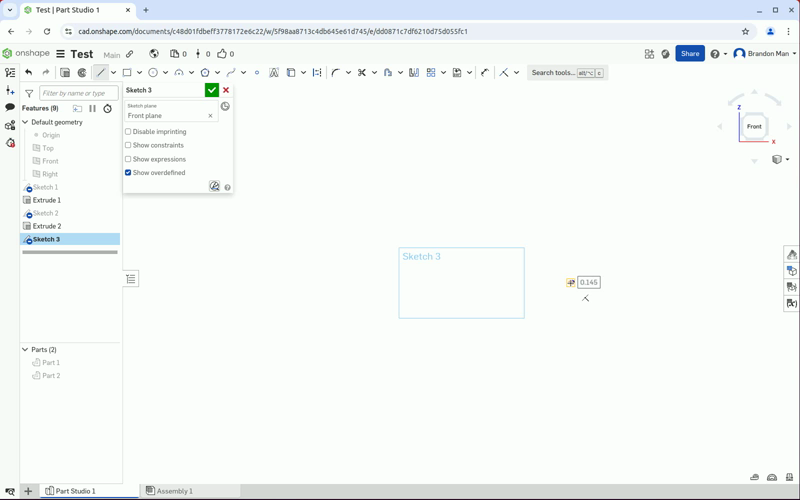
key(esc)
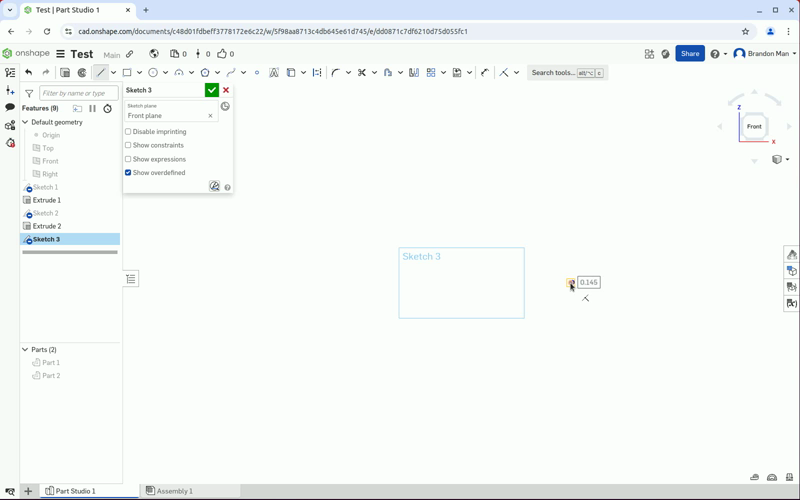
key(c)
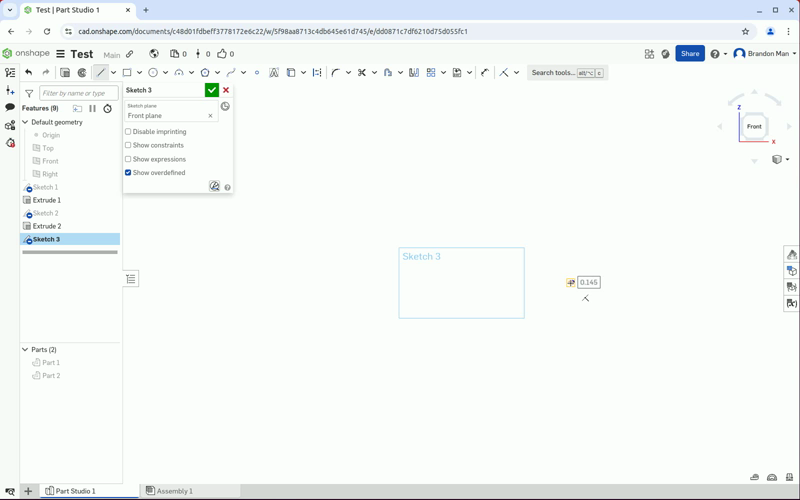
key_down(shift)
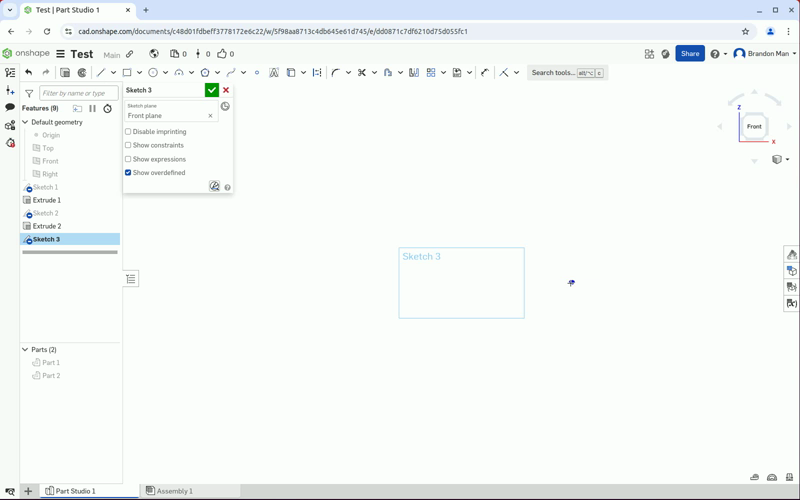
mouse_move(572, 282)
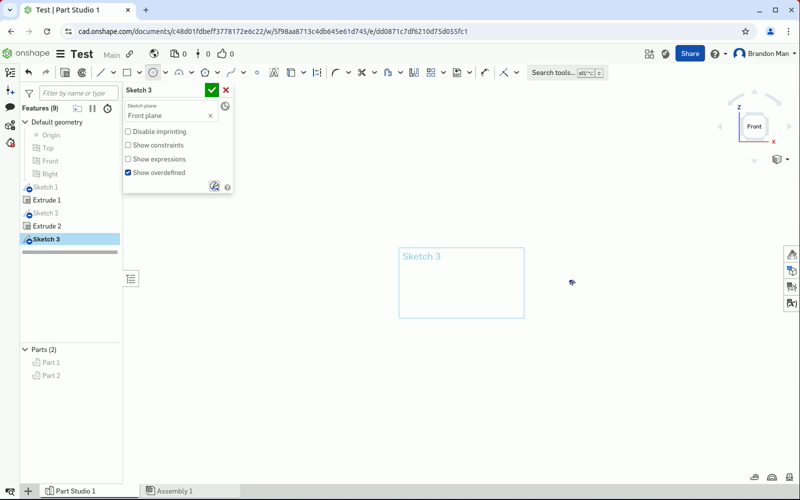
scroll(6)
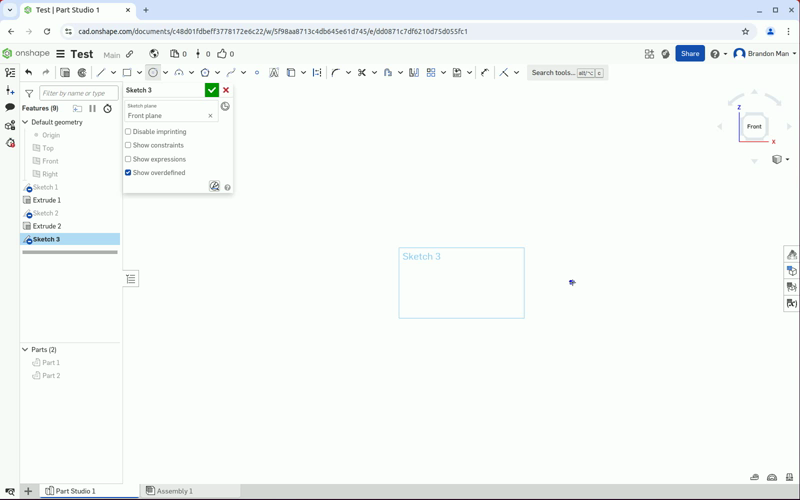
scroll(6)
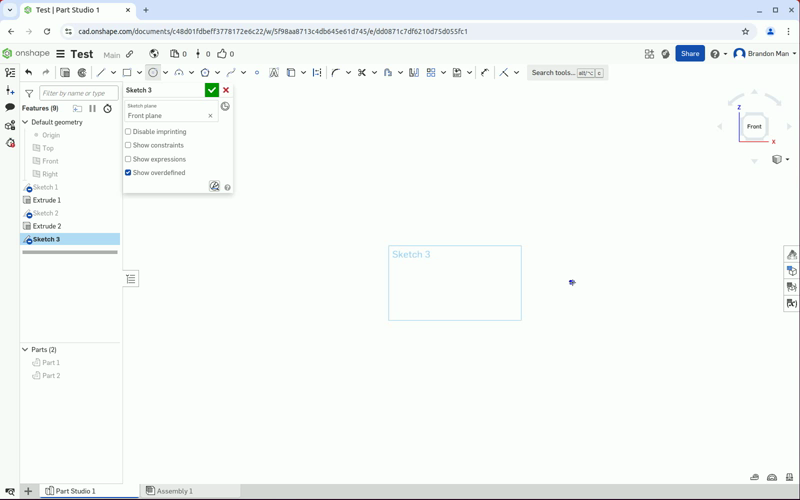
scroll(6)
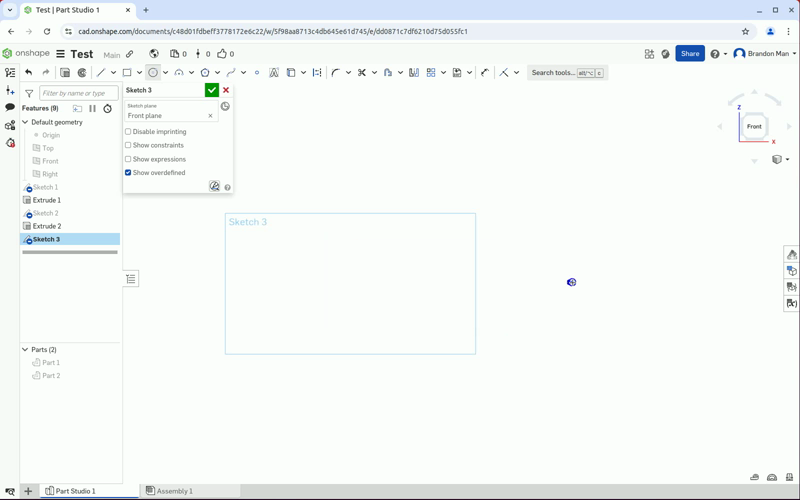
scroll(6)
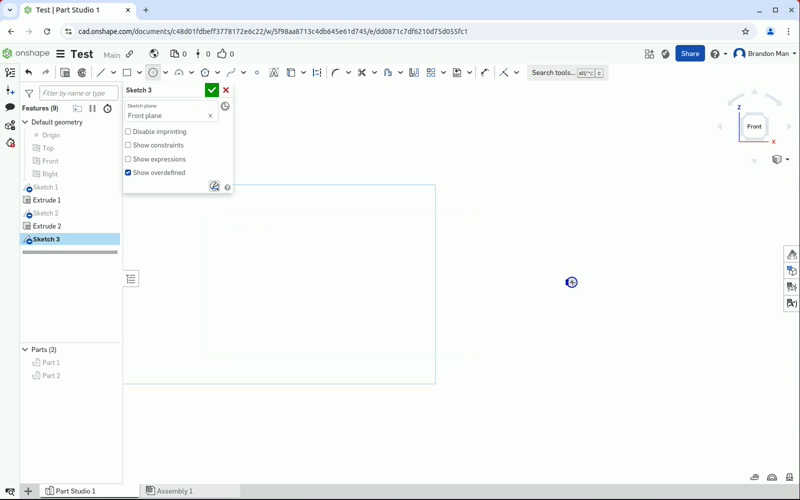
scroll(6)
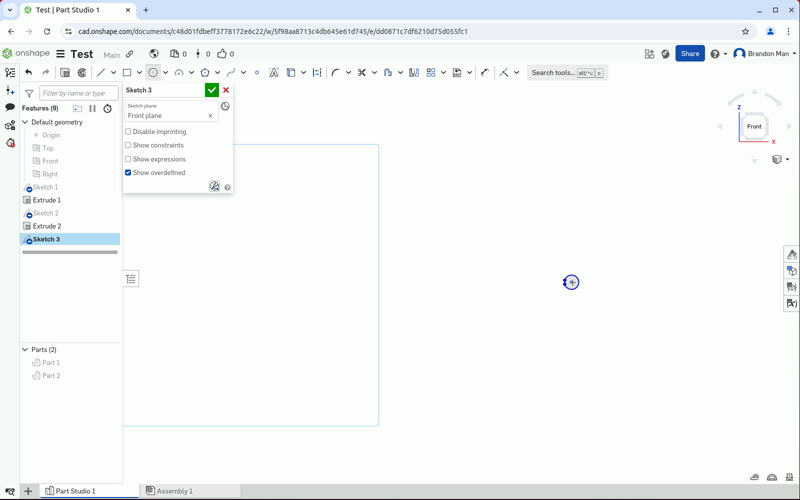
scroll(6)
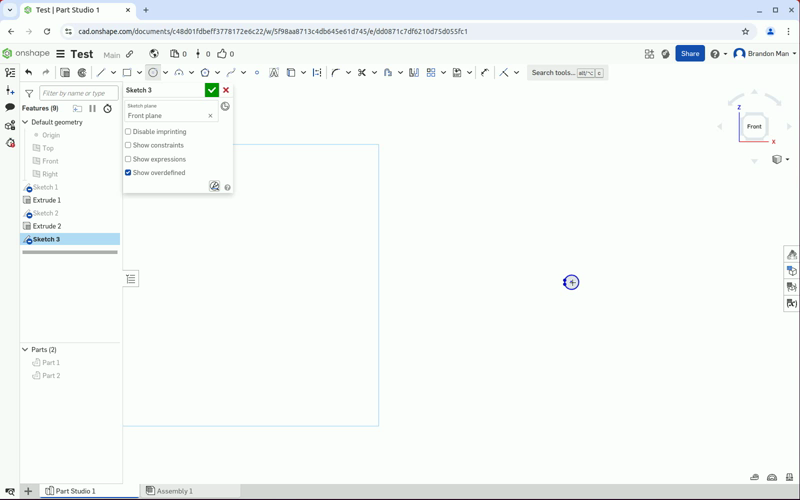
scroll(6)
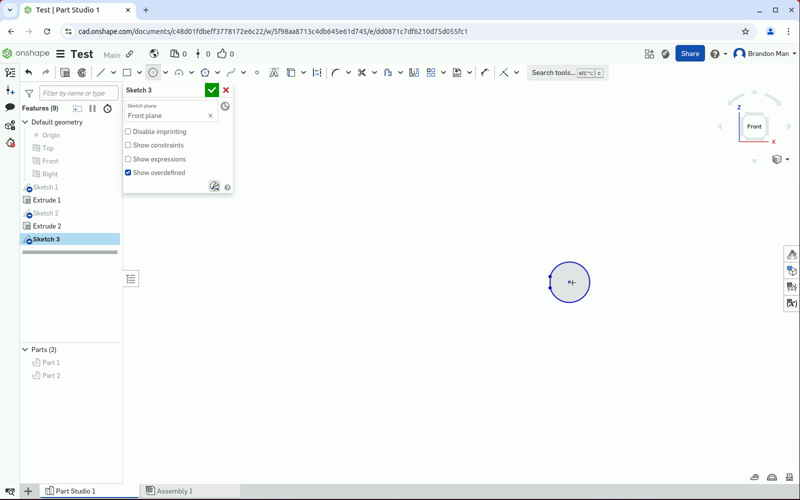
click(572, 282)
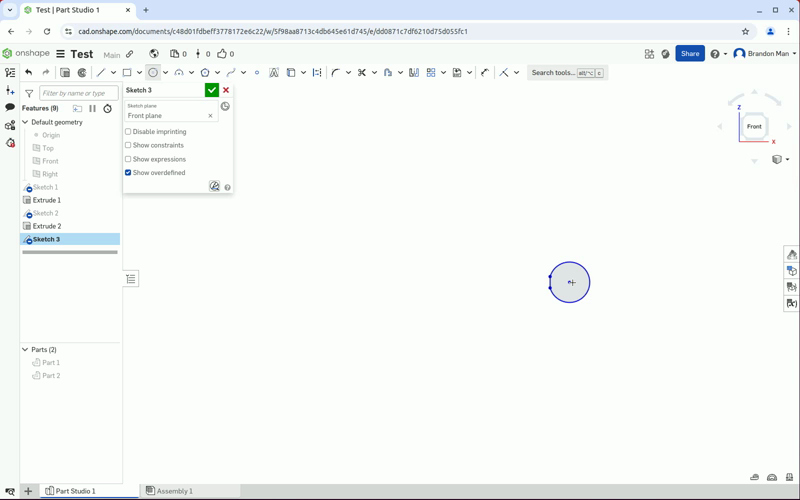
scroll(-6)
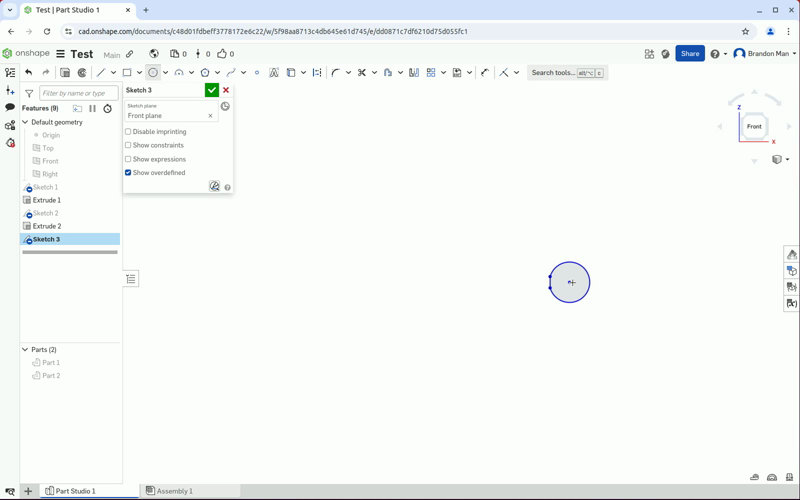
scroll(-6)
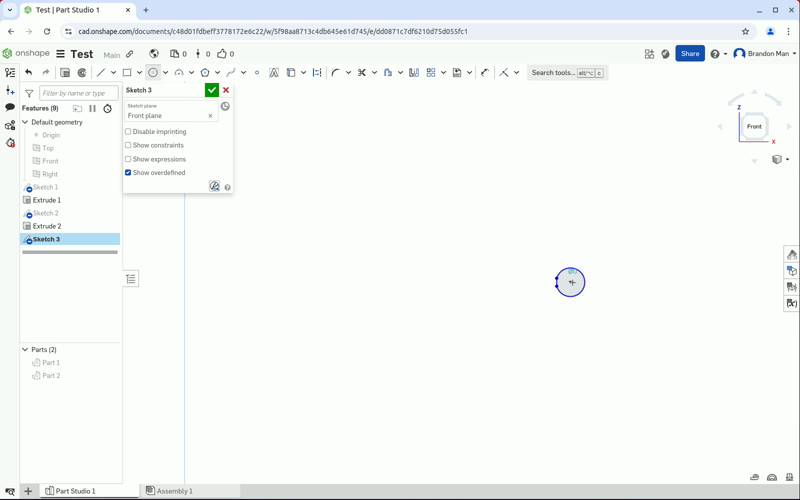
scroll(-6)
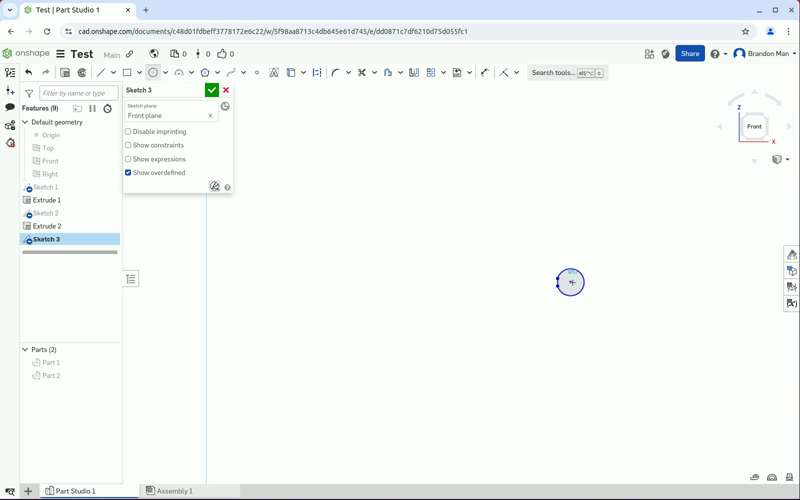
scroll(-6)
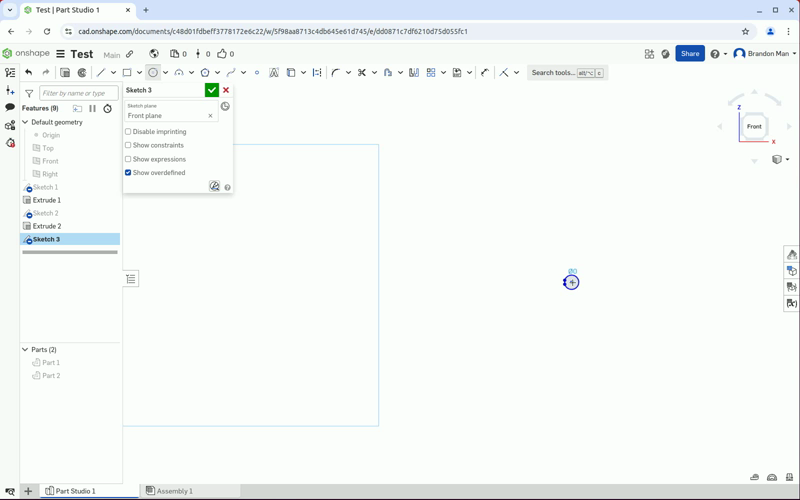
scroll(-6)
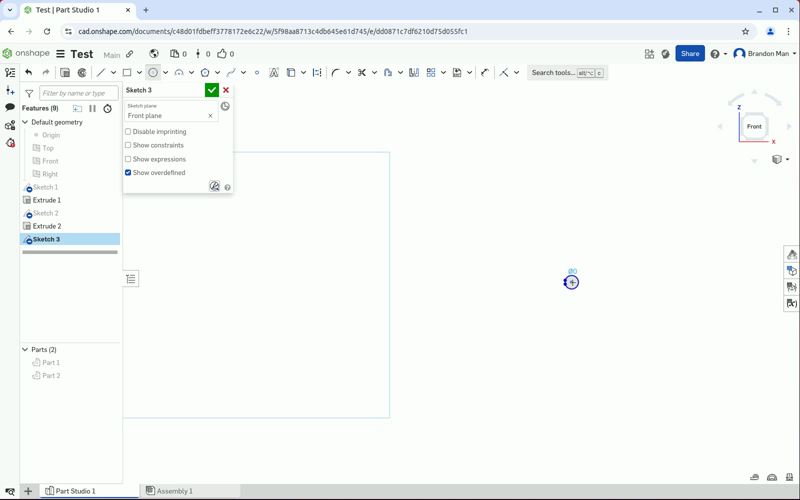
scroll(-6)
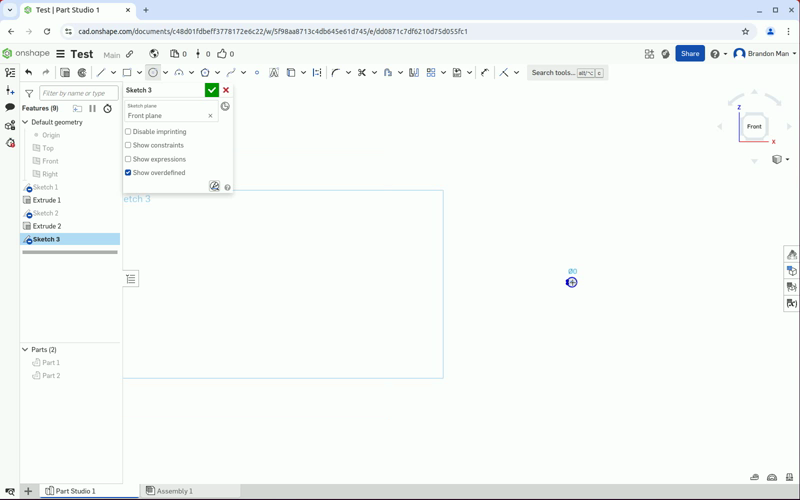
scroll(-6)
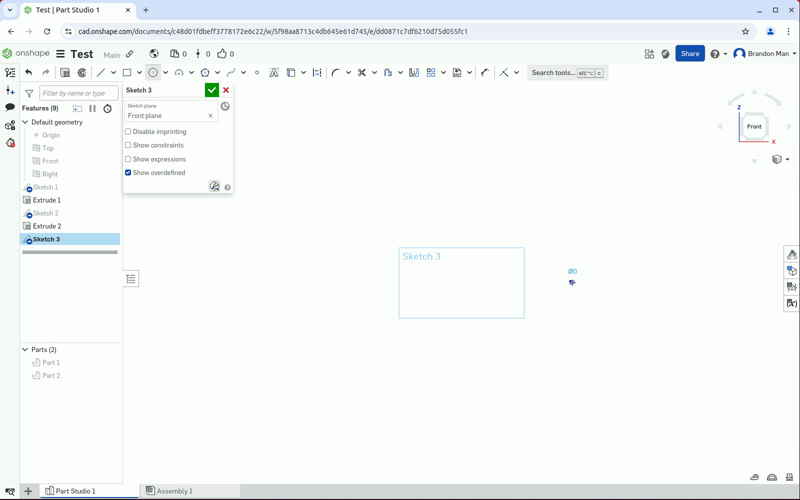
key_up(shift)
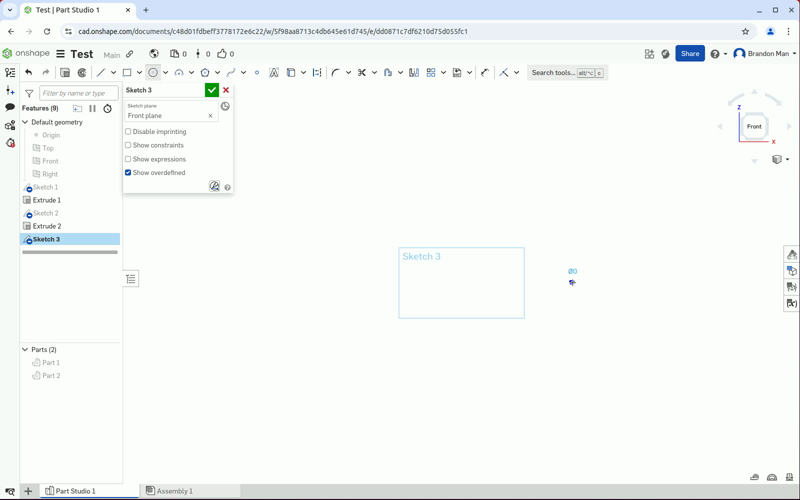
mouse_move(573, 282)
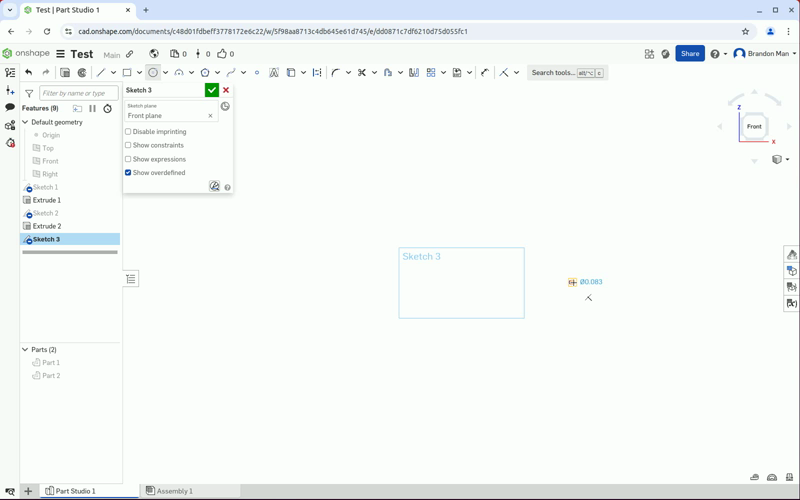
scroll(6)
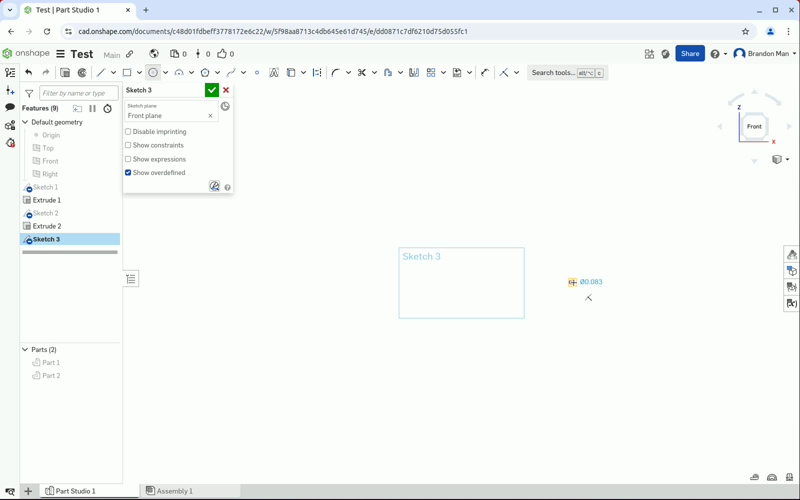
scroll(6)
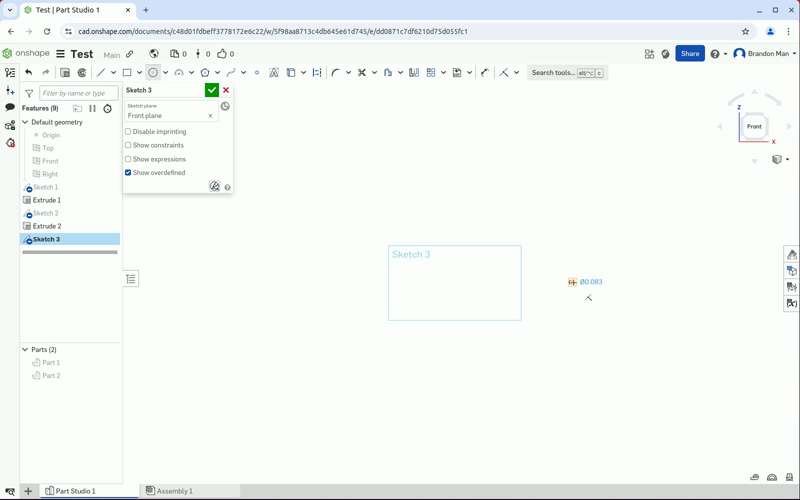
scroll(6)
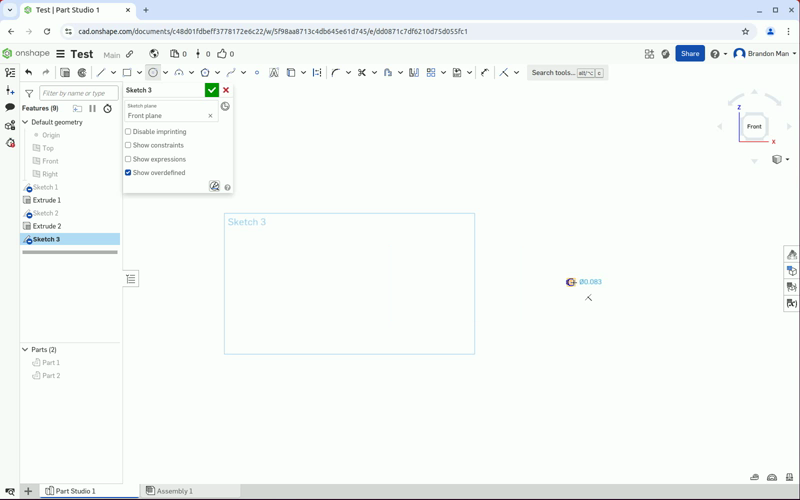
scroll(6)
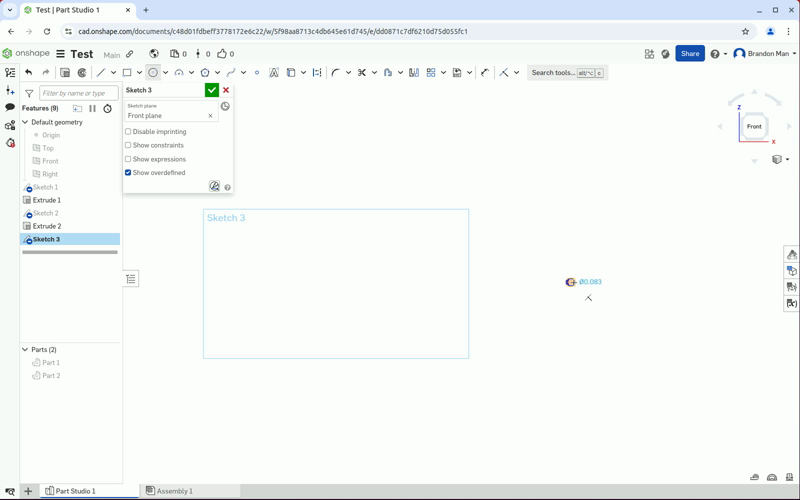
scroll(6)
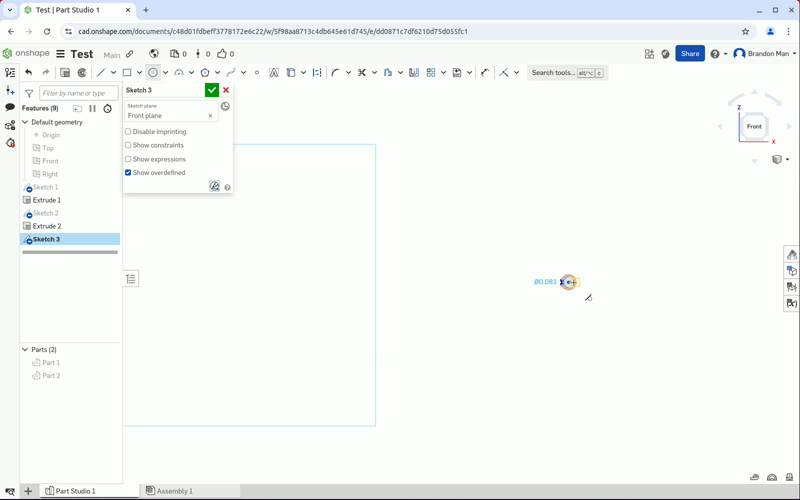
scroll(6)
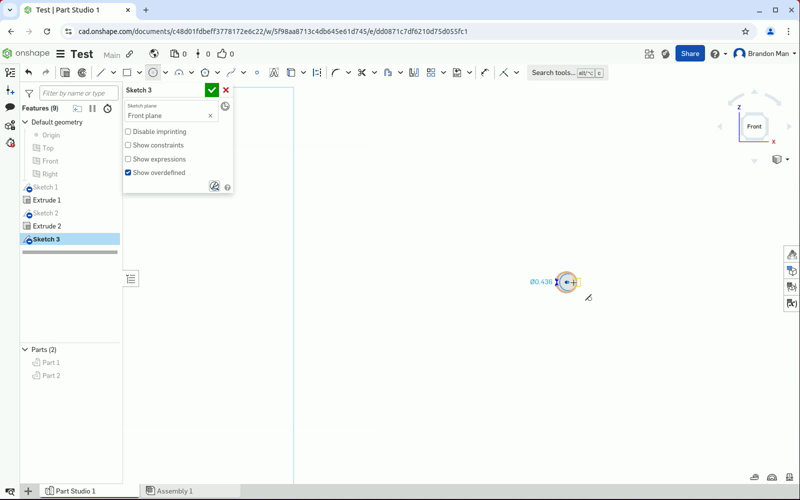
scroll(6)
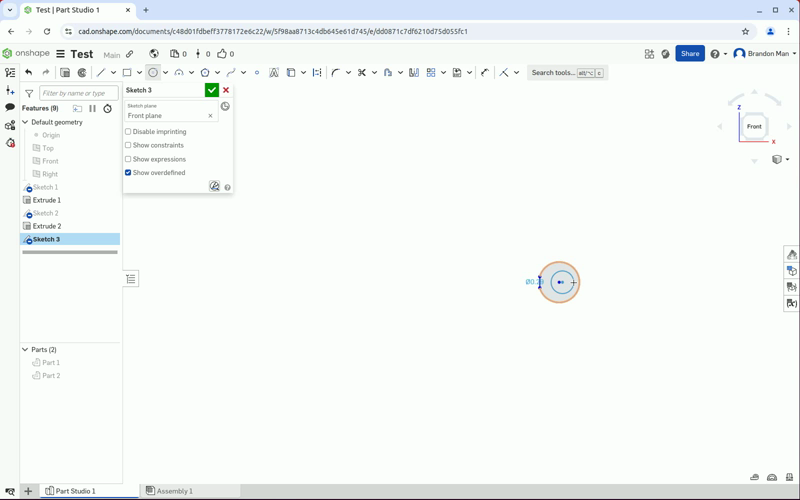
click(573, 282)
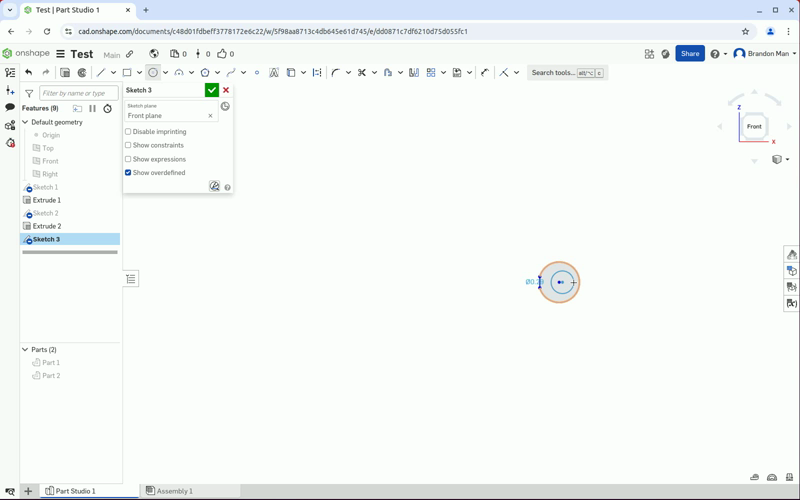
scroll(-6)
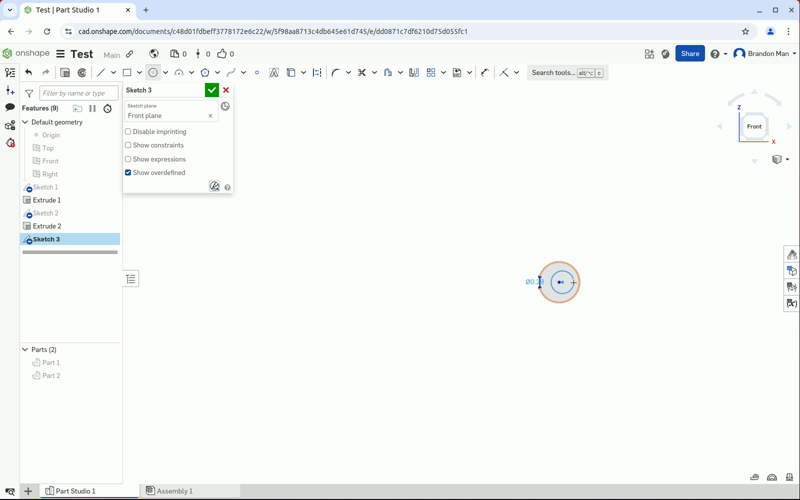
scroll(-6)
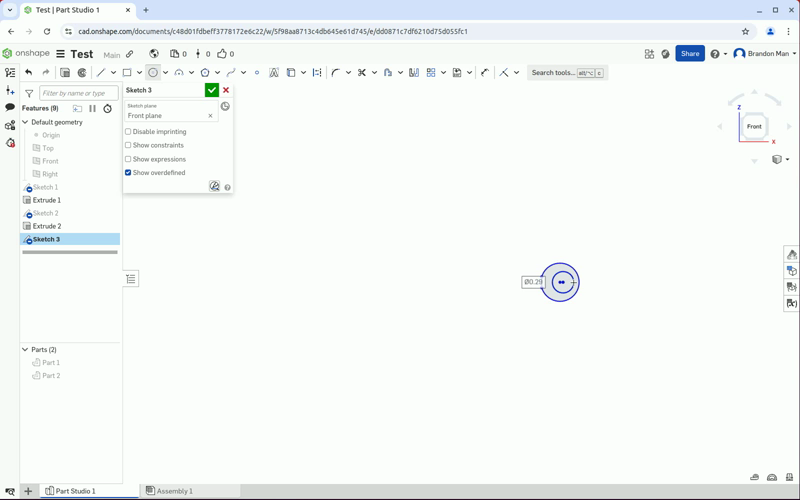
scroll(-6)
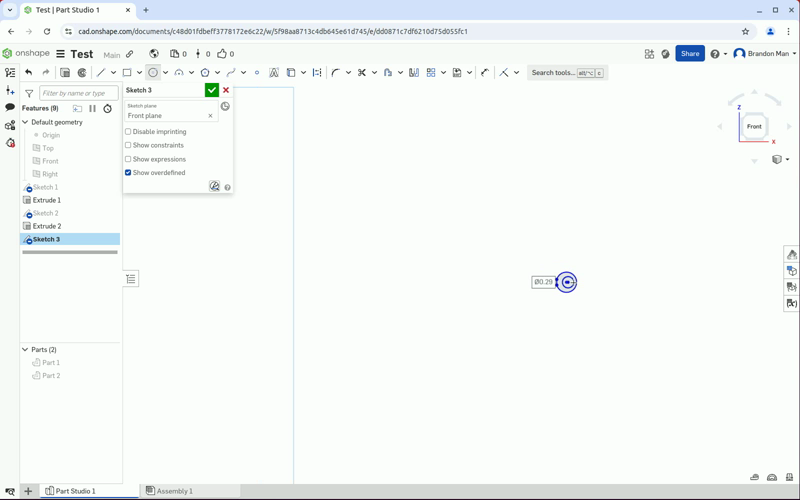
scroll(-6)
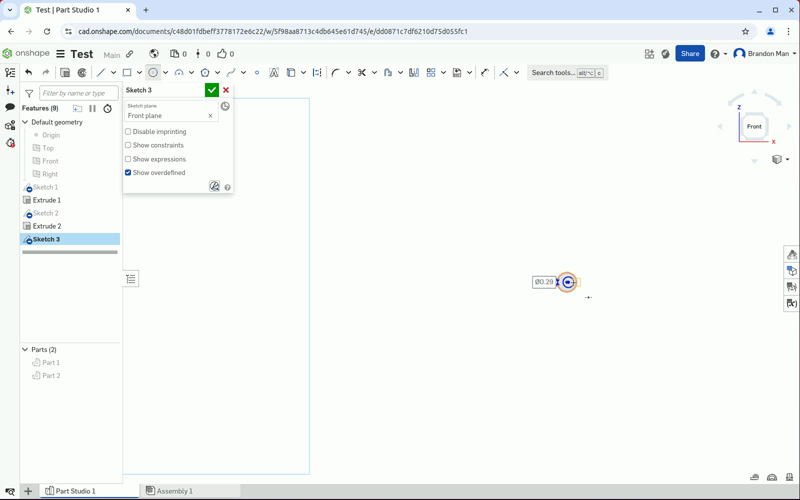
scroll(-6)
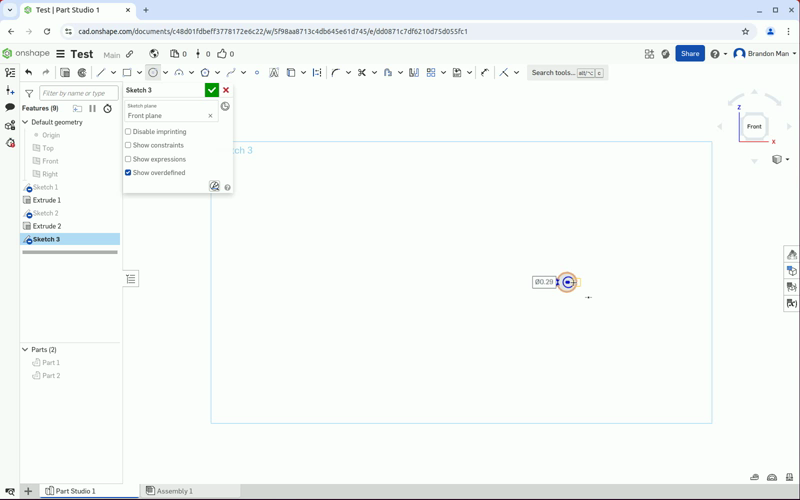
scroll(-6)
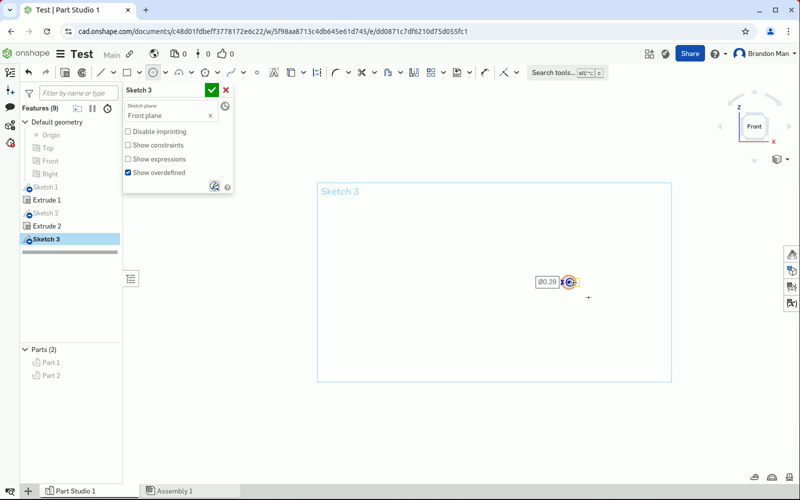
scroll(-6)
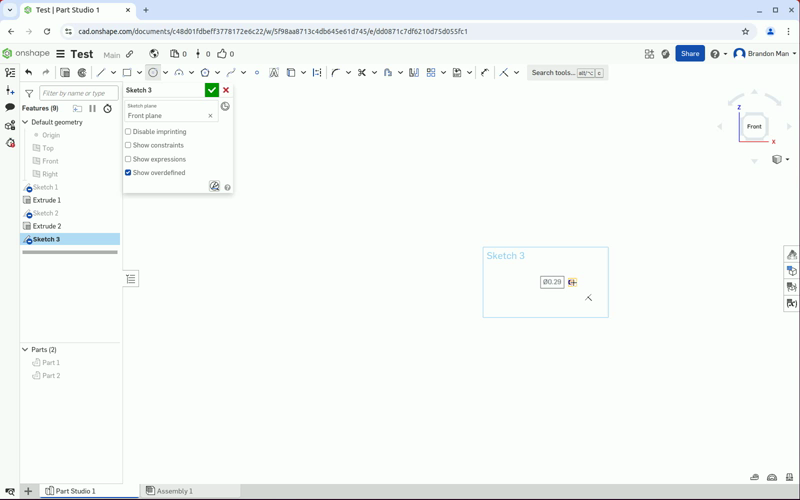
key(esc)
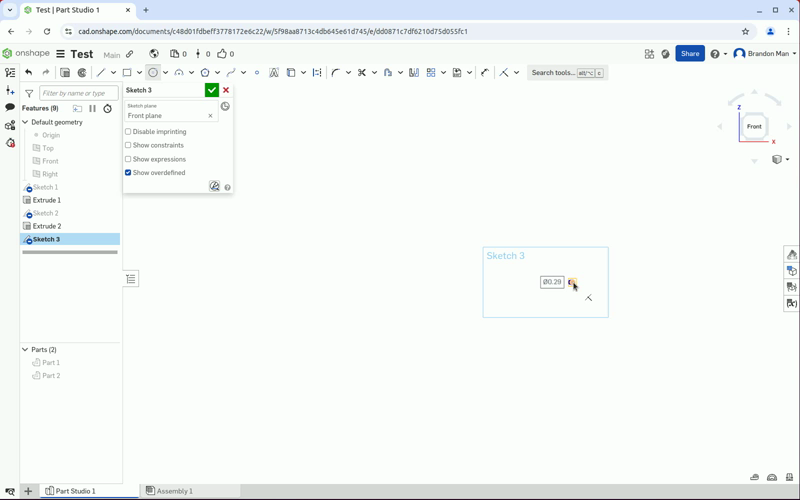
mouse_move(573, 280)
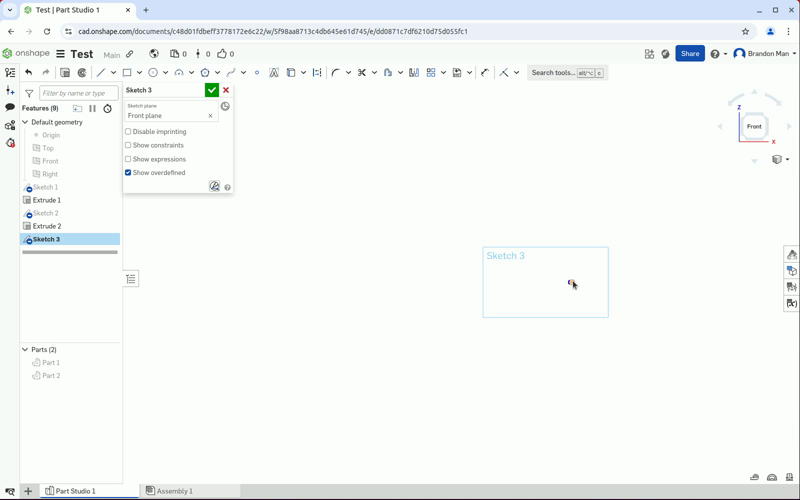
scroll(6)
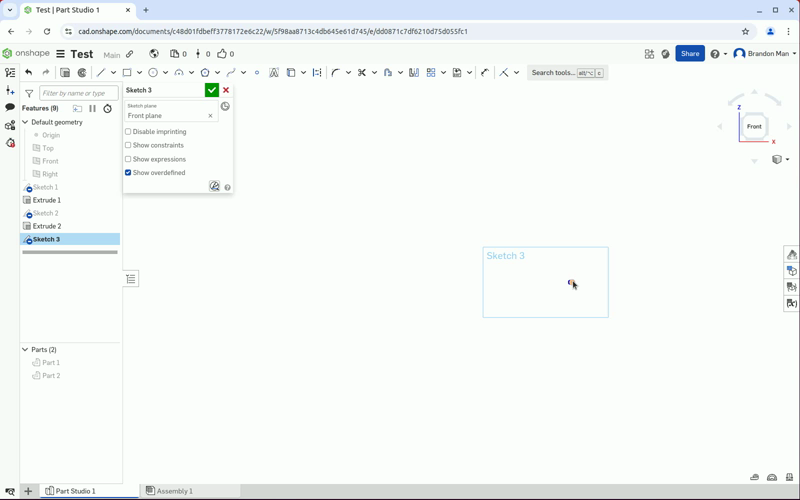
scroll(6)
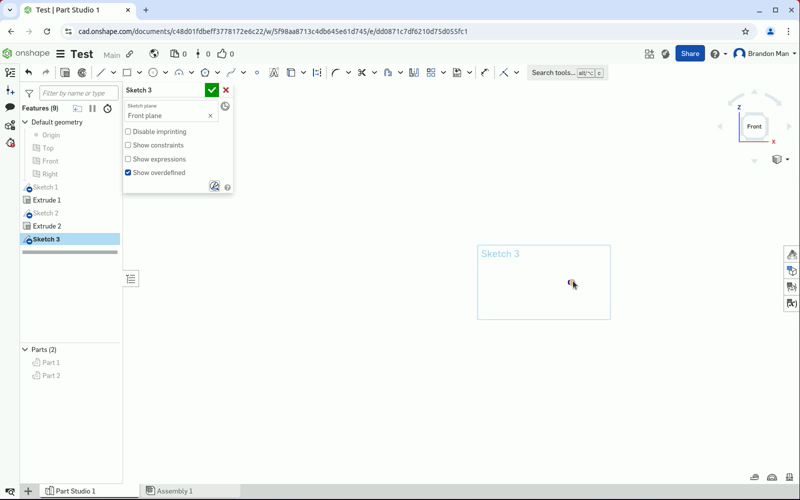
scroll(6)
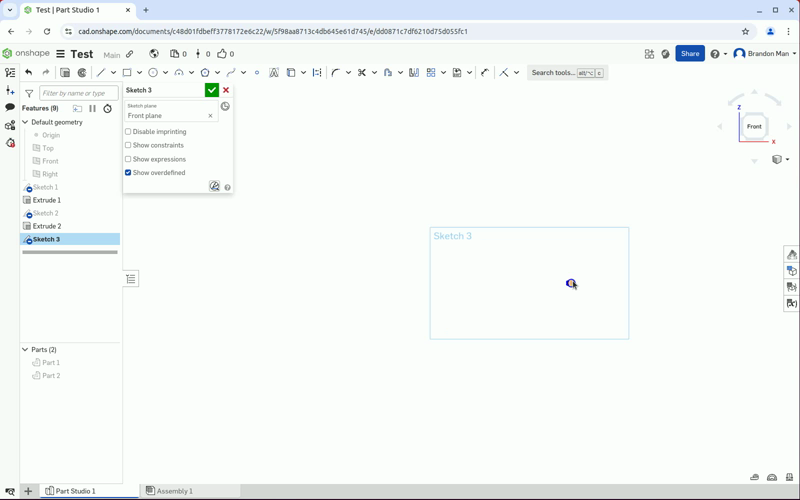
scroll(6)
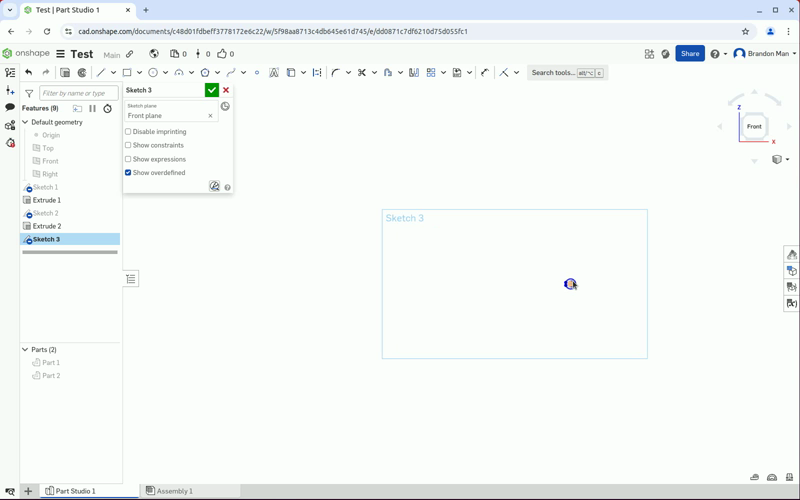
scroll(6)
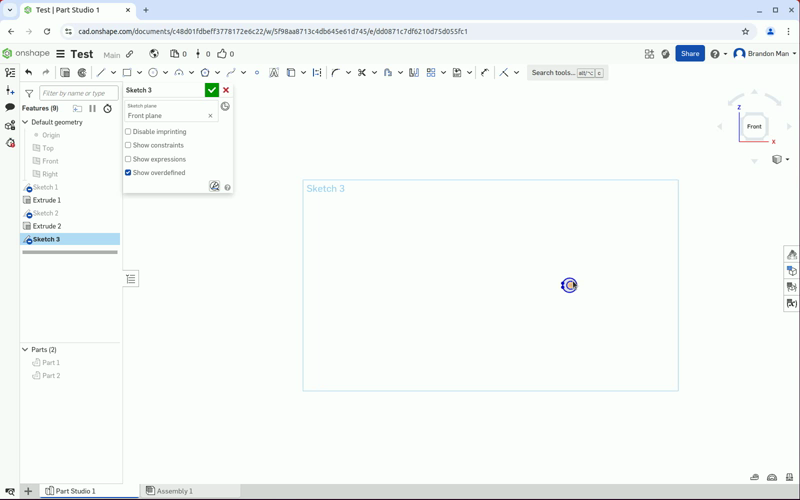
scroll(6)
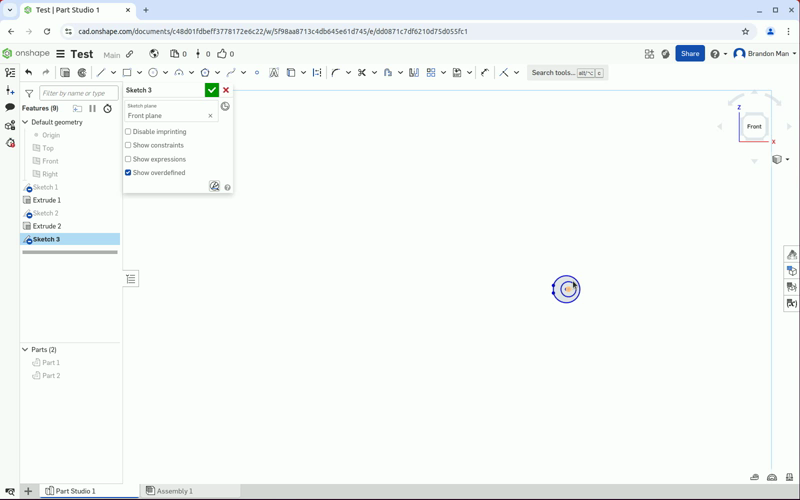
scroll(6)
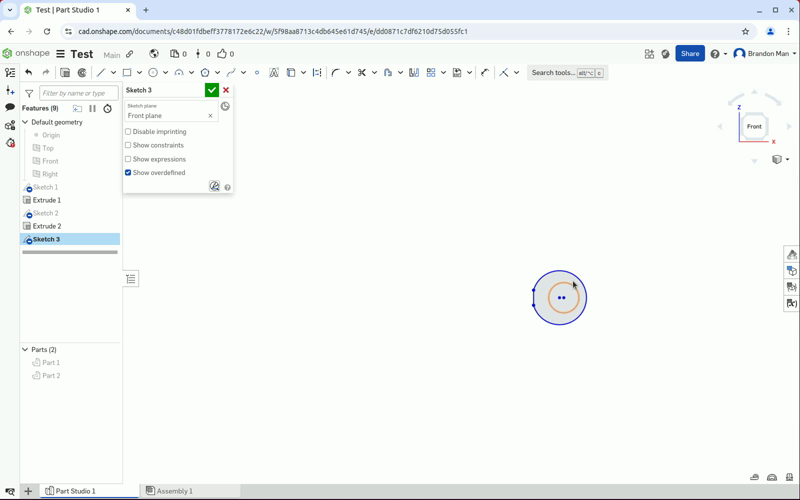
click(573, 280)
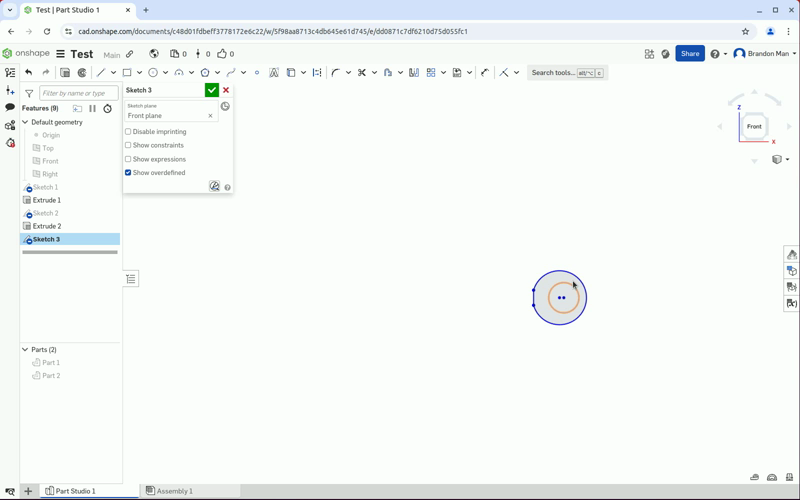
scroll(-6)
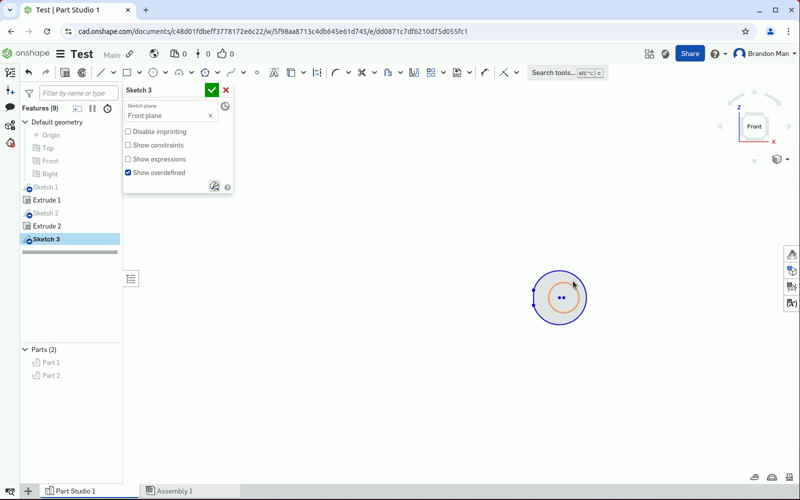
scroll(-6)
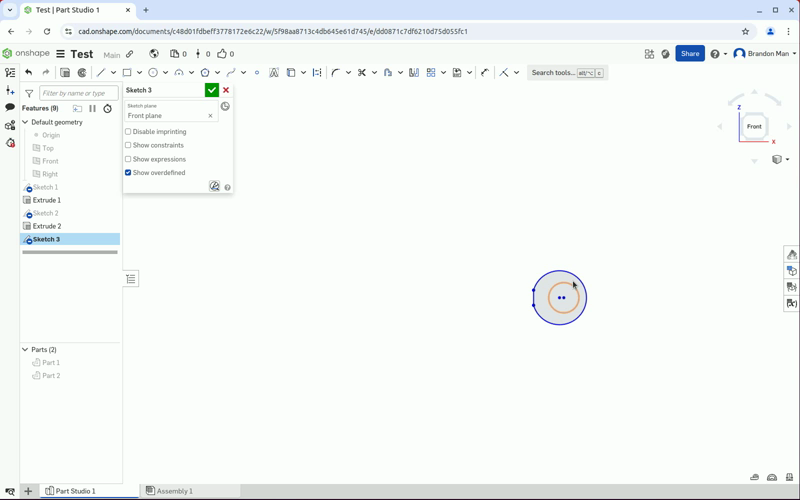
scroll(-6)
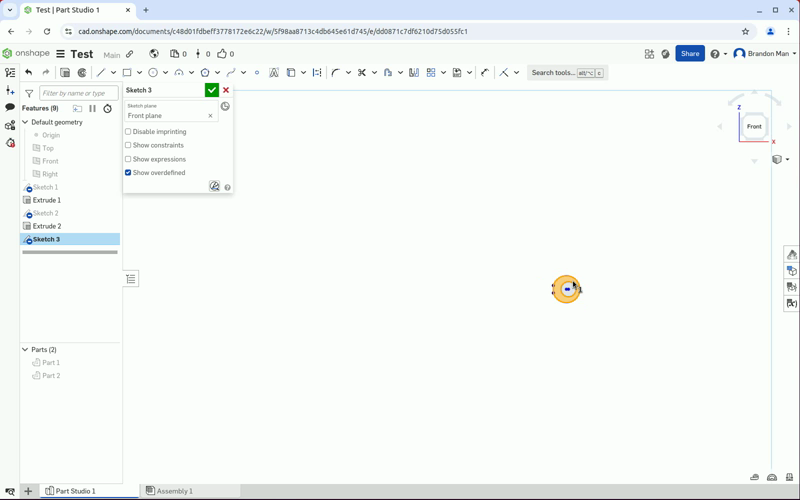
scroll(-6)
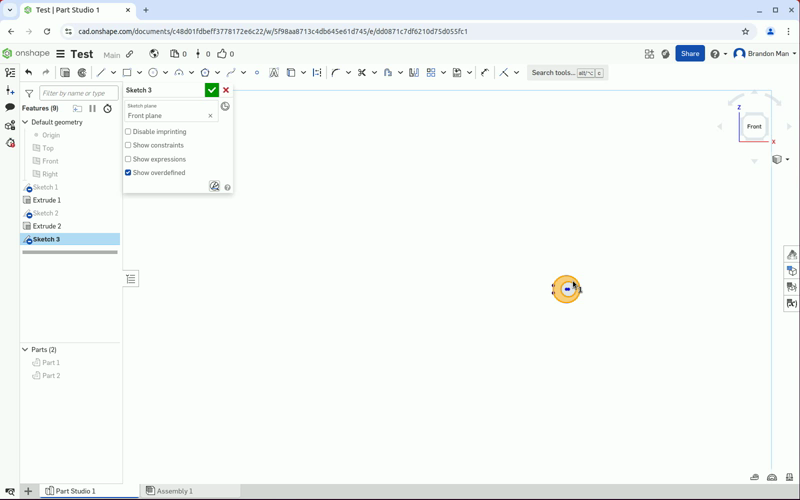
scroll(-6)
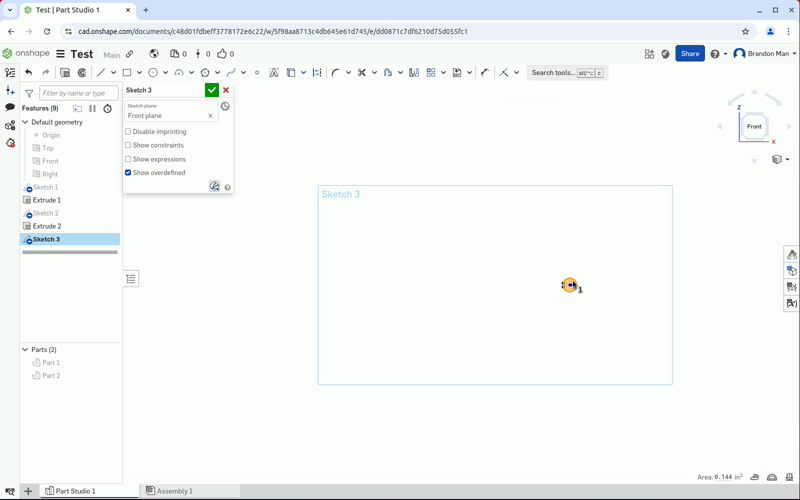
scroll(-6)
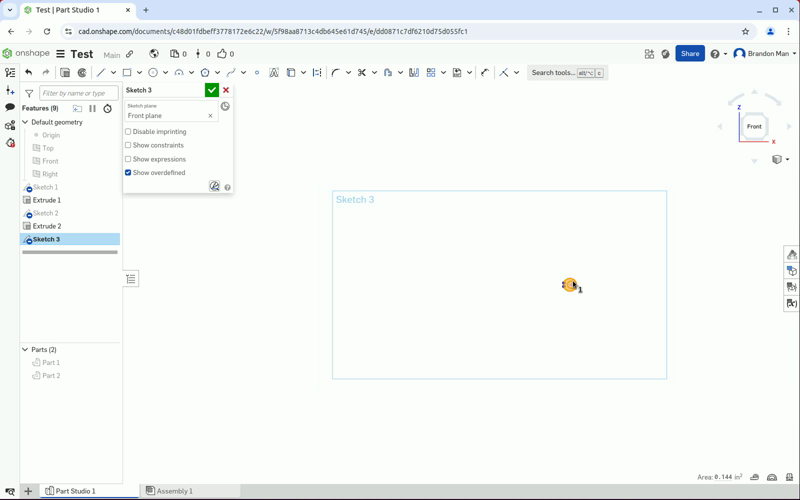
scroll(-6)
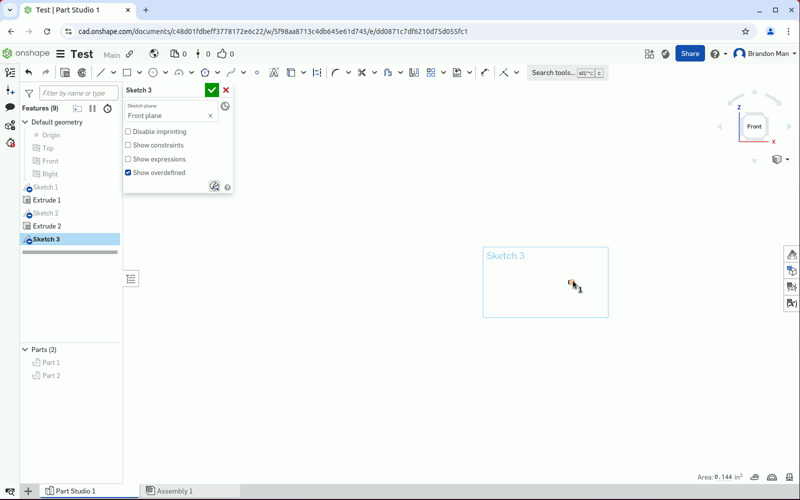
mouse_move(73, 352)
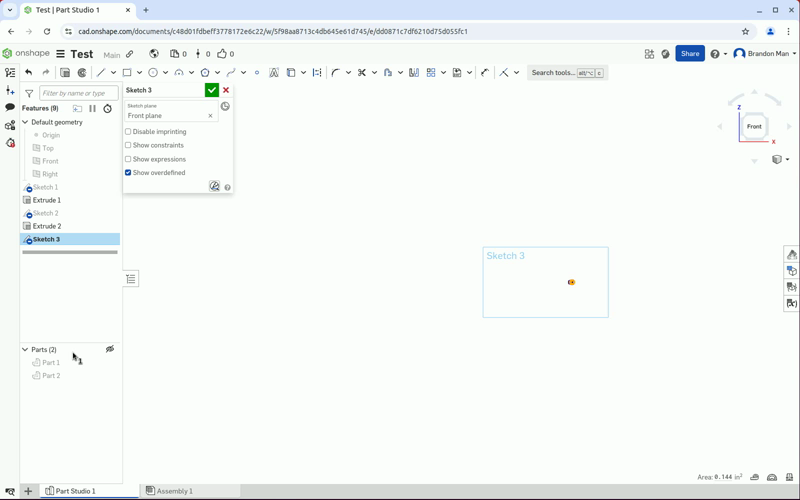
key(shift+y)
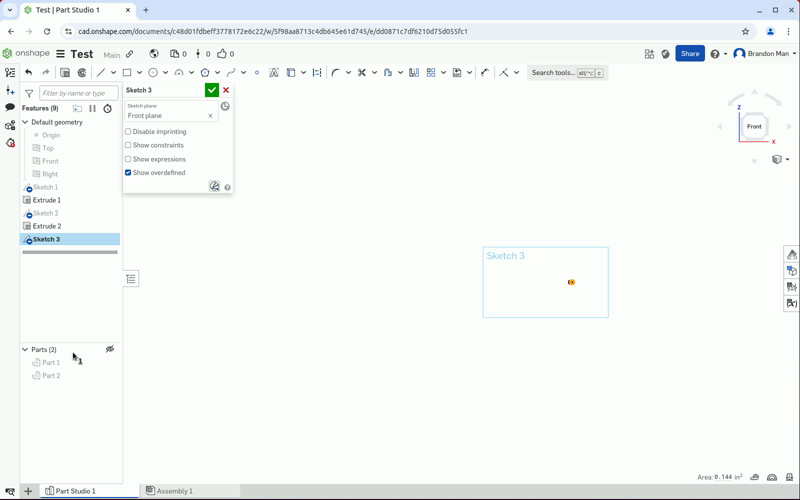
key(shift+e)
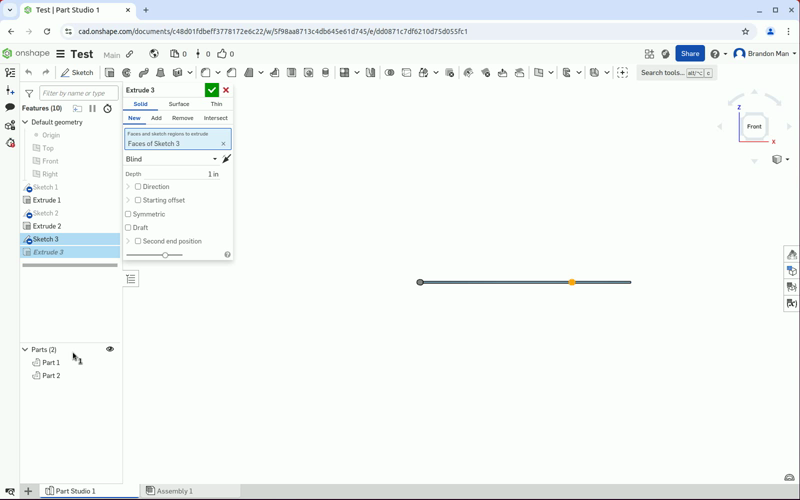
mouse_move(143, 106)
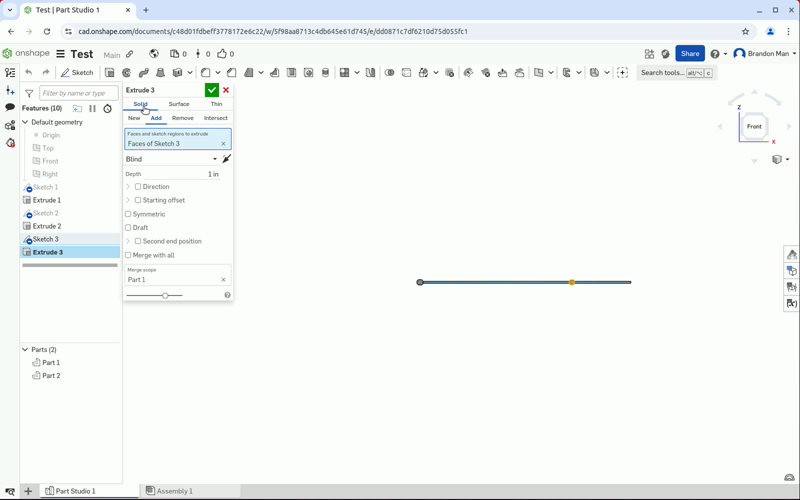
click(143, 106)
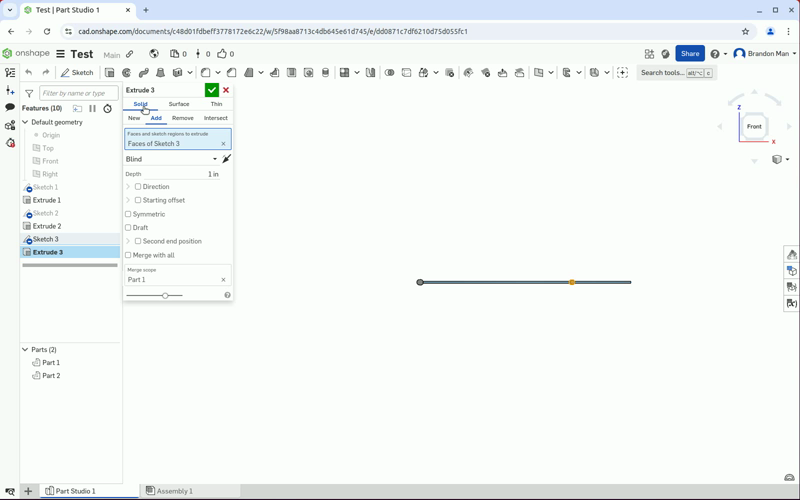
mouse_move(137, 120)
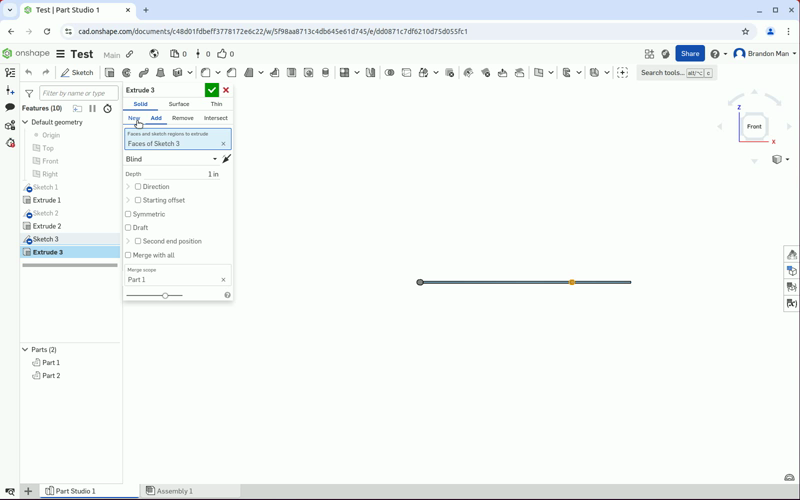
click(137, 120)
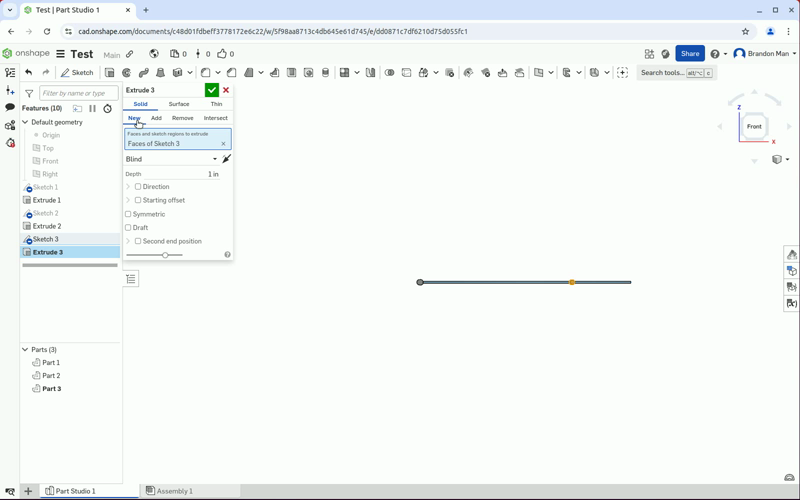
key(tab, 4)
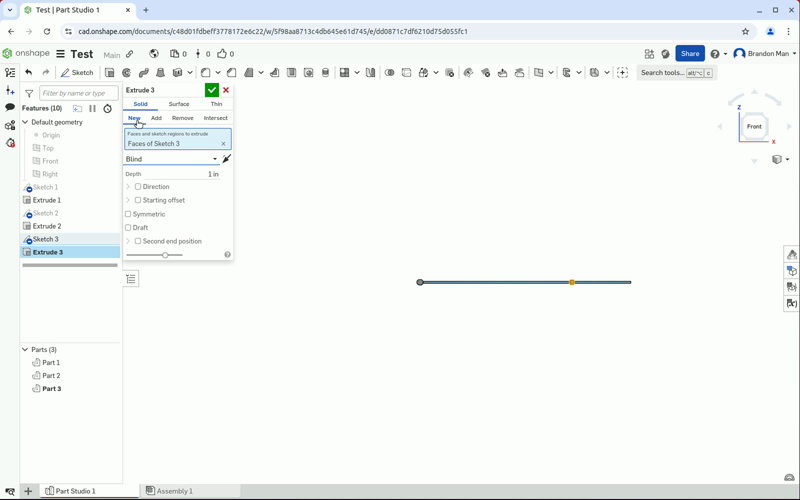
text(0.241)
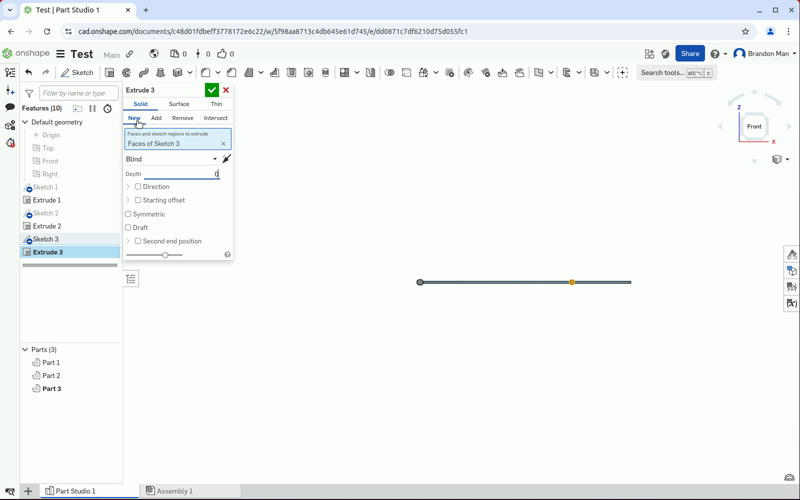
key(enter)
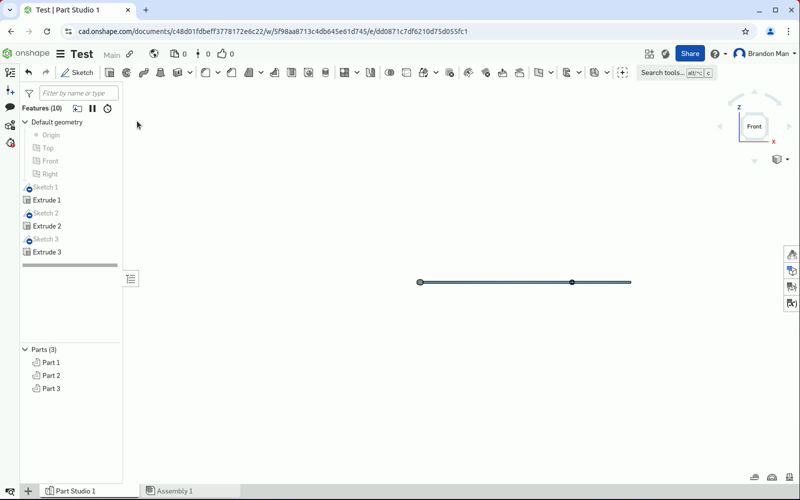
key(shift+h)
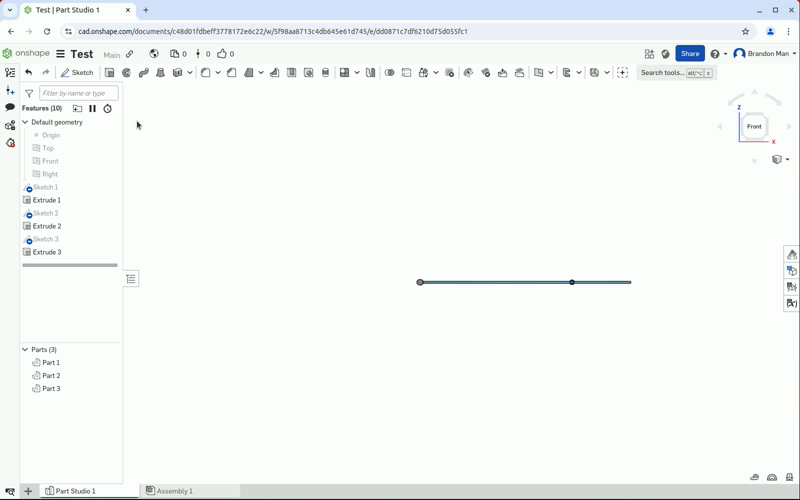
key(shift+h)
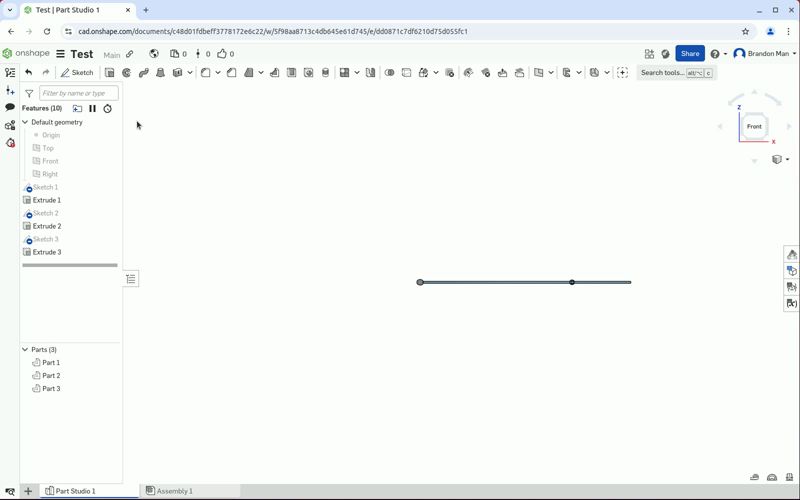
key(shift+7)
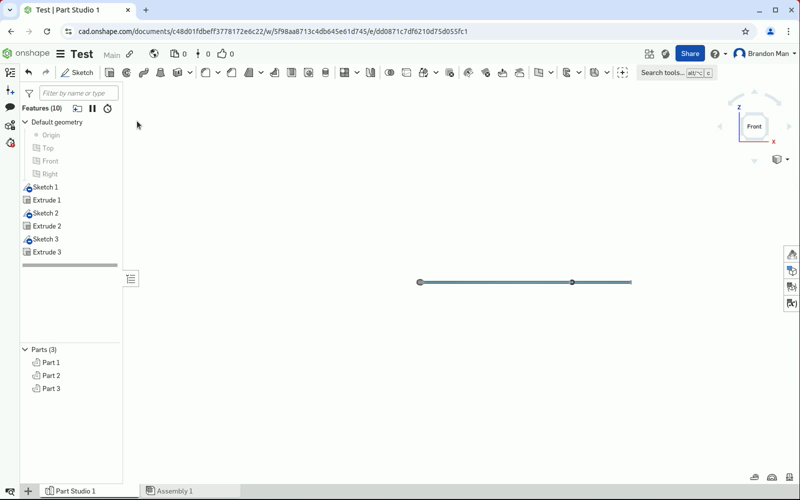
key(left, 2)
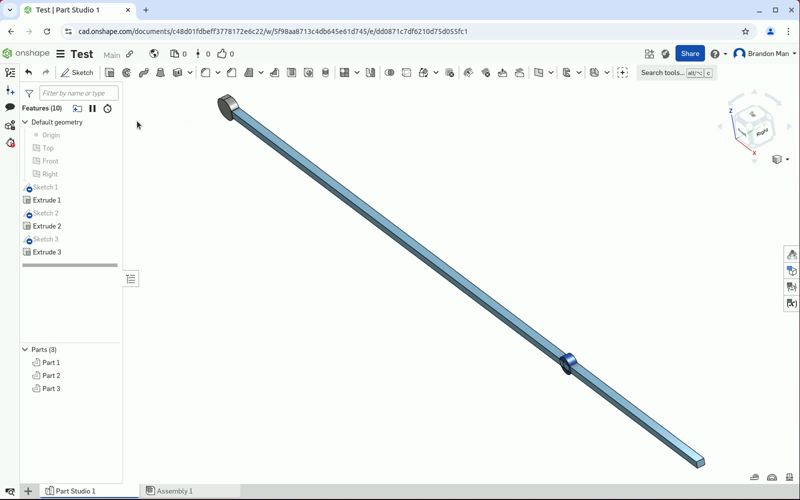
key(down, 2)
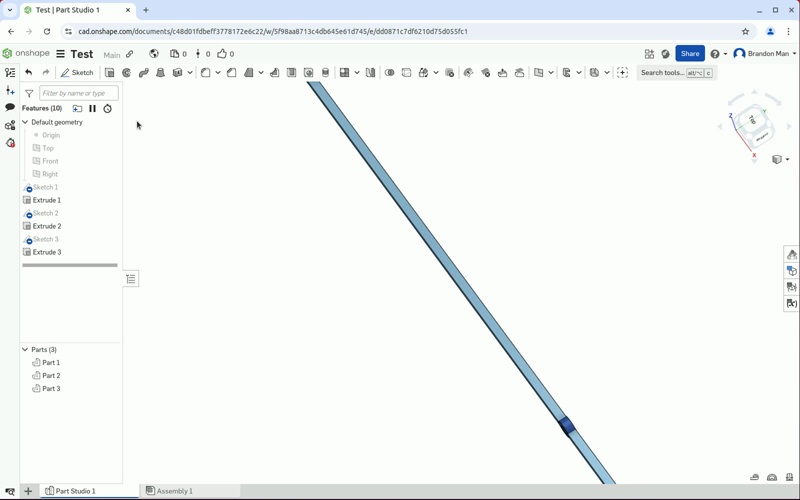
key(up, 2)
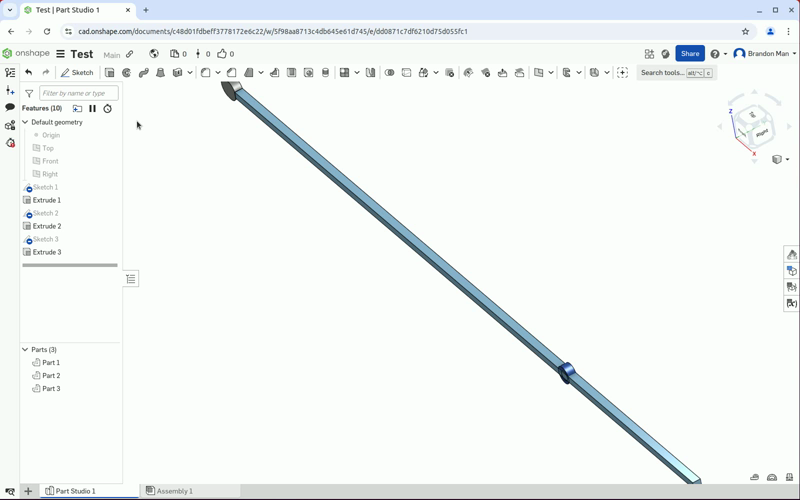
key(right, 2)
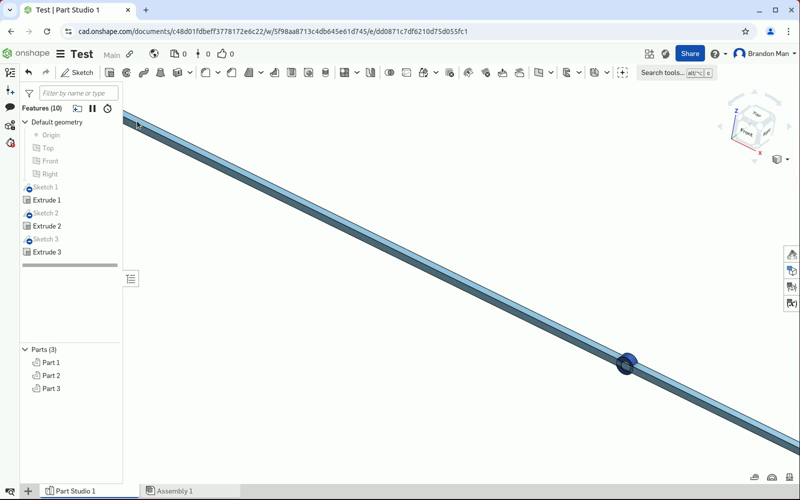
mouse_move(73, 189)
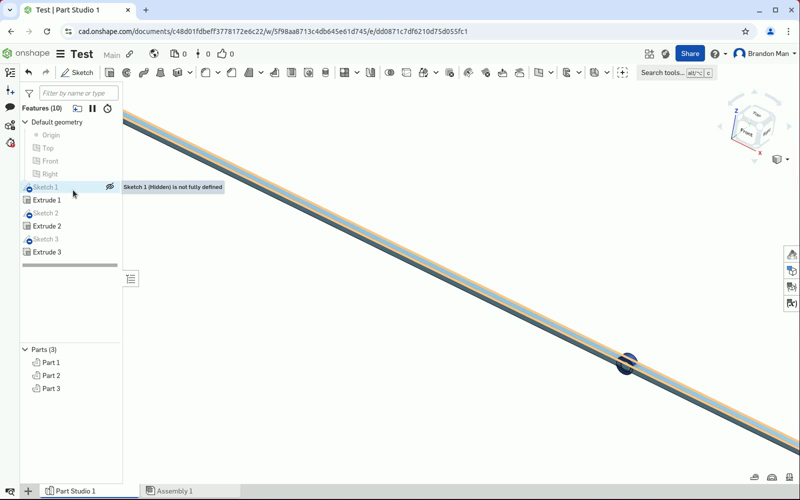
click(73, 189)